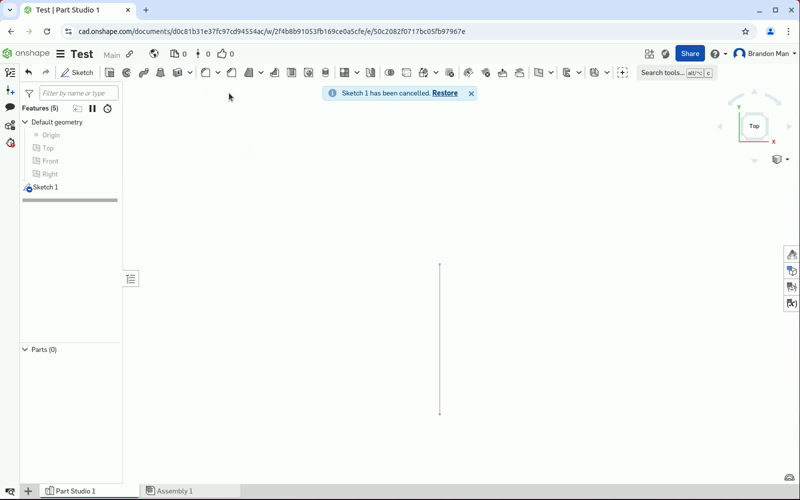
key(shift+h)
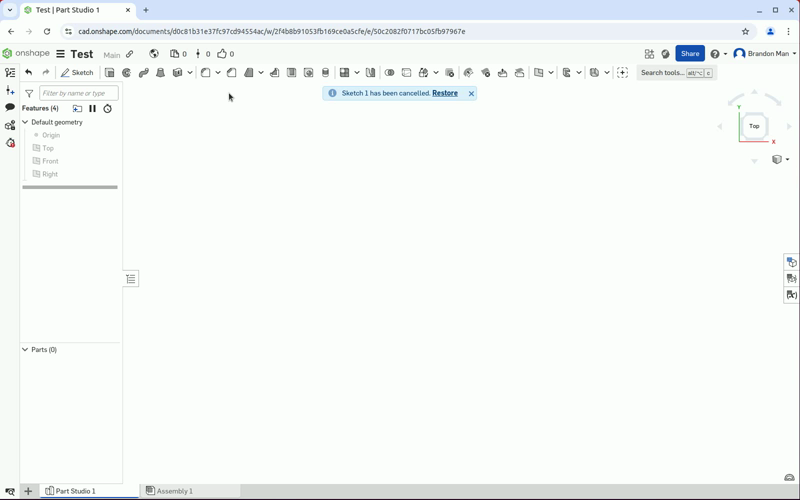
mouse_move(73, 352)
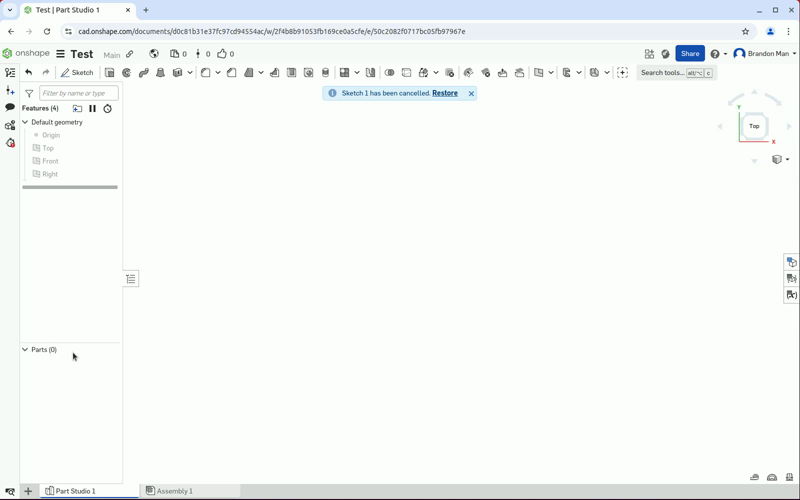
key(y)
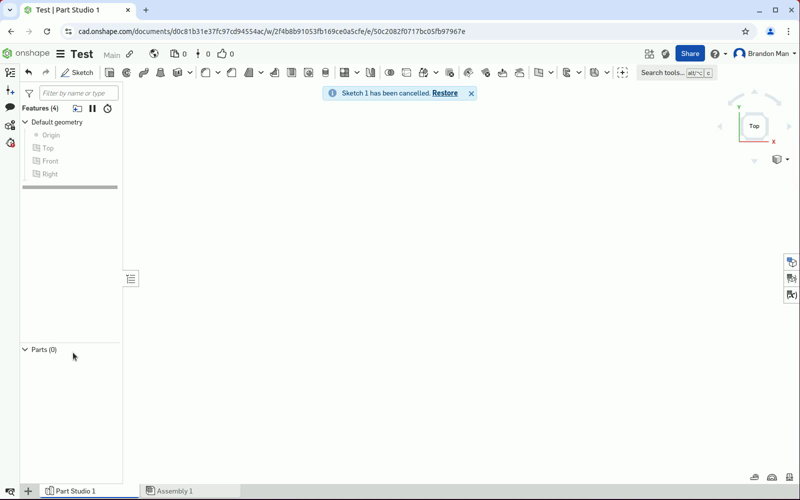
key(shift+p)
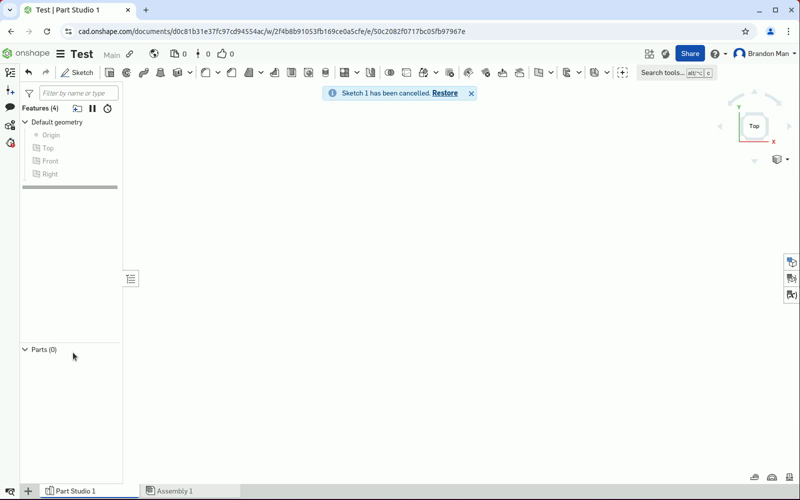
key(space)
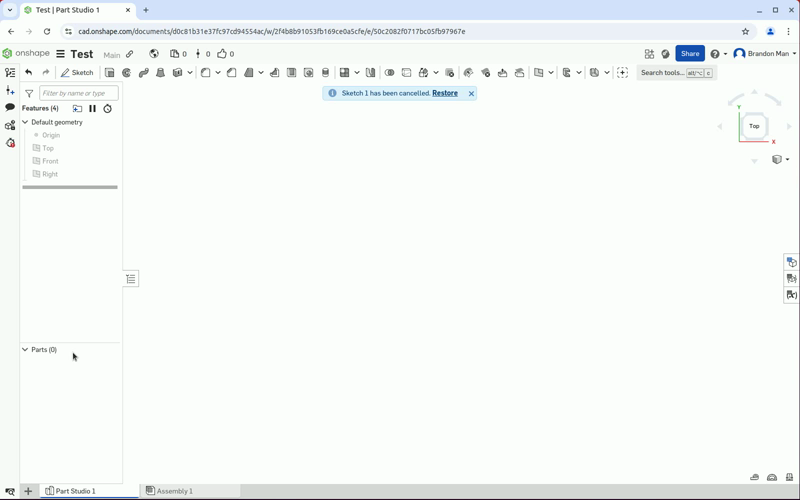
key_down(shift)
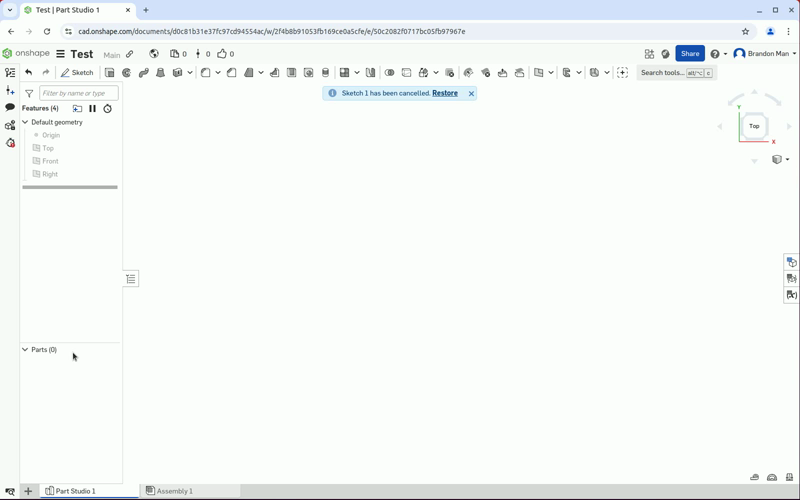
key(up)
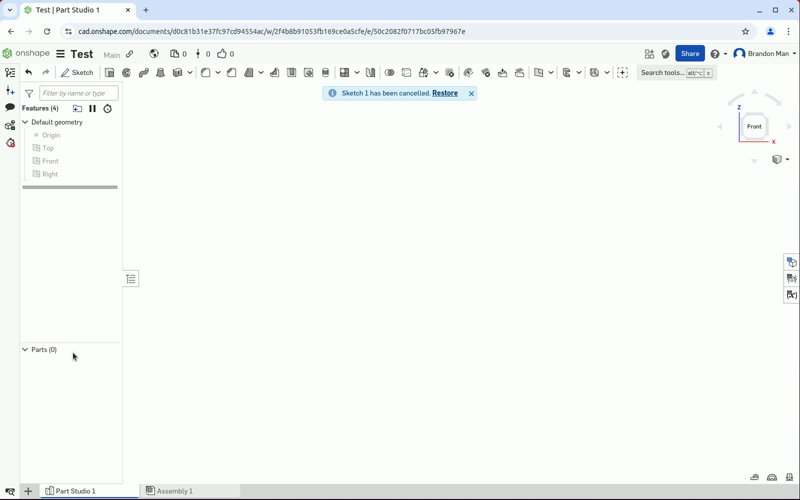
key_up(shift)
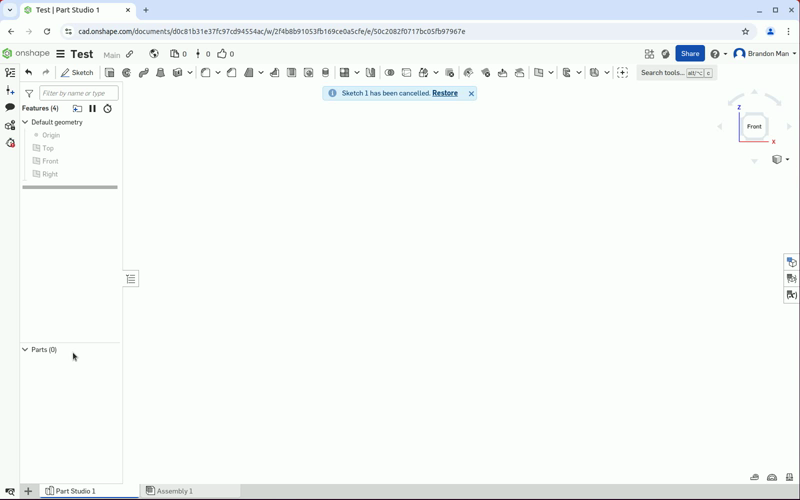
mouse_move(73, 352)
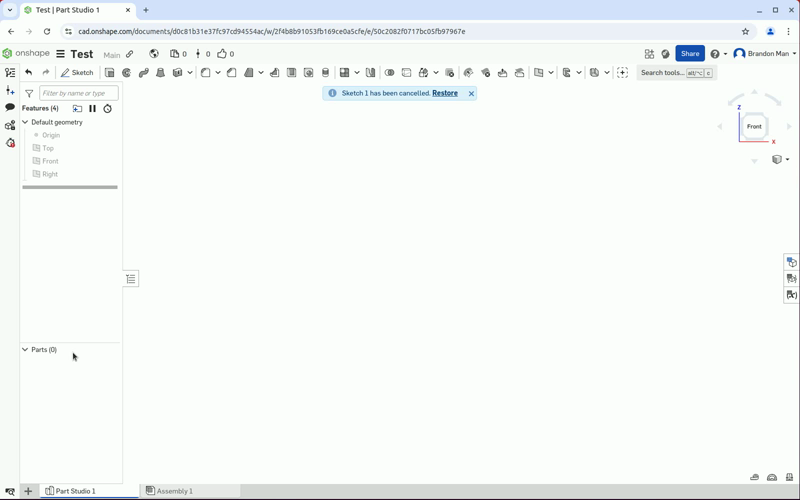
key(shift+y)
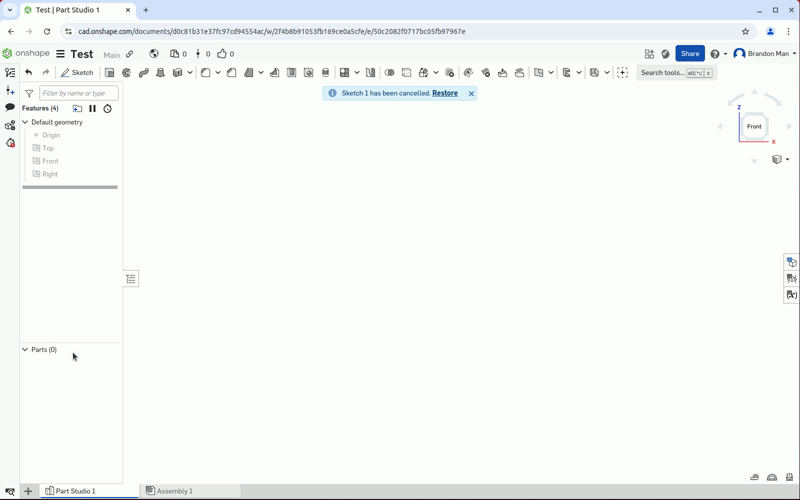
key(shift+s)
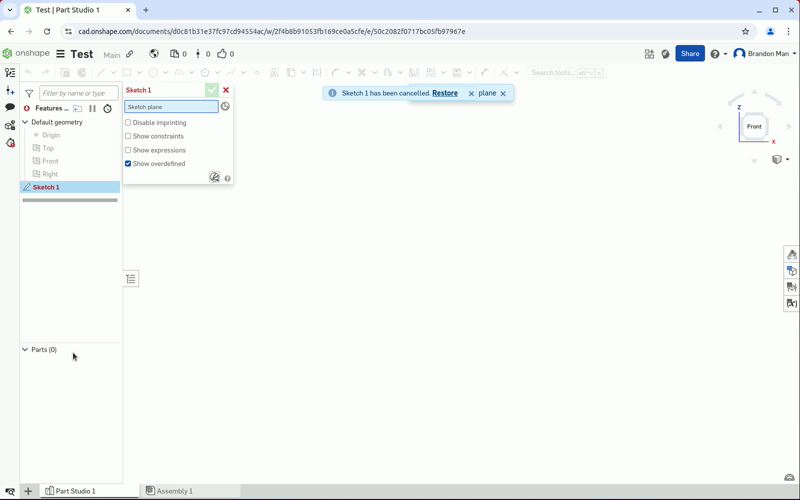
mouse_move(73, 163)
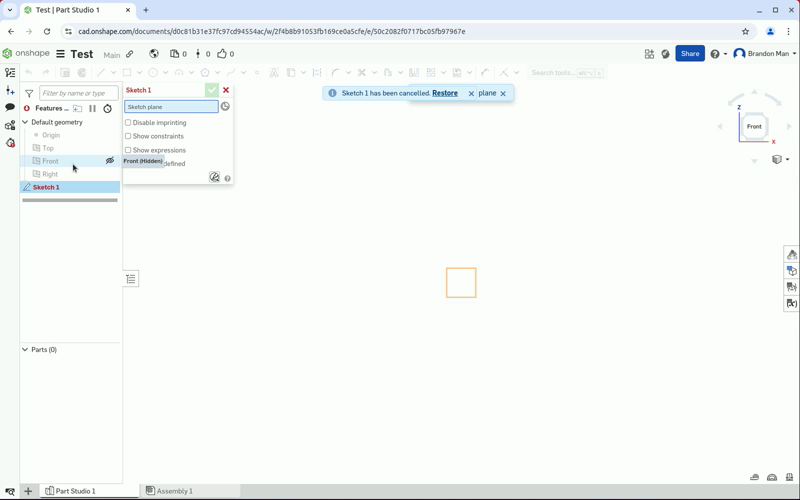
click(73, 163)
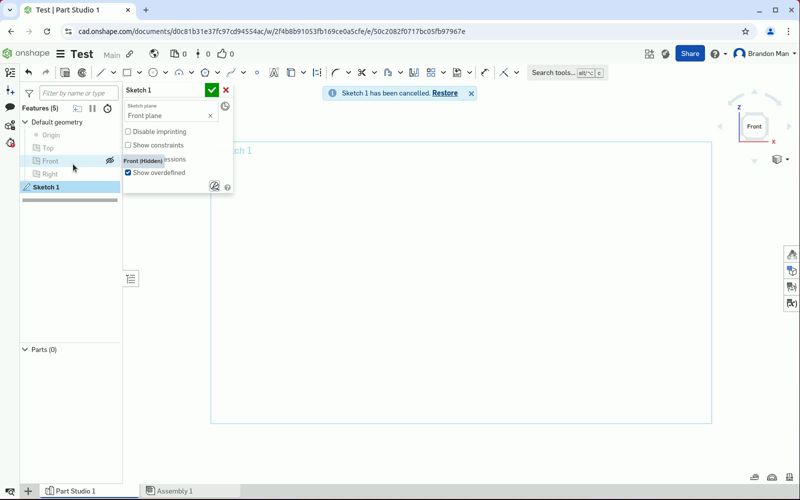
mouse_move(73, 352)
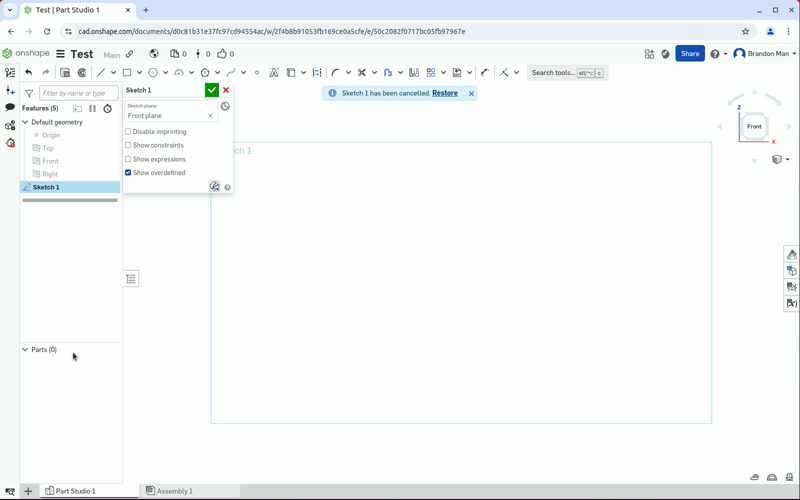
key(y)
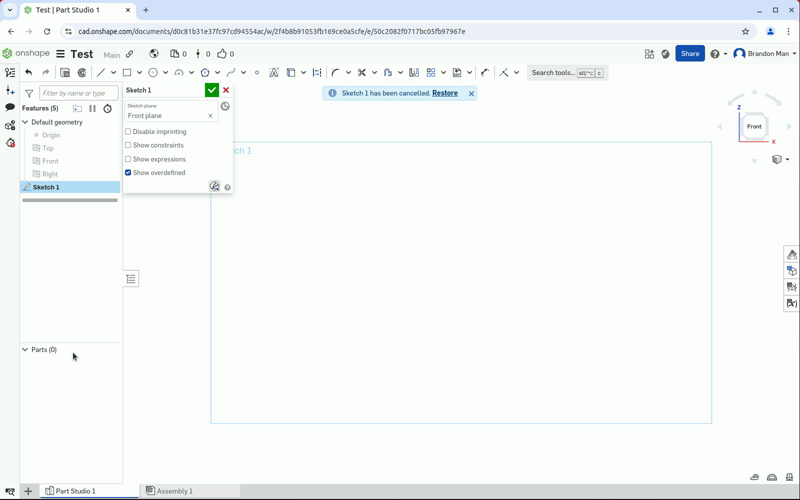
key(l)
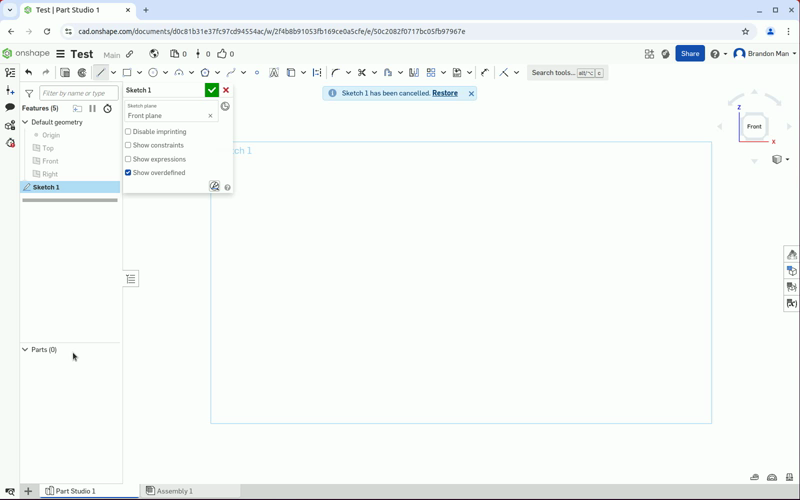
key_down(shift)
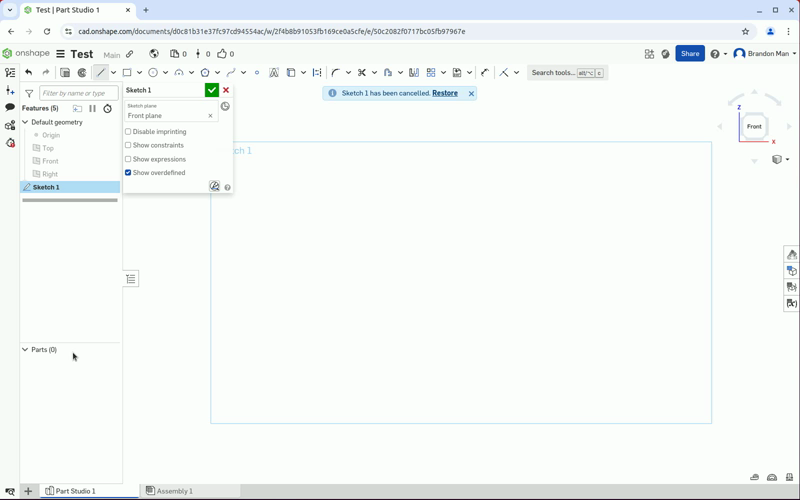
mouse_move(376, 311)
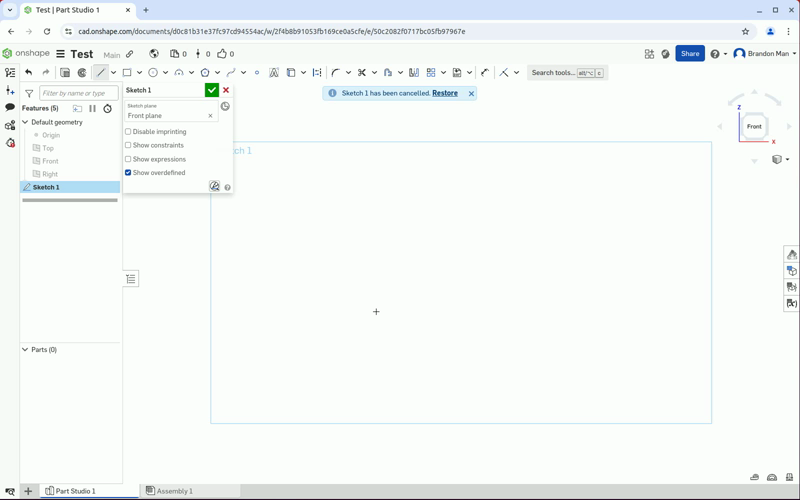
click(376, 311)
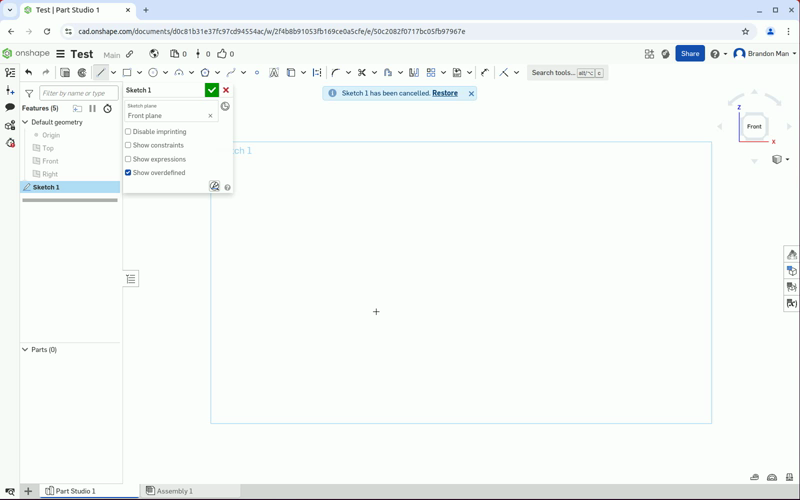
key_up(shift)
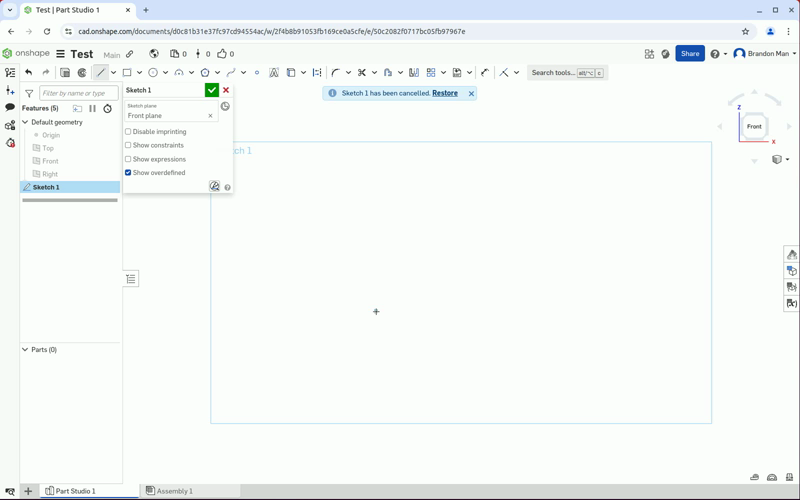
key_down(shift)
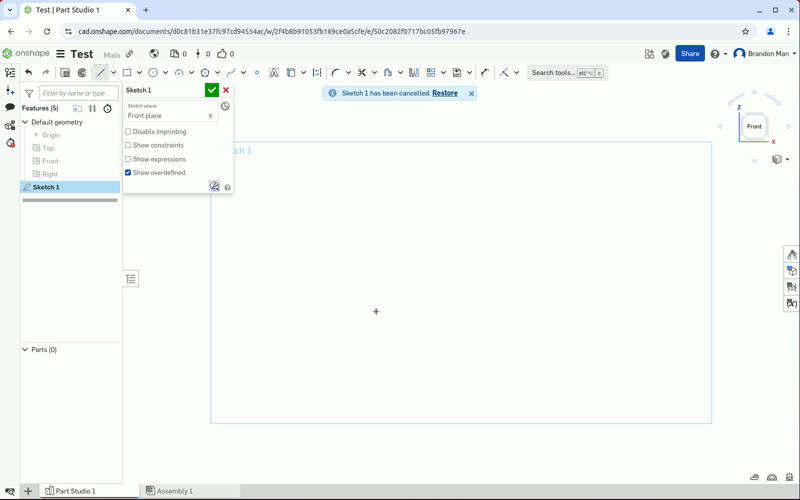
mouse_move(406, 311)
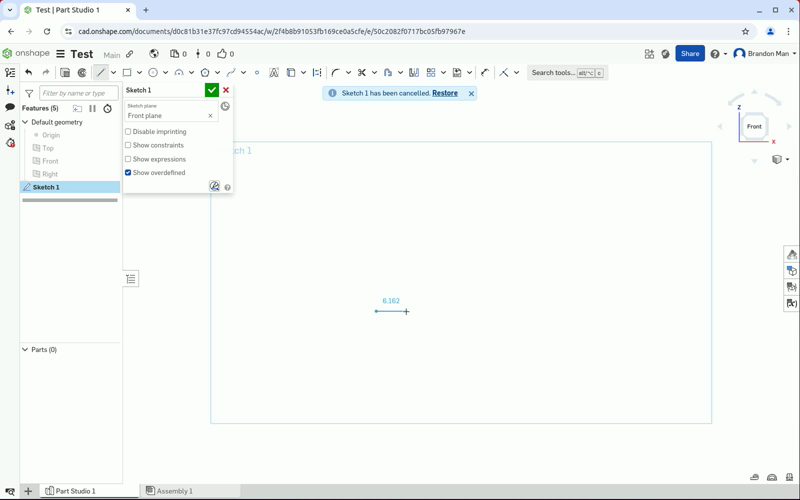
mouse_move(383, 311)
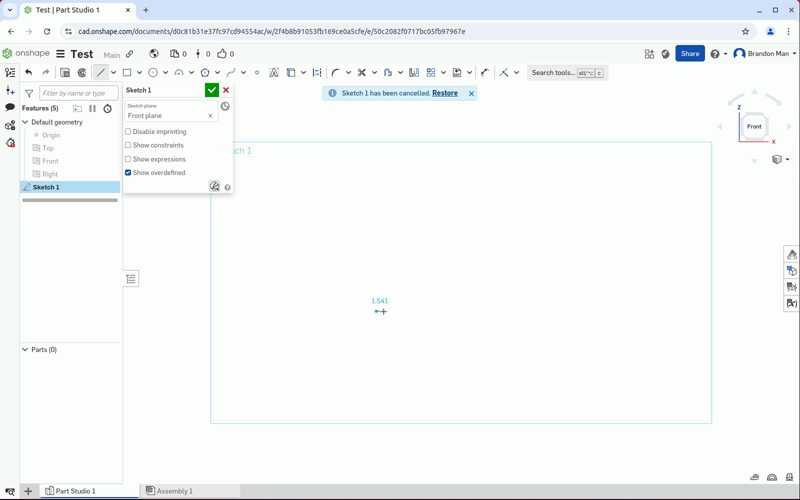
click(383, 311)
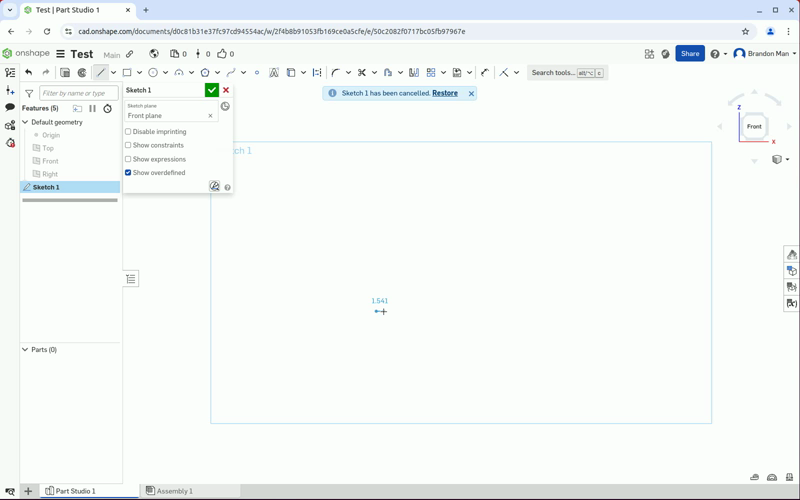
key_up(shift)
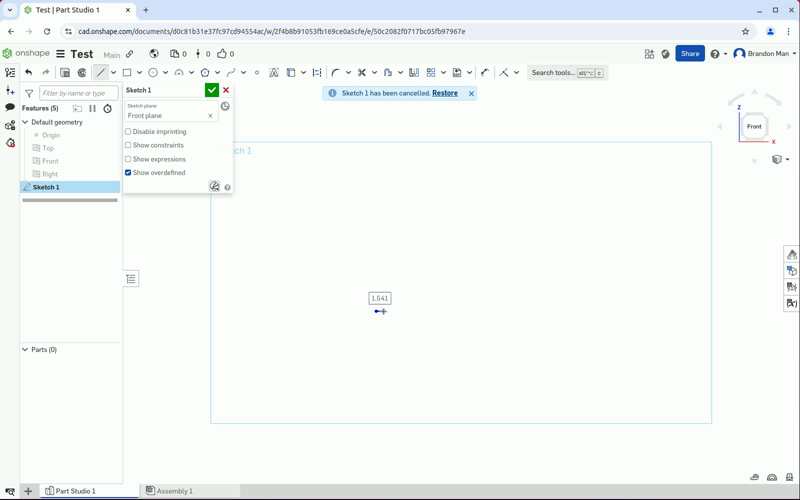
key_down(shift)
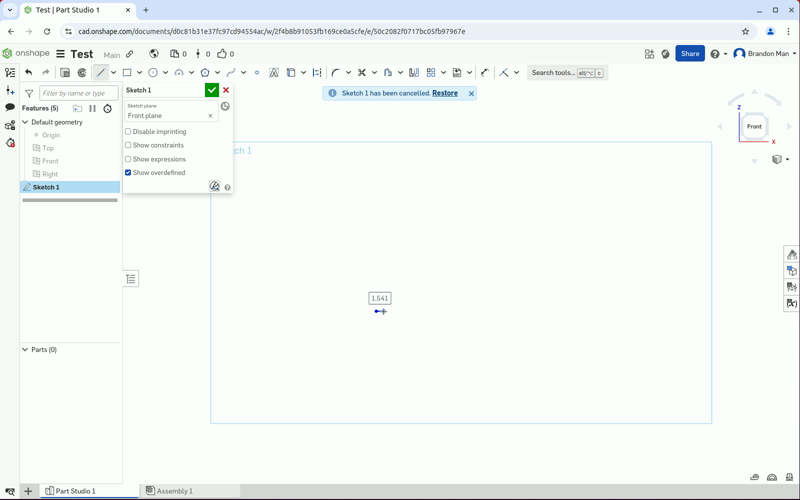
mouse_move(383, 170)
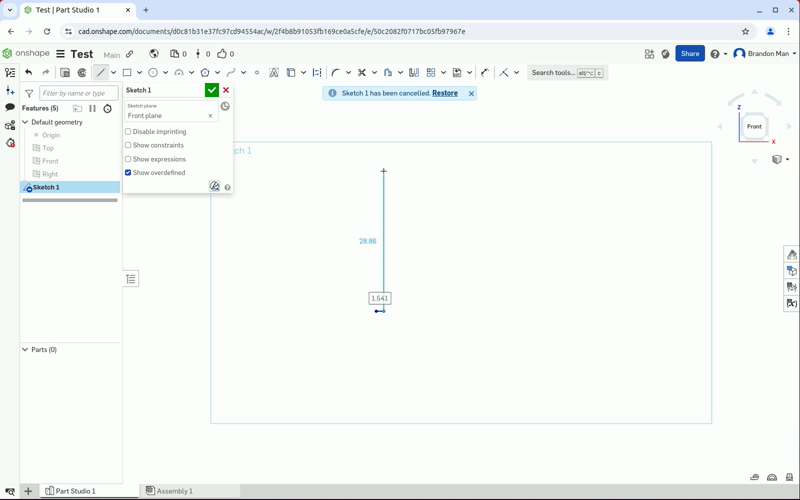
click(383, 170)
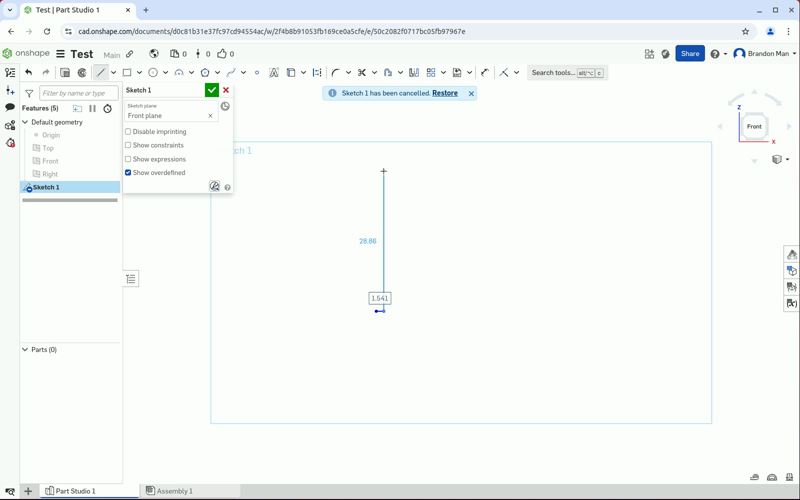
key_up(shift)
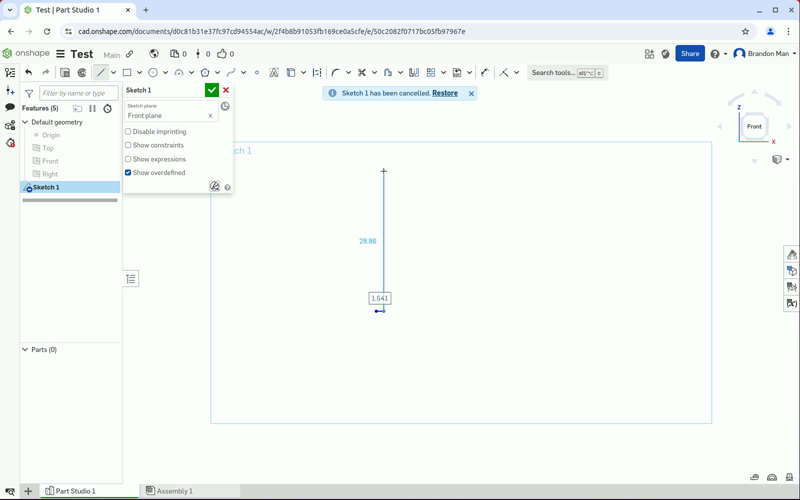
key_down(shift)
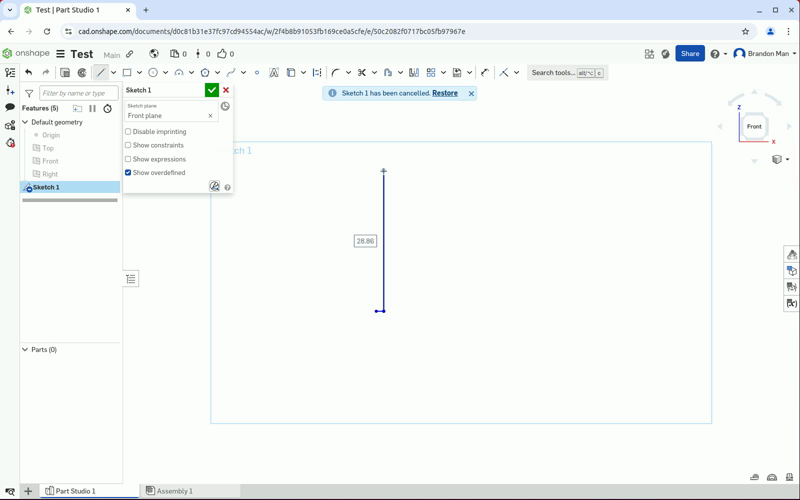
mouse_move(414, 170)
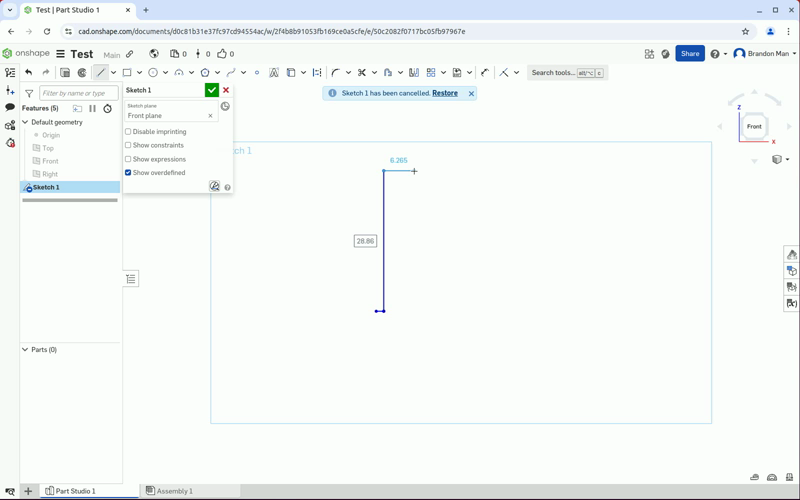
mouse_move(376, 170)
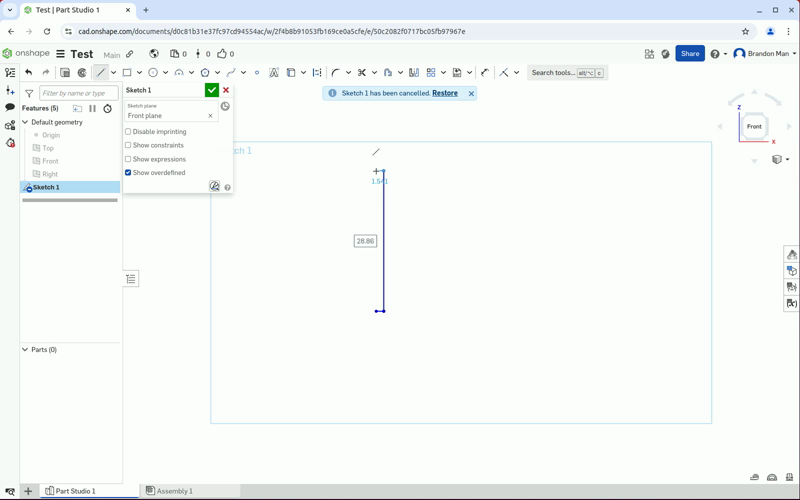
click(376, 170)
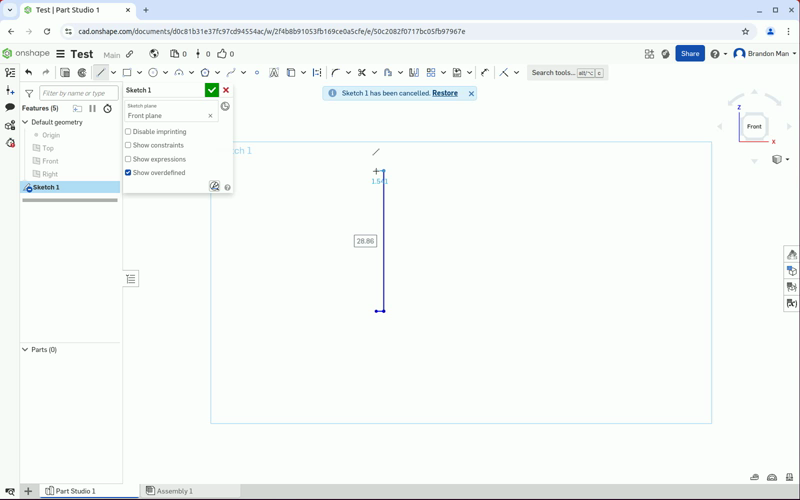
key_up(shift)
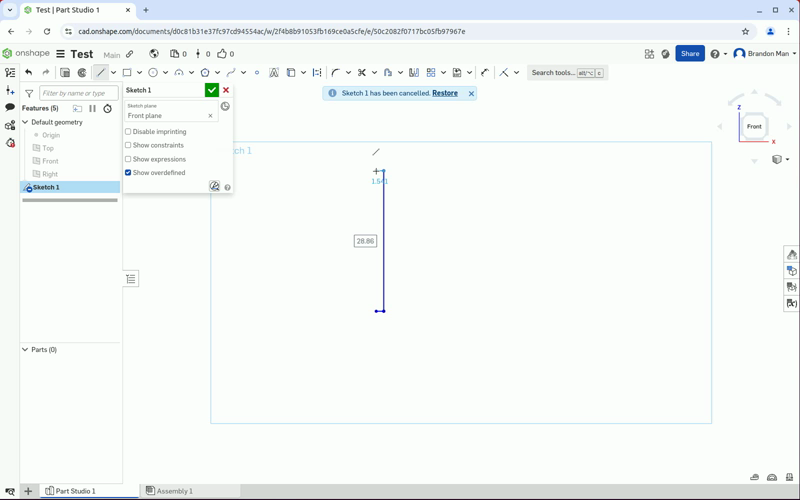
key_down(shift)
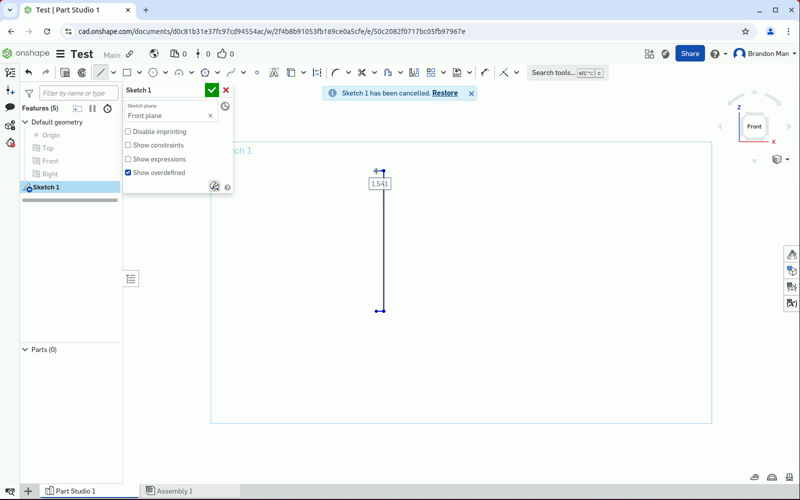
mouse_move(376, 311)
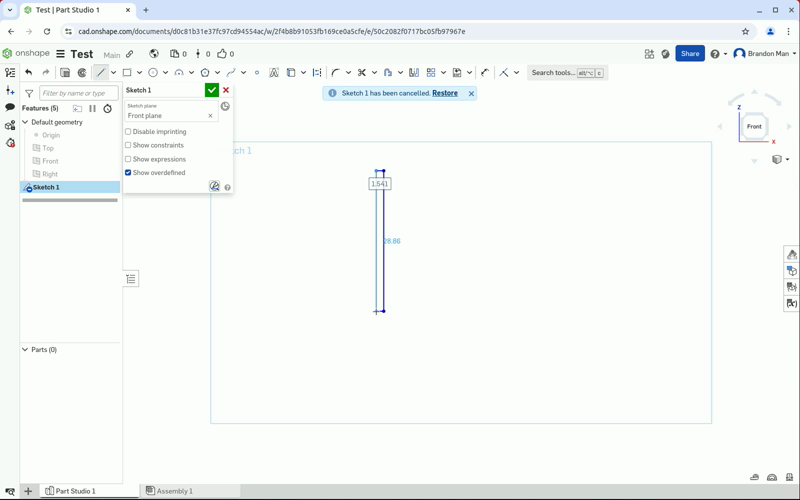
key_up(shift)
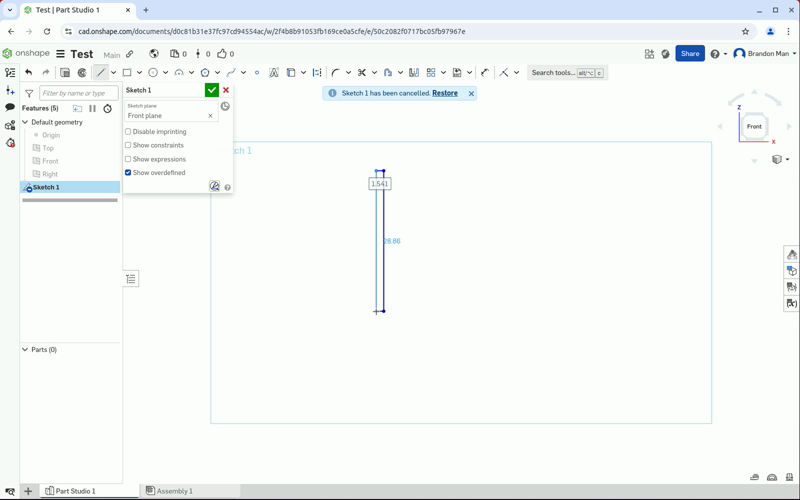
click(376, 311)
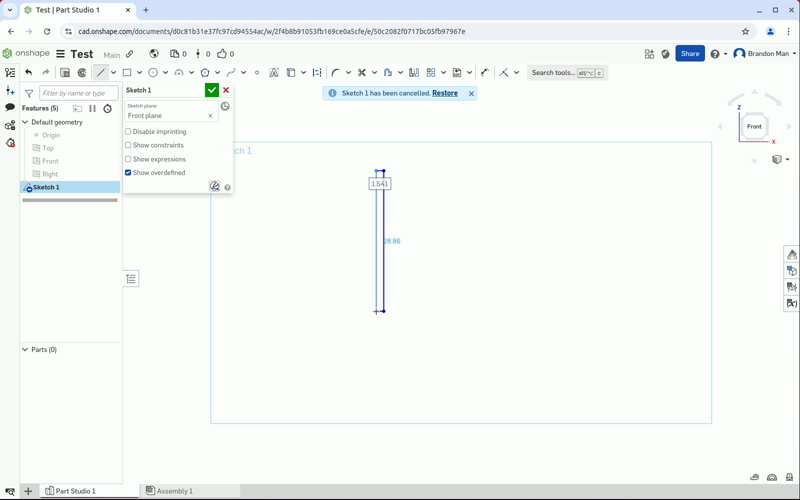
key(esc)
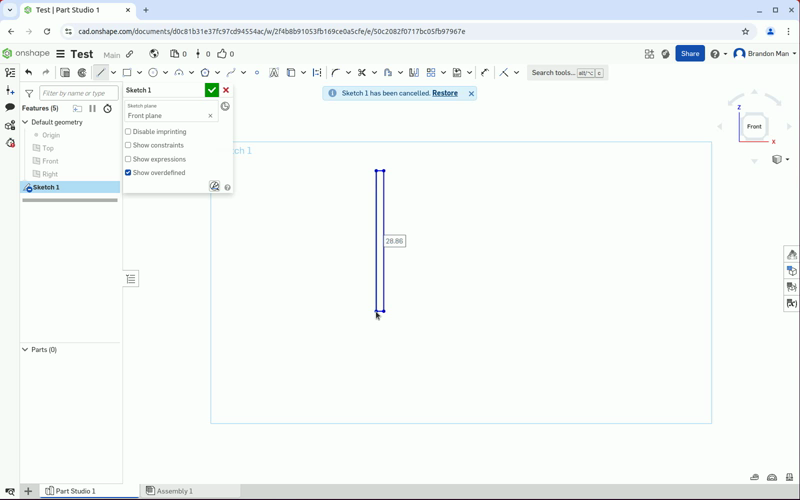
mouse_move(378, 225)
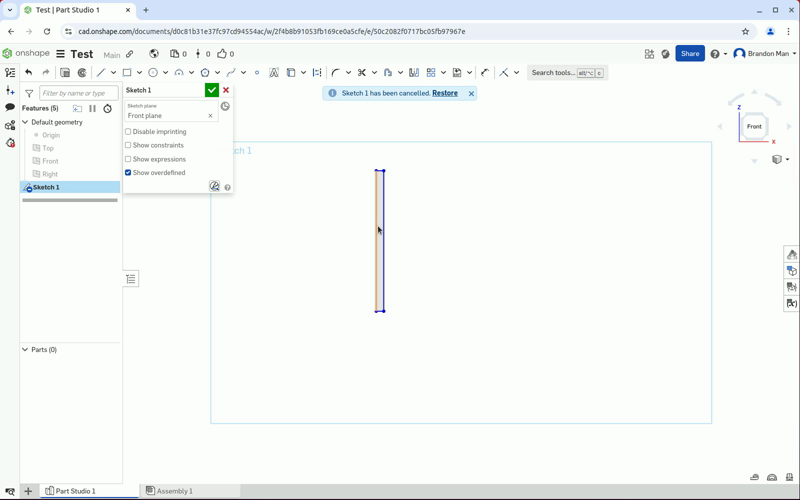
scroll(6)
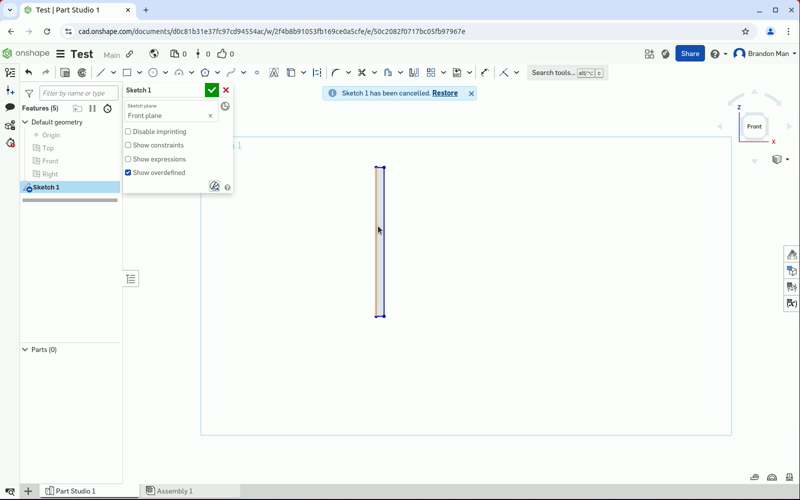
scroll(6)
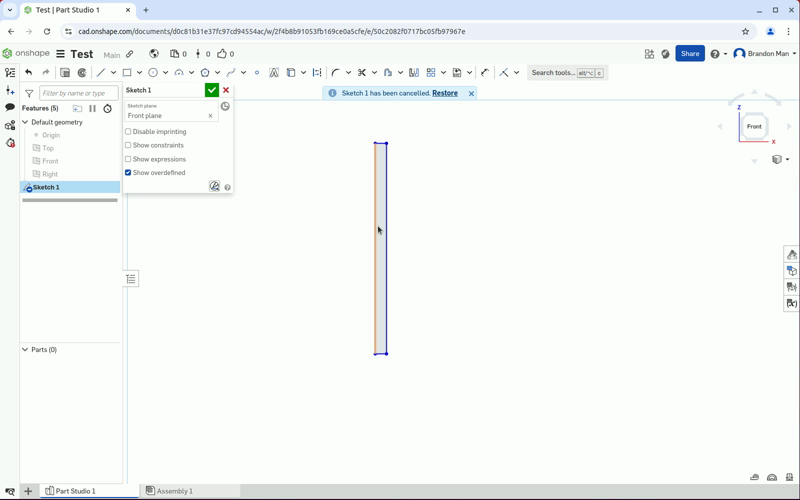
scroll(6)
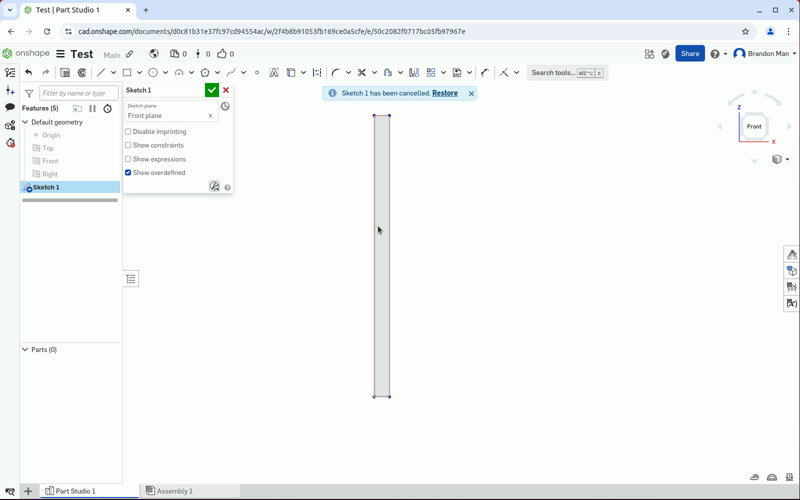
scroll(6)
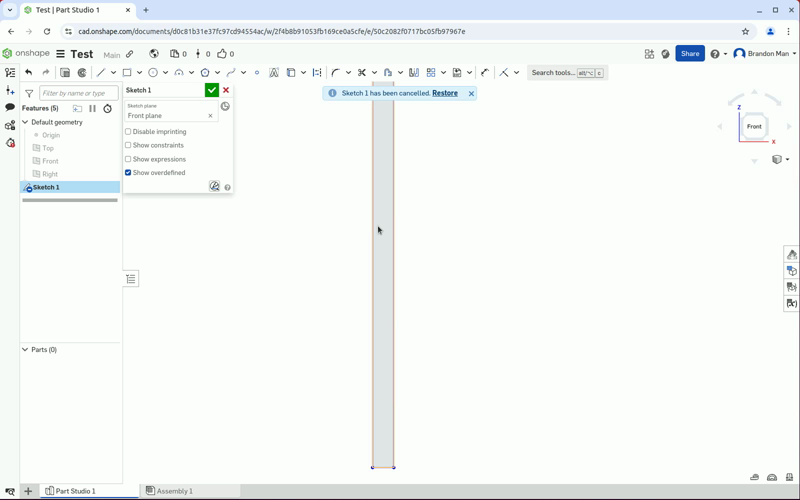
scroll(6)
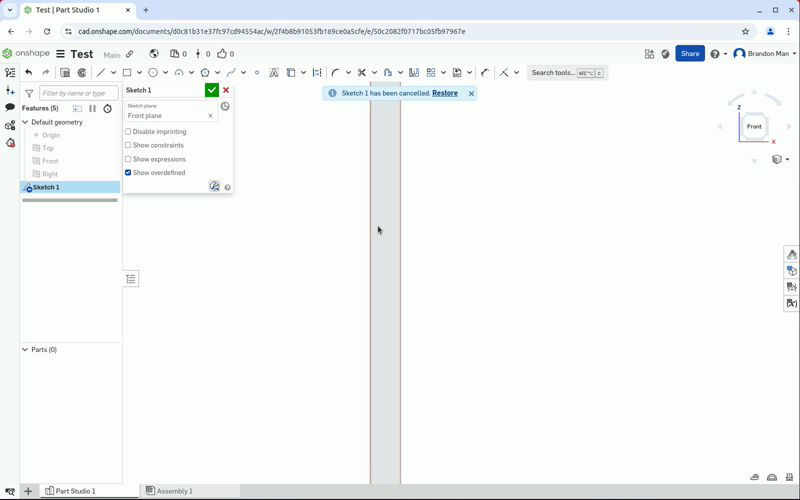
scroll(6)
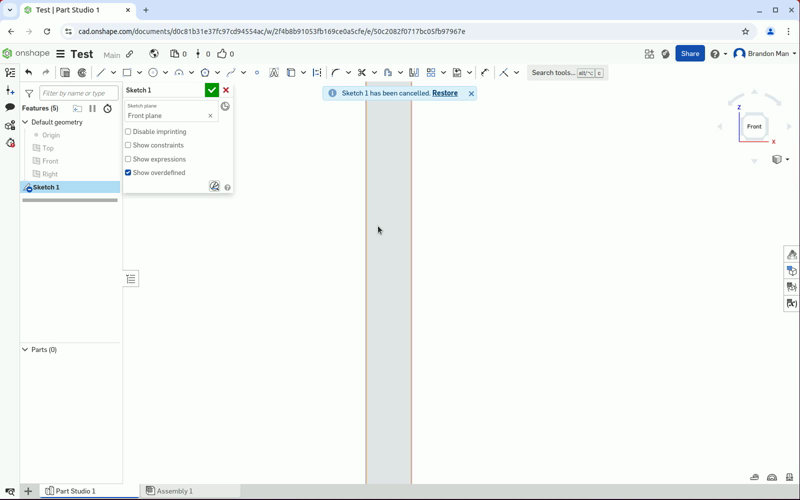
scroll(6)
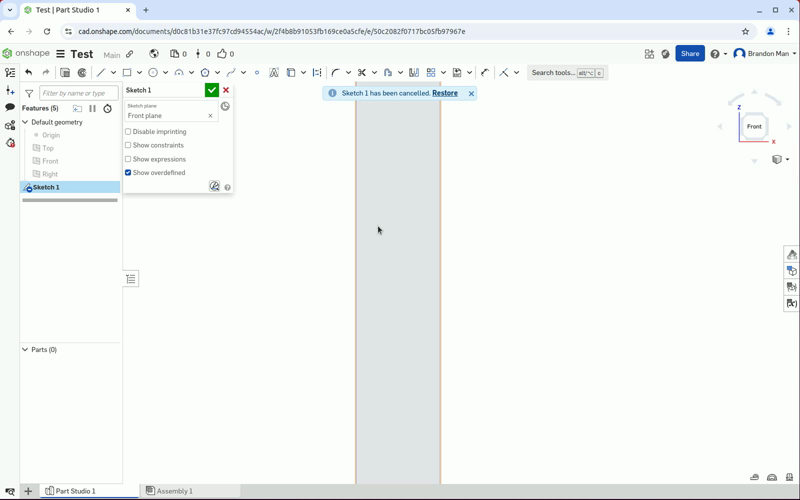
click(378, 225)
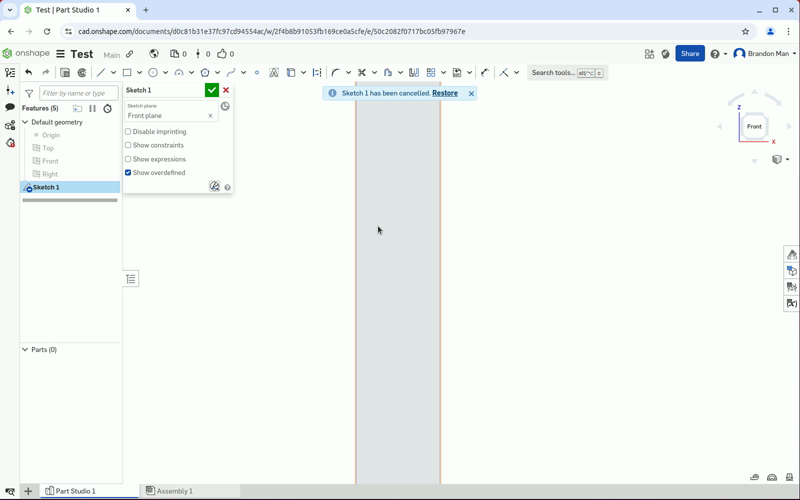
scroll(-6)
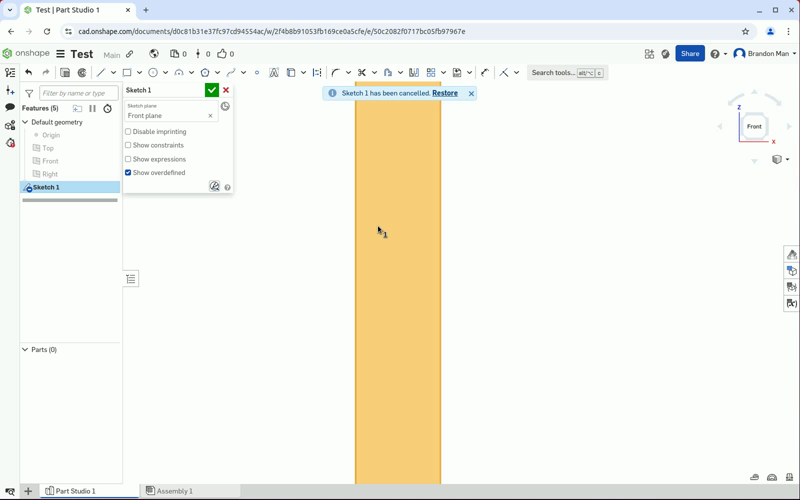
scroll(-6)
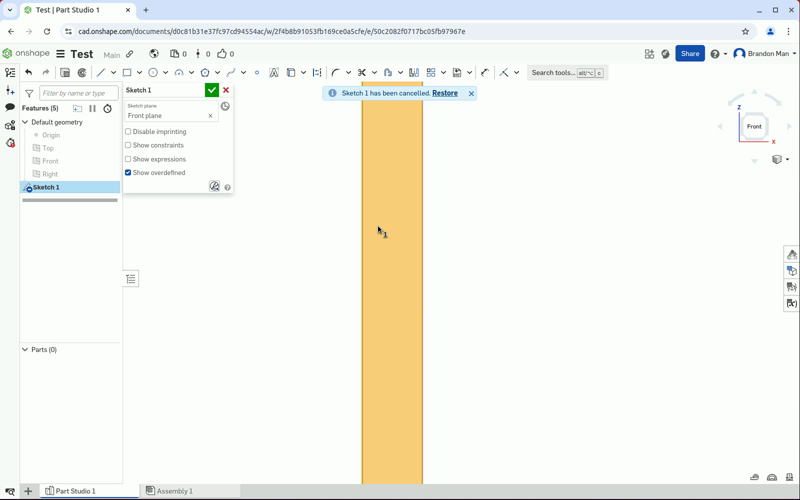
scroll(-6)
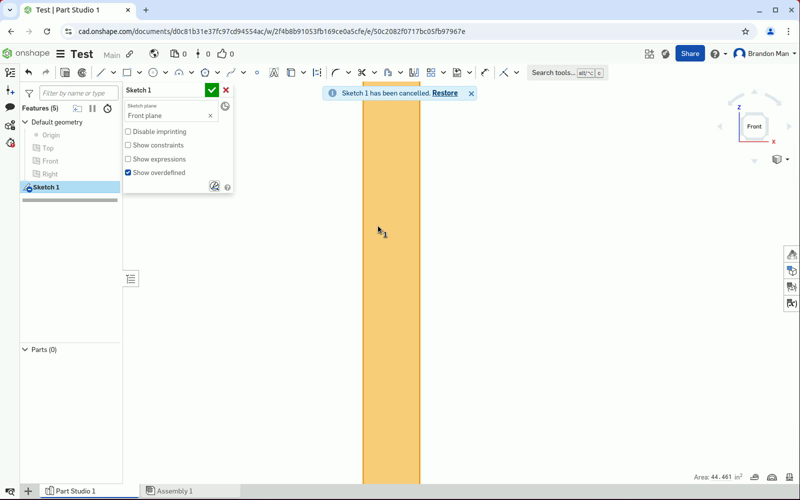
scroll(-6)
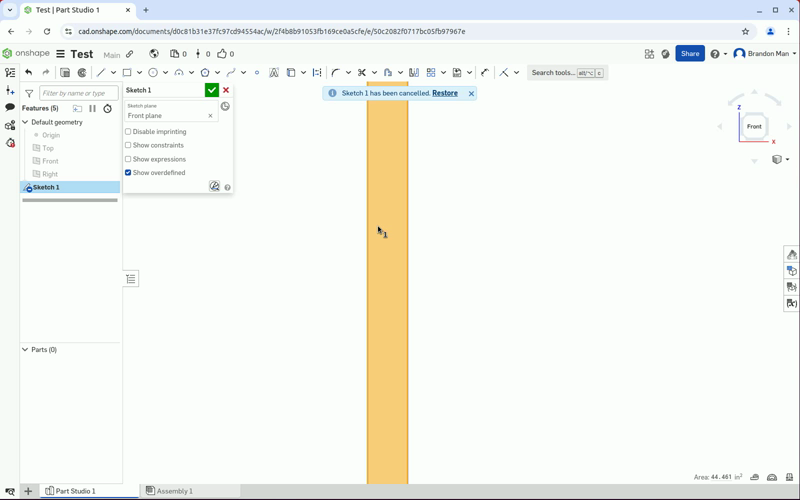
scroll(-6)
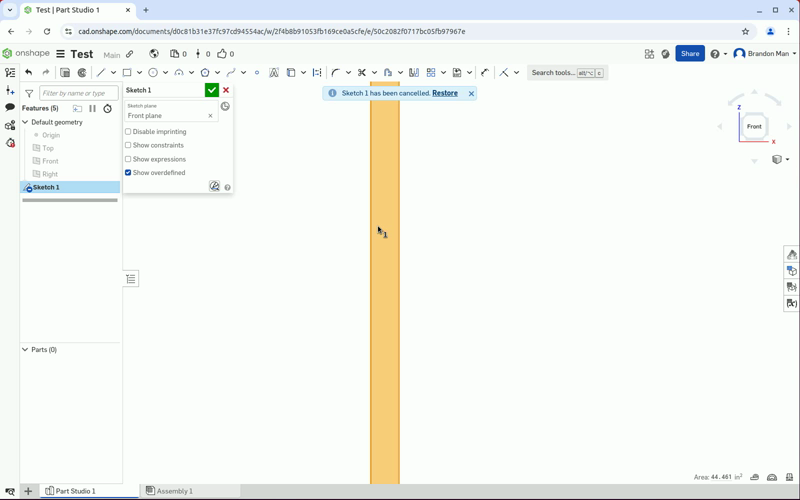
scroll(-6)
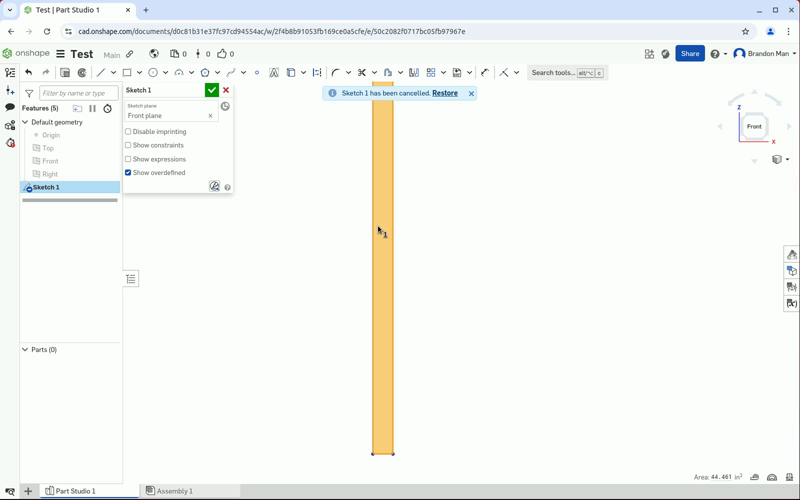
scroll(-6)
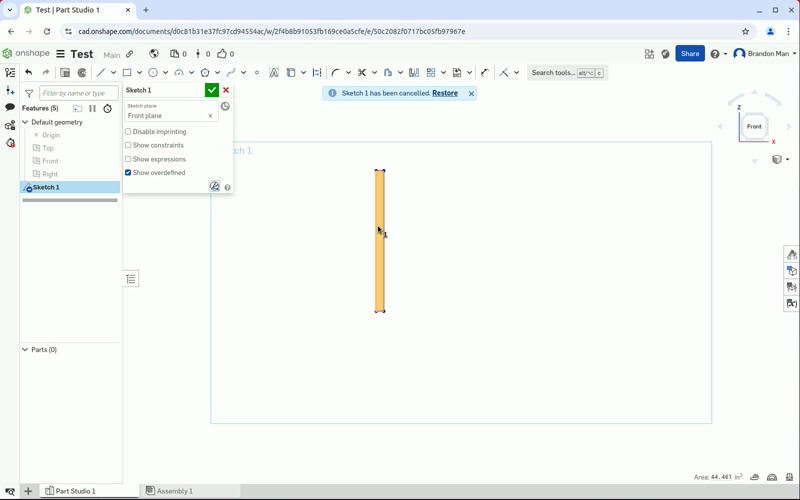
mouse_move(73, 352)
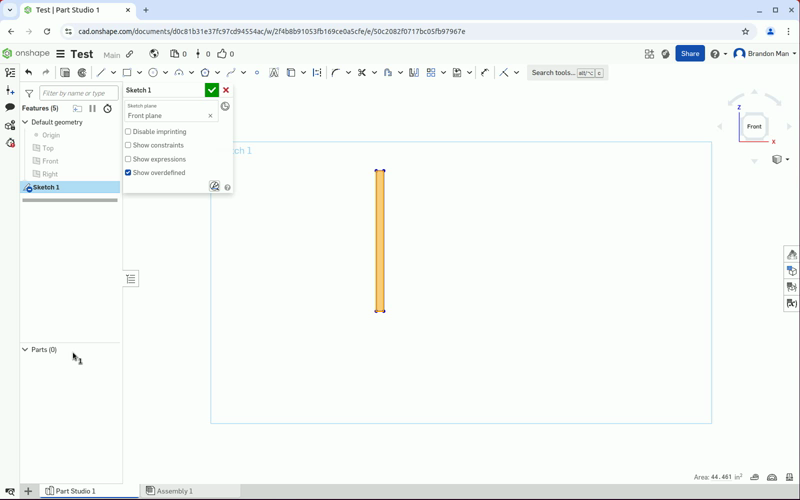
key(shift+y)
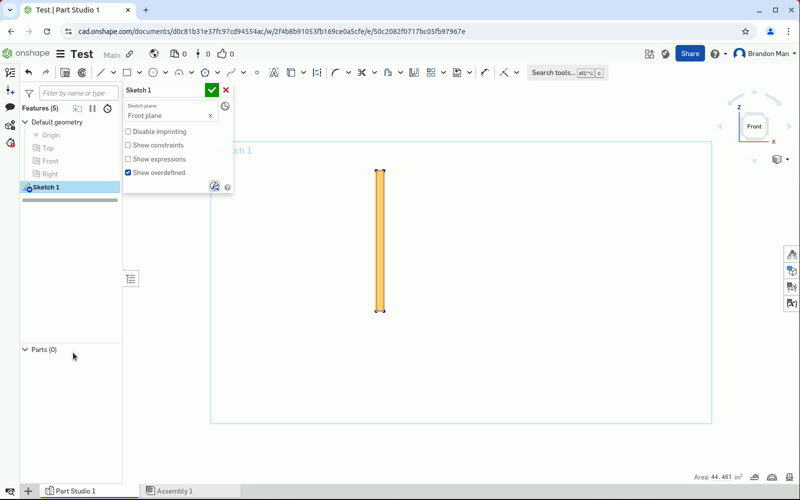
key(shift+e)
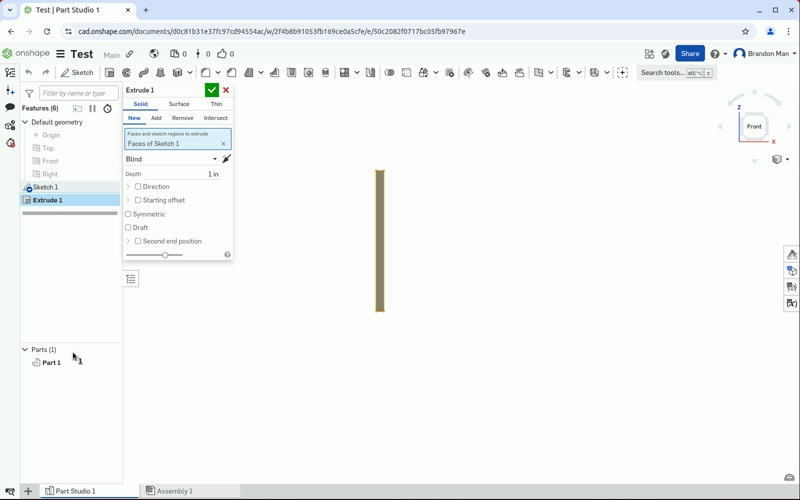
mouse_move(143, 106)
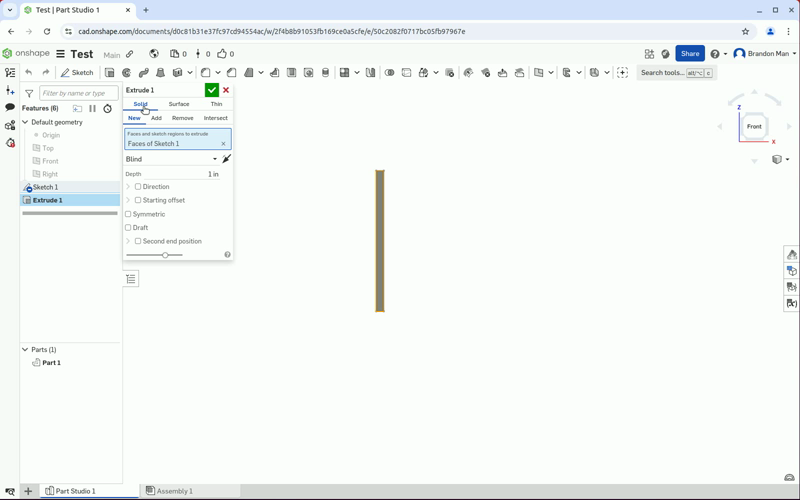
click(143, 106)
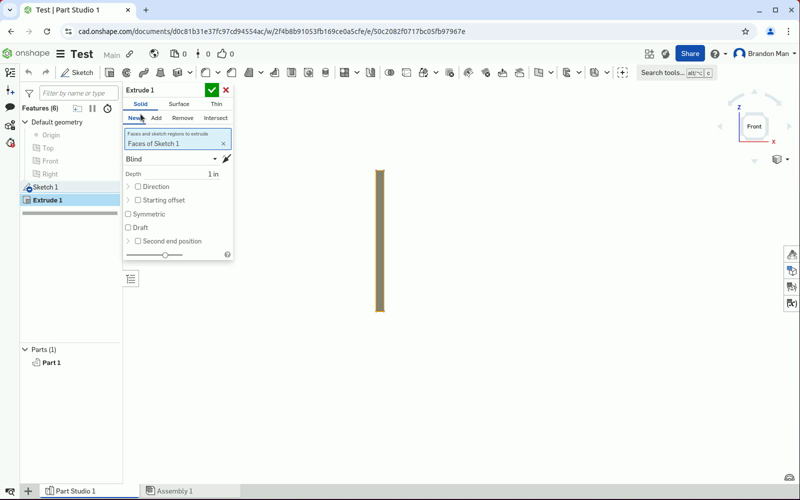
mouse_move(137, 120)
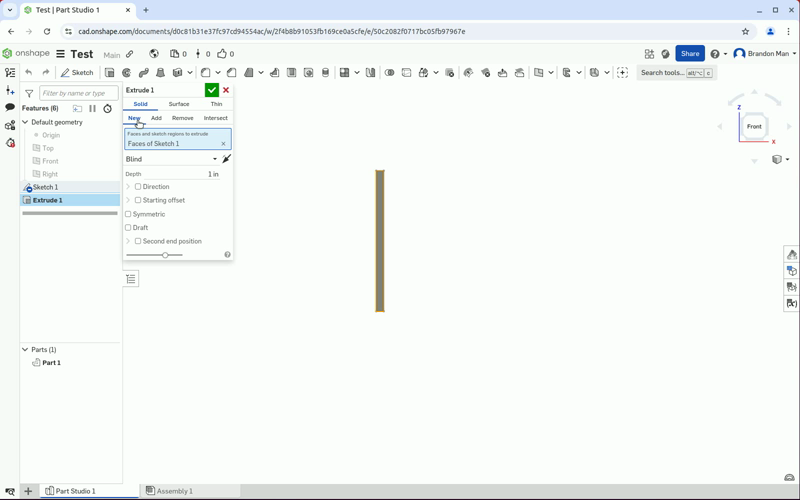
click(137, 120)
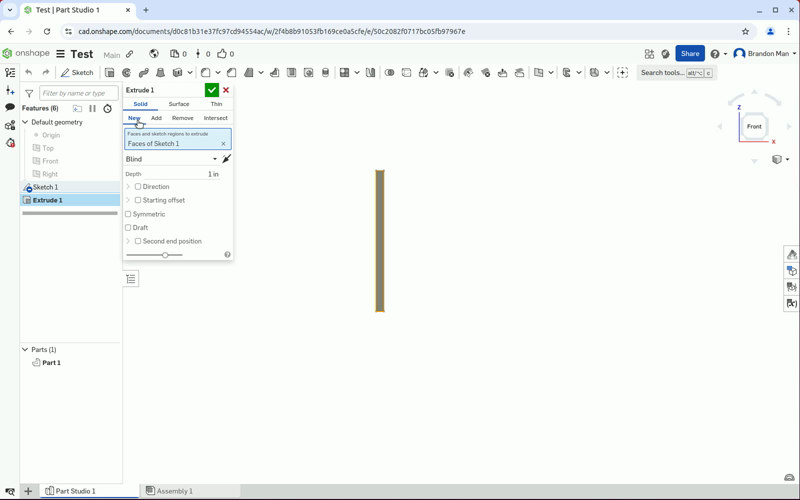
key(tab, 4)
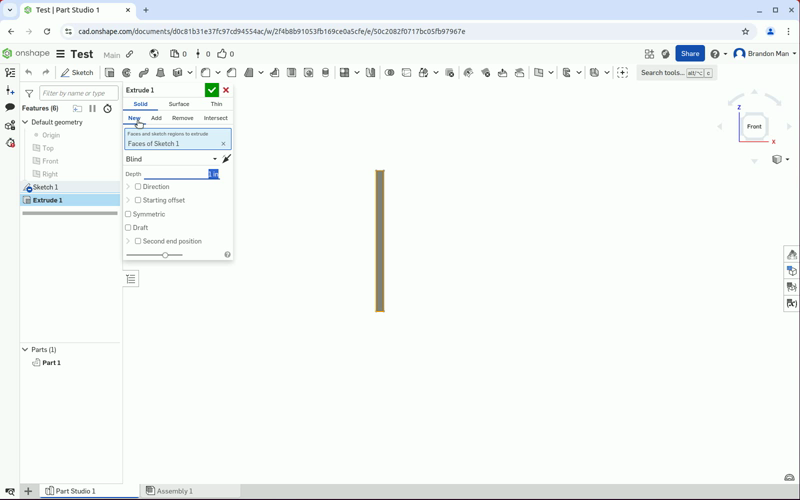
text(-0.241)
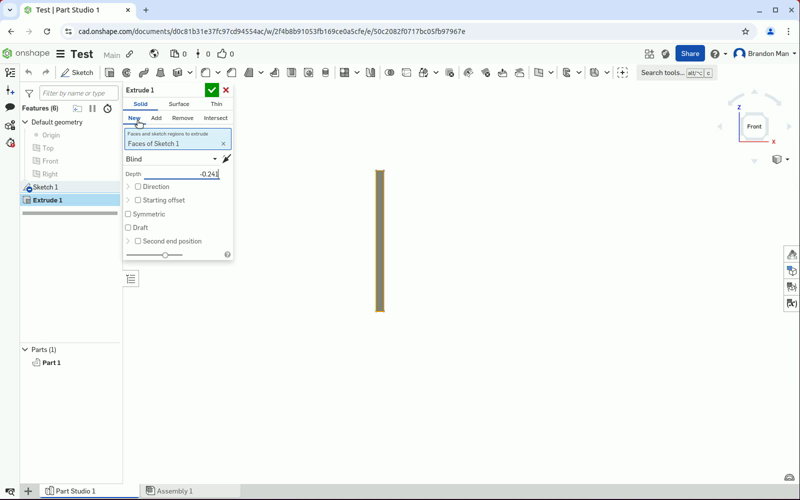
key(enter)
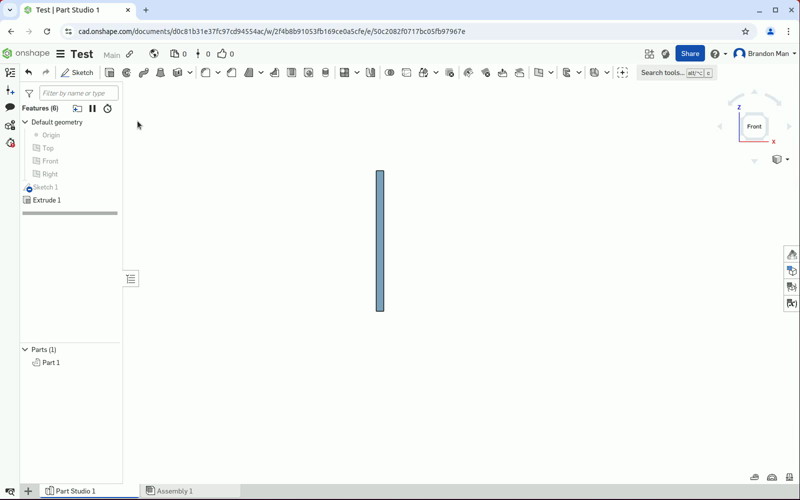
key(shift+h)
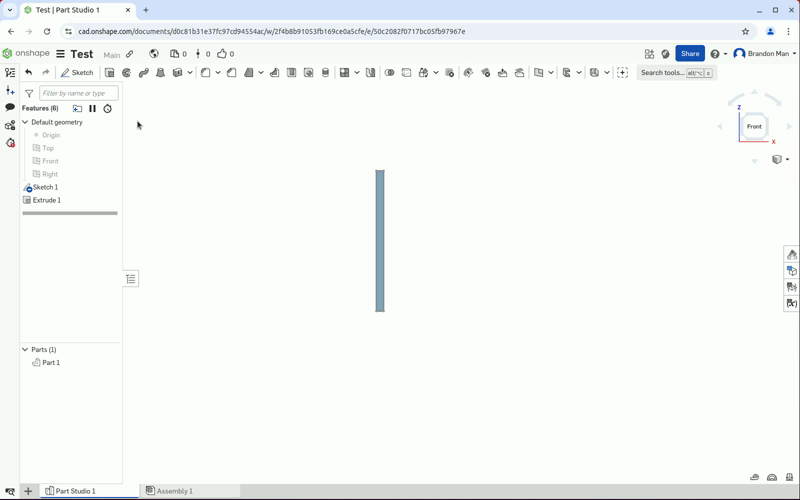
key(shift+h)
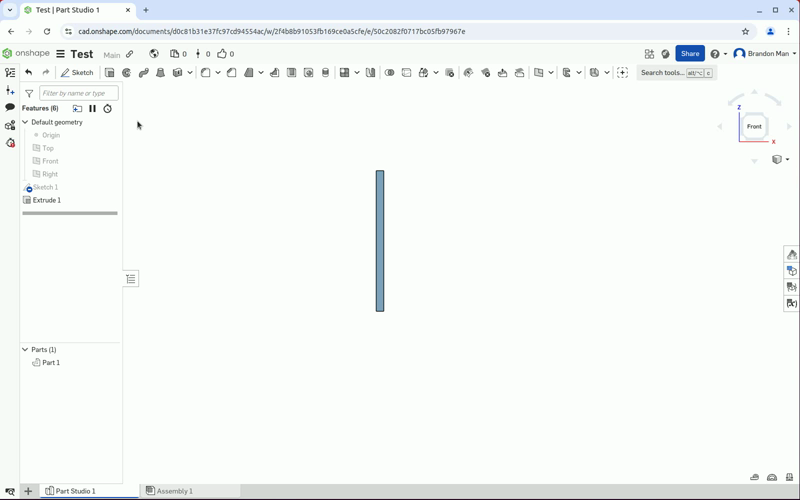
mouse_move(73, 189)
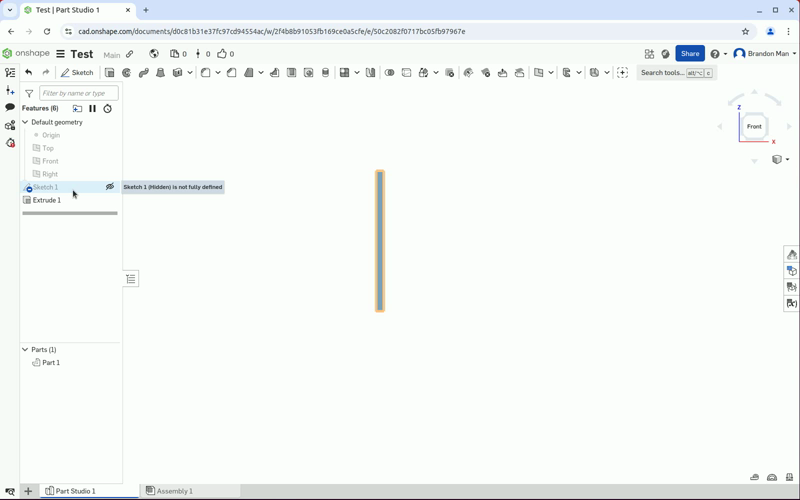
click(73, 189)
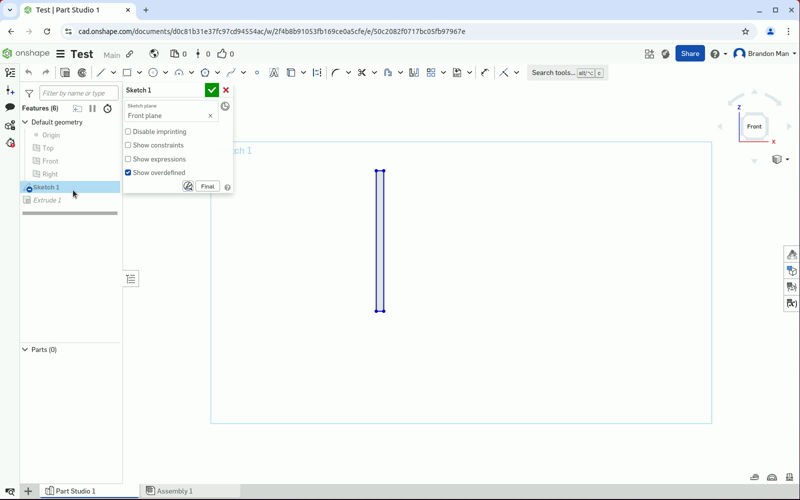
mouse_move(229, 92)
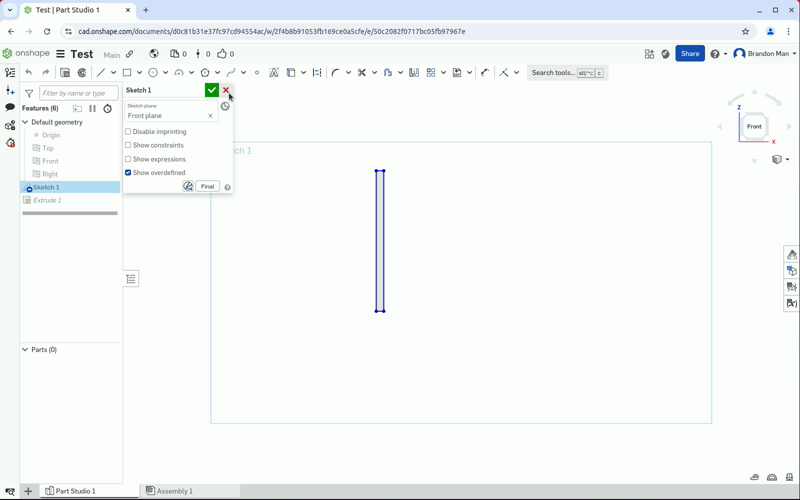
click(229, 92)
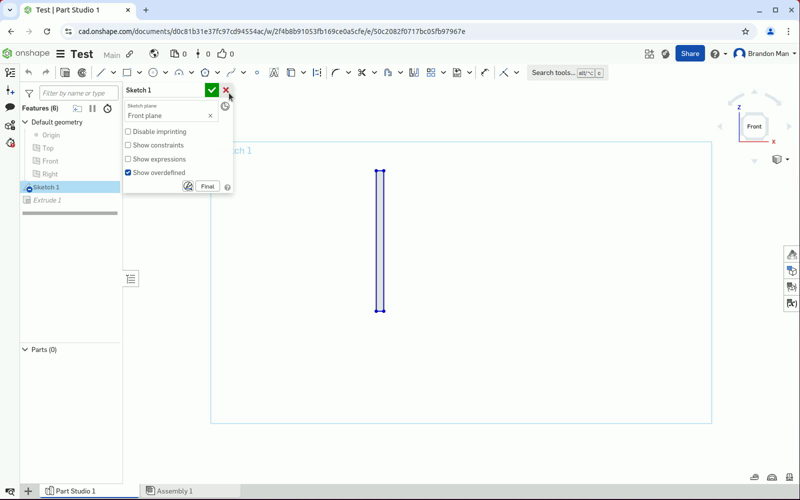
key(shift+s)
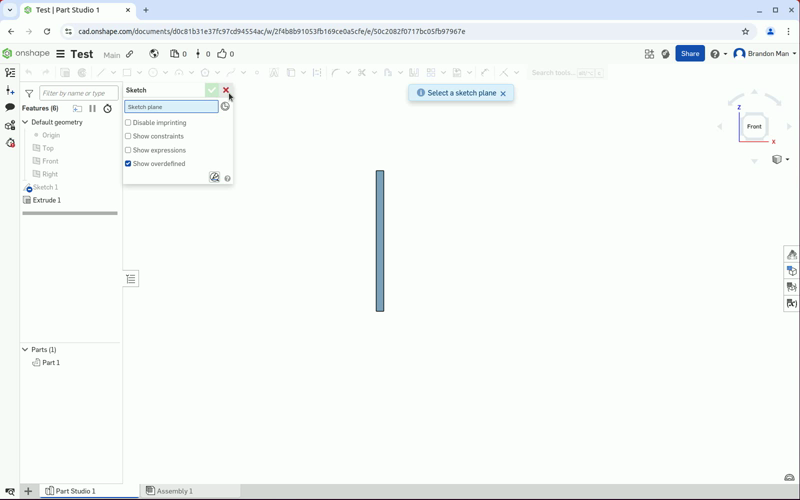
mouse_move(73, 163)
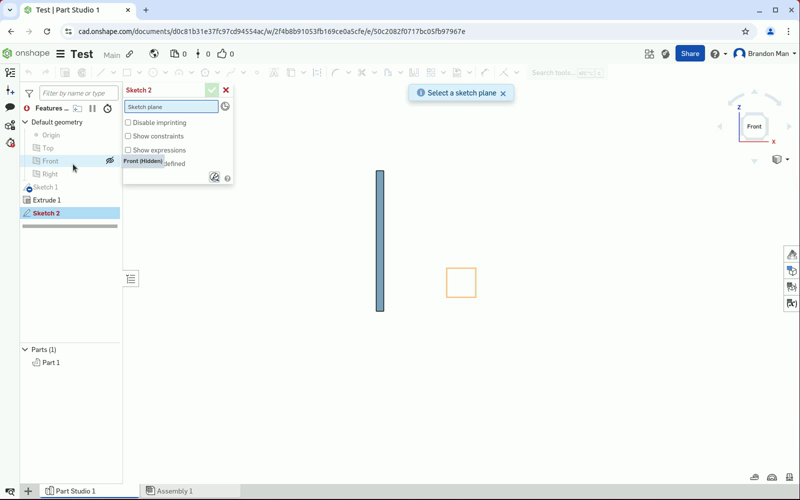
click(73, 163)
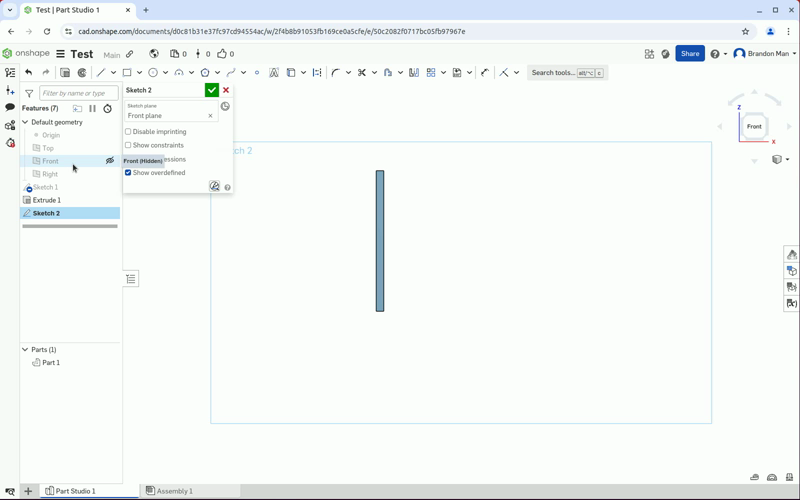
mouse_move(73, 352)
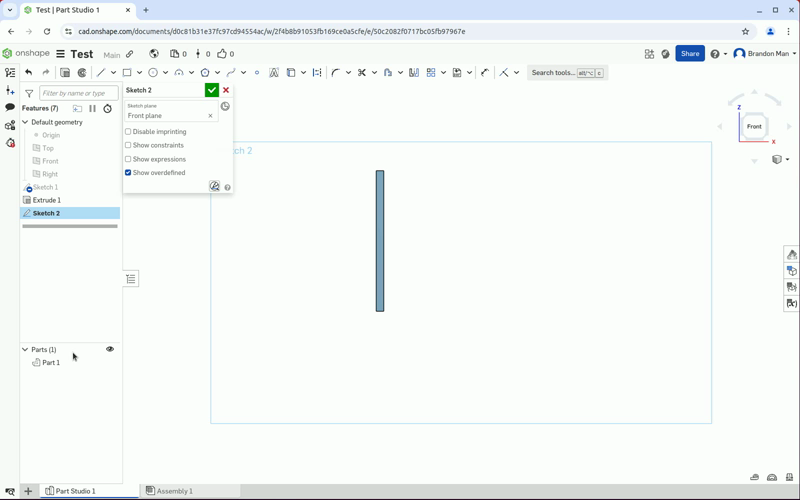
key(y)
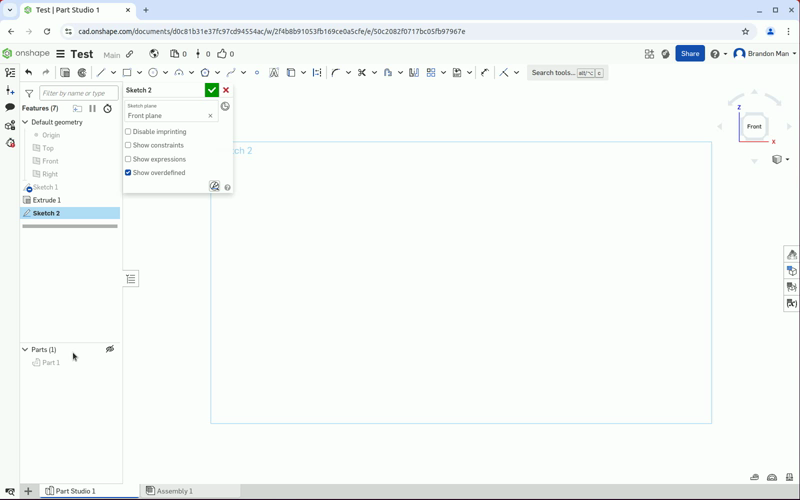
key(l)
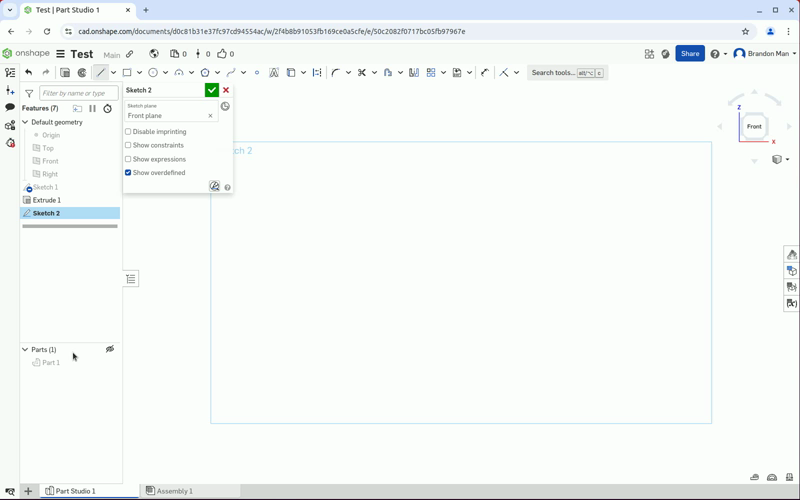
key_down(shift)
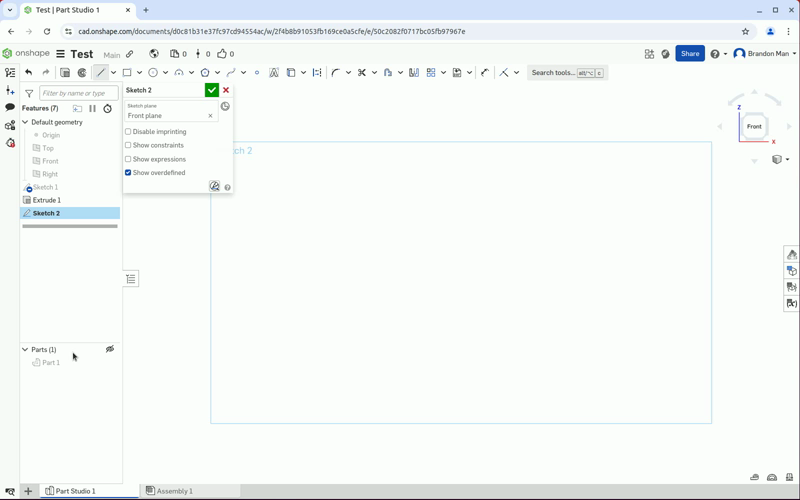
mouse_move(384, 311)
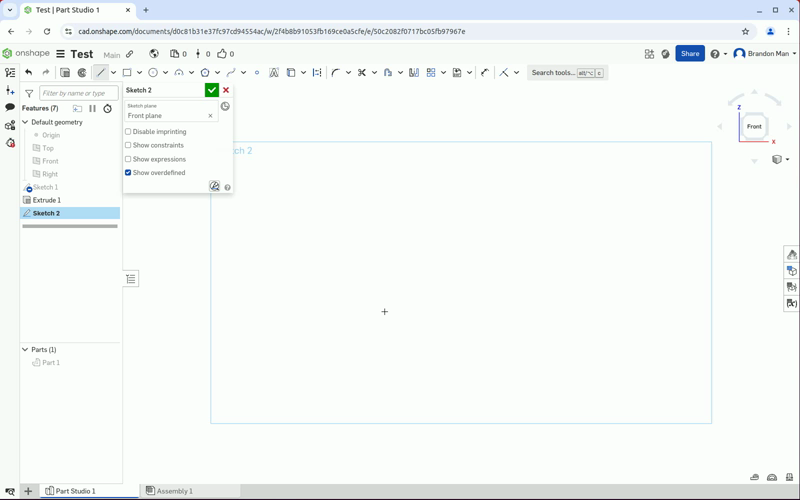
click(384, 311)
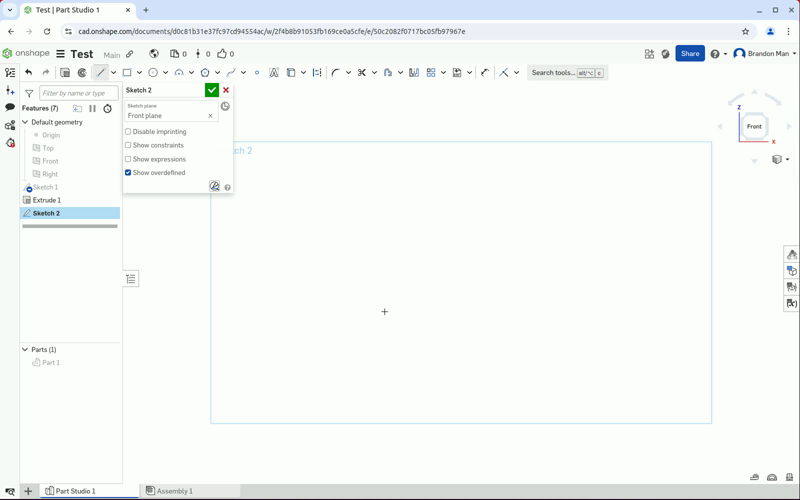
key_up(shift)
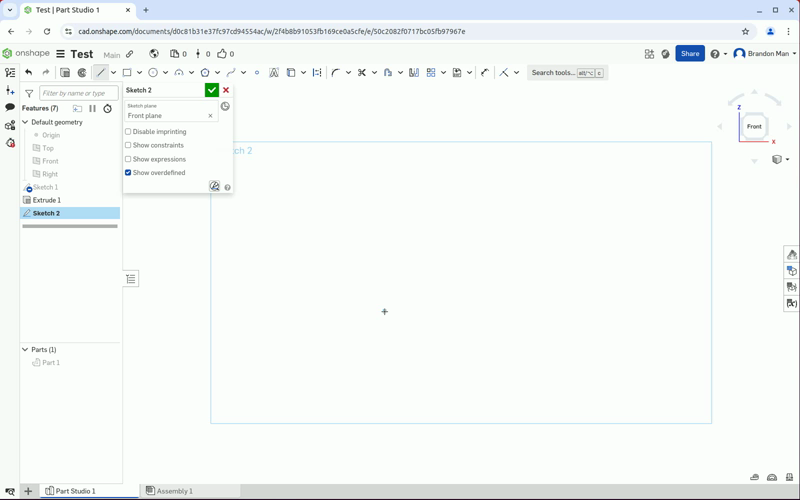
key_down(shift)
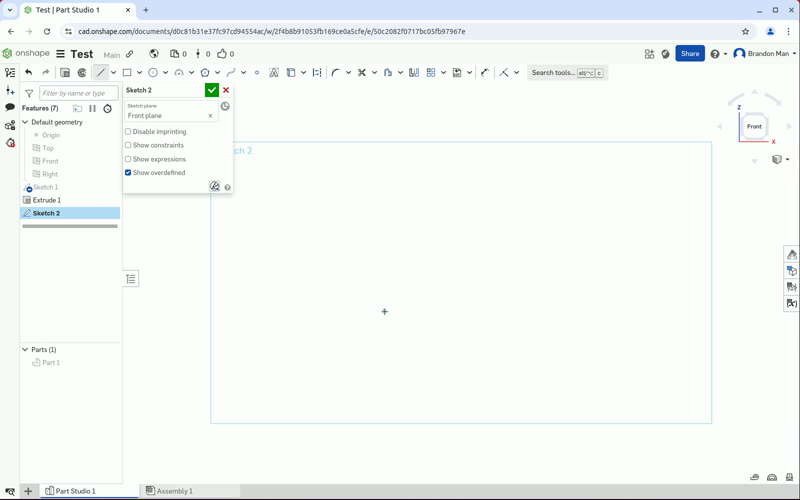
mouse_move(414, 311)
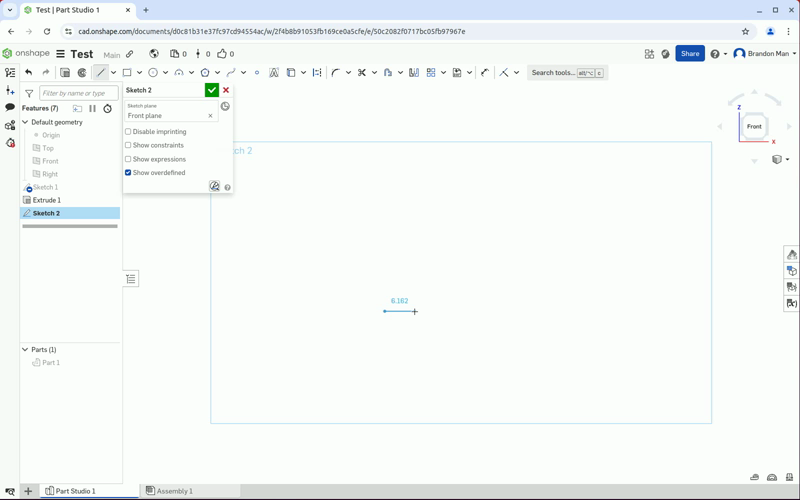
mouse_move(392, 311)
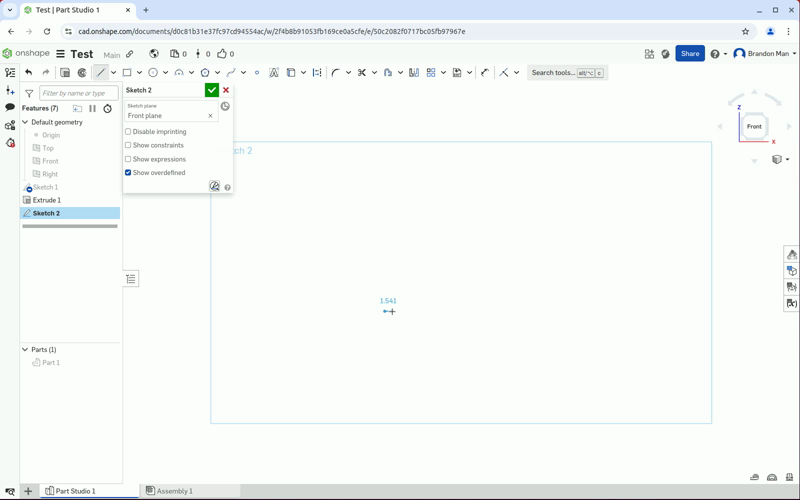
click(392, 311)
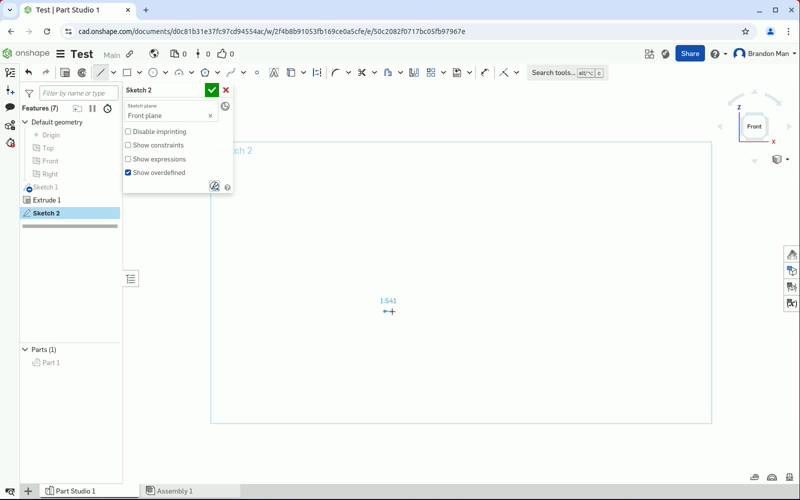
key_up(shift)
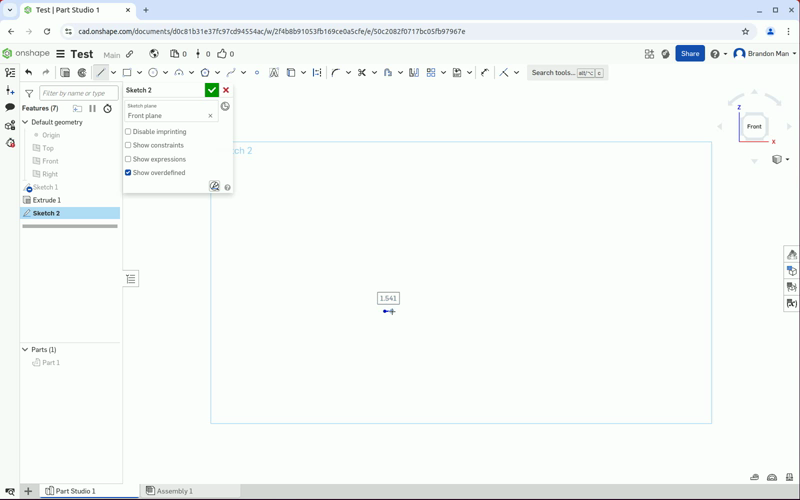
key_down(shift)
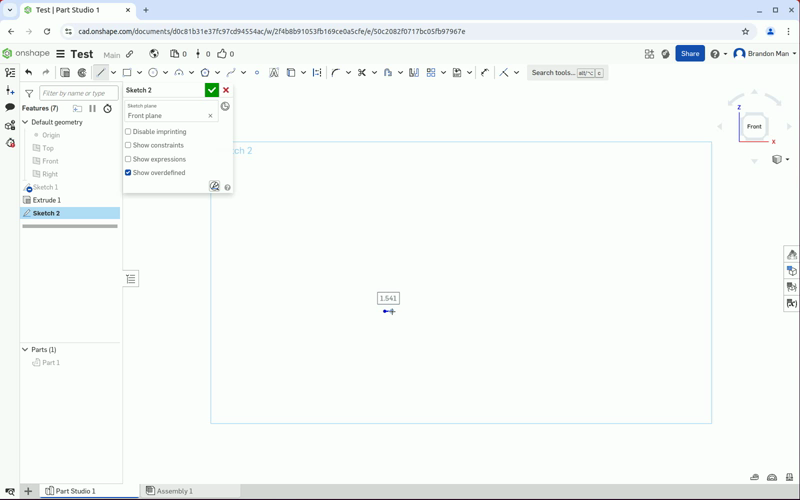
mouse_move(392, 170)
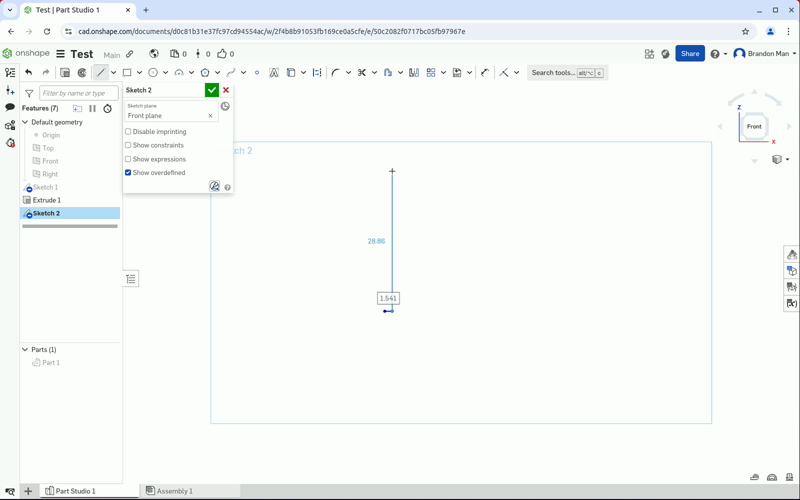
click(392, 170)
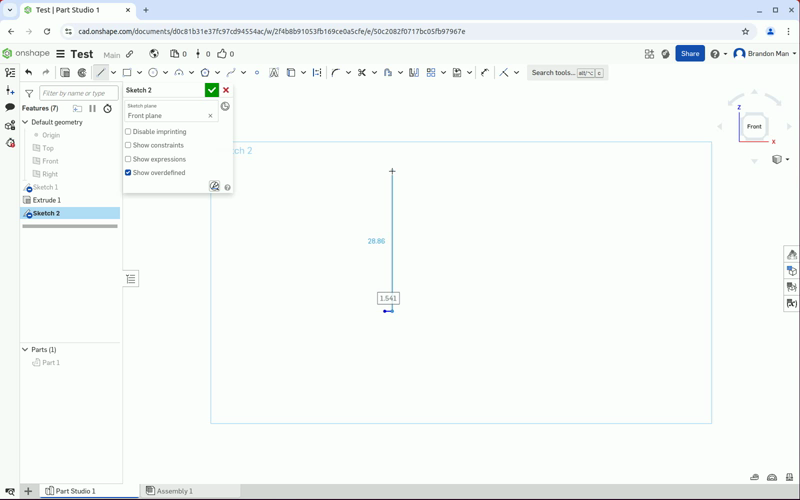
key_up(shift)
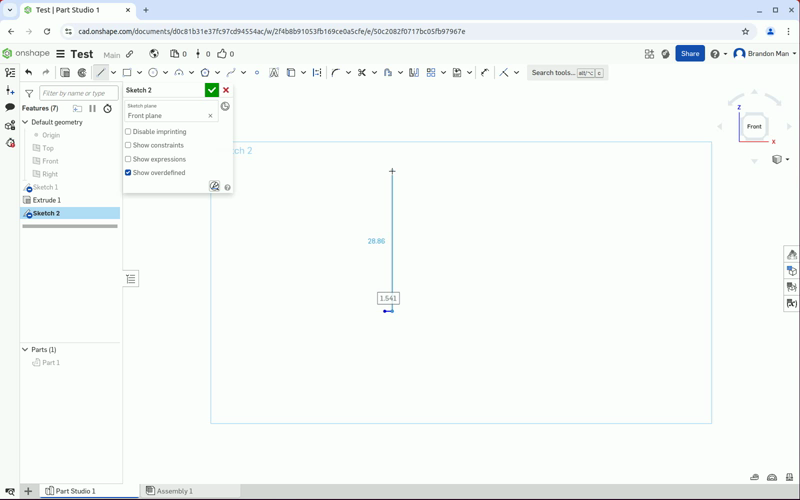
key_down(shift)
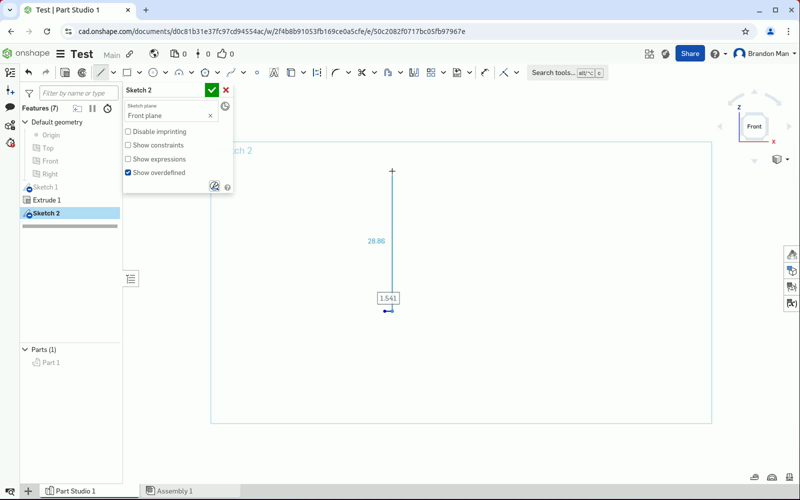
mouse_move(422, 170)
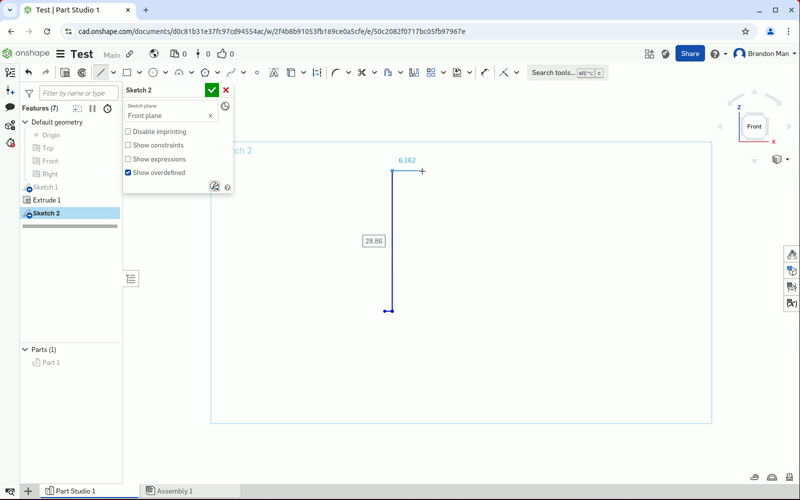
mouse_move(384, 170)
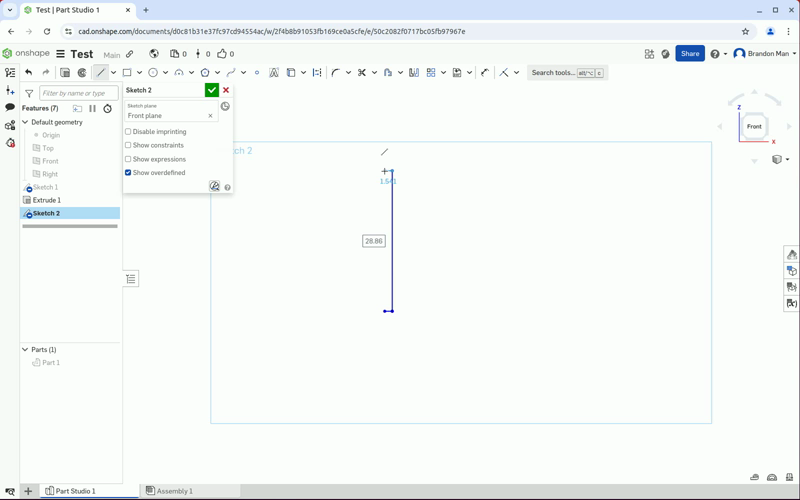
click(384, 170)
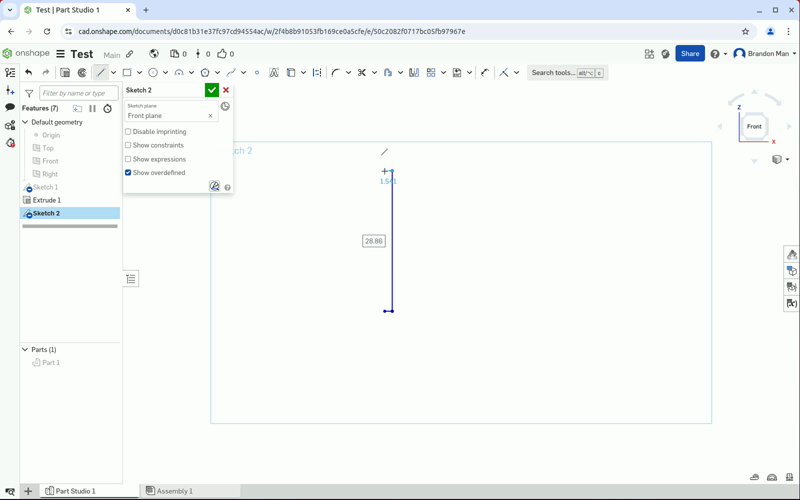
key_up(shift)
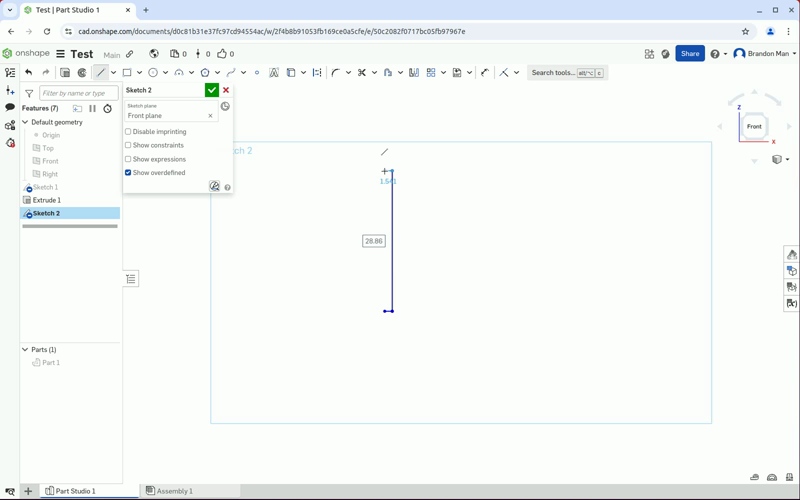
key_down(shift)
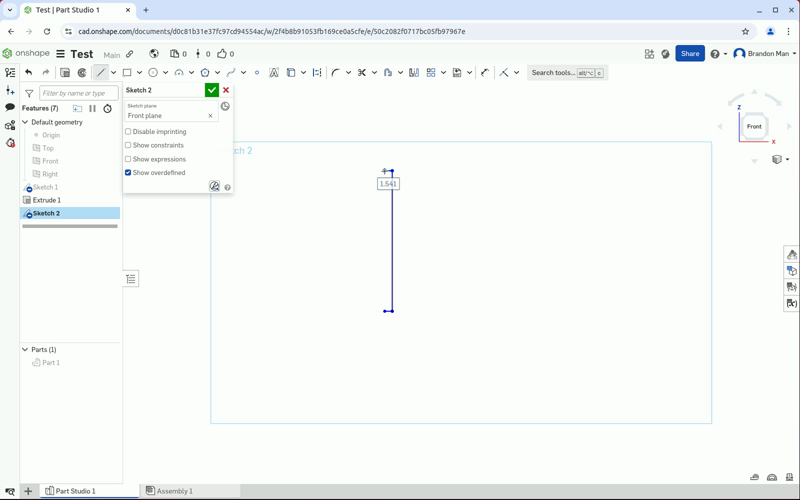
mouse_move(384, 311)
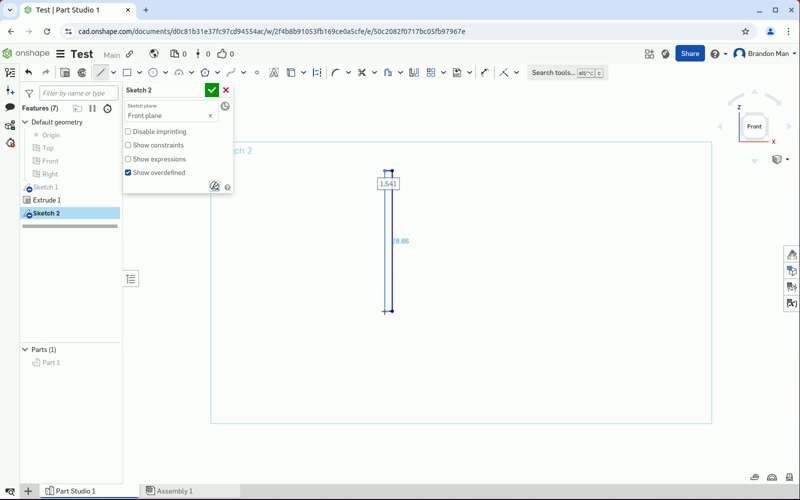
key_up(shift)
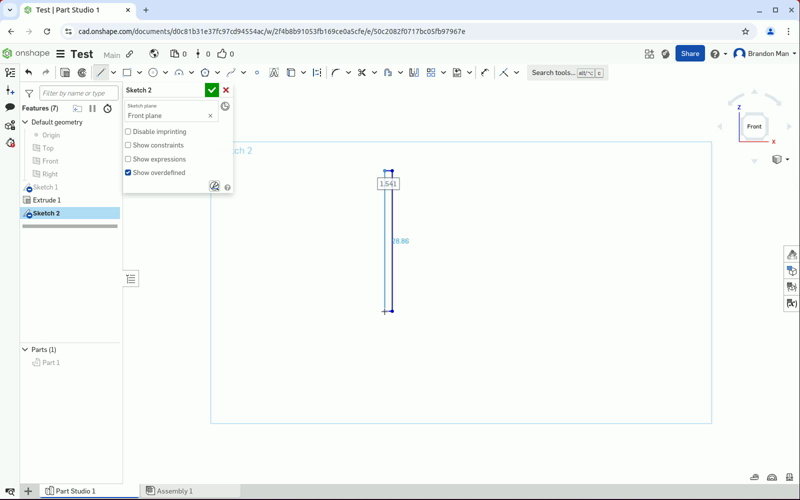
click(384, 311)
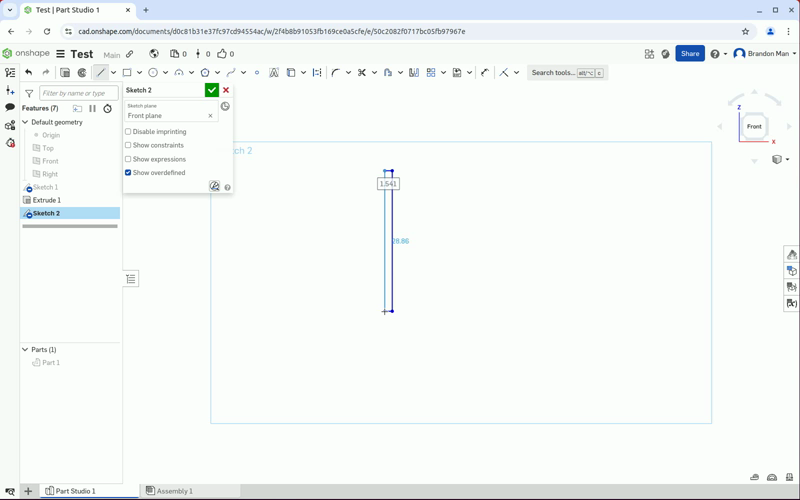
key(esc)
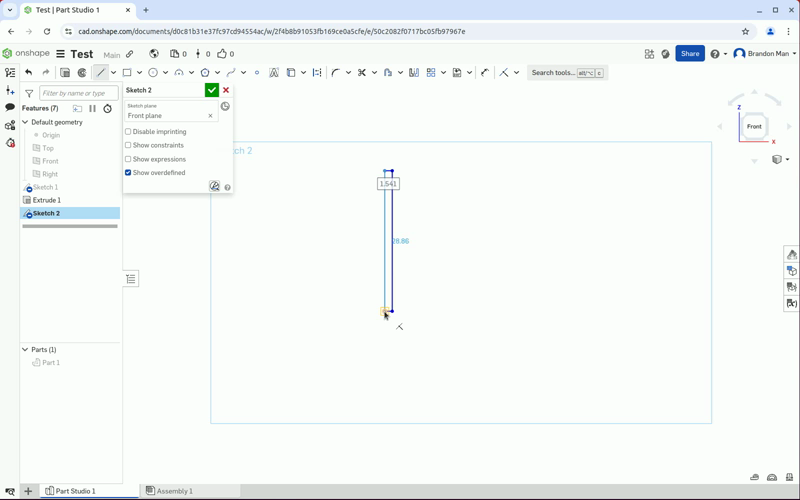
mouse_move(386, 272)
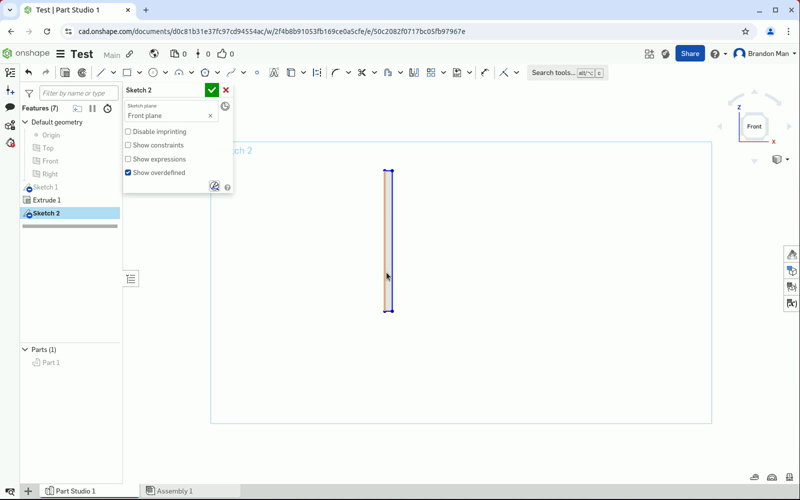
scroll(6)
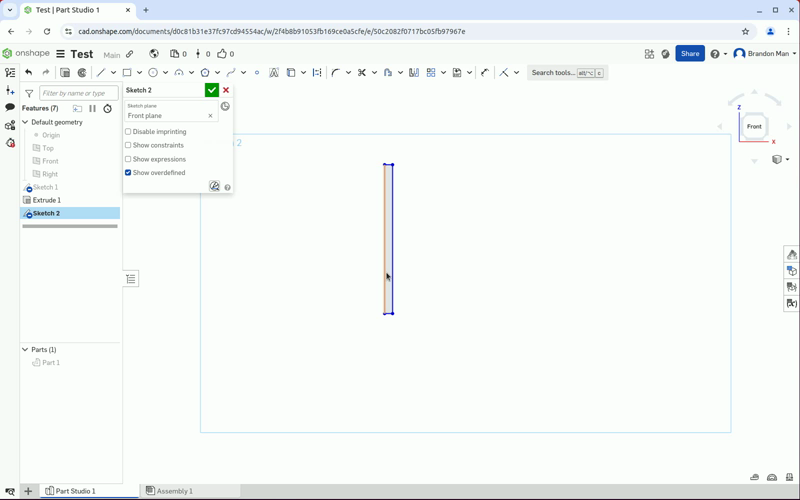
scroll(6)
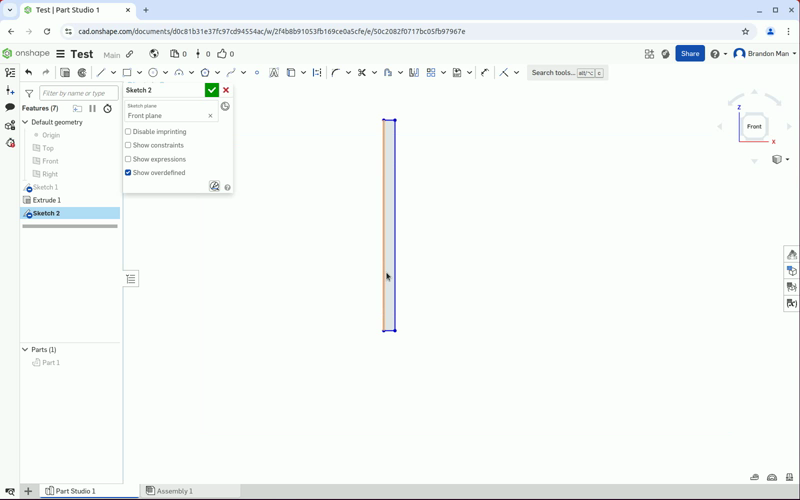
scroll(6)
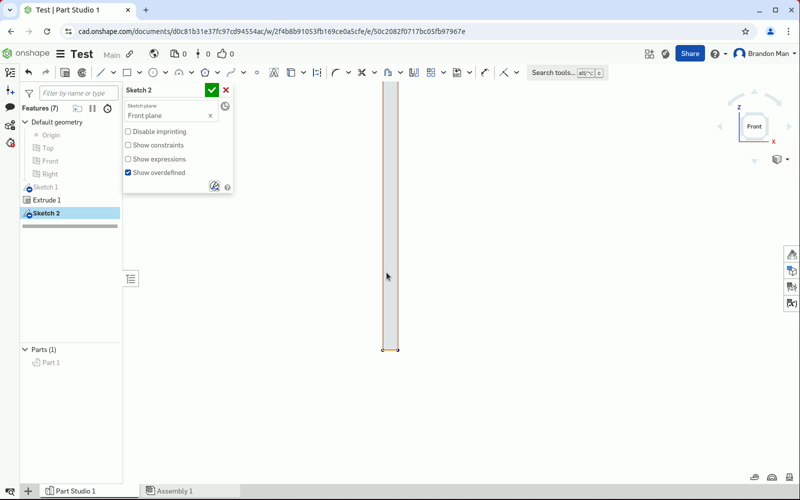
scroll(6)
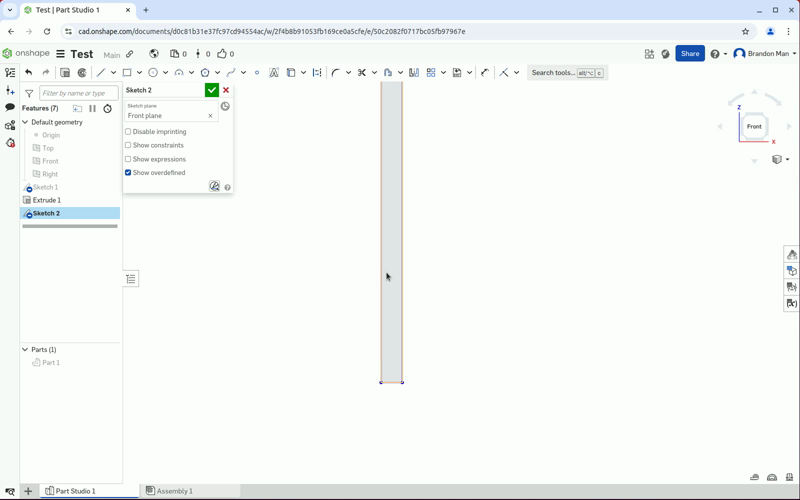
scroll(6)
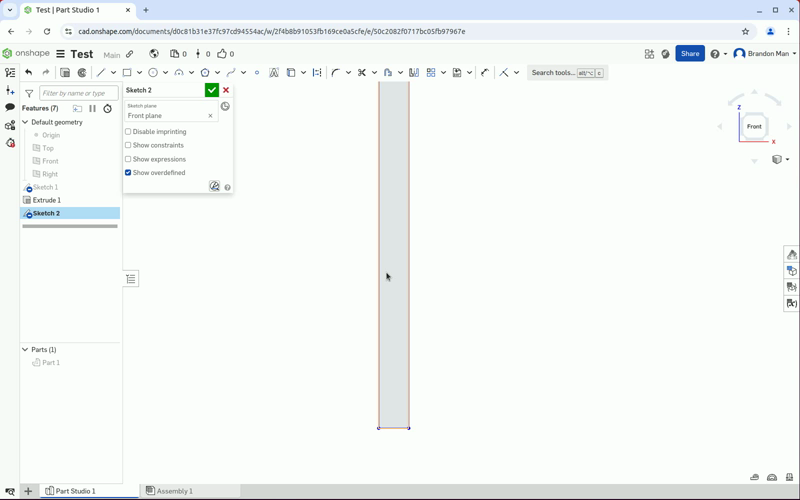
scroll(6)
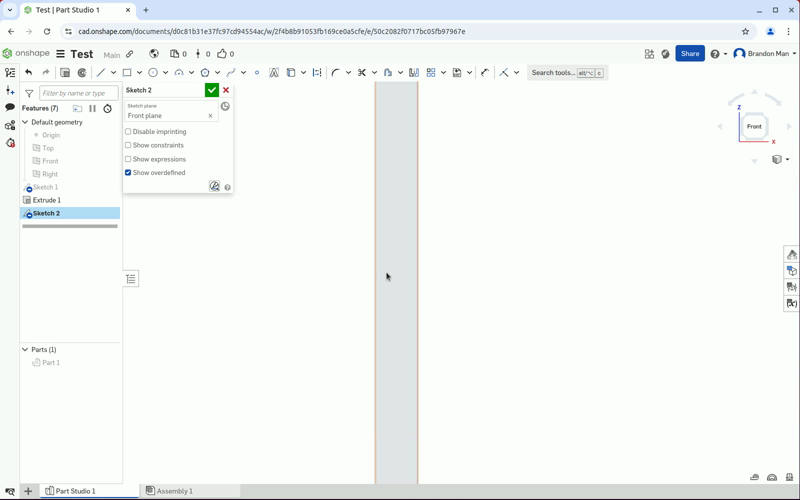
scroll(6)
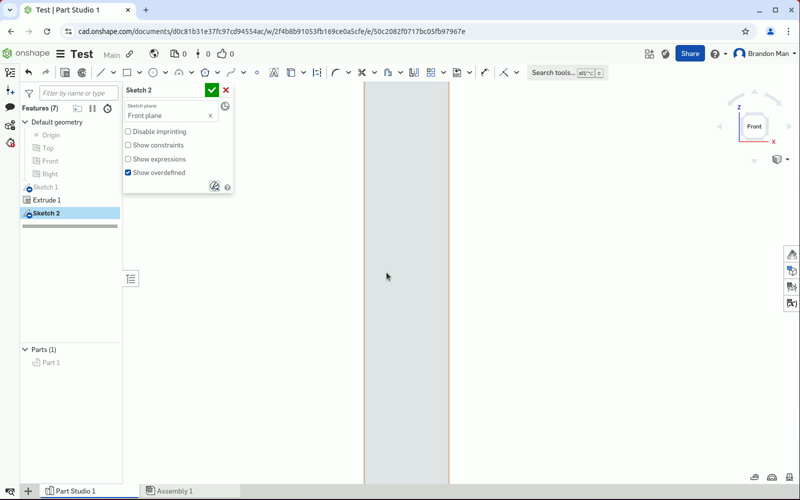
click(386, 272)
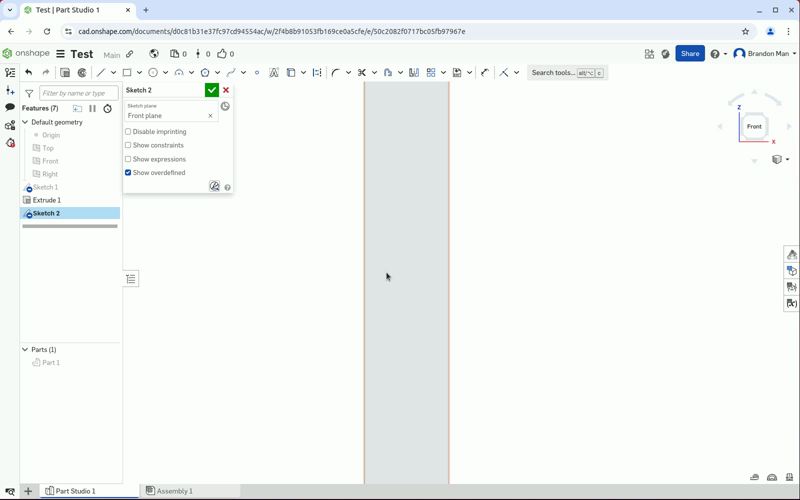
scroll(-6)
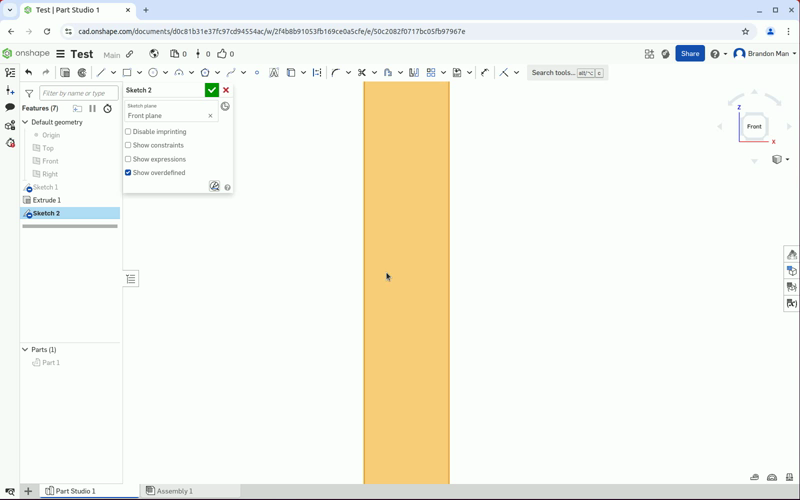
scroll(-6)
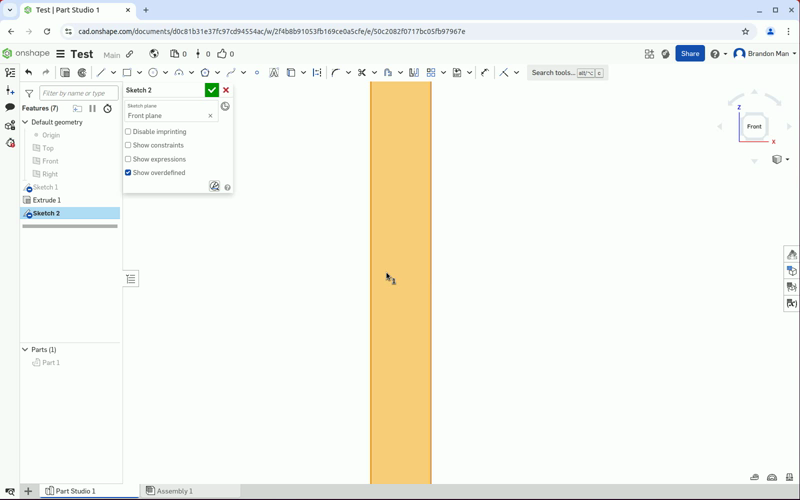
scroll(-6)
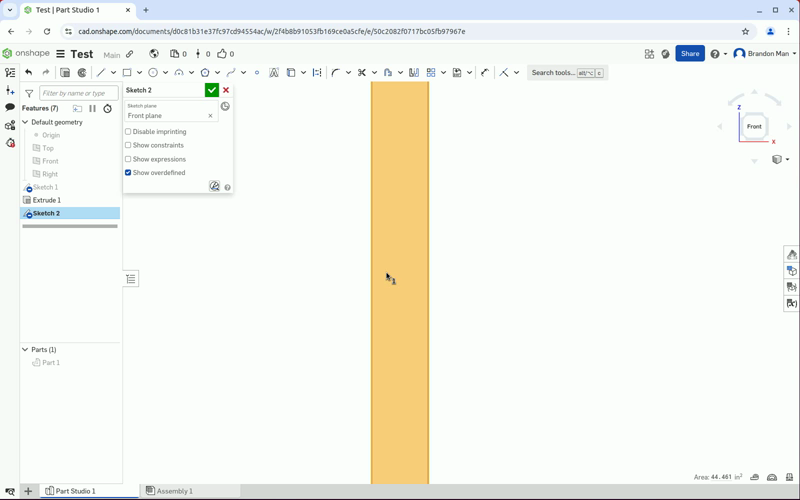
scroll(-6)
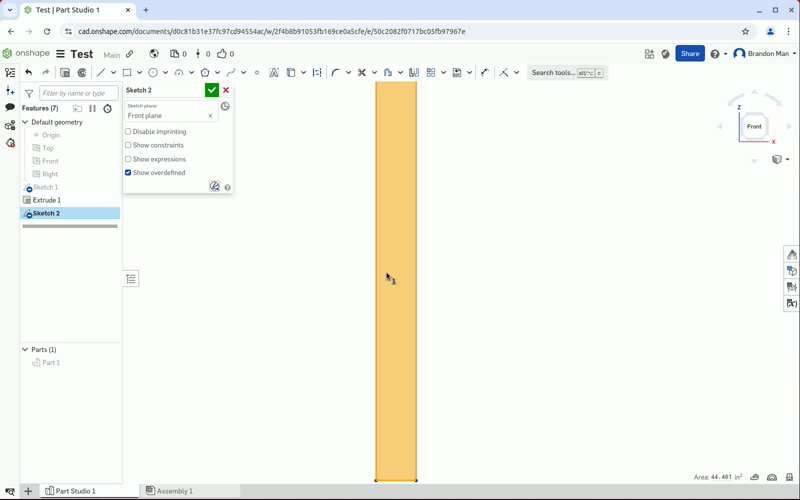
scroll(-6)
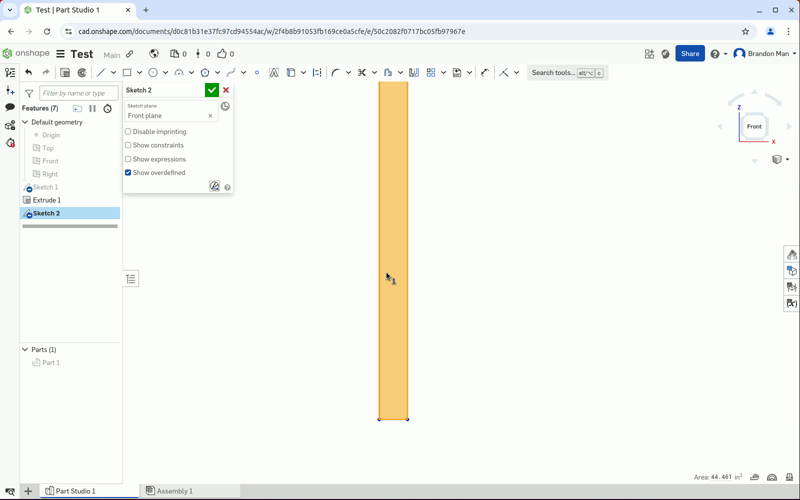
scroll(-6)
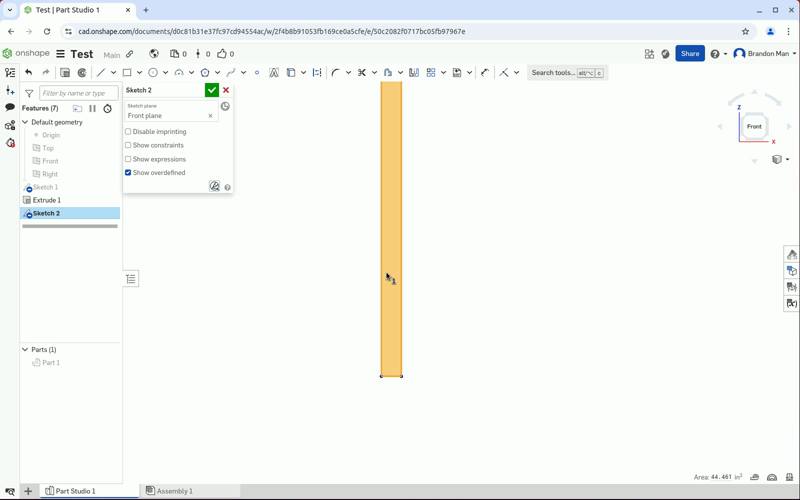
scroll(-6)
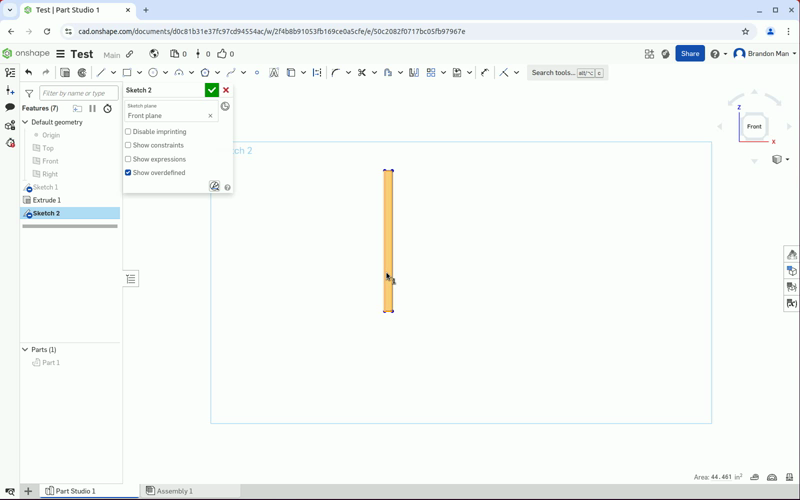
mouse_move(73, 352)
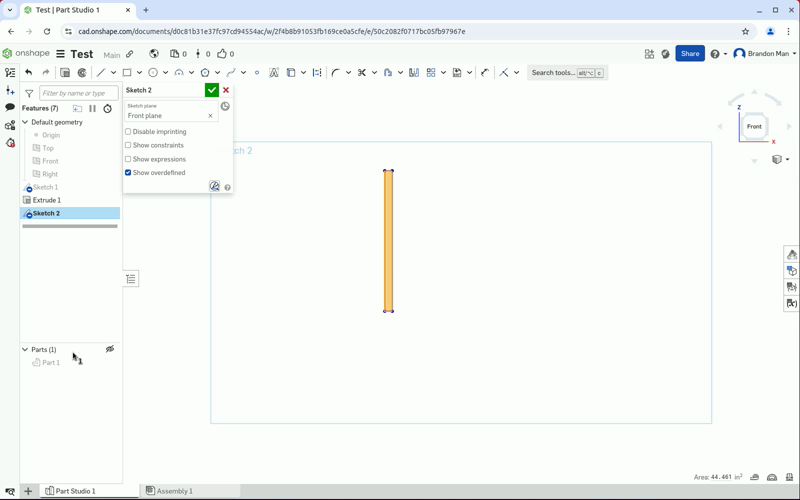
key(shift+y)
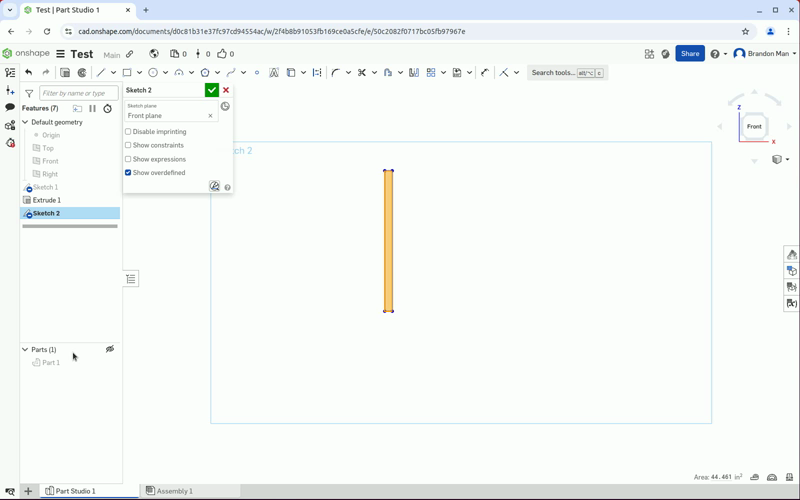
key(shift+e)
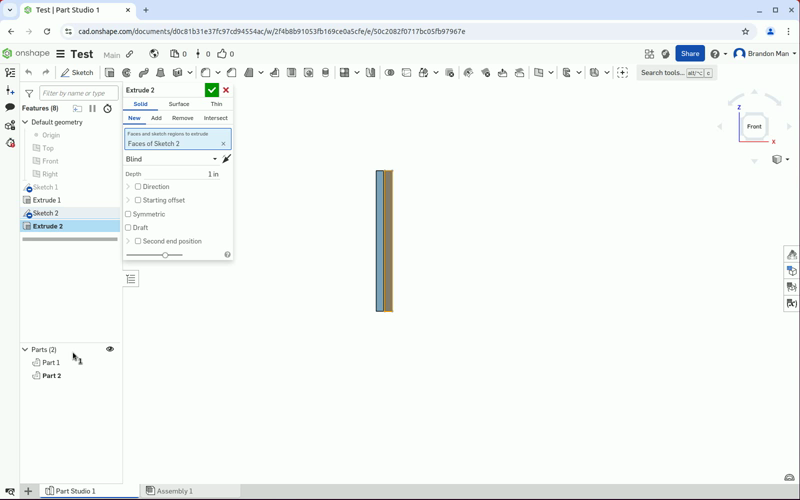
mouse_move(143, 106)
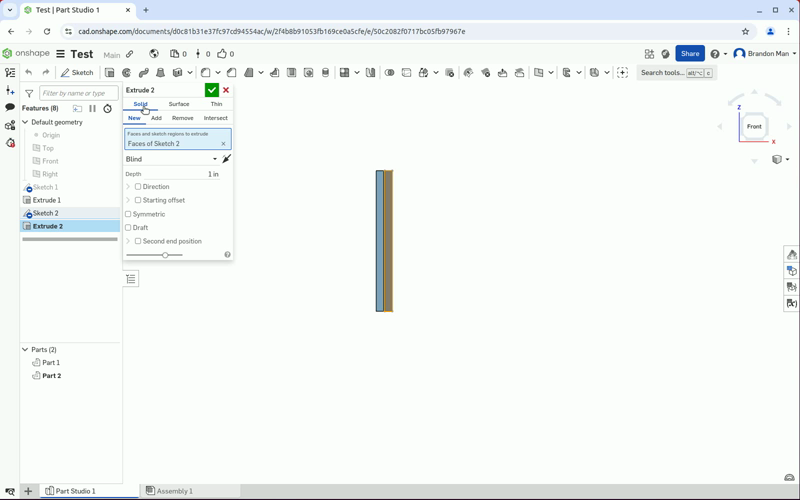
click(143, 106)
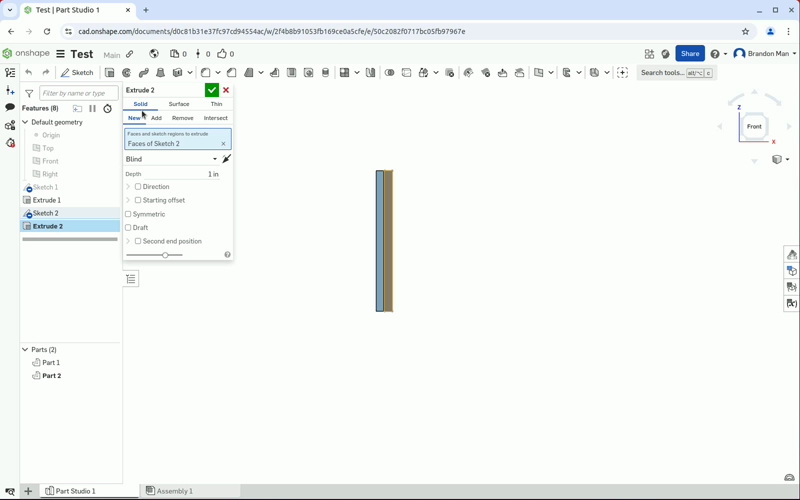
mouse_move(137, 120)
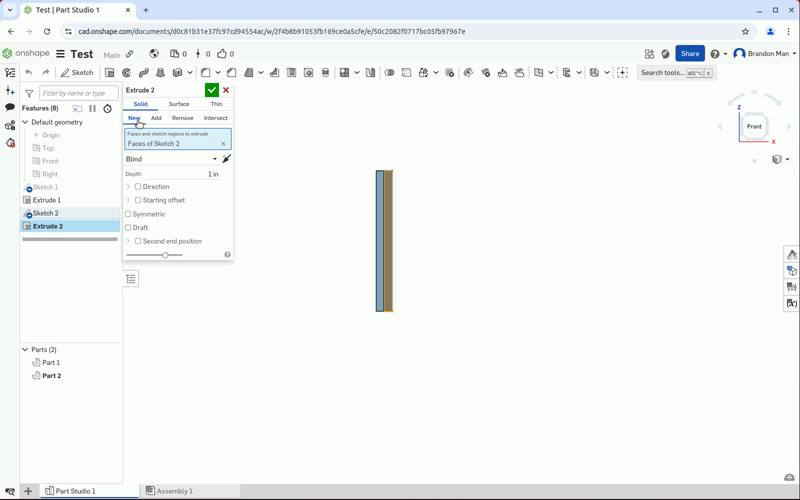
click(137, 120)
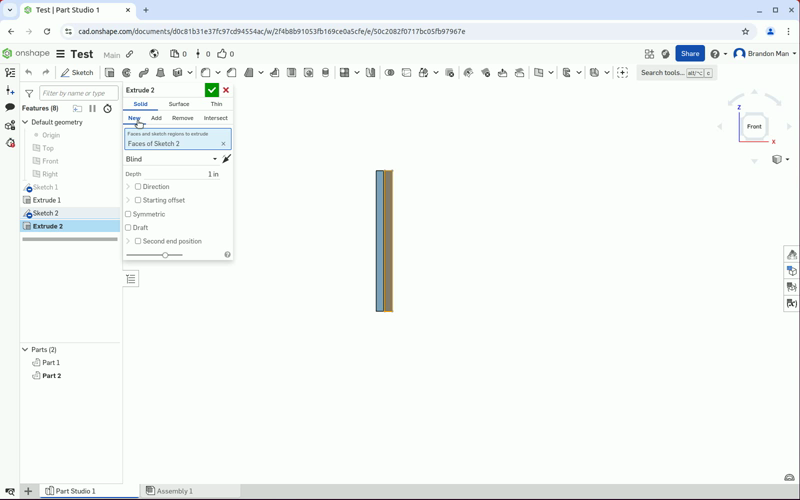
key(tab, 4)
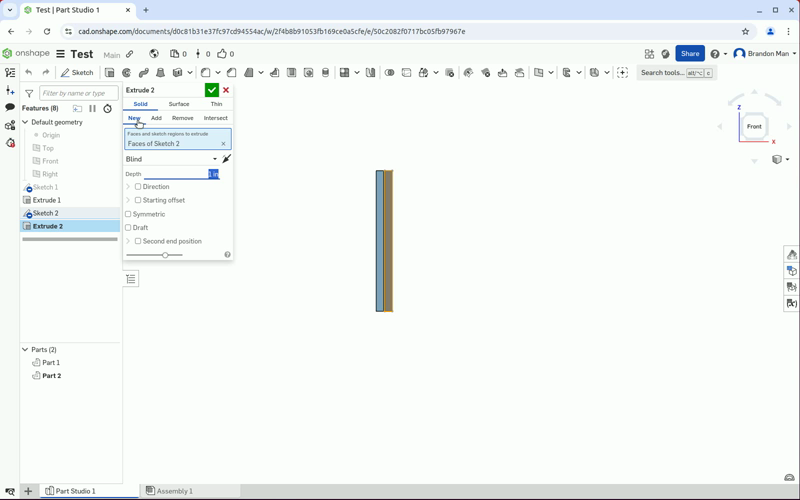
text(-0.241)
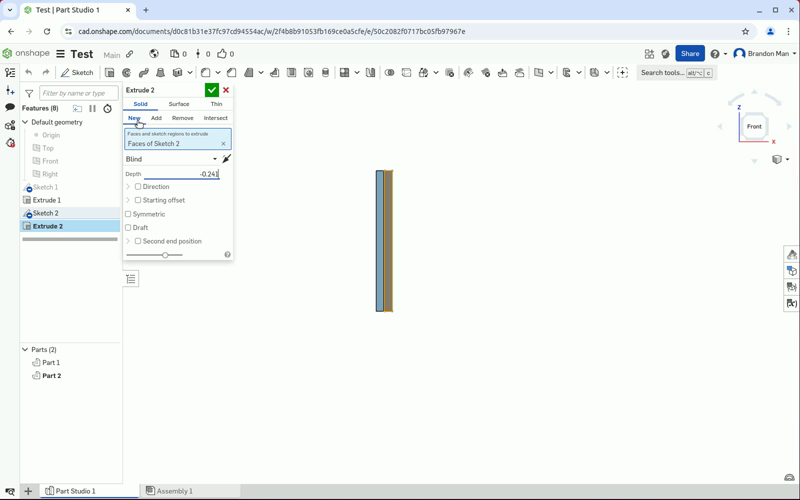
key(enter)
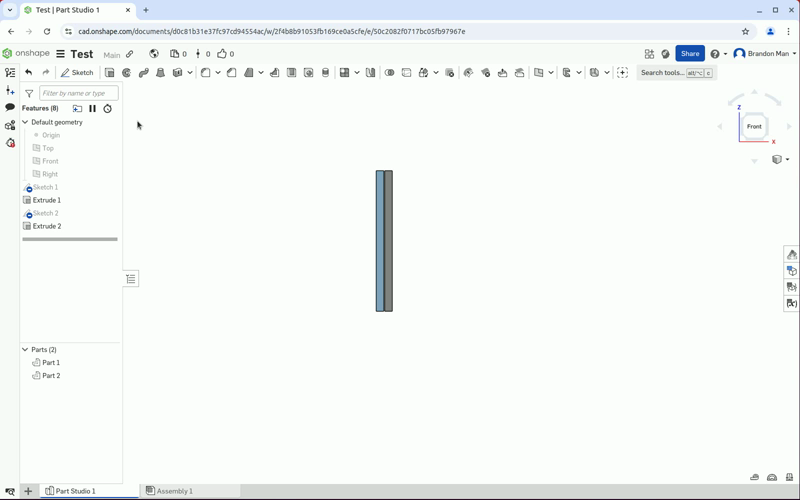
key(shift+h)
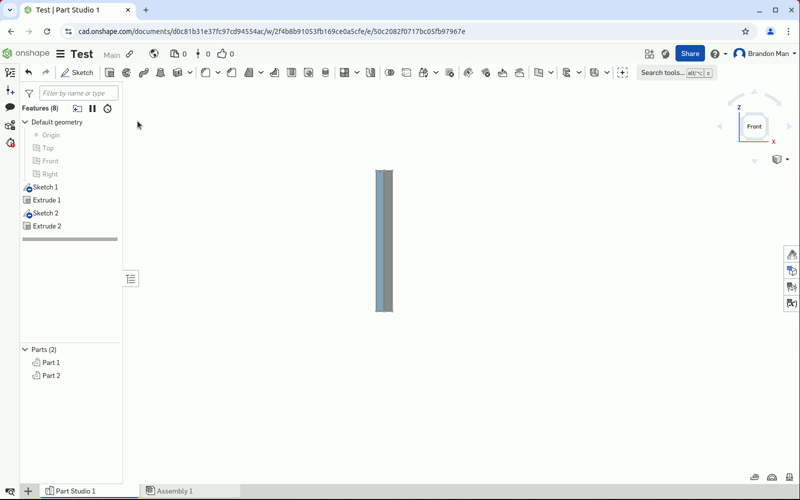
key(shift+h)
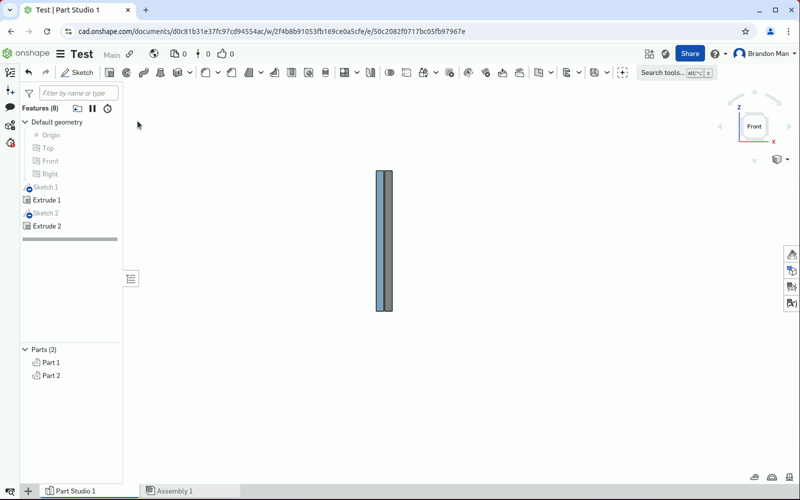
mouse_move(73, 189)
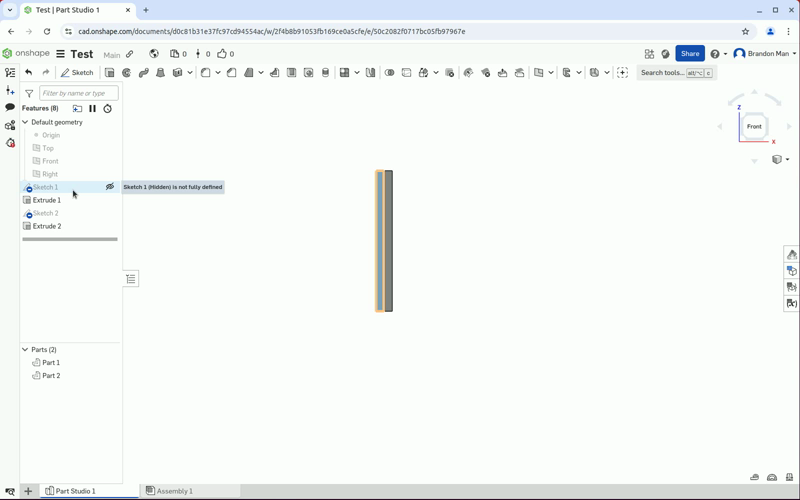
click(73, 189)
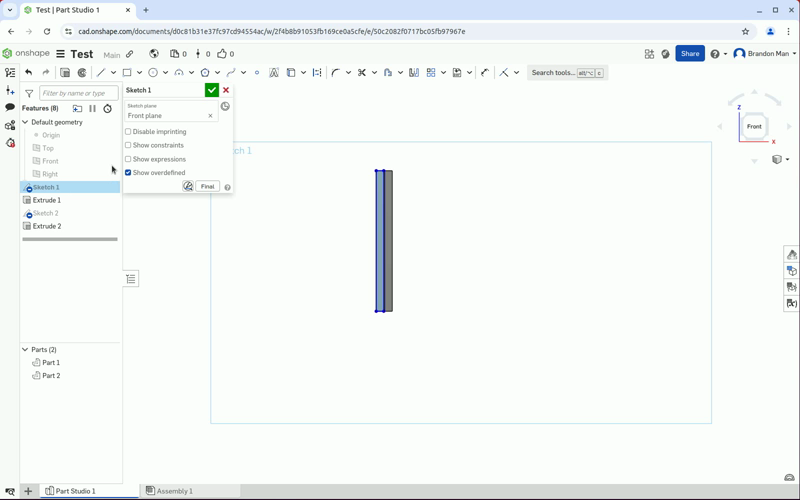
mouse_move(229, 92)
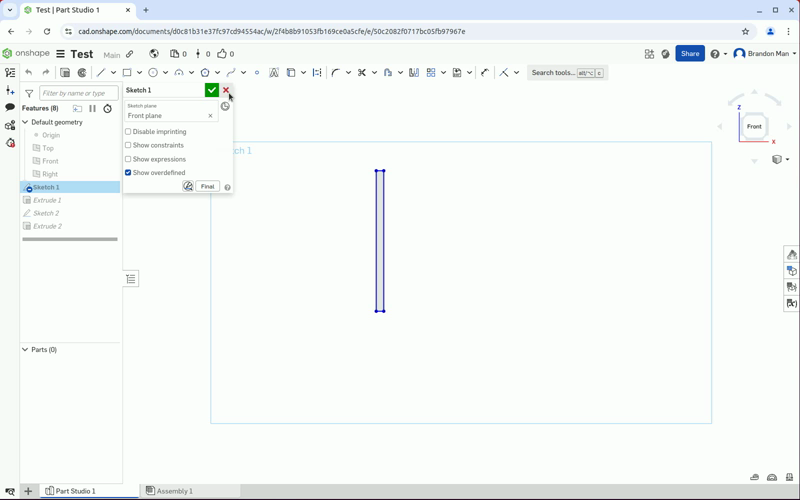
click(229, 92)
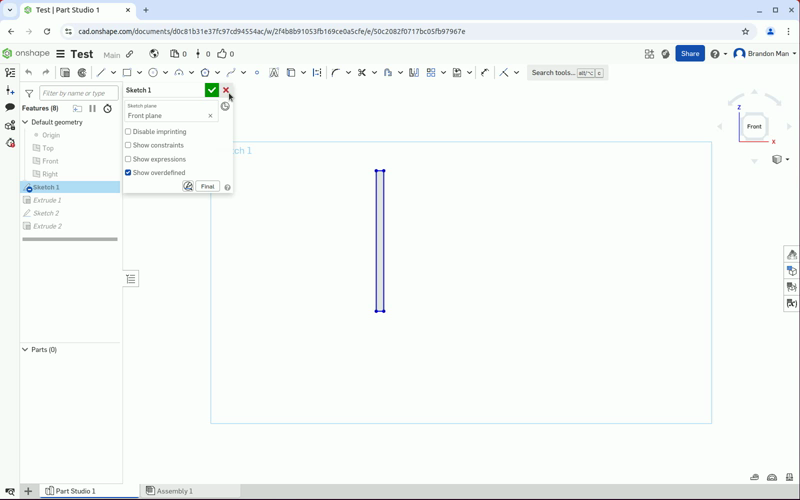
key(shift+s)
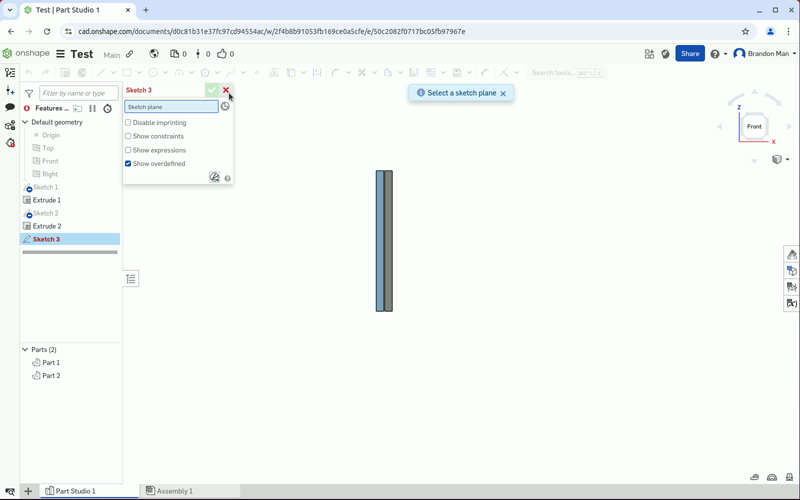
mouse_move(73, 163)
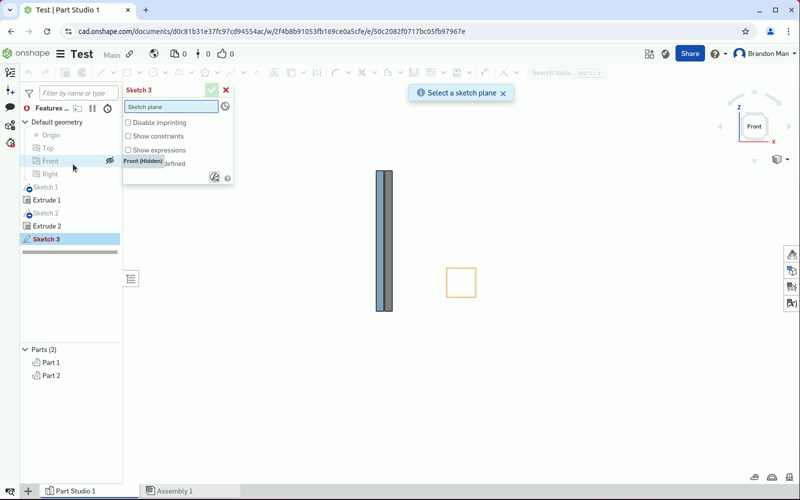
click(73, 163)
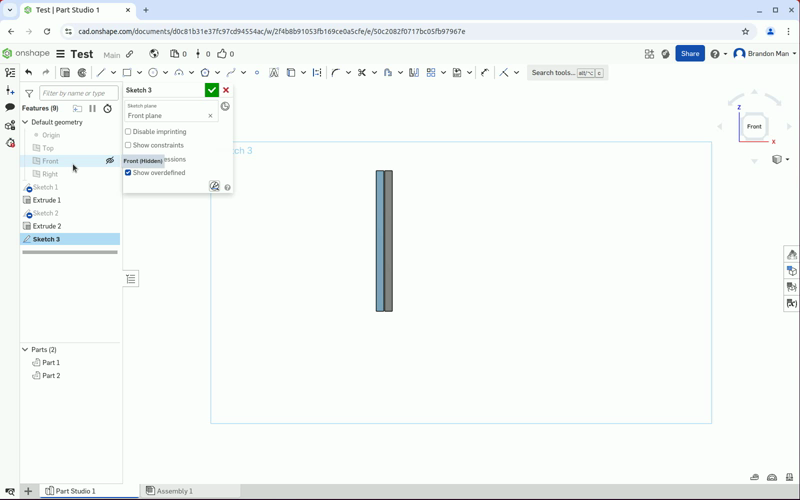
mouse_move(73, 352)
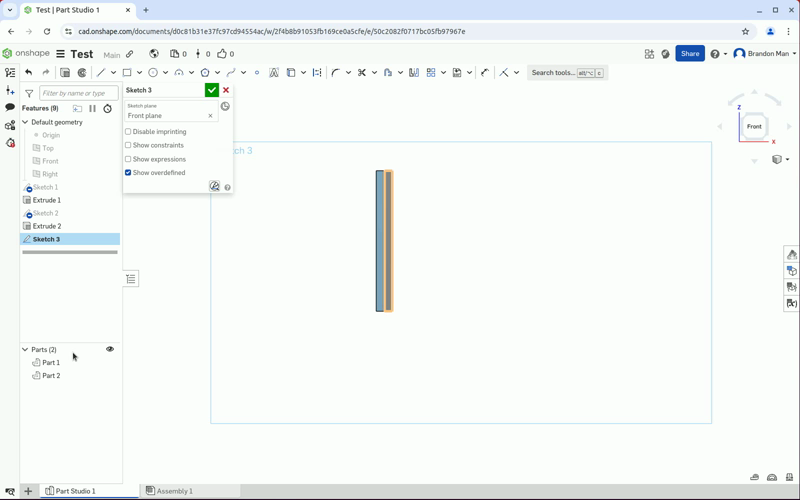
key(y)
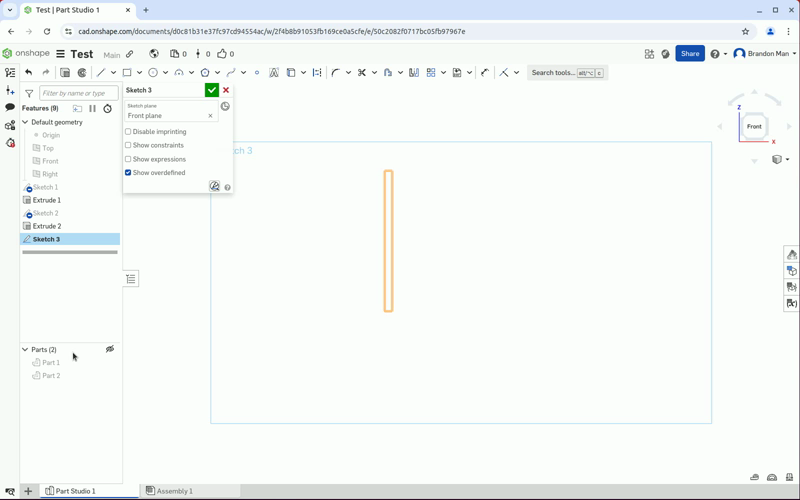
key(l)
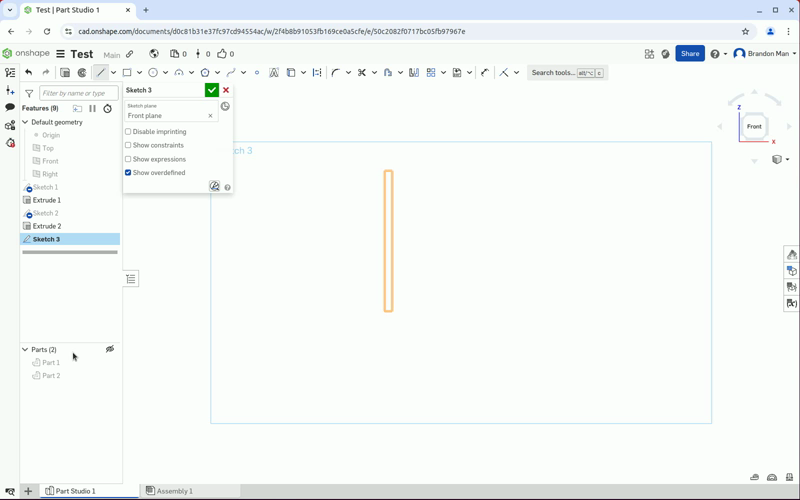
key_down(shift)
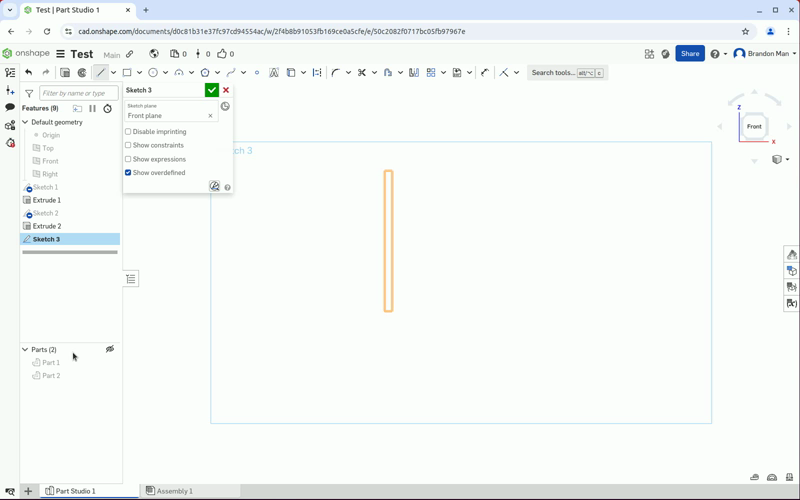
mouse_move(392, 311)
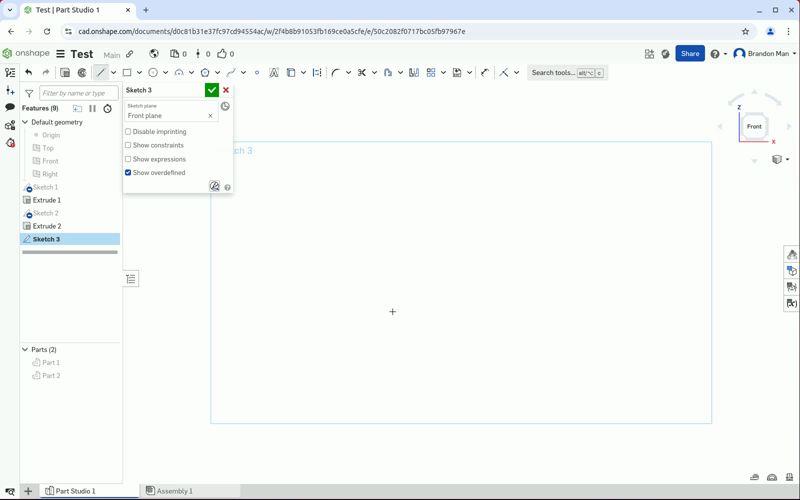
click(392, 311)
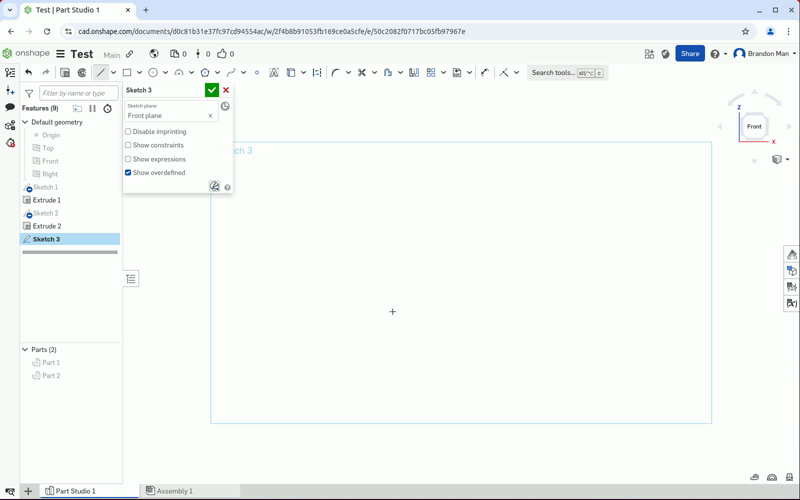
key_up(shift)
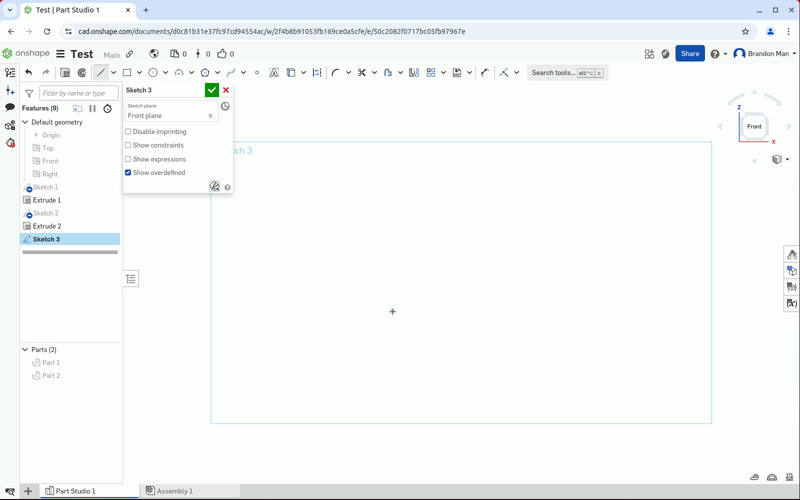
key_down(shift)
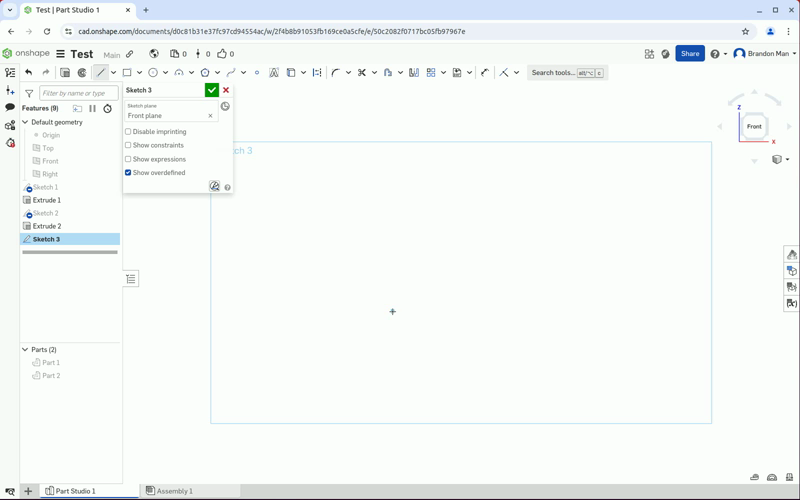
mouse_move(422, 311)
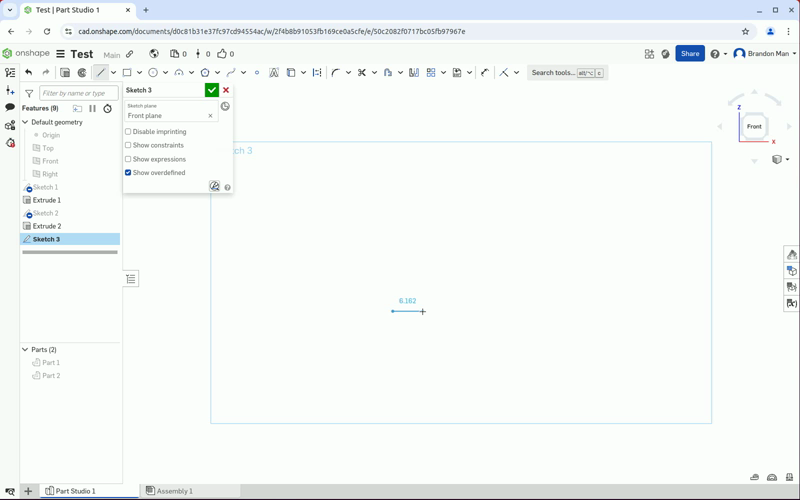
mouse_move(400, 311)
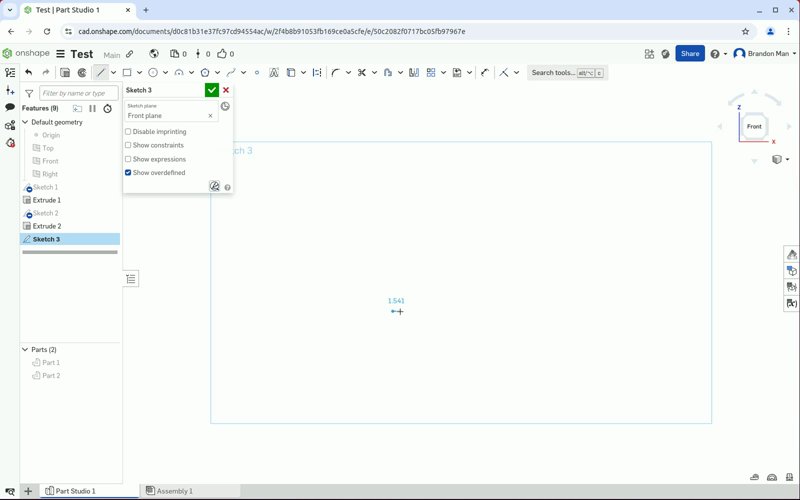
scroll(6)
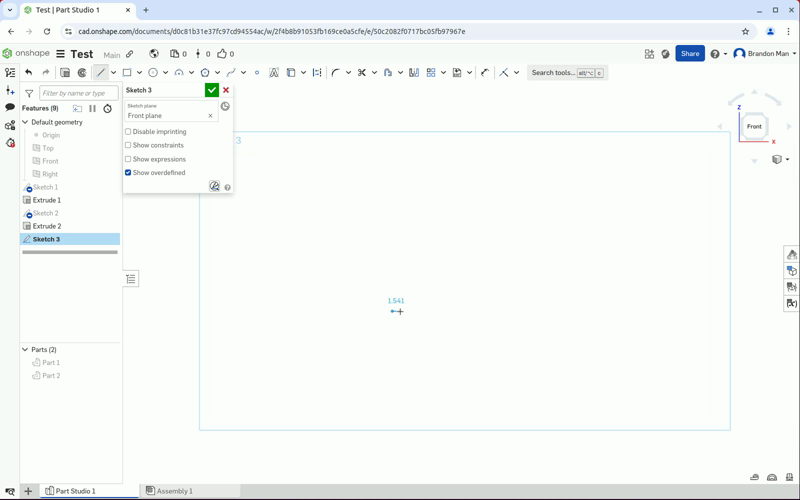
scroll(6)
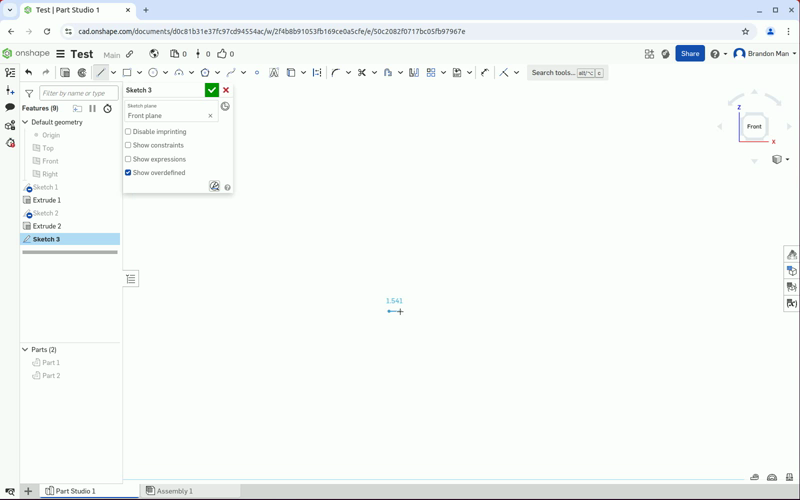
scroll(6)
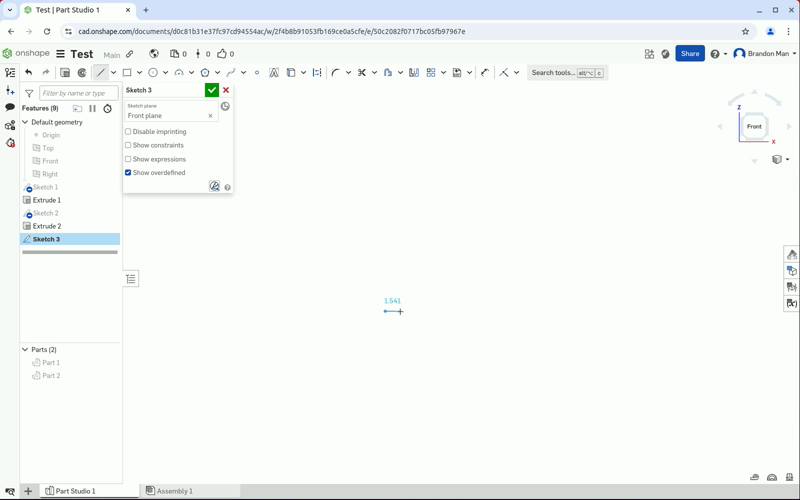
scroll(6)
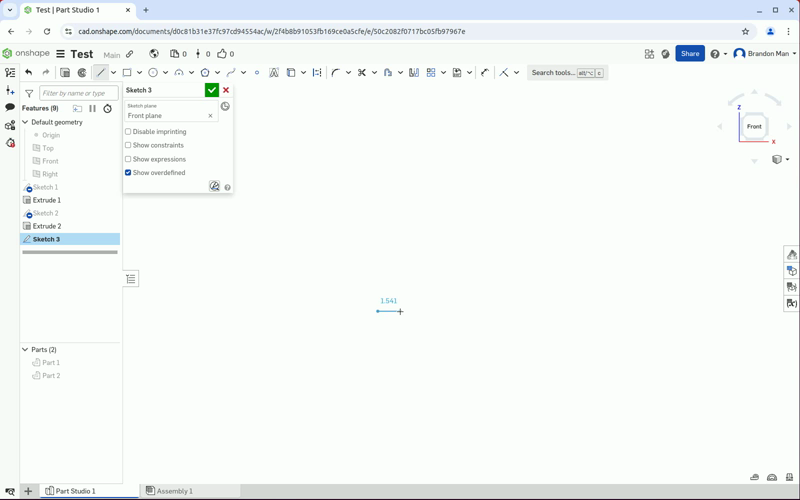
scroll(6)
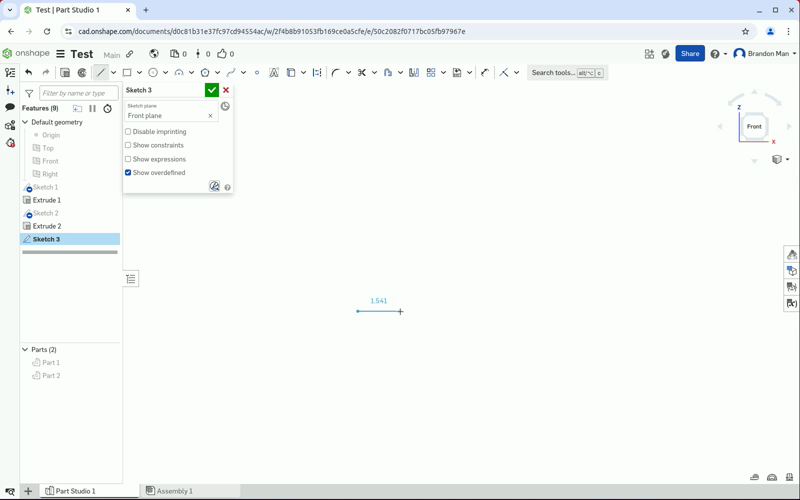
scroll(6)
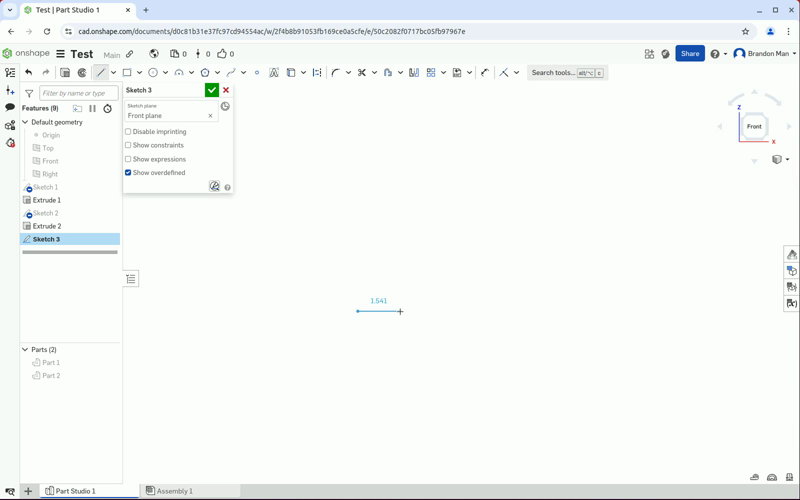
scroll(6)
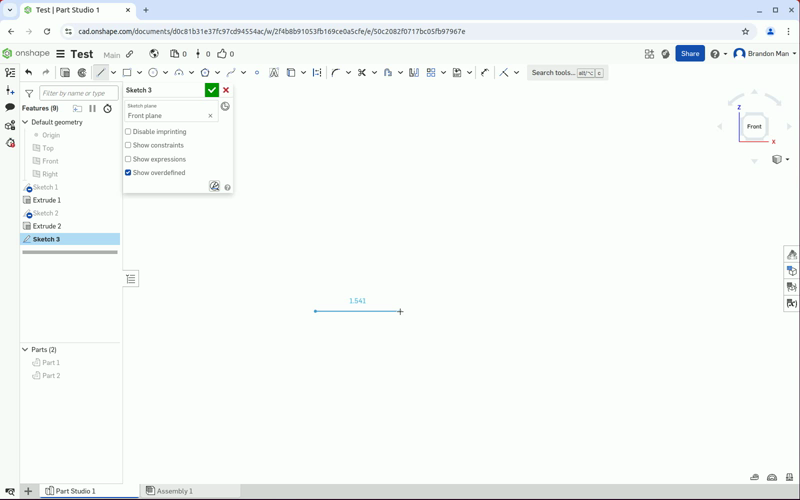
click(400, 311)
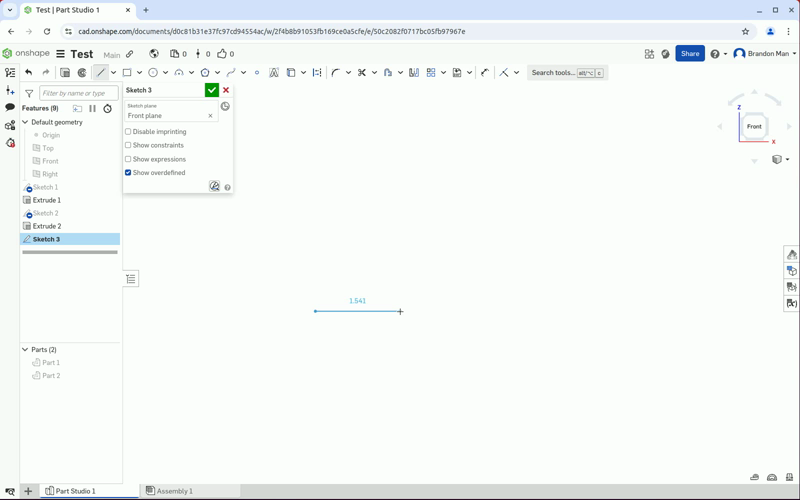
scroll(-6)
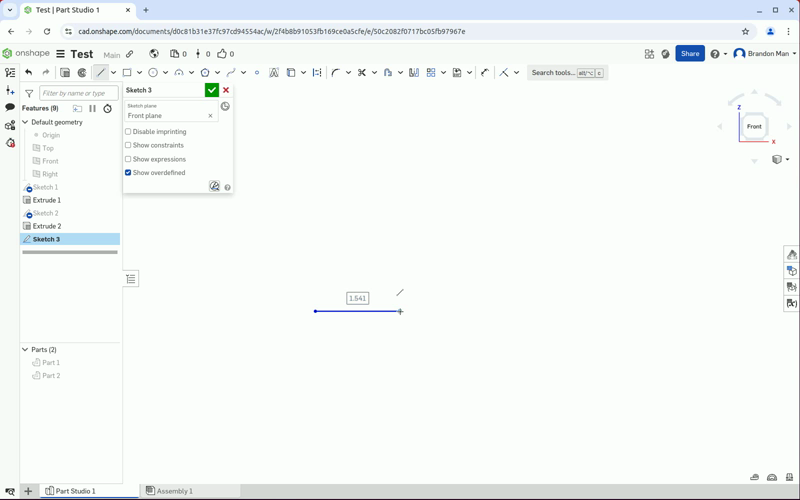
scroll(-6)
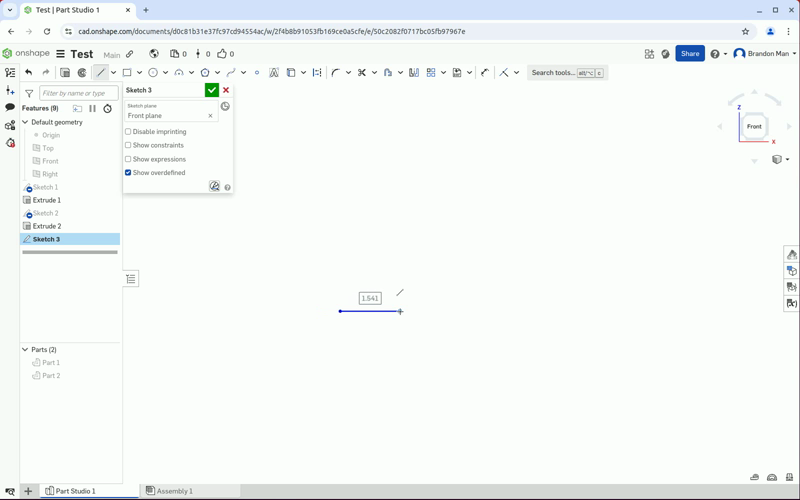
scroll(-6)
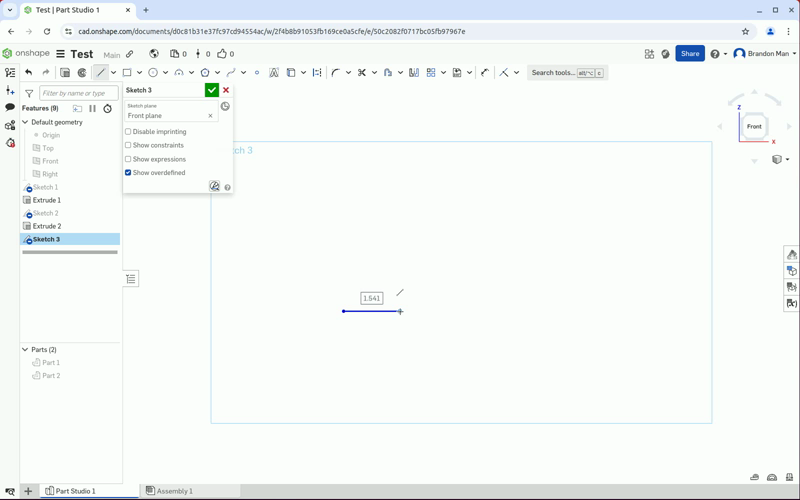
scroll(-6)
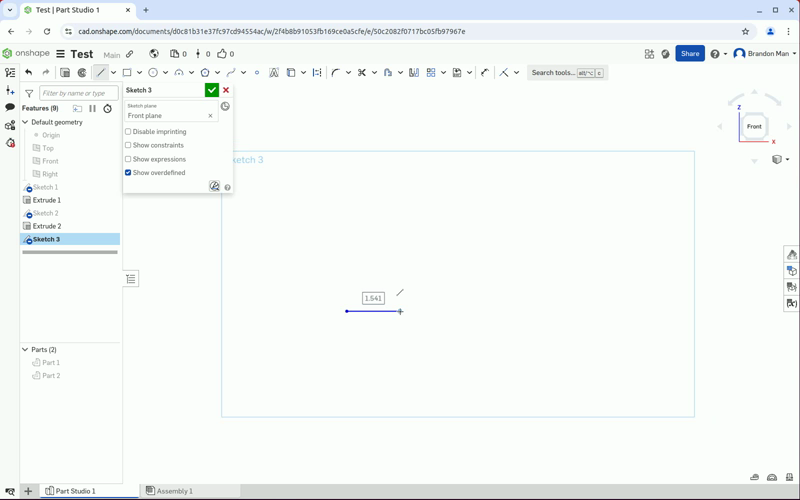
scroll(-6)
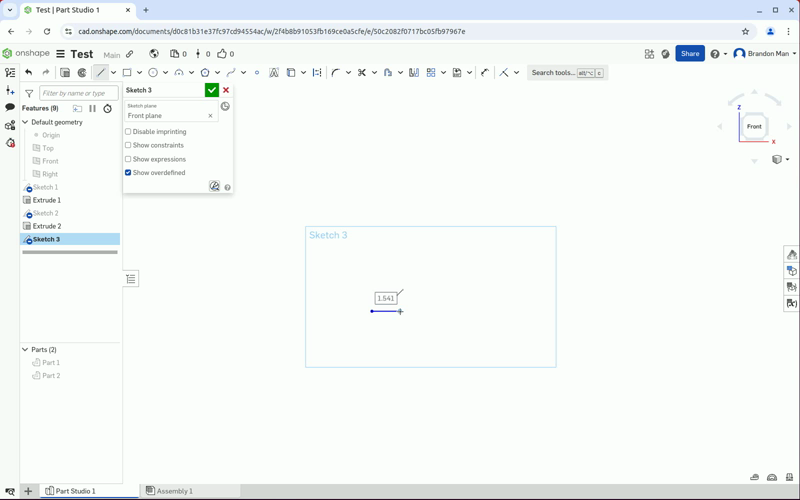
scroll(-6)
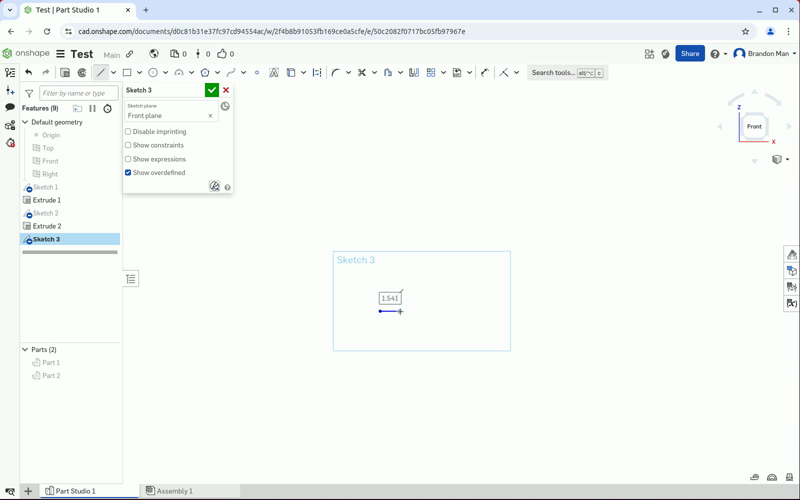
scroll(-6)
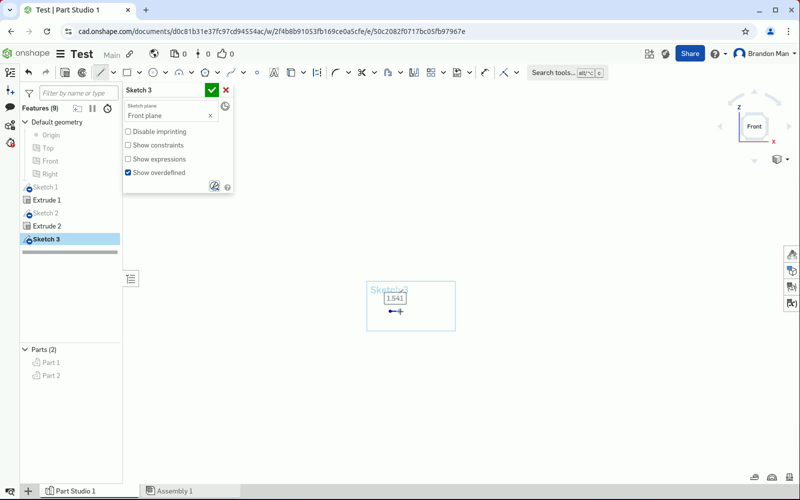
key_up(shift)
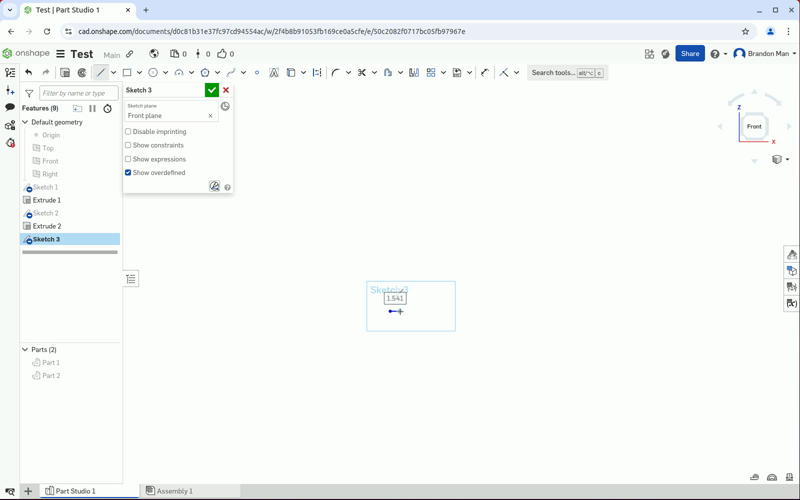
key_down(shift)
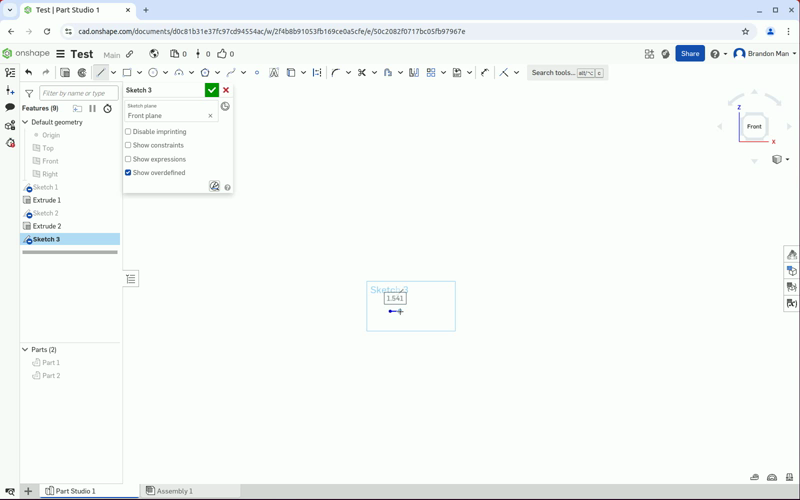
mouse_move(400, 170)
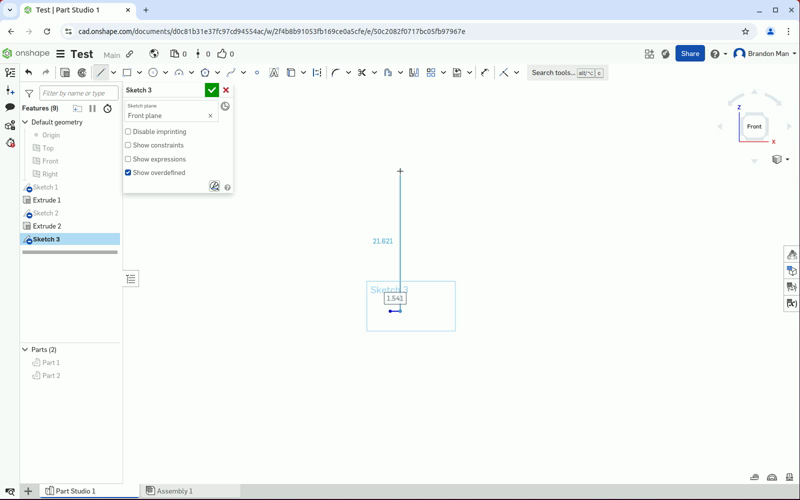
click(400, 170)
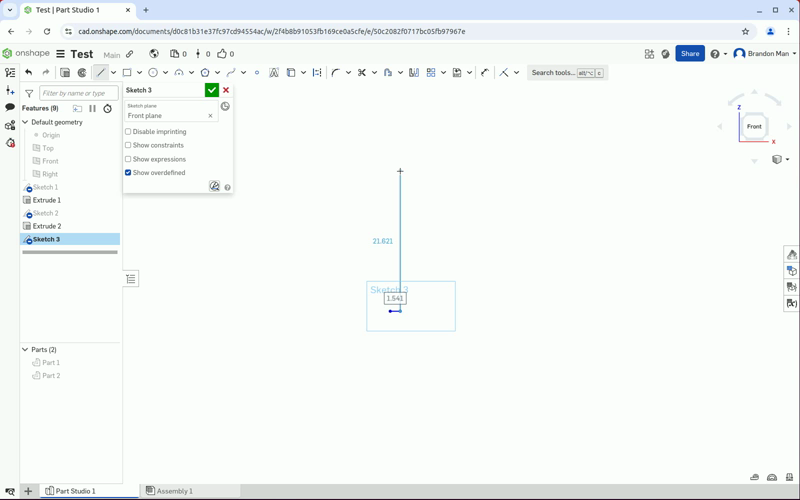
key_up(shift)
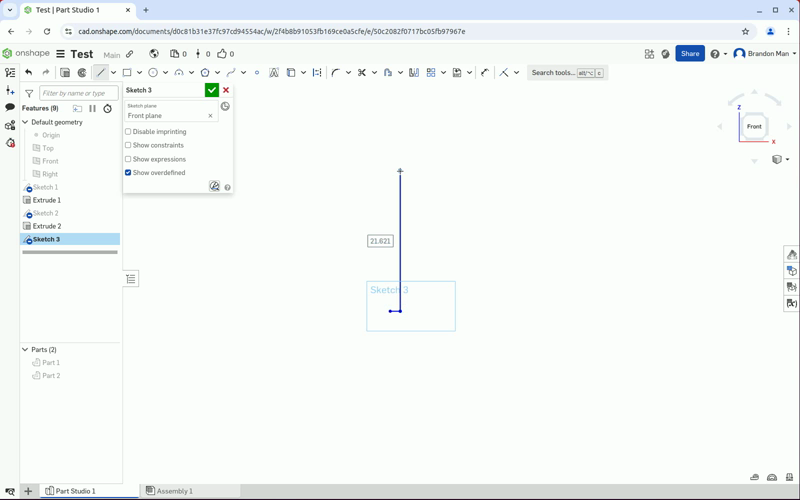
key_down(shift)
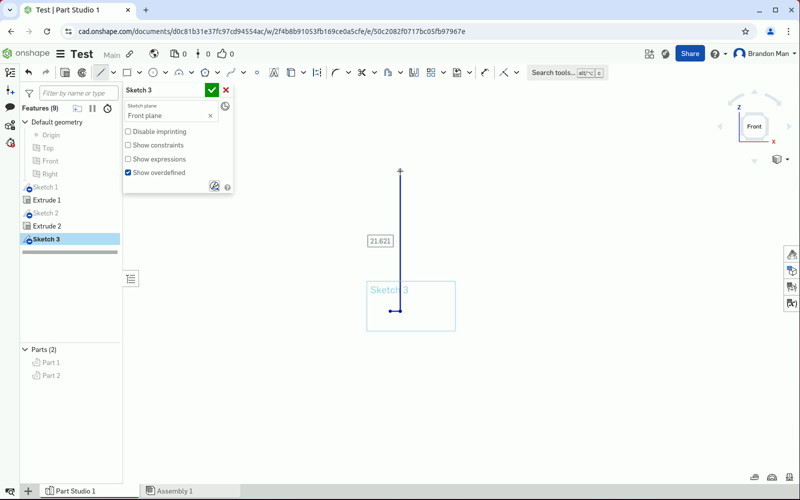
mouse_move(430, 170)
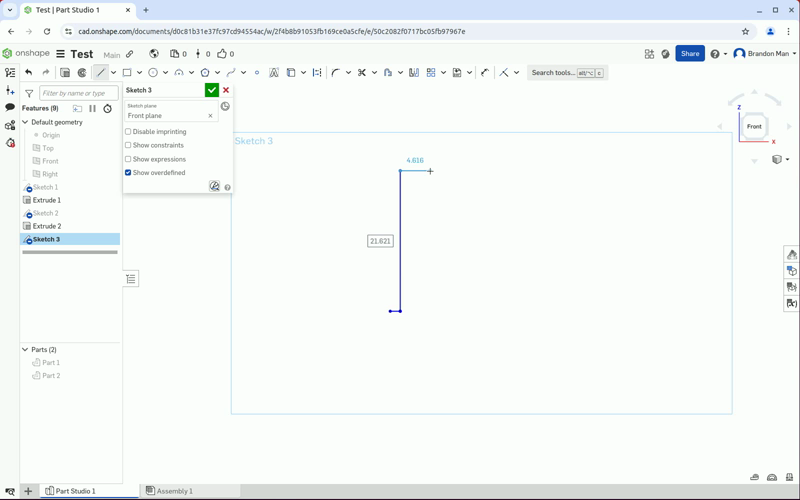
mouse_move(392, 170)
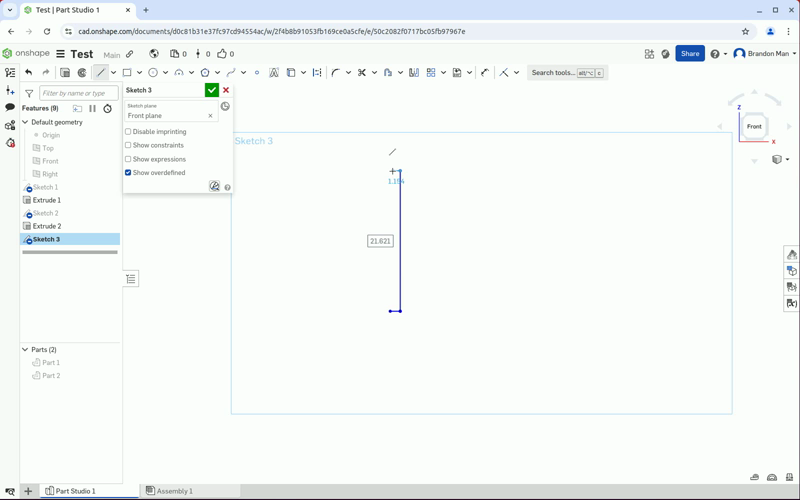
scroll(6)
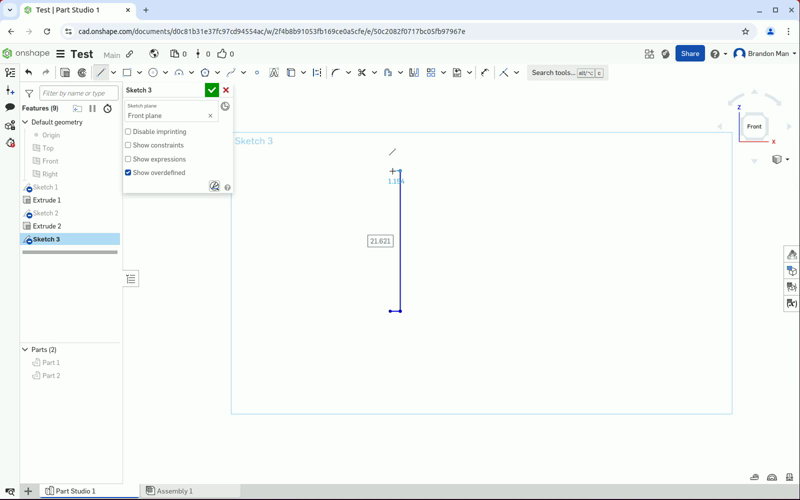
scroll(6)
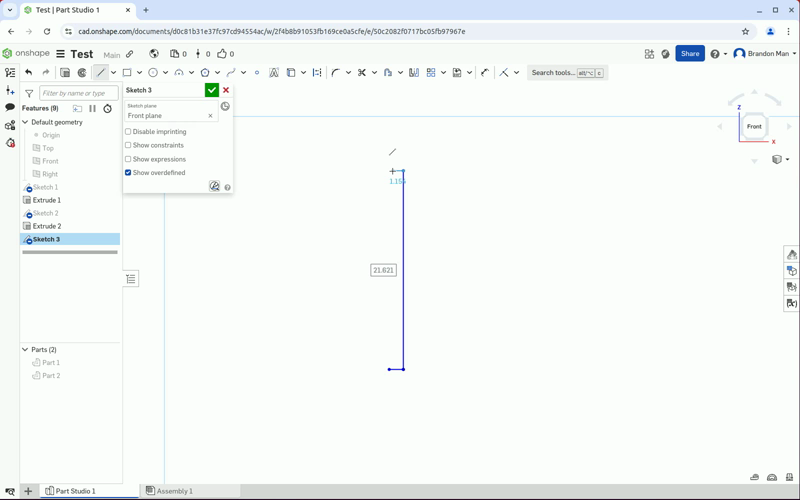
scroll(6)
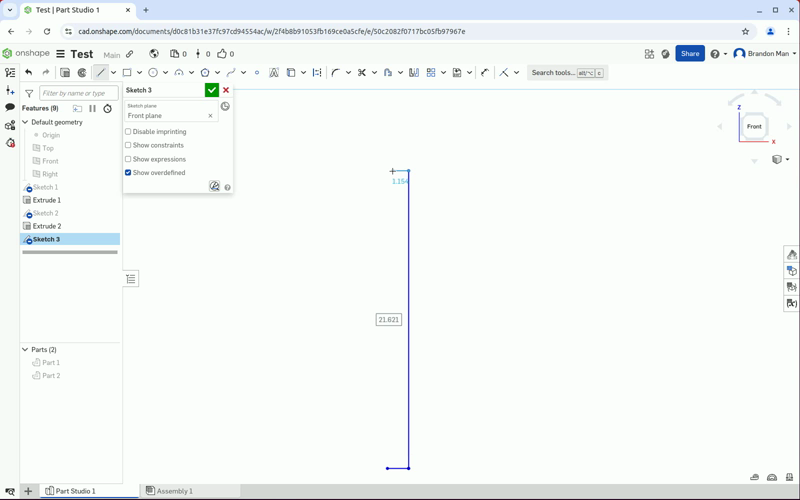
scroll(6)
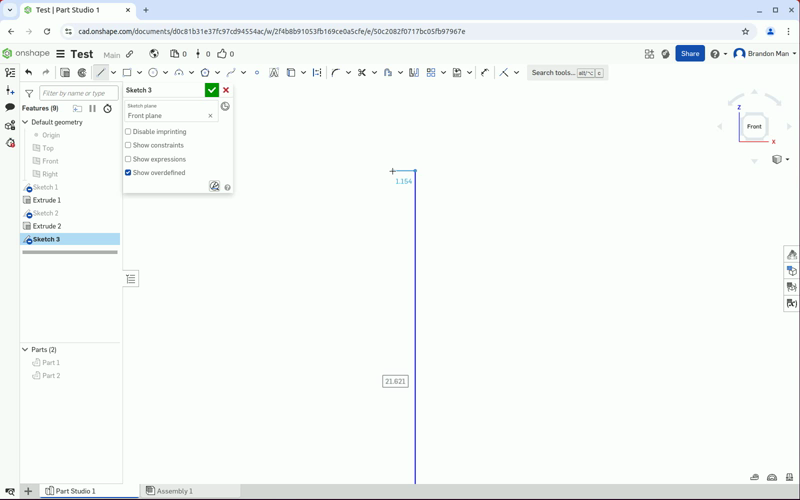
scroll(6)
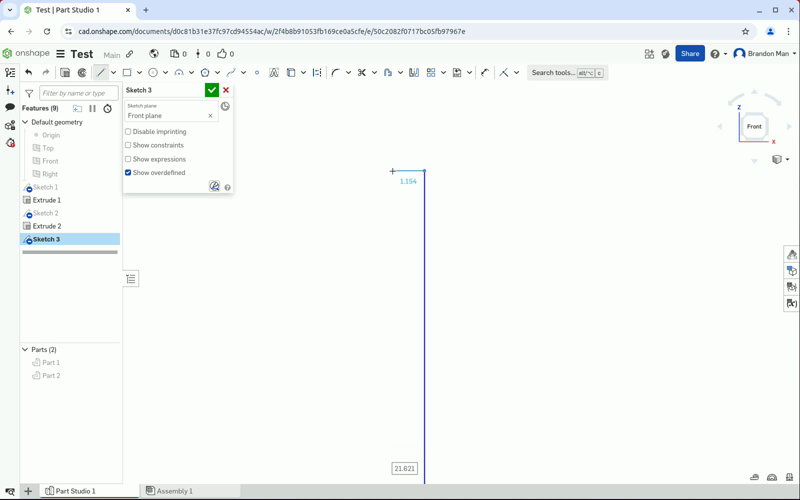
scroll(6)
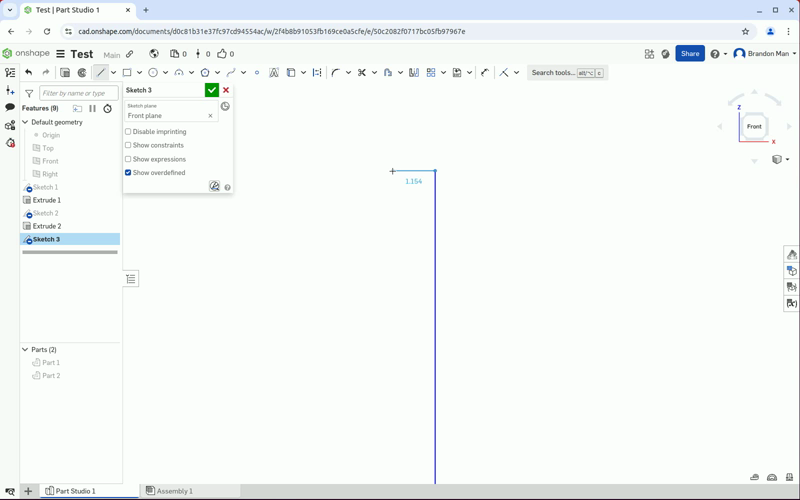
scroll(6)
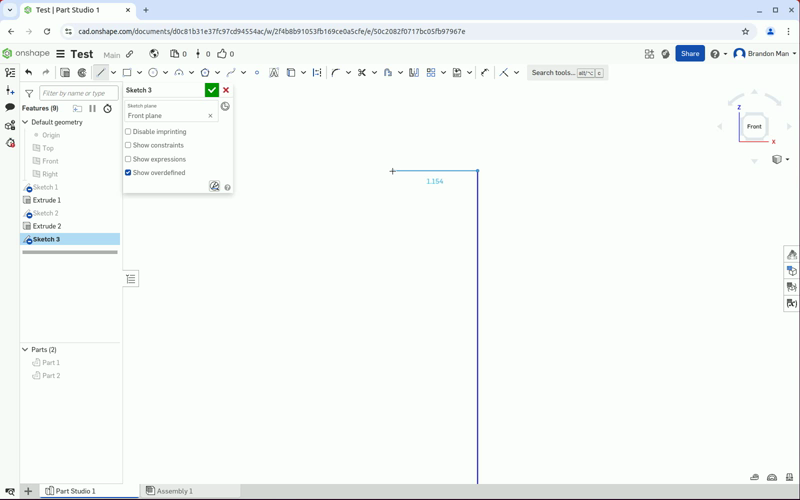
click(392, 170)
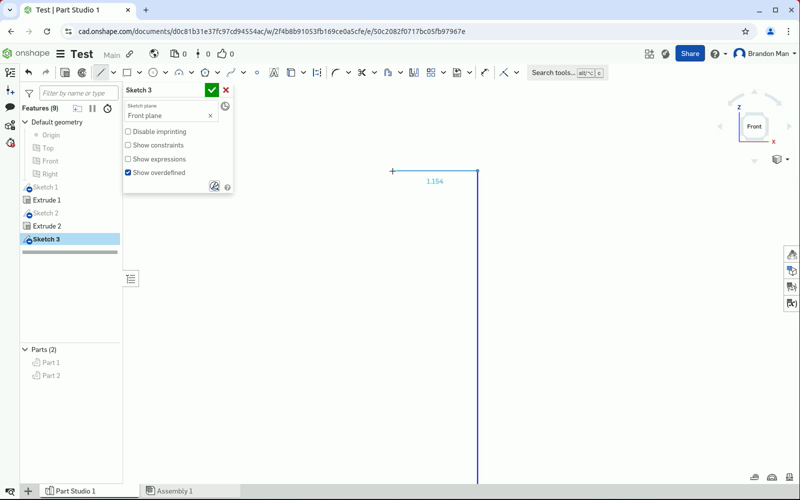
scroll(-6)
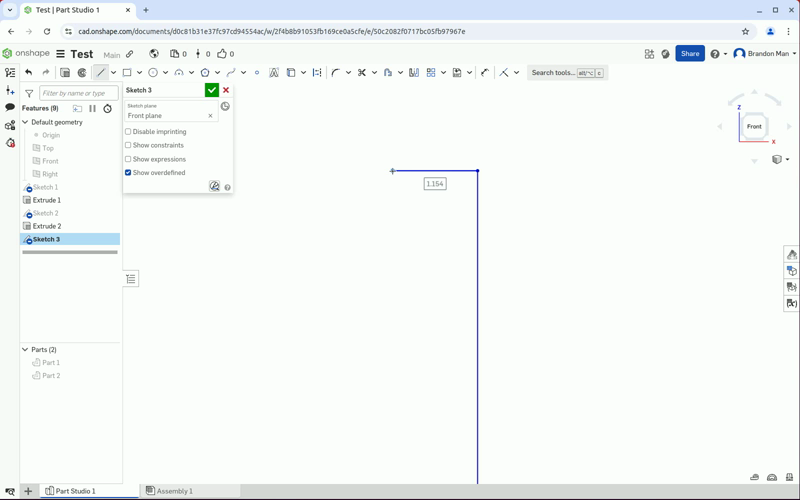
scroll(-6)
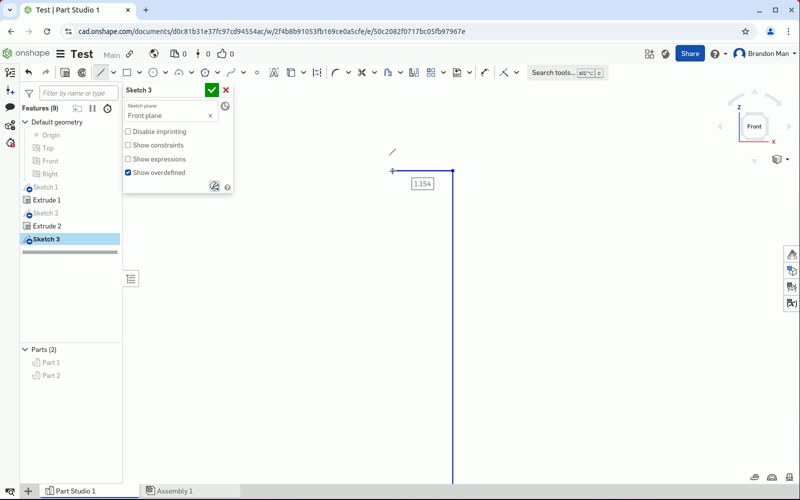
scroll(-6)
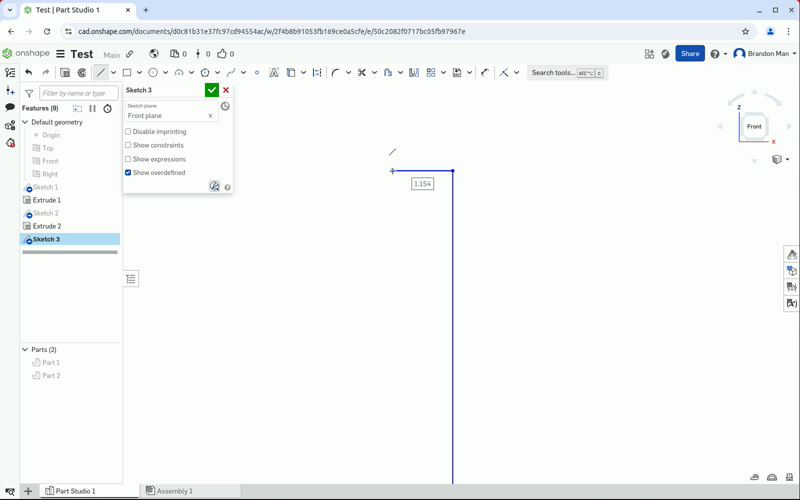
scroll(-6)
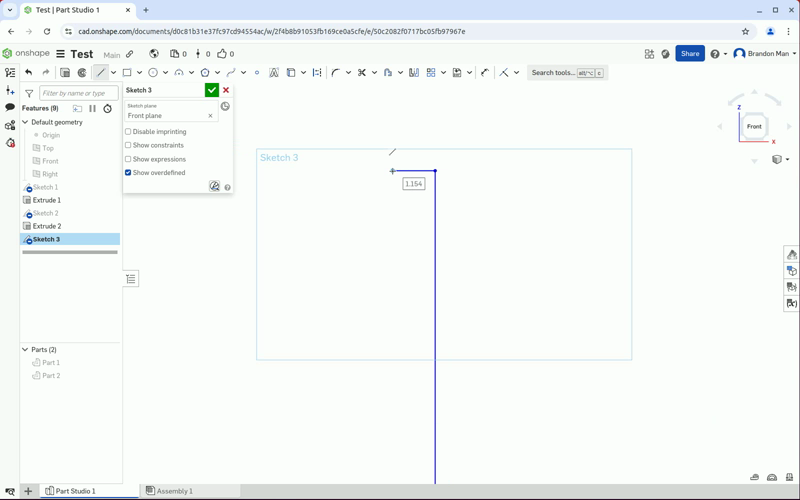
scroll(-6)
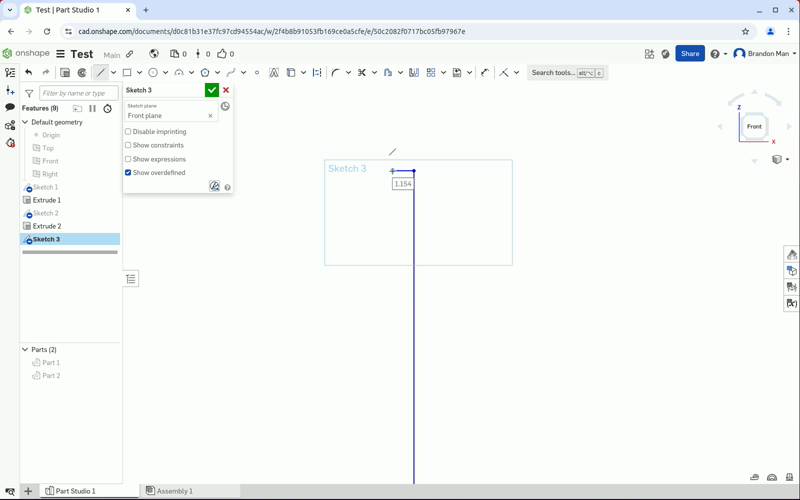
scroll(-6)
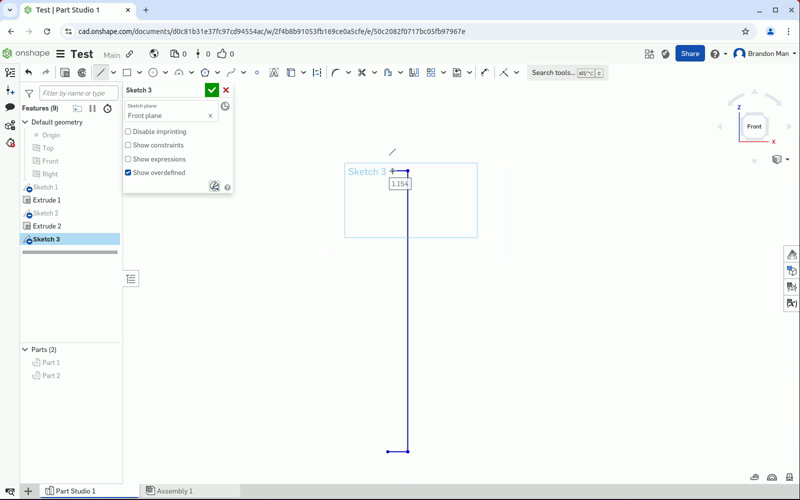
scroll(-6)
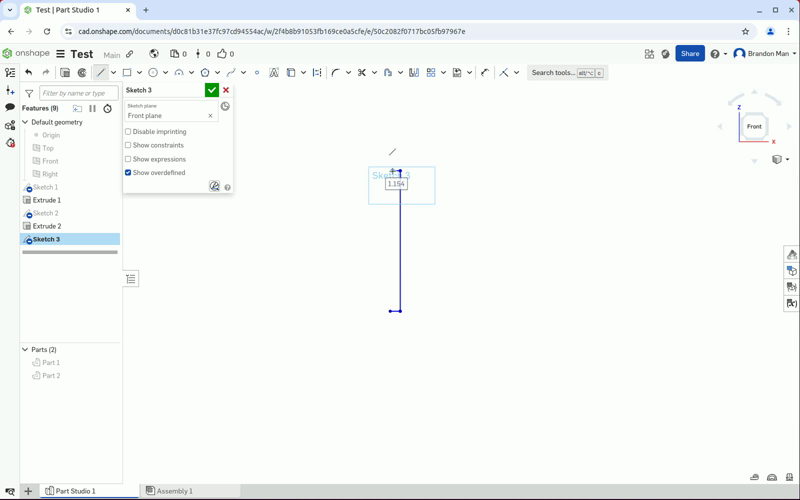
key_up(shift)
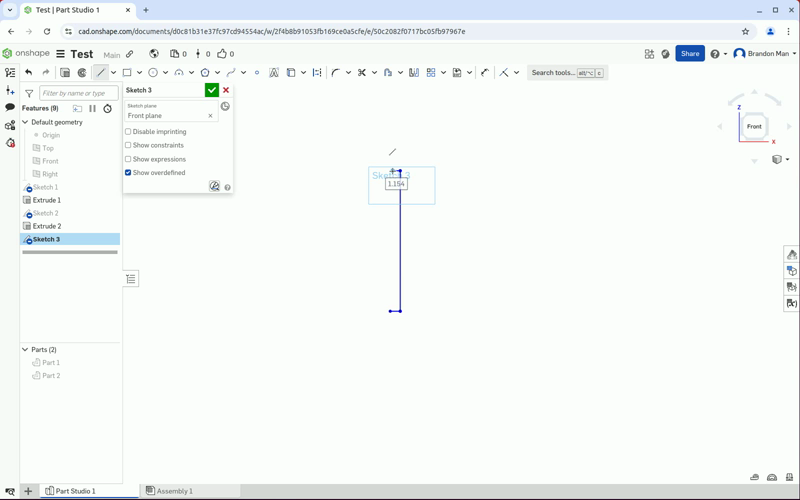
key_down(shift)
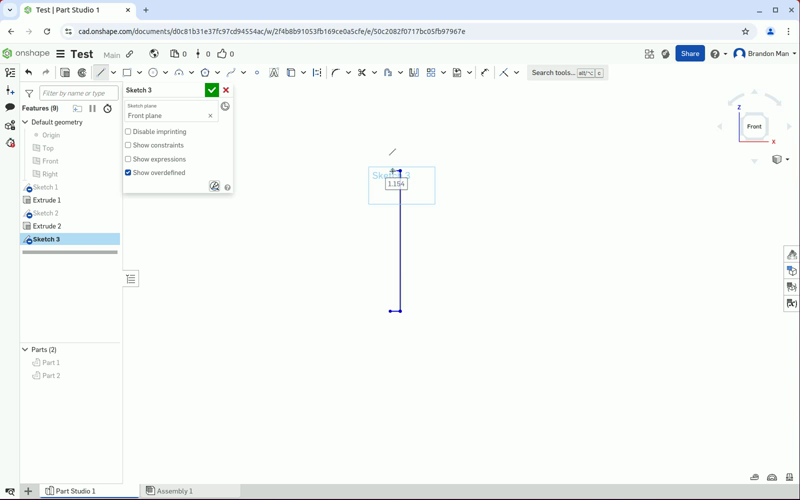
mouse_move(392, 311)
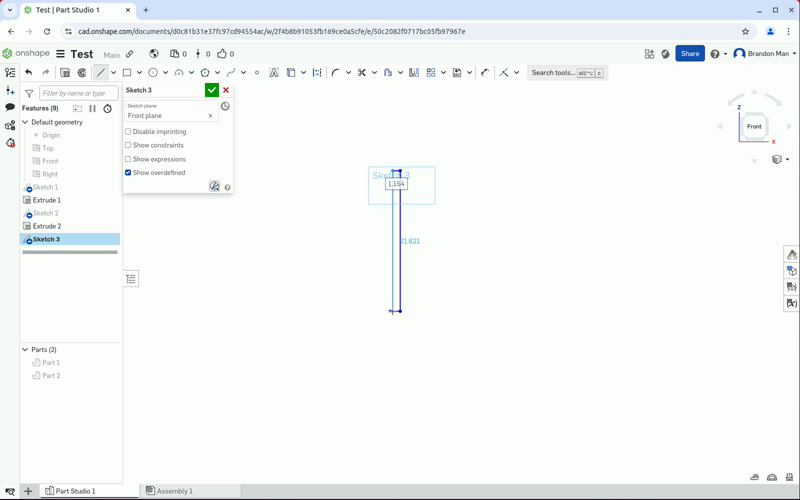
key_up(shift)
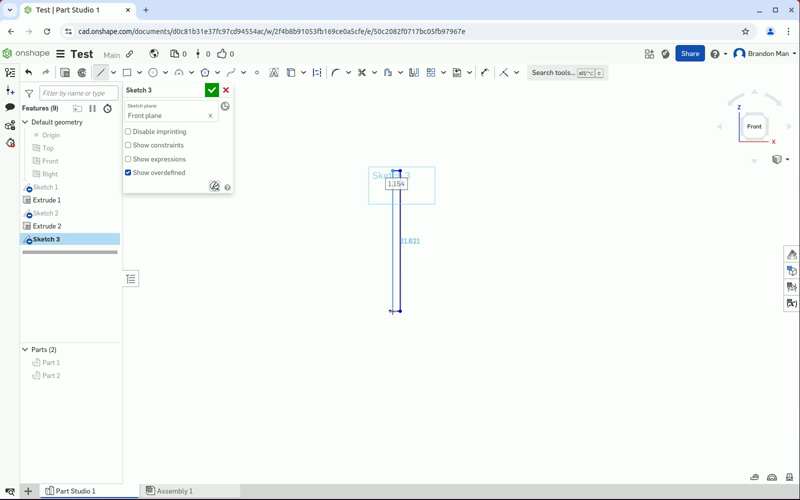
click(392, 311)
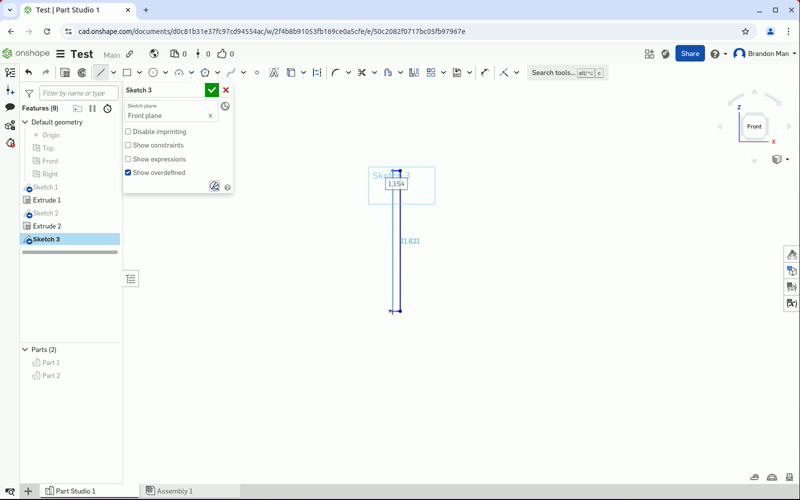
key(esc)
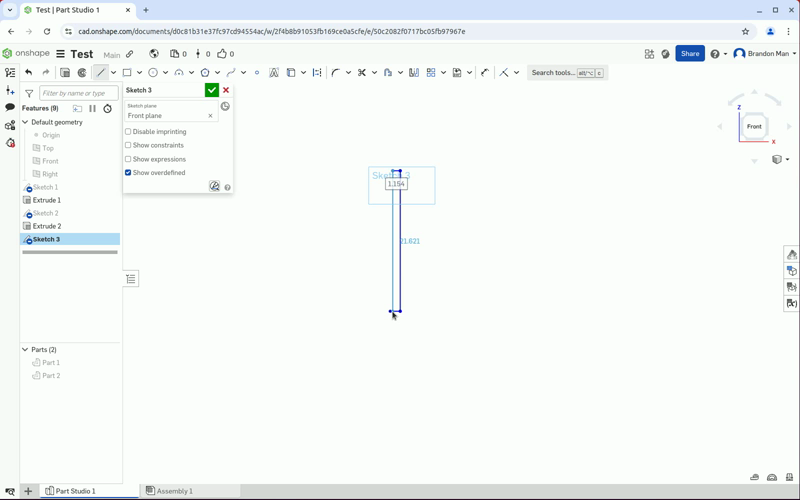
mouse_move(394, 207)
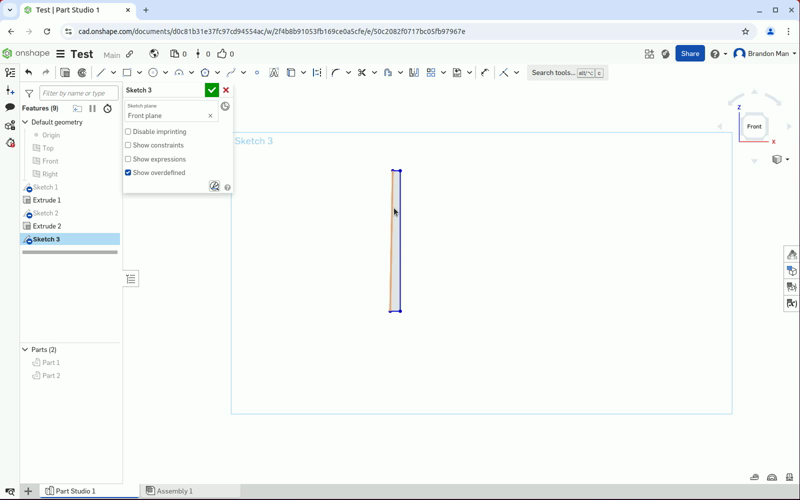
scroll(6)
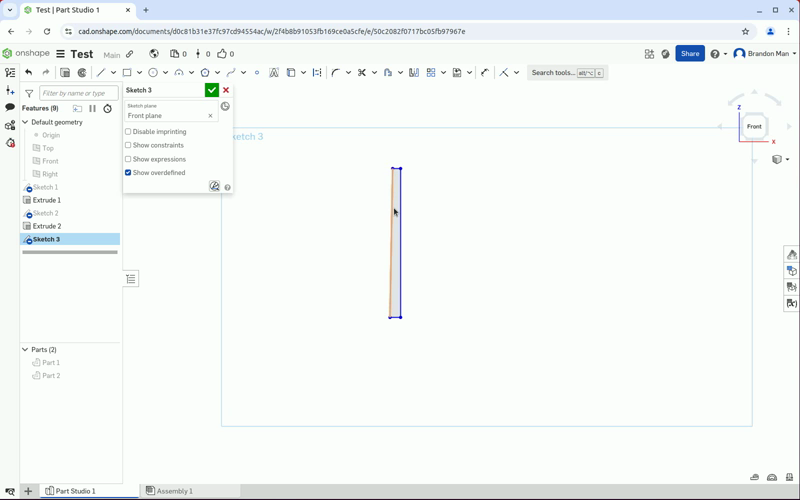
scroll(6)
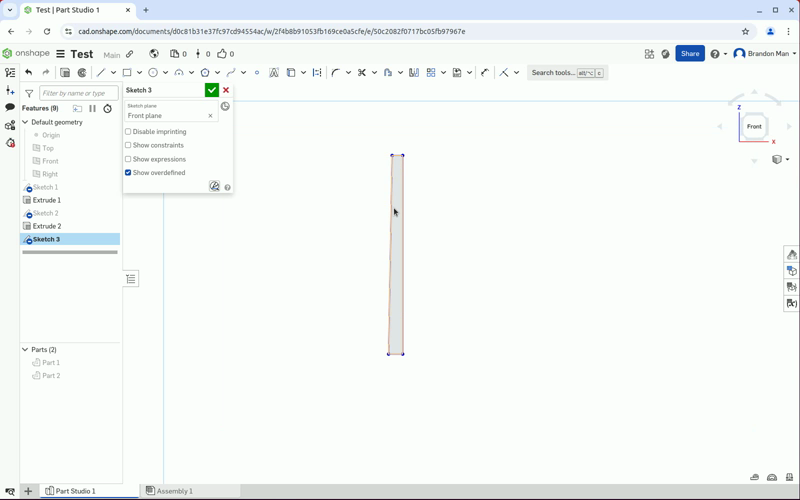
scroll(6)
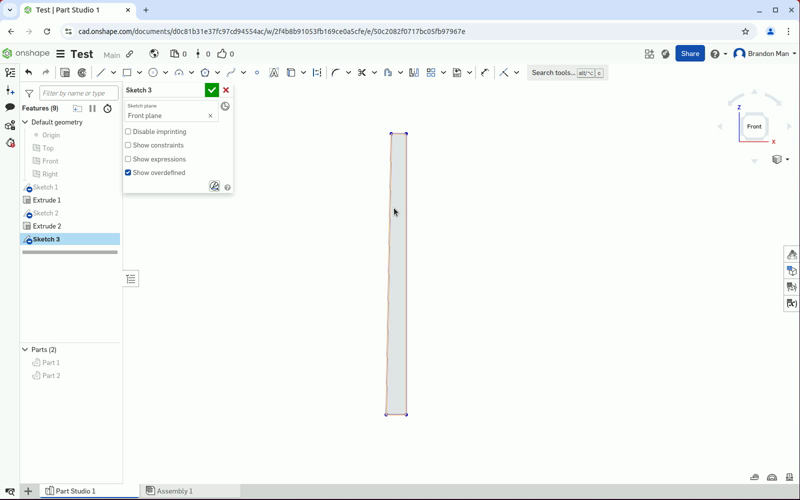
scroll(6)
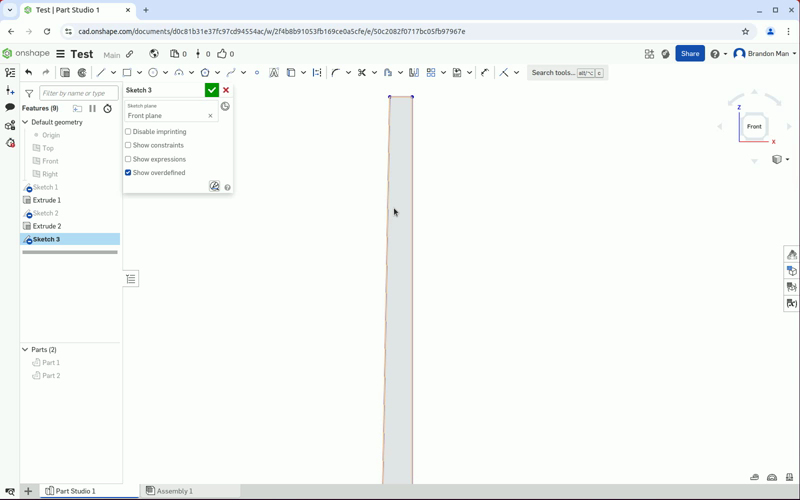
scroll(6)
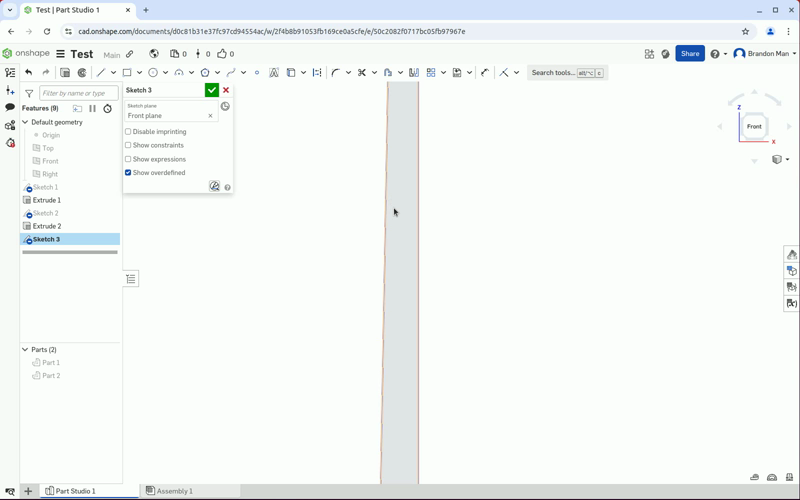
scroll(6)
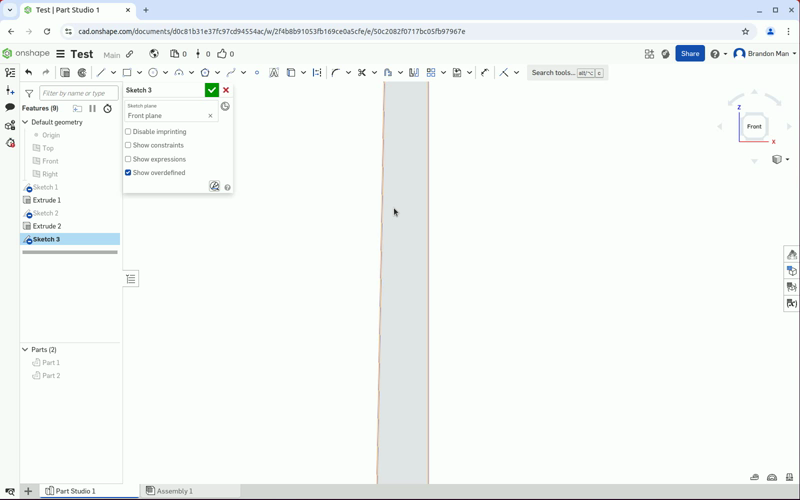
scroll(6)
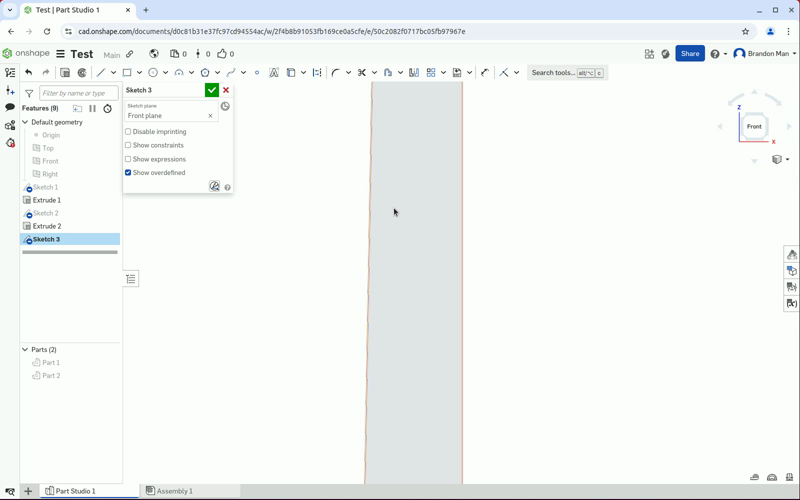
click(394, 207)
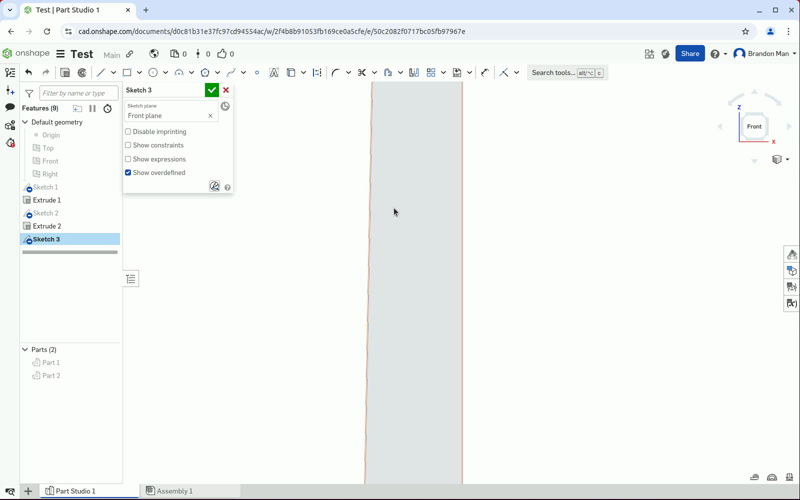
scroll(-6)
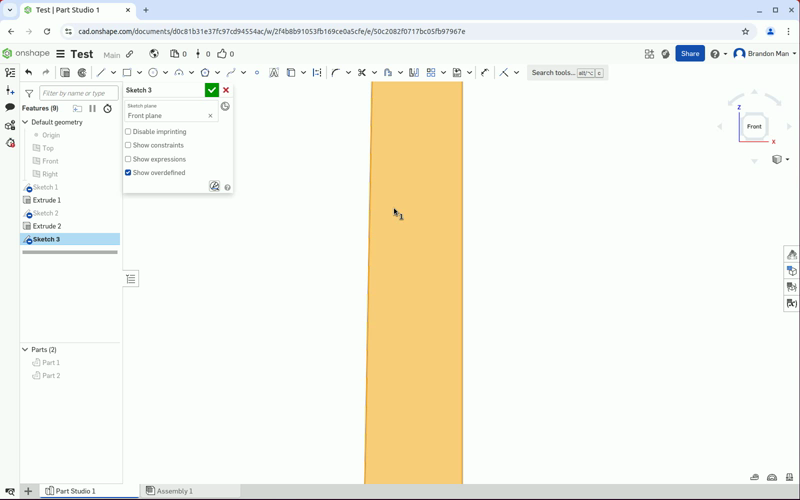
scroll(-6)
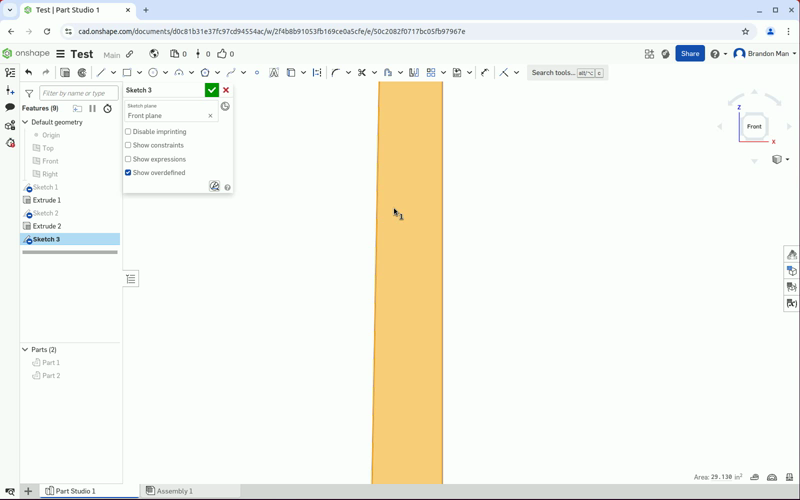
scroll(-6)
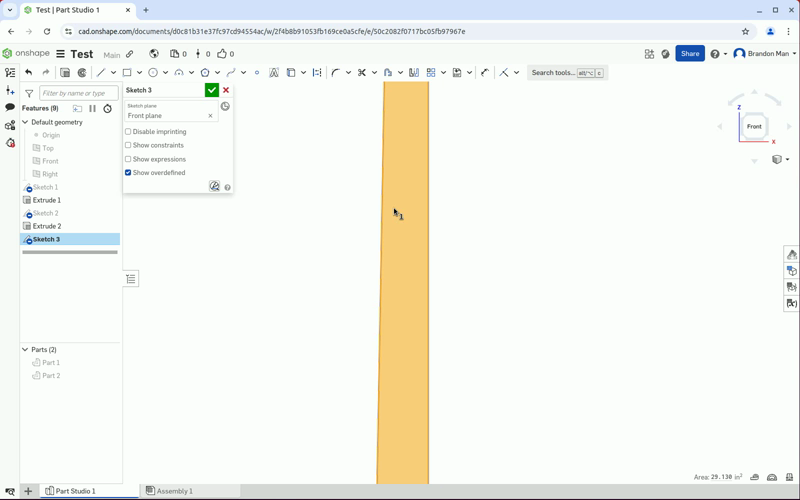
scroll(-6)
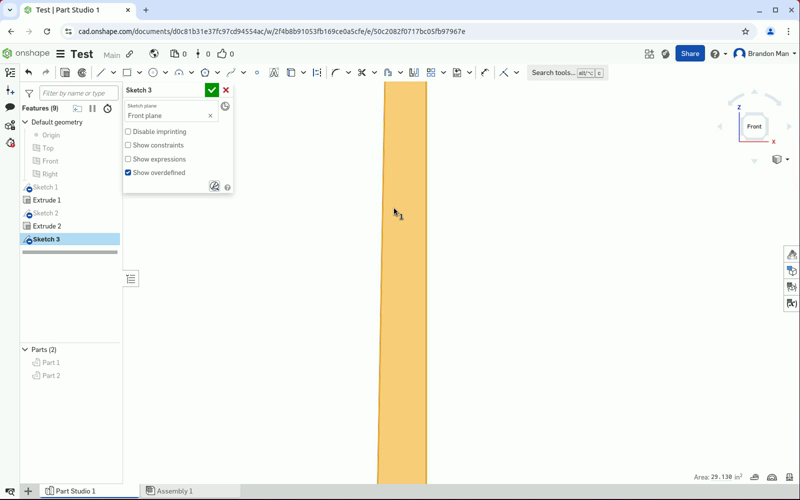
scroll(-6)
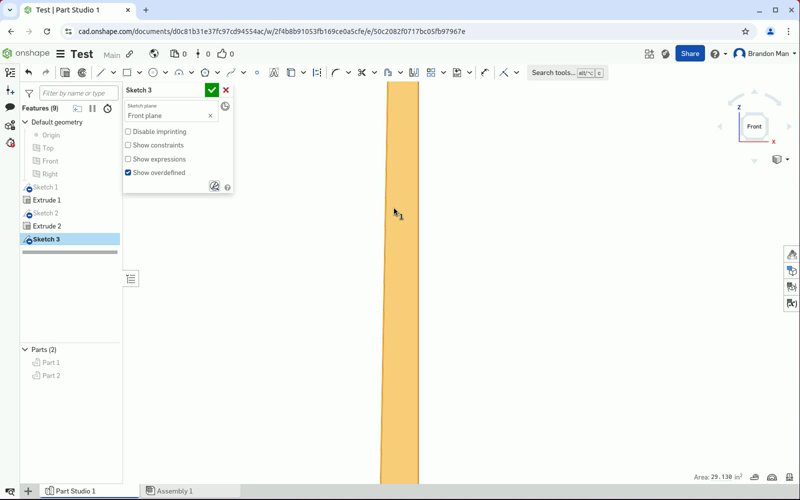
scroll(-6)
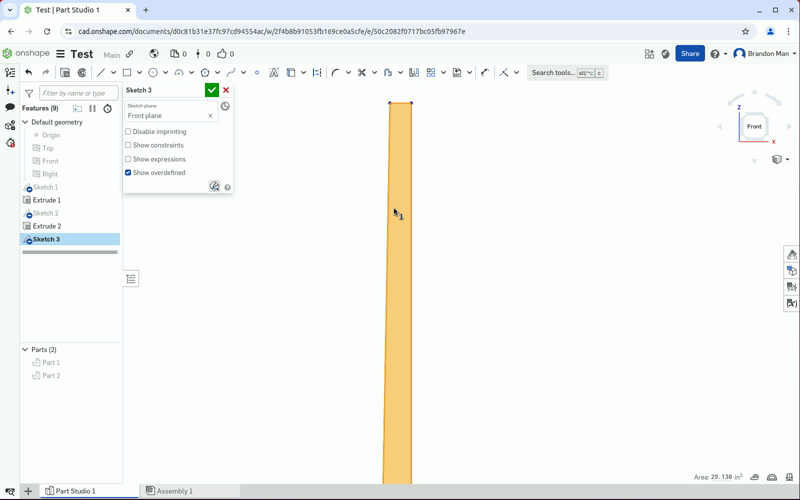
scroll(-6)
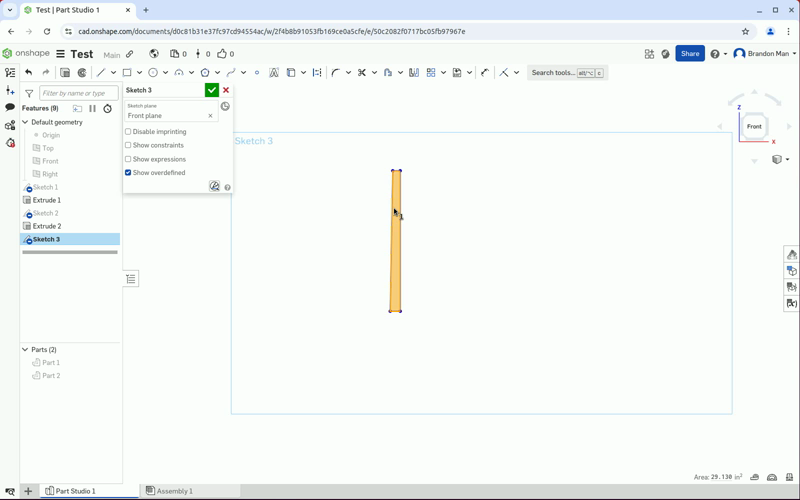
mouse_move(73, 352)
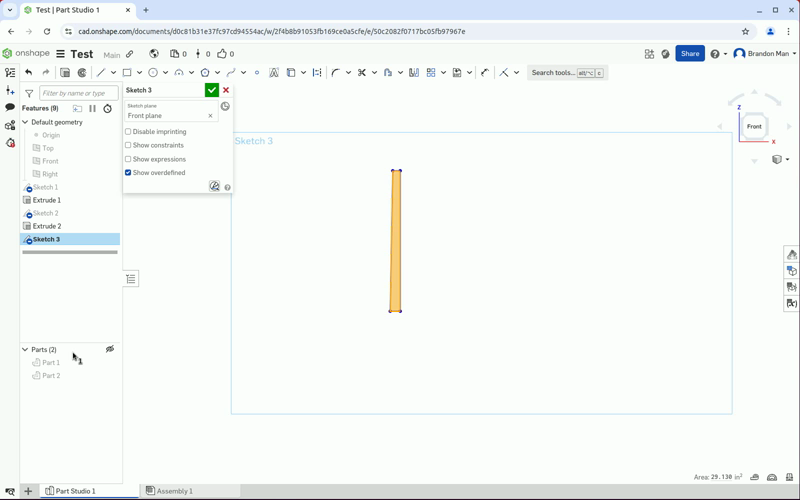
key(shift+y)
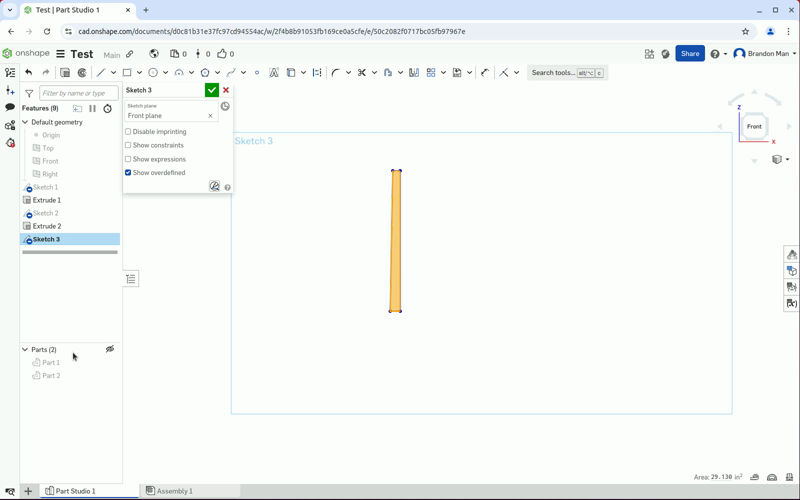
key(shift+e)
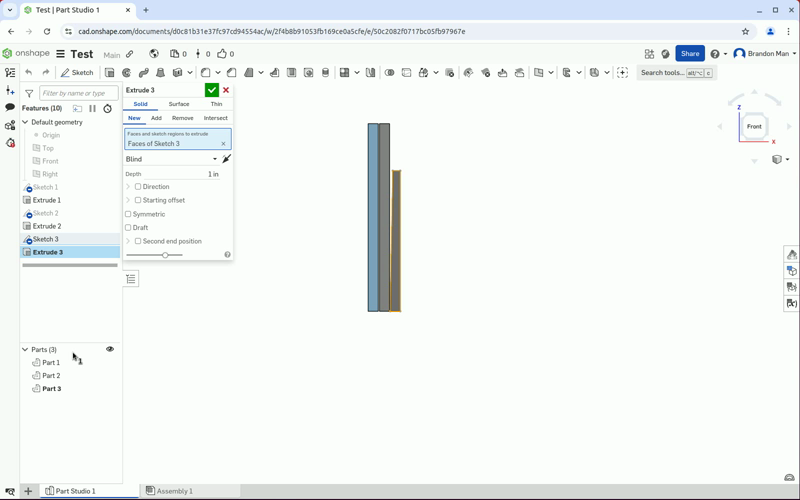
mouse_move(143, 106)
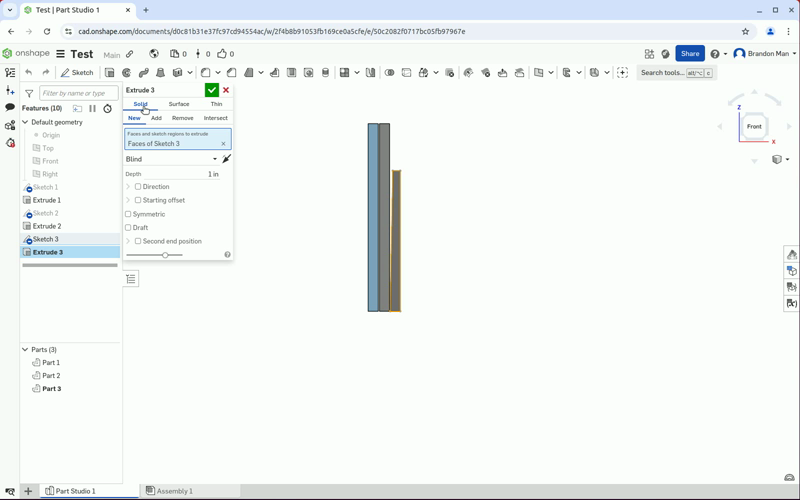
click(143, 106)
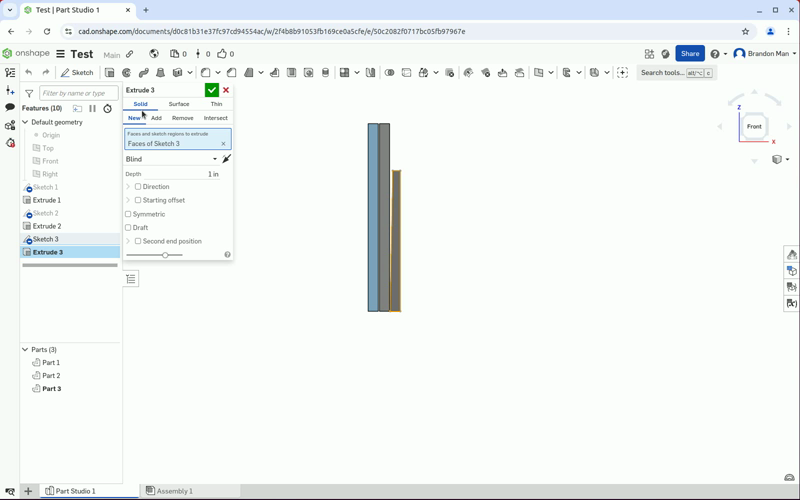
mouse_move(137, 120)
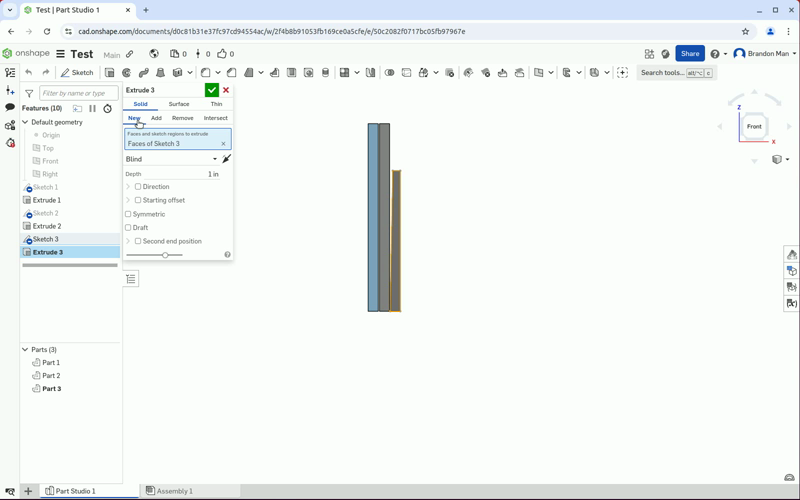
click(137, 120)
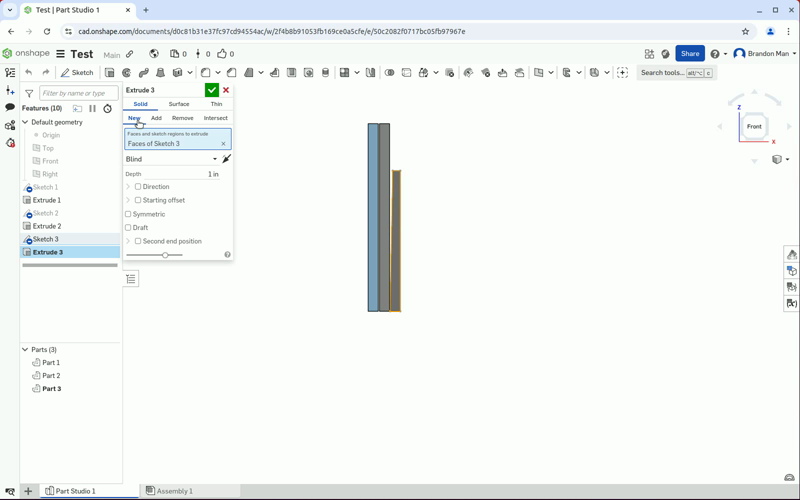
key(tab, 4)
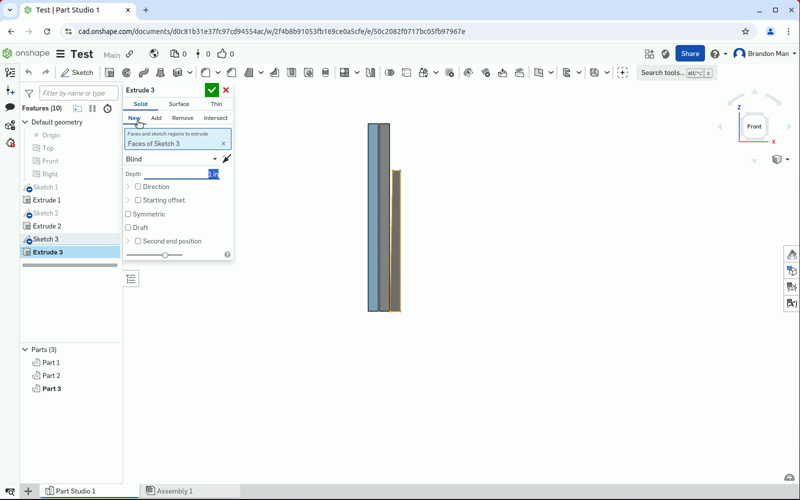
text(-0.241)
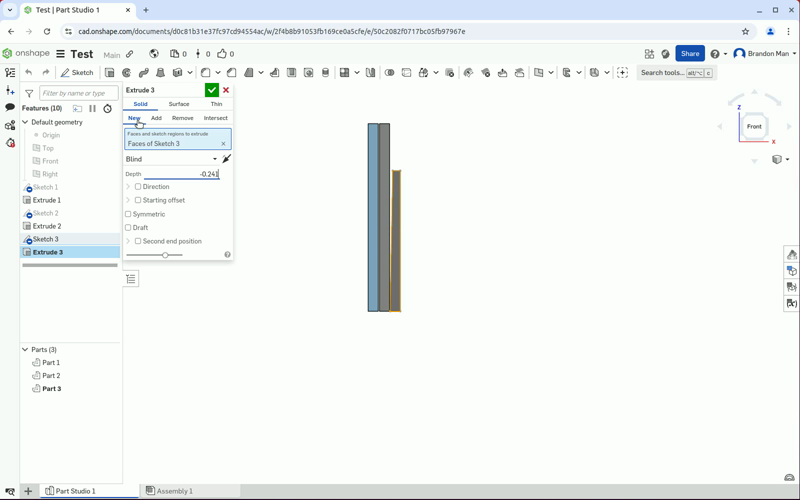
key(enter)
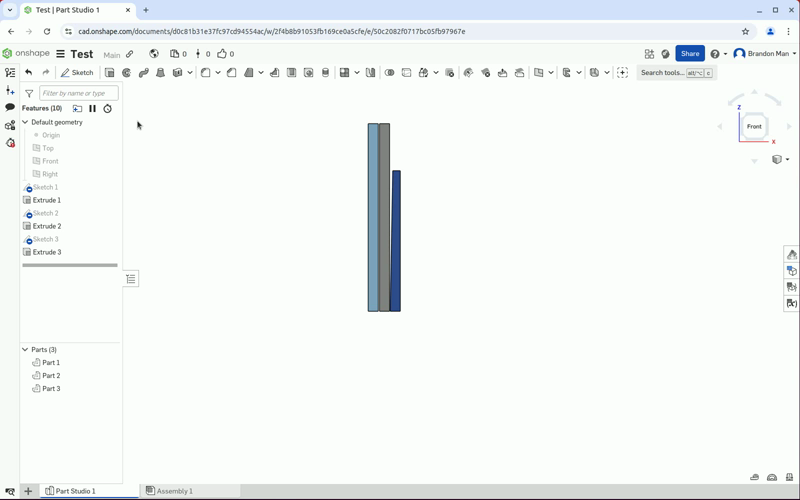
key(shift+h)
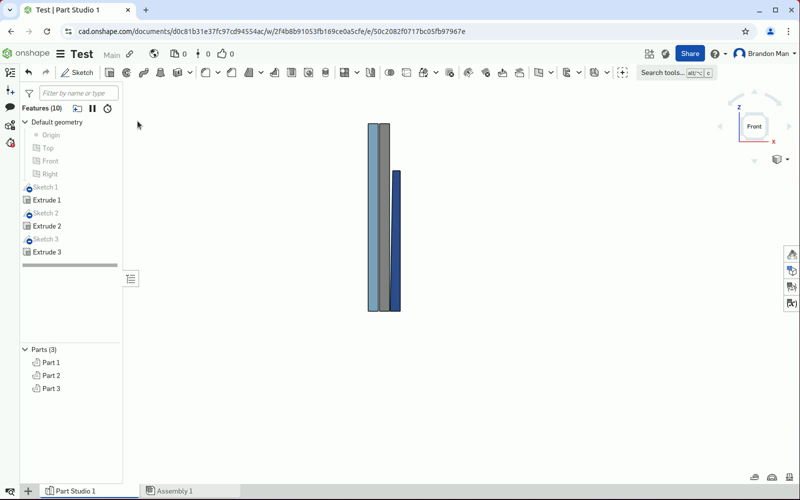
key(shift+h)
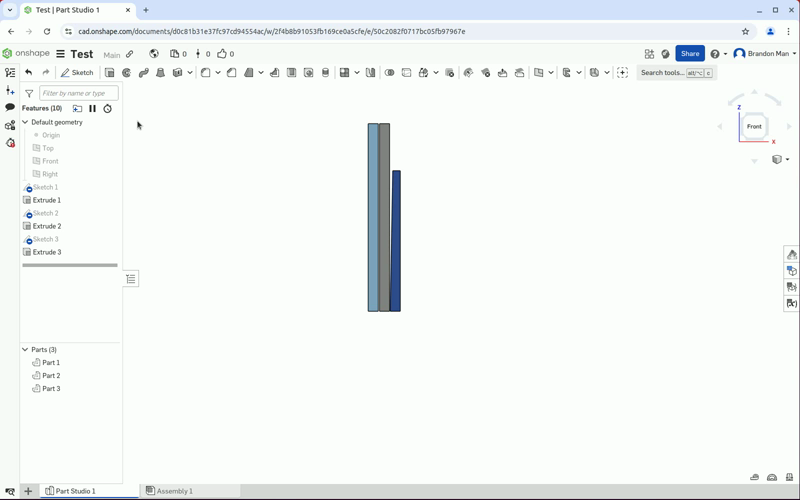
mouse_move(73, 189)
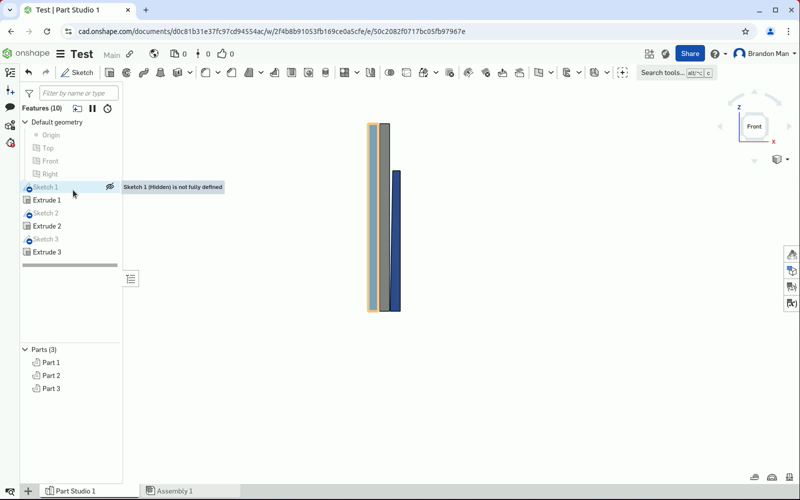
click(73, 189)
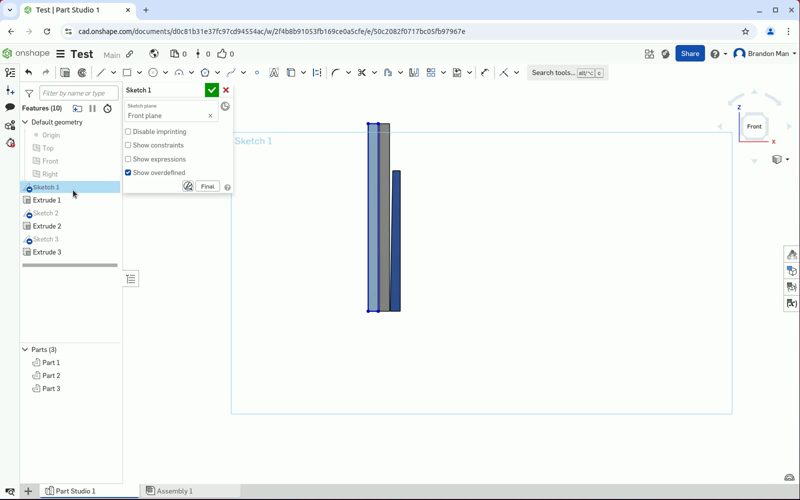
mouse_move(229, 92)
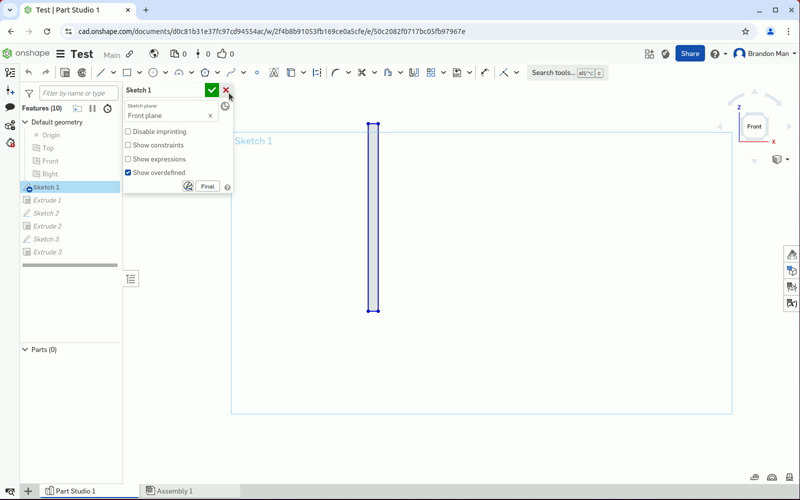
click(229, 92)
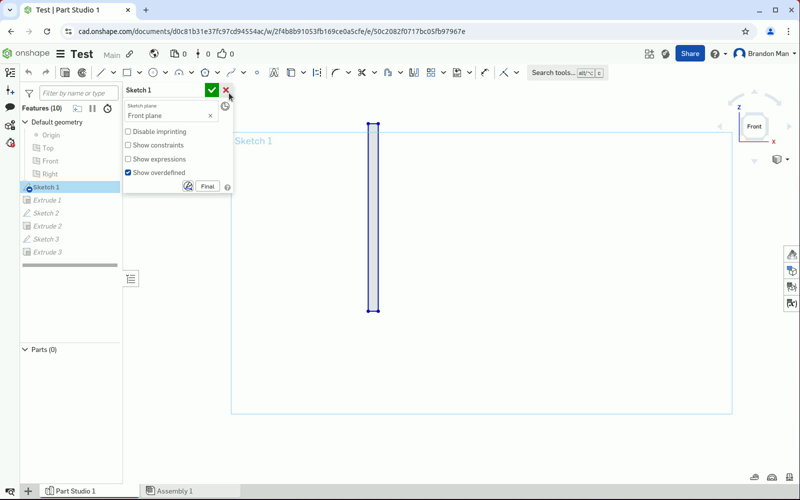
key(shift+s)
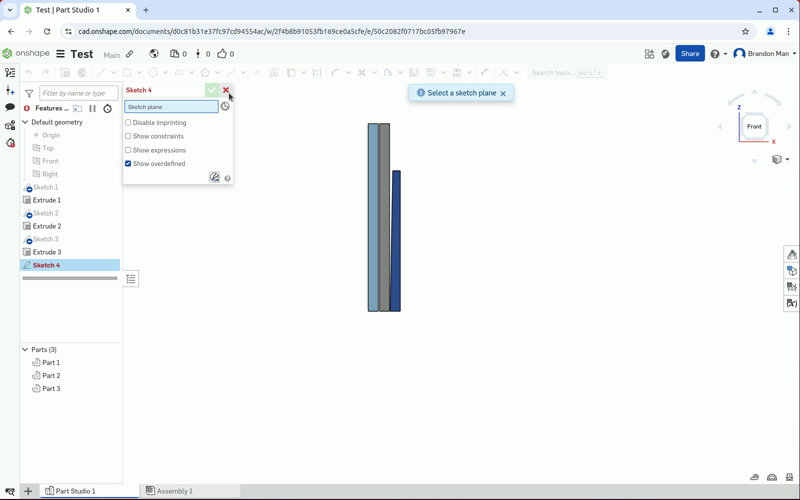
mouse_move(73, 163)
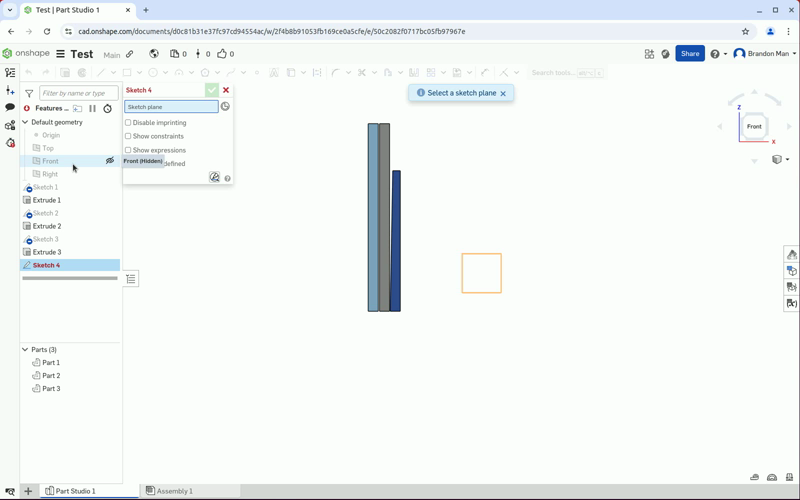
click(73, 163)
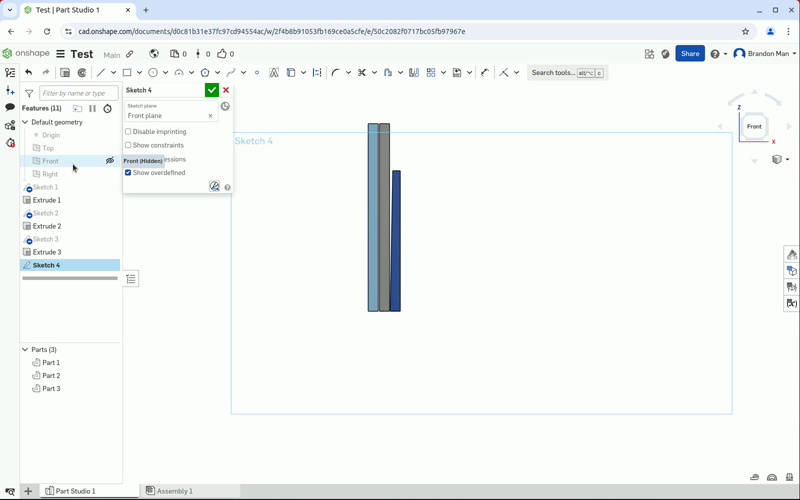
mouse_move(73, 352)
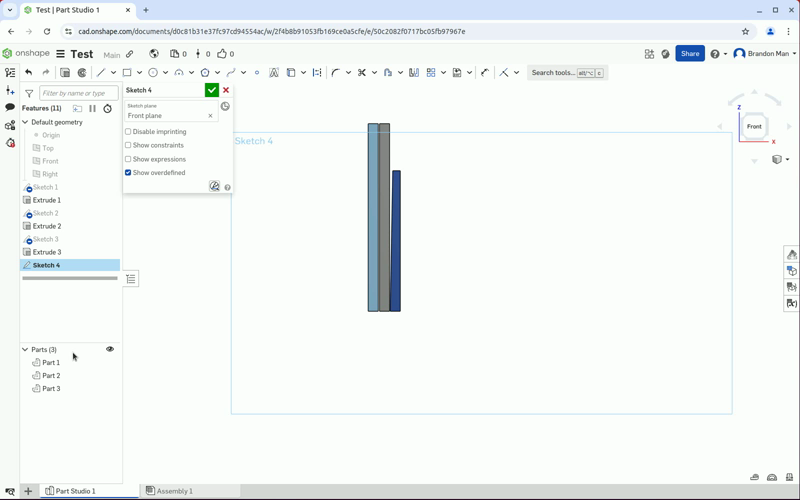
key(y)
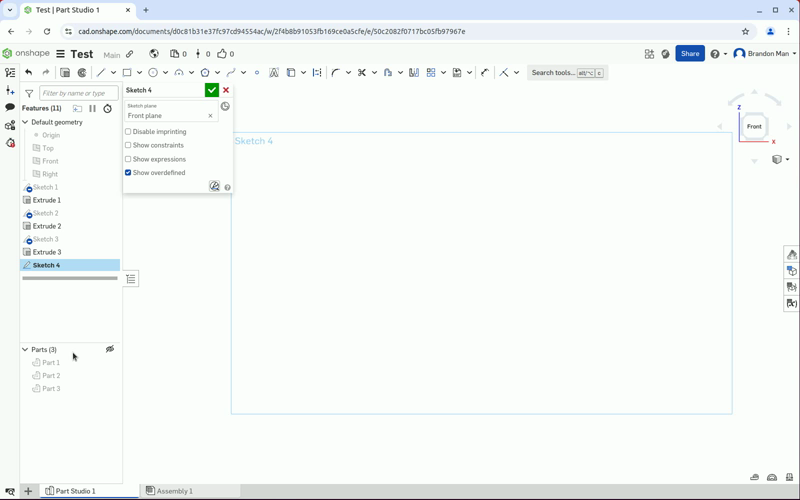
key(l)
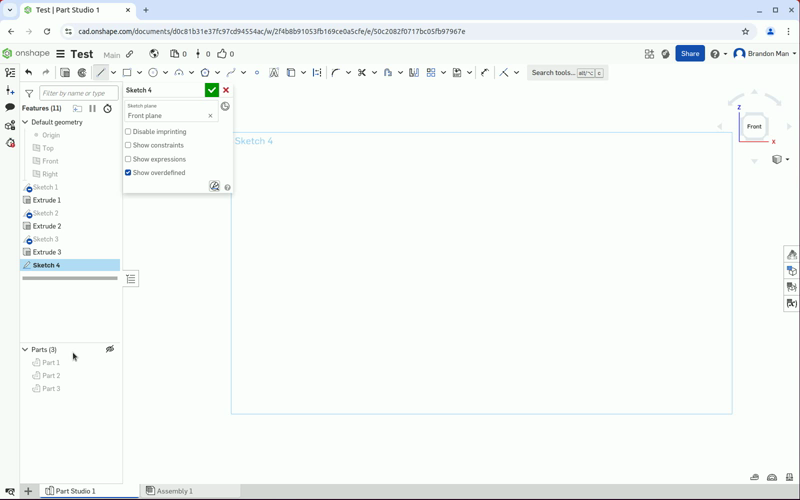
key_down(shift)
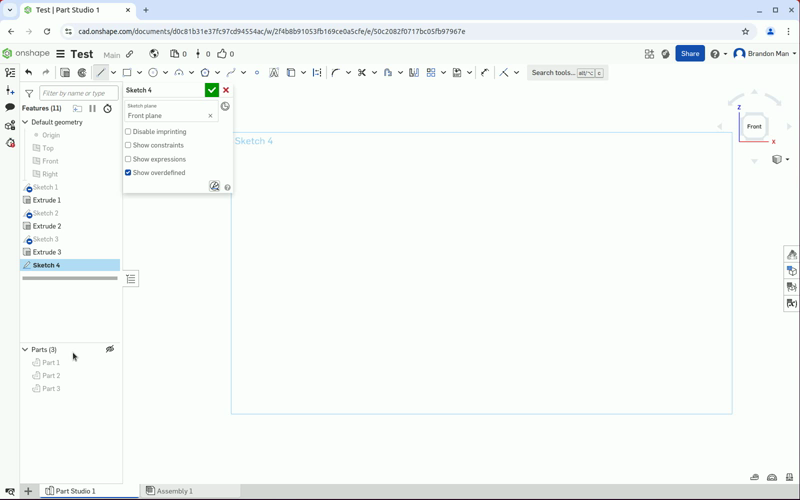
mouse_move(401, 311)
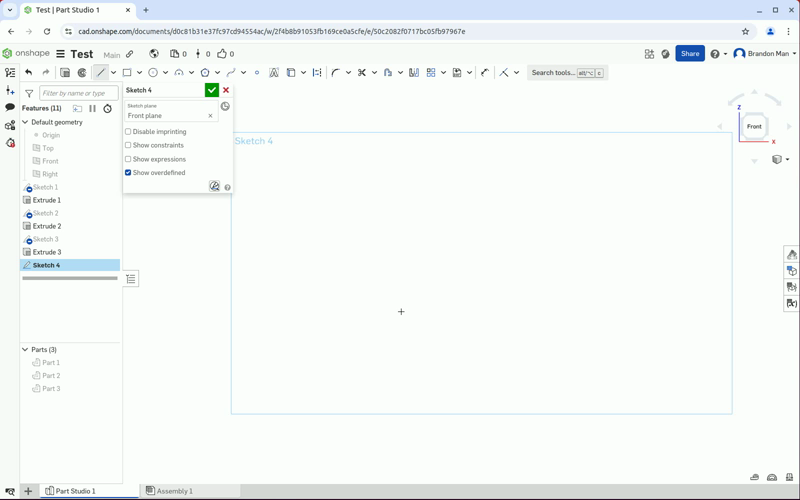
click(401, 311)
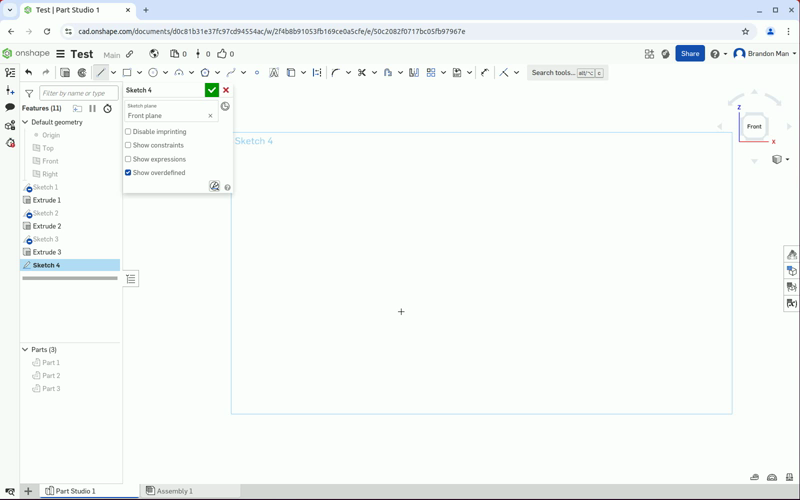
key_up(shift)
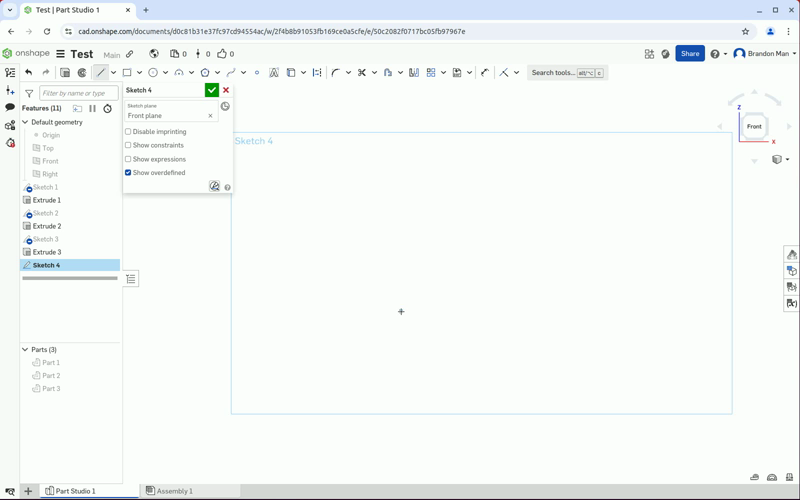
key_down(shift)
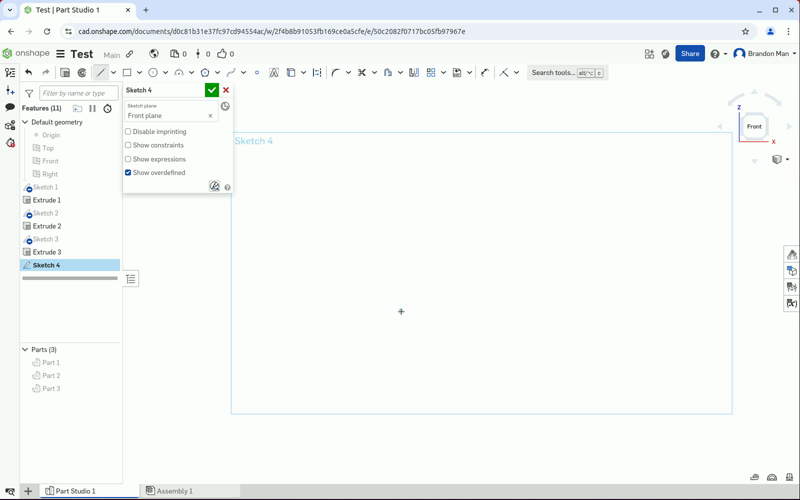
mouse_move(431, 311)
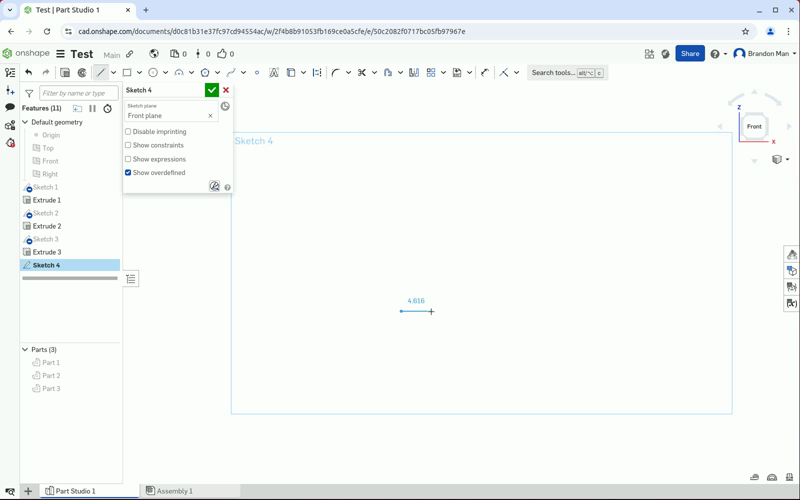
mouse_move(408, 311)
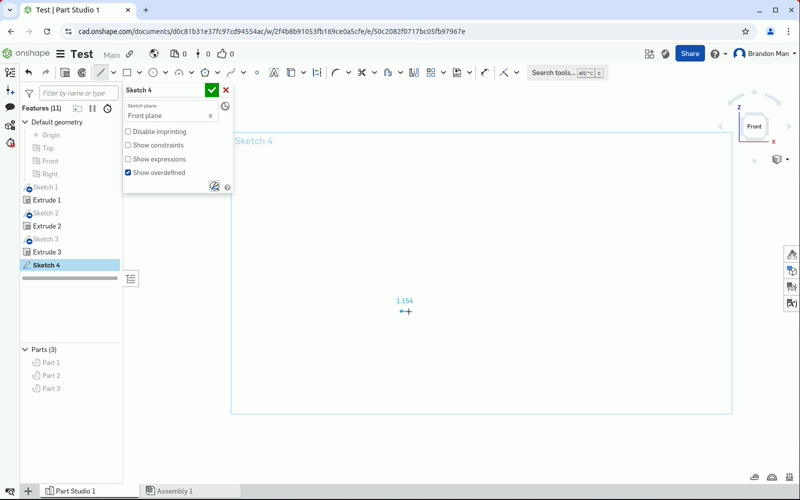
click(408, 311)
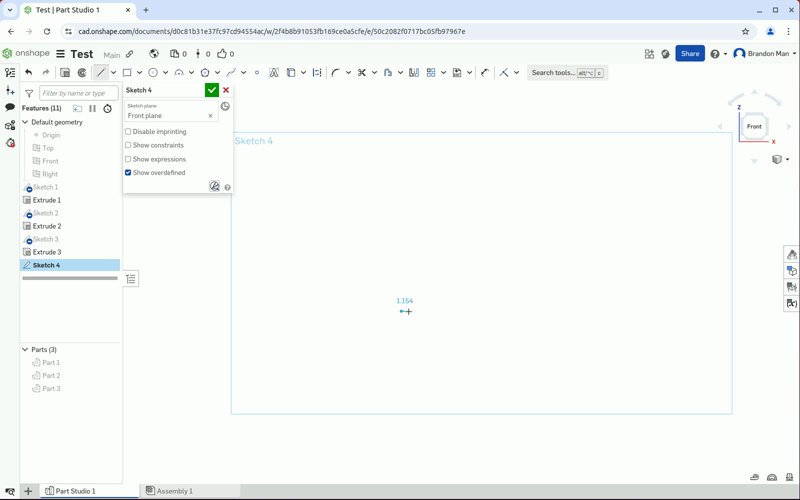
key_up(shift)
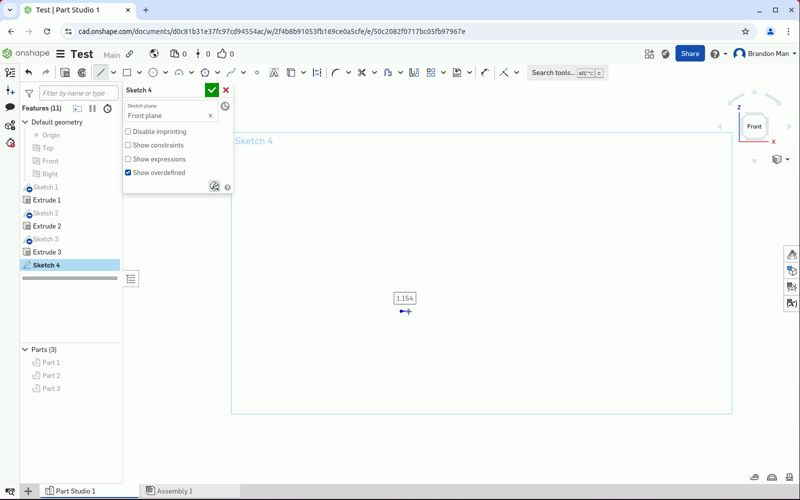
key_down(shift)
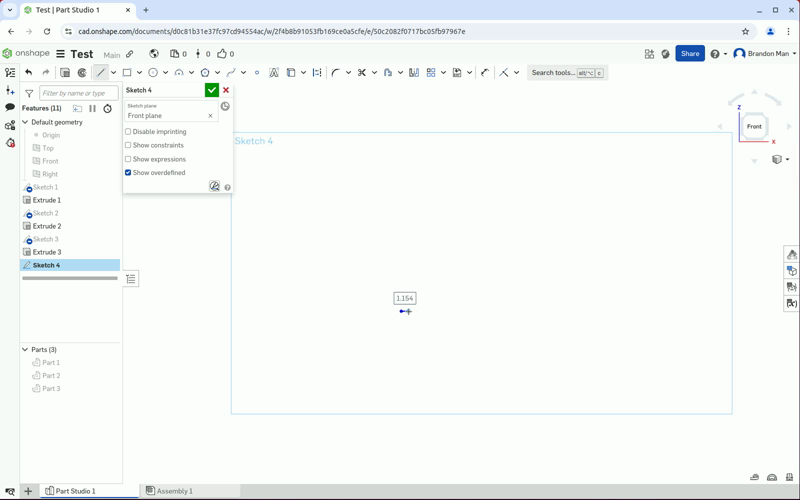
mouse_move(408, 170)
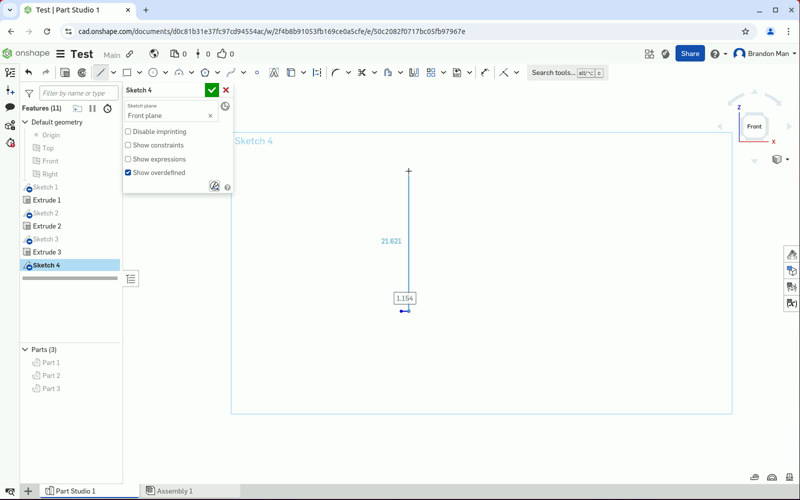
click(408, 170)
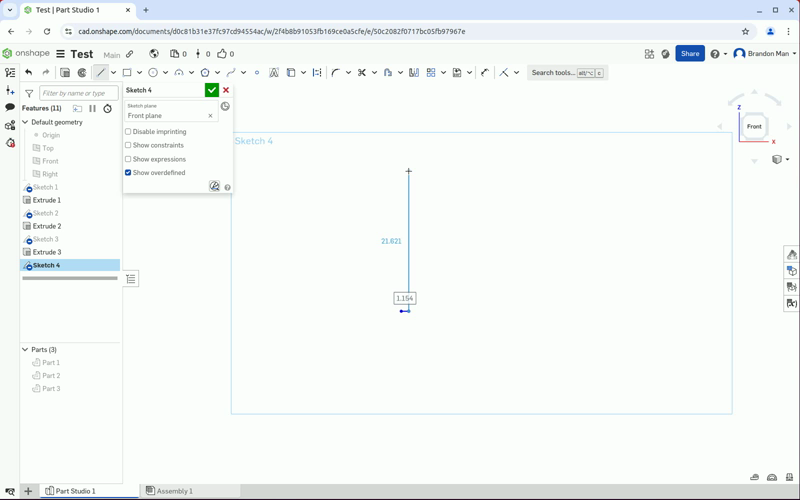
key_up(shift)
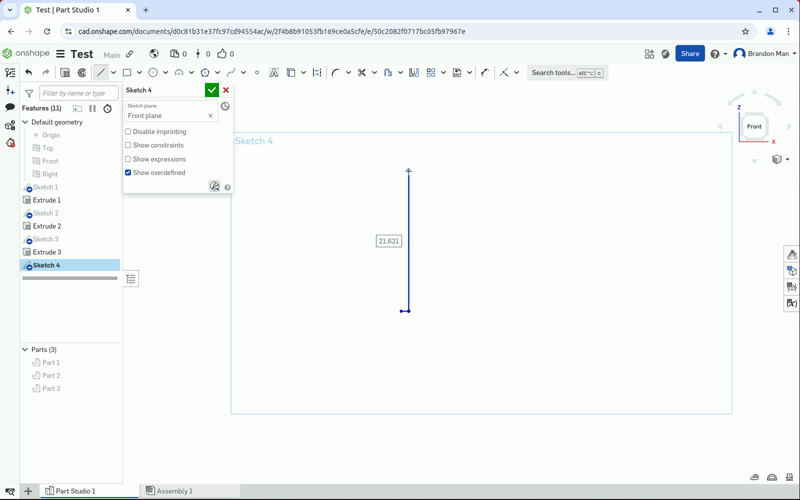
key_down(shift)
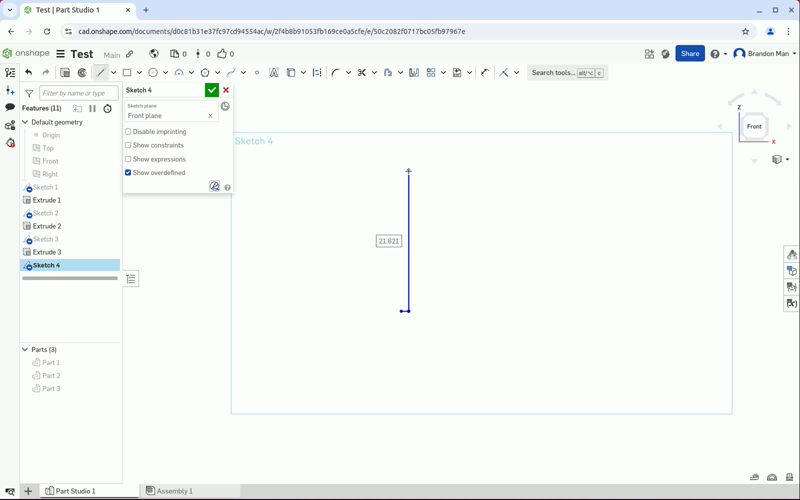
mouse_move(438, 170)
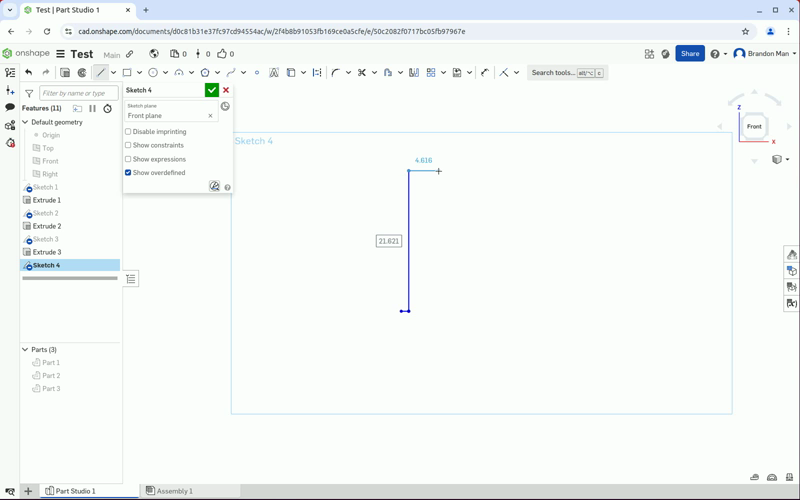
mouse_move(401, 170)
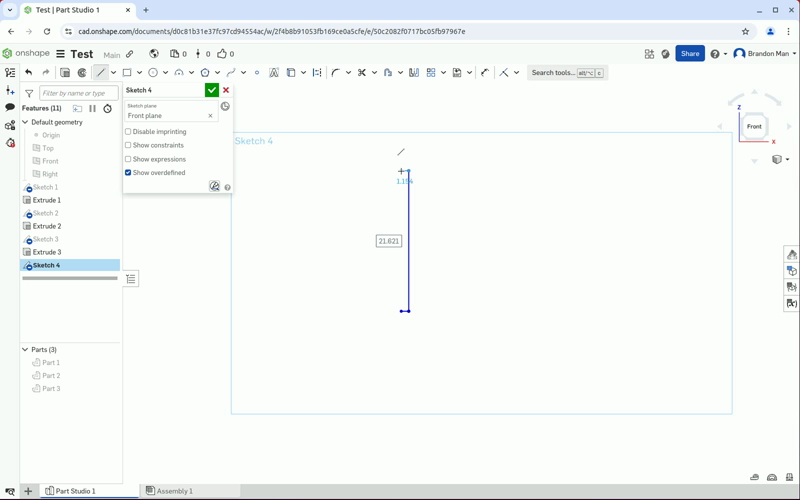
click(401, 170)
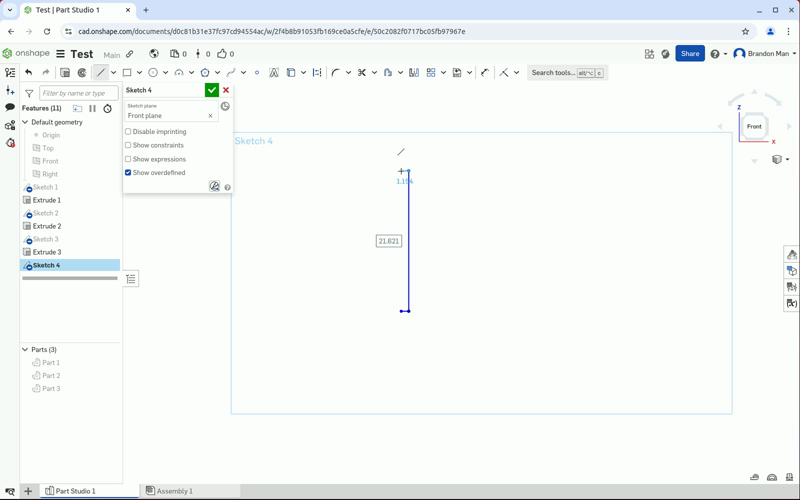
key_up(shift)
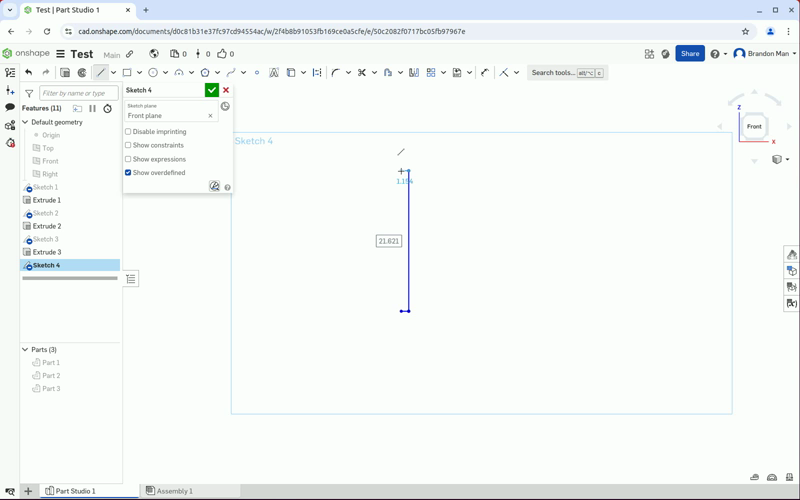
key_down(shift)
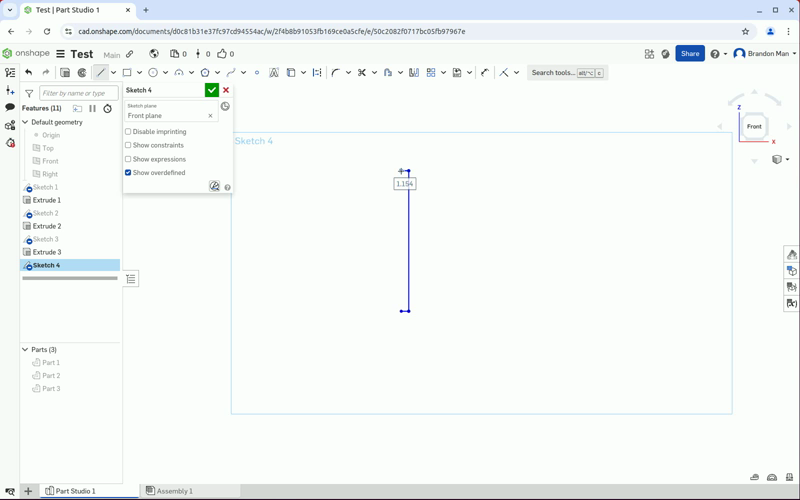
mouse_move(401, 311)
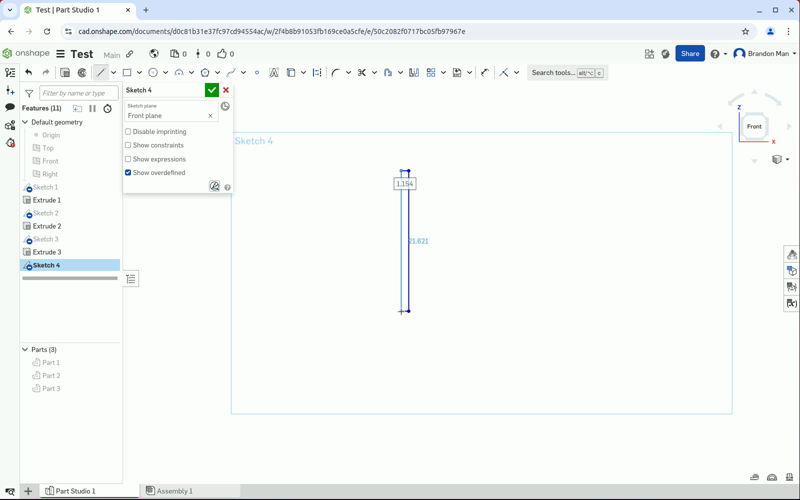
key_up(shift)
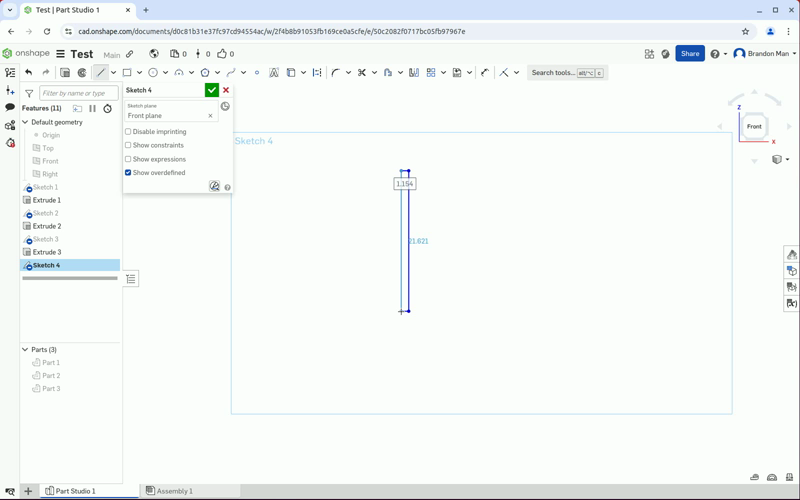
click(401, 311)
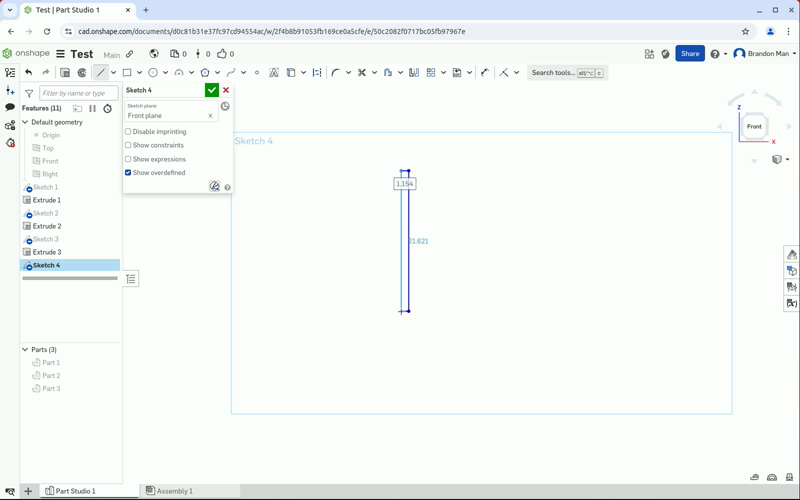
key(esc)
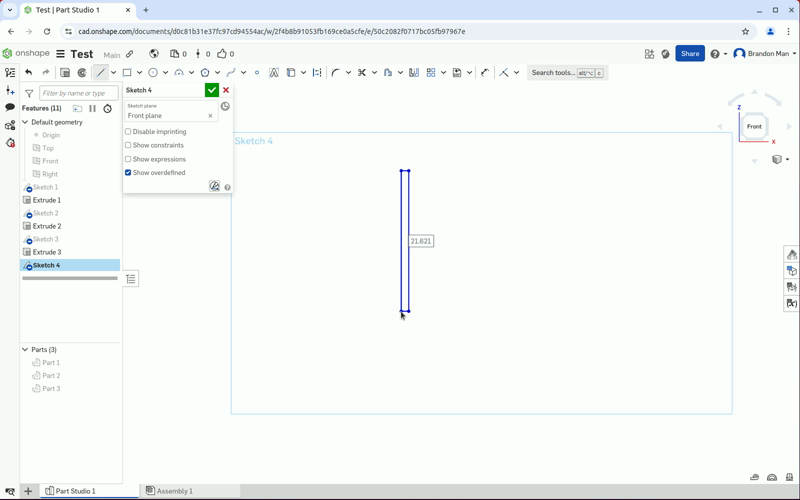
mouse_move(404, 245)
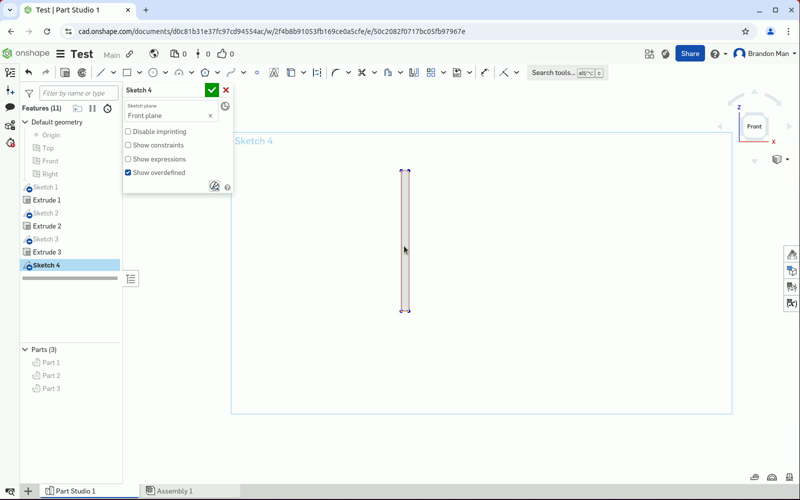
scroll(6)
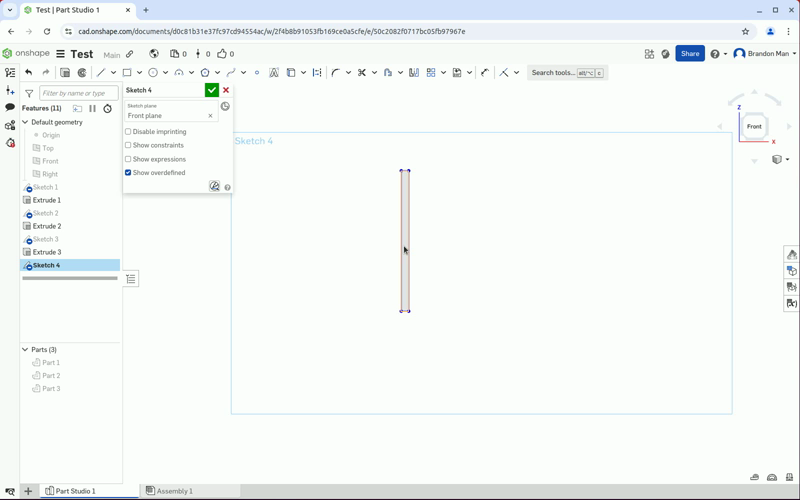
scroll(6)
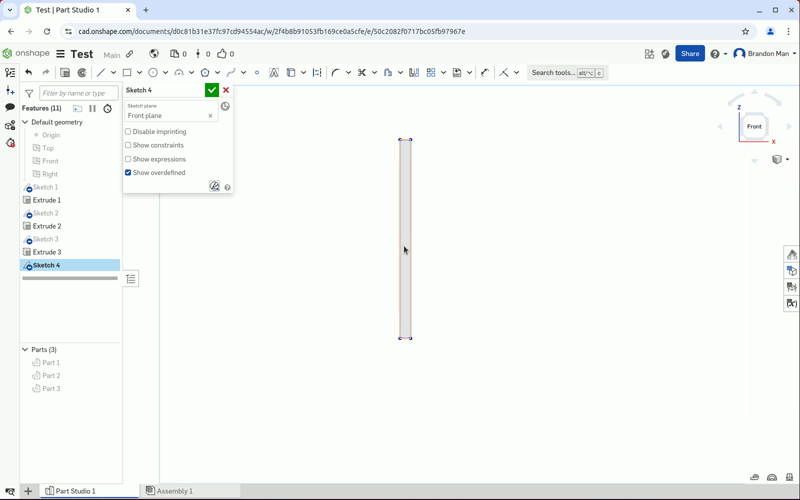
scroll(6)
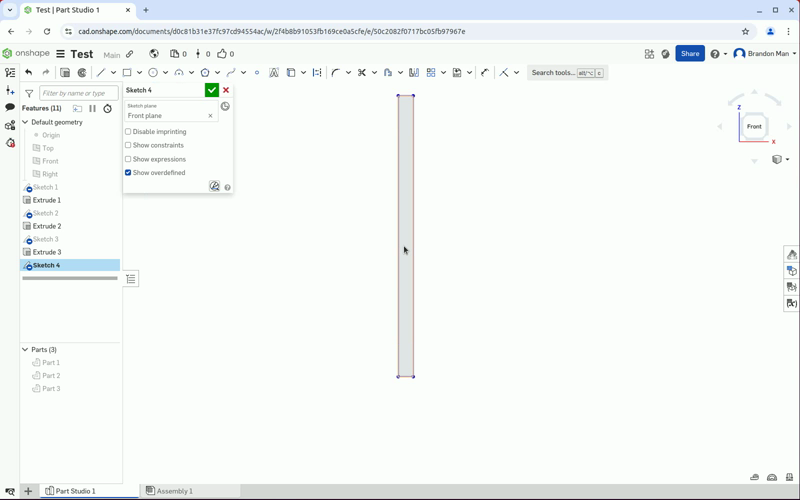
scroll(6)
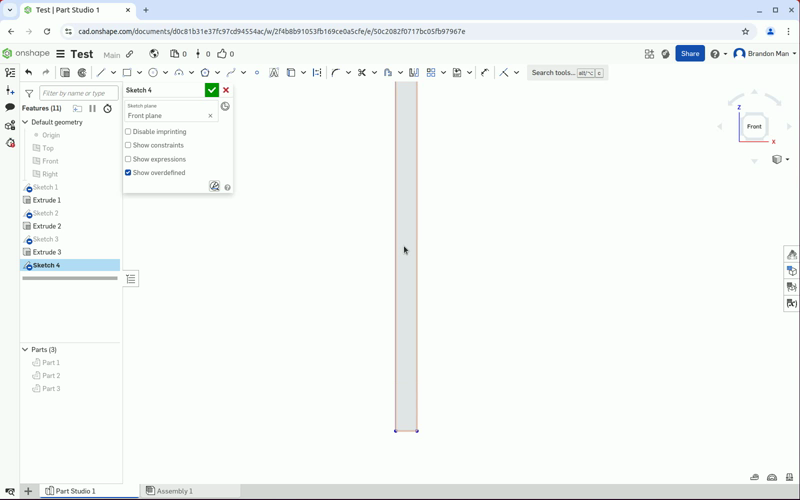
scroll(6)
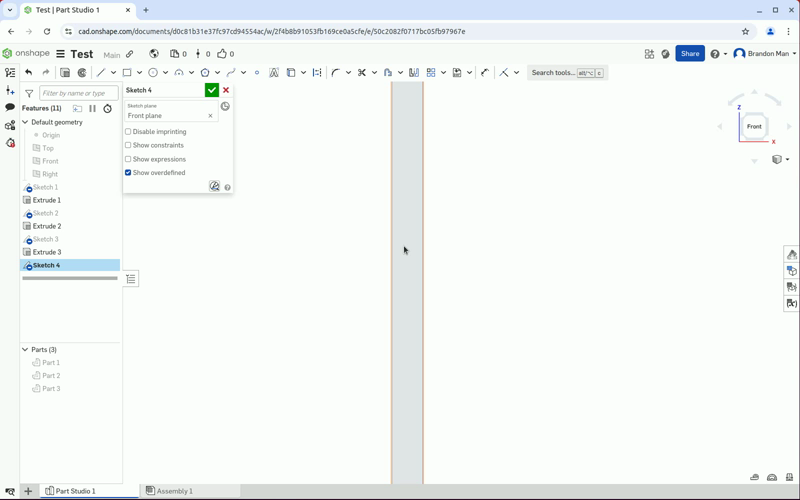
scroll(6)
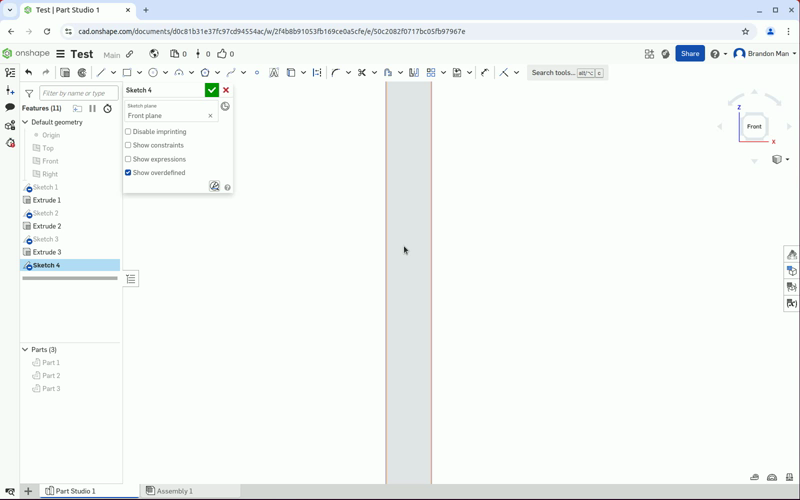
scroll(6)
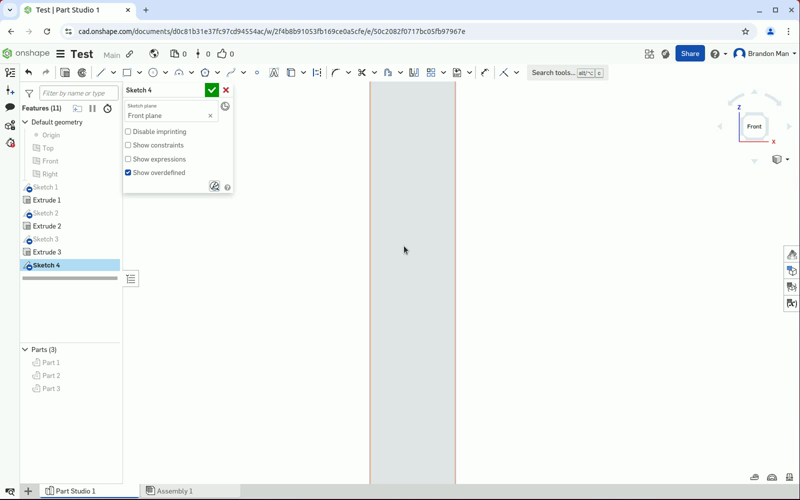
click(404, 245)
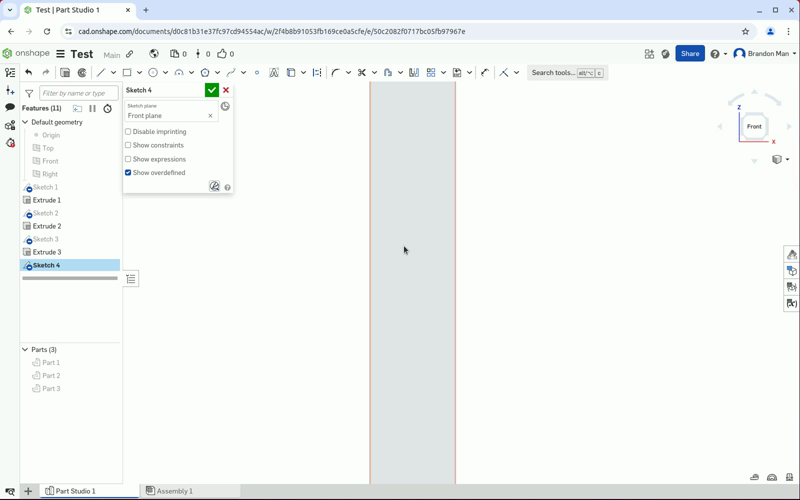
scroll(-6)
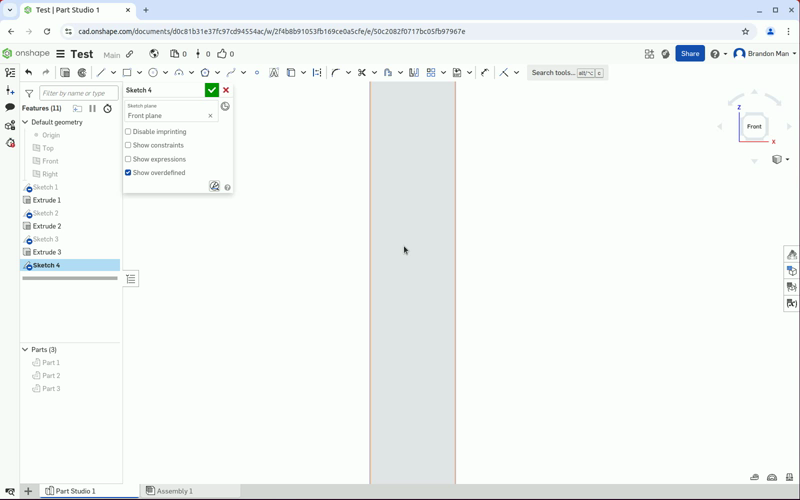
scroll(-6)
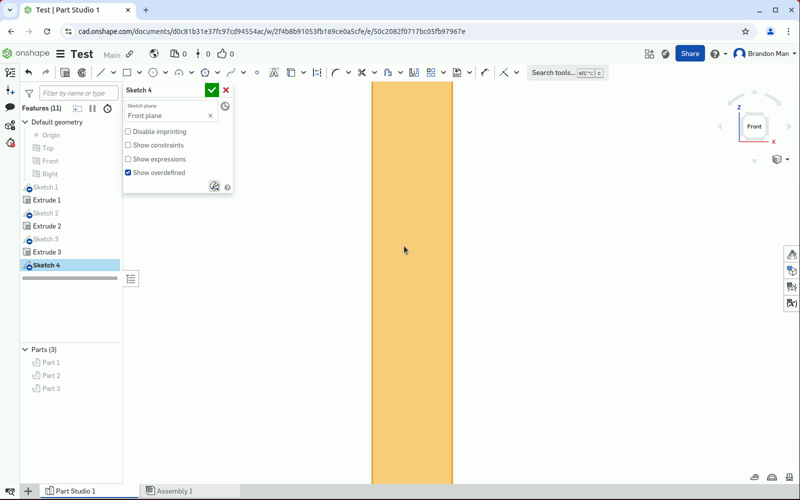
scroll(-6)
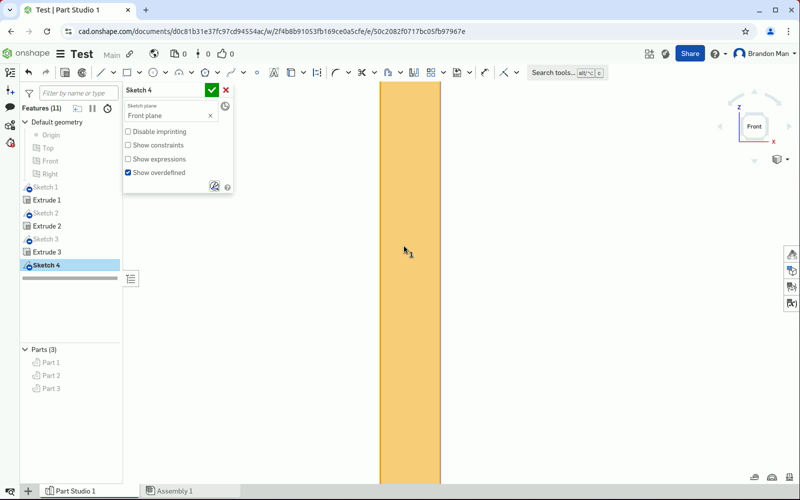
scroll(-6)
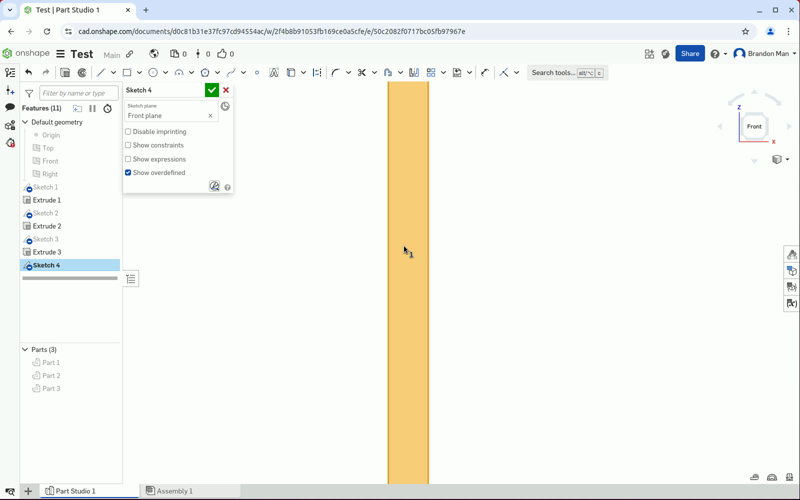
scroll(-6)
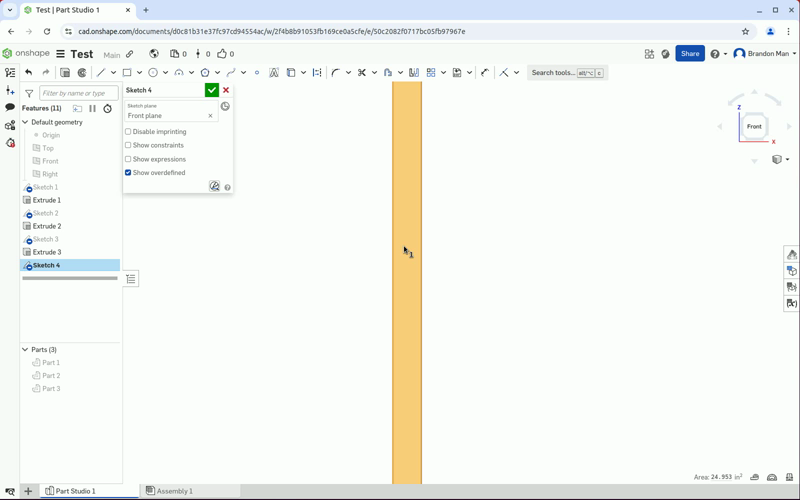
scroll(-6)
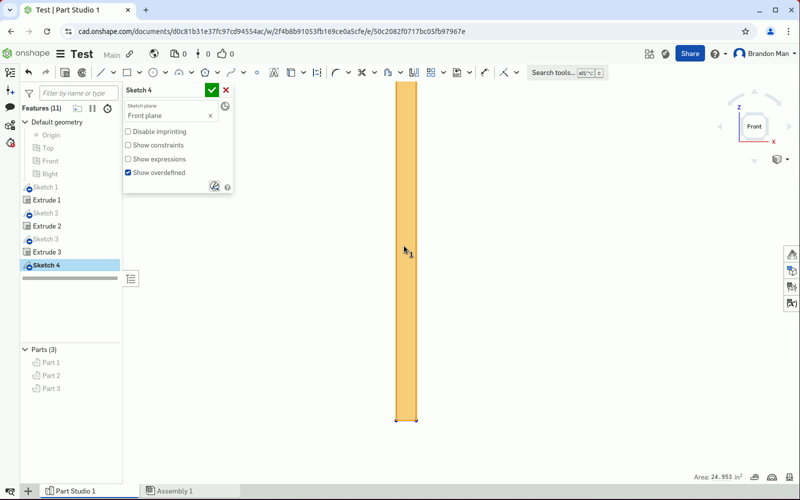
scroll(-6)
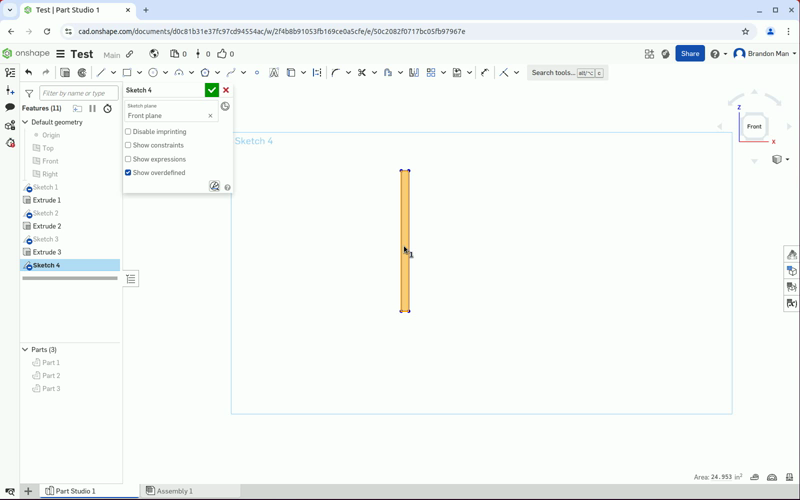
mouse_move(73, 352)
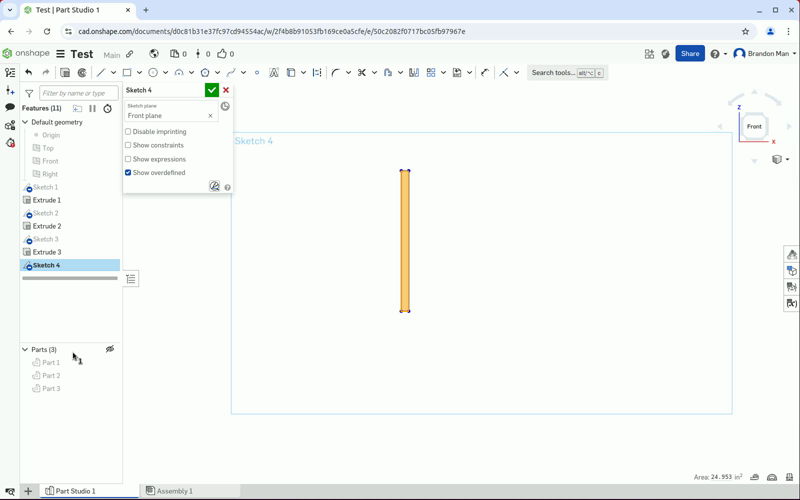
key(shift+y)
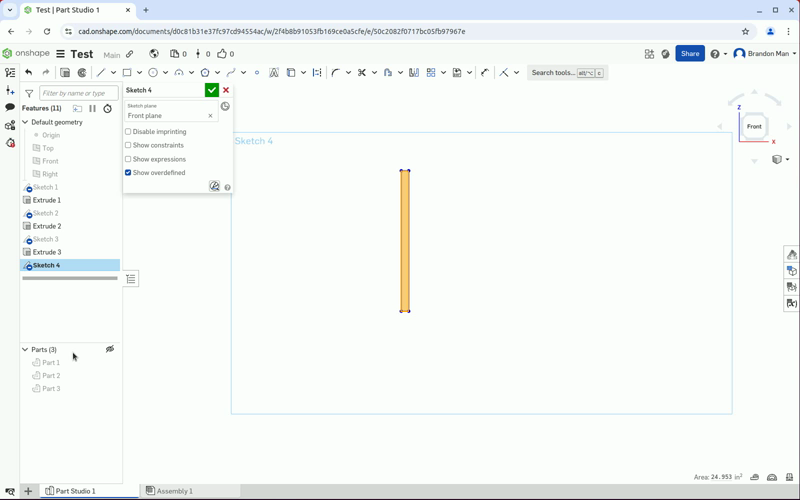
key(shift+e)
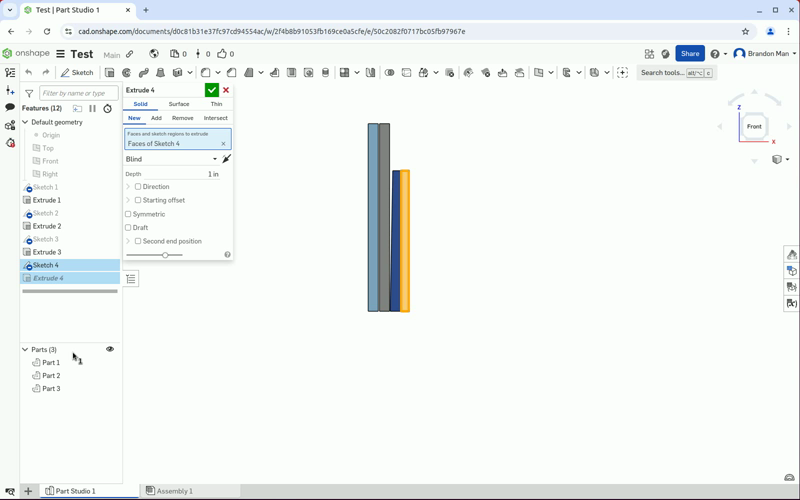
mouse_move(143, 106)
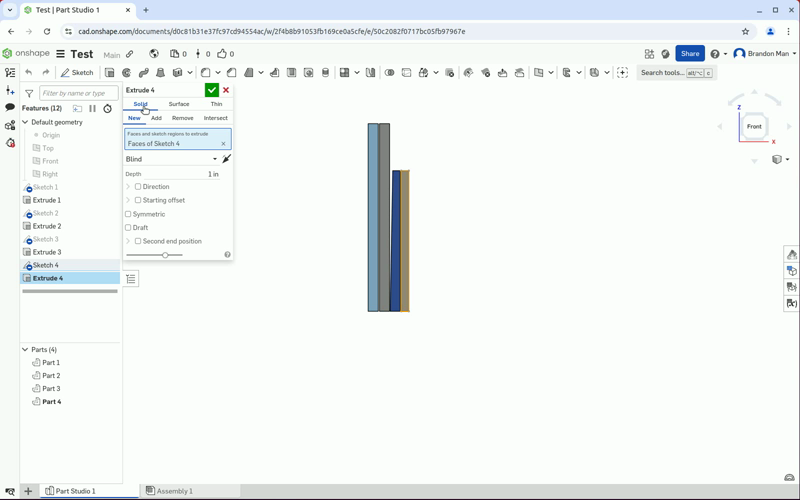
click(143, 106)
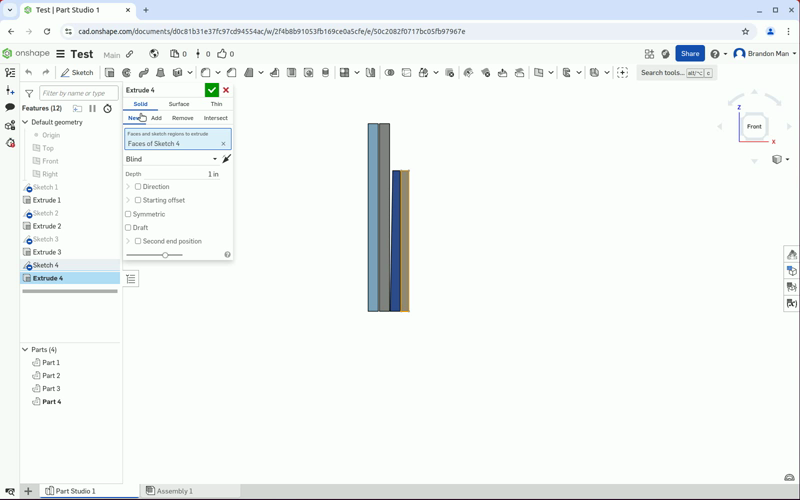
mouse_move(137, 120)
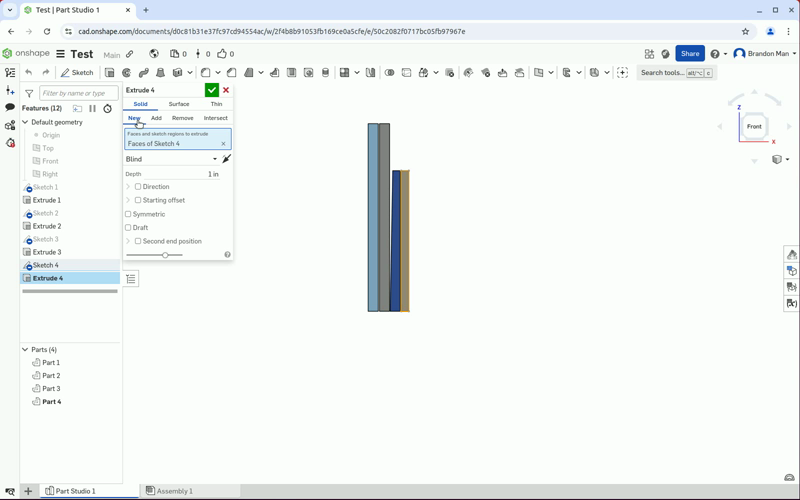
click(137, 120)
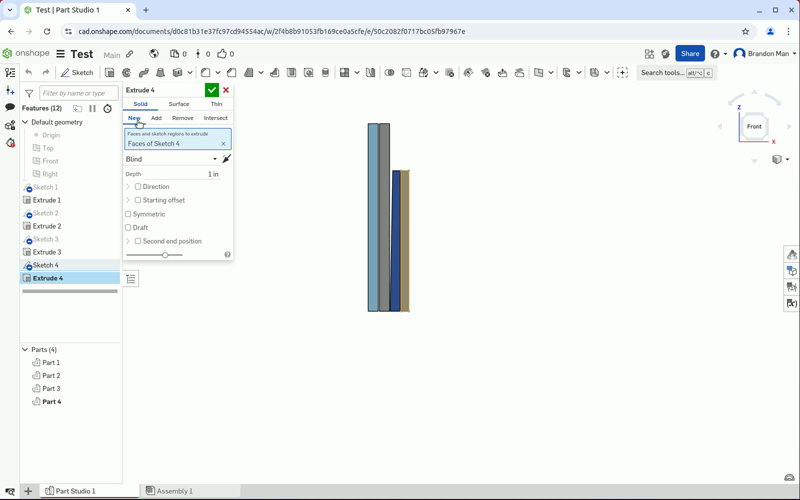
key(tab, 4)
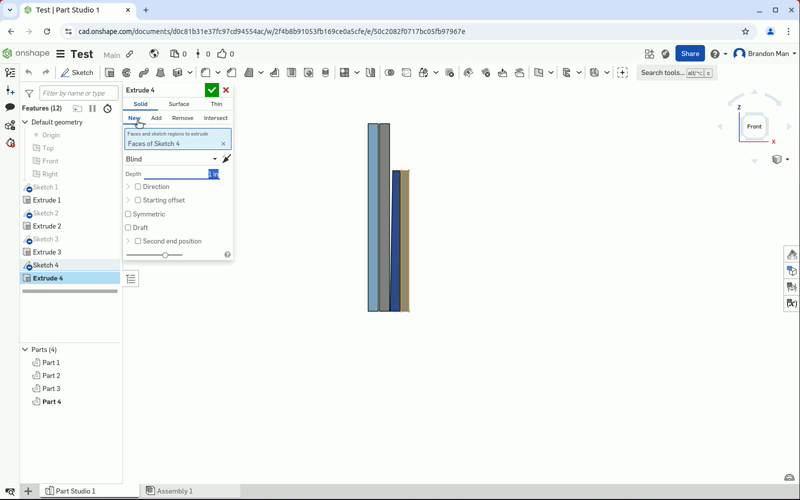
text(-0.241)
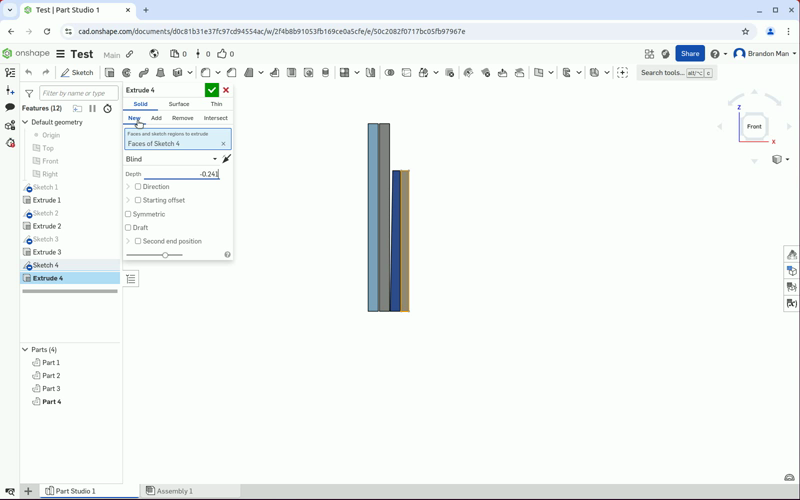
key(enter)
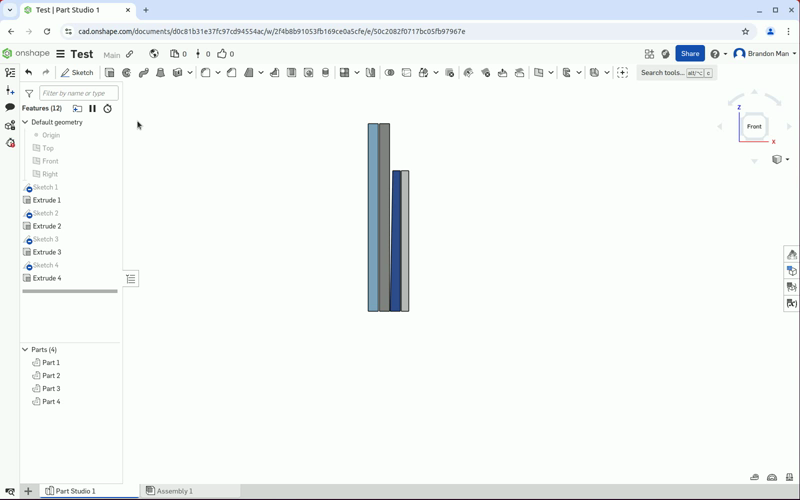
key(shift+h)
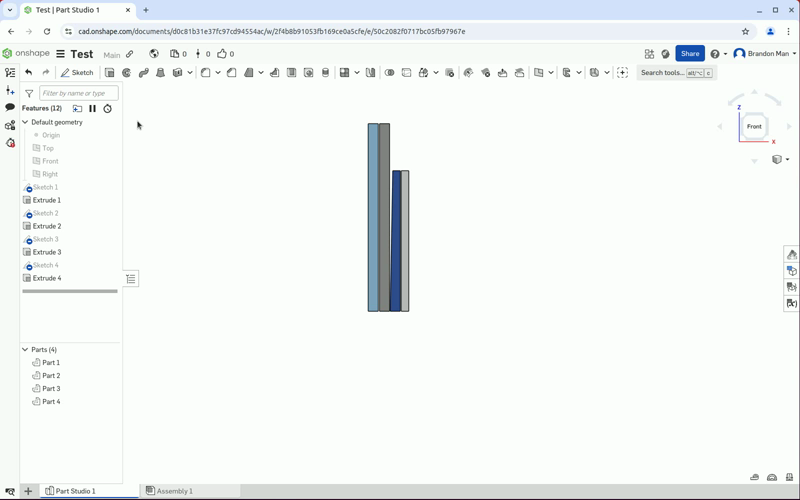
key(shift+h)
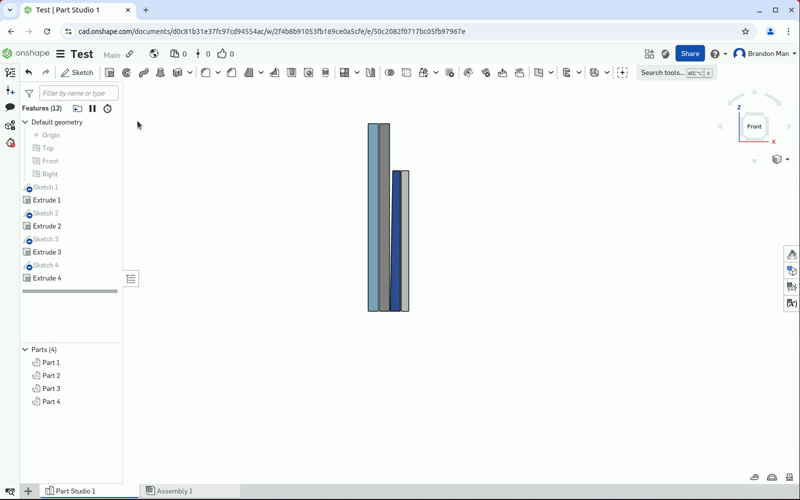
mouse_move(73, 189)
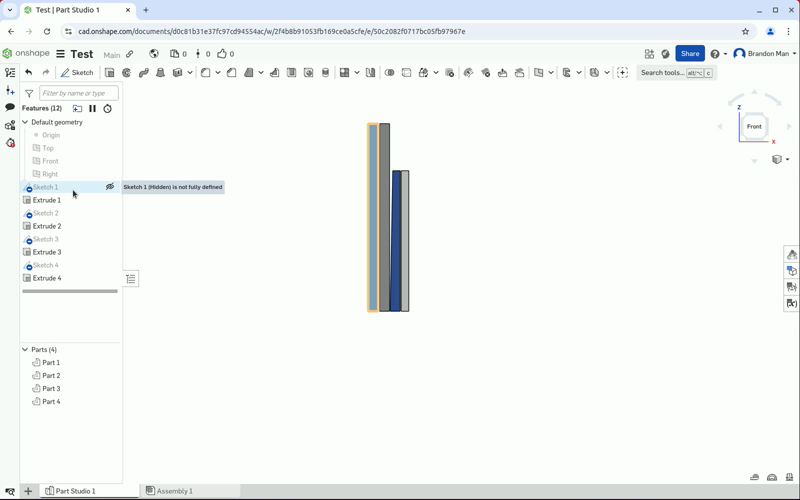
click(73, 189)
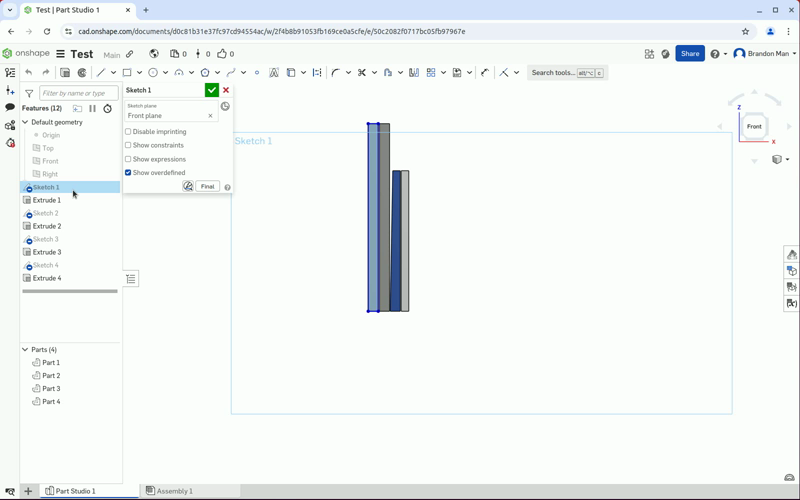
mouse_move(229, 92)
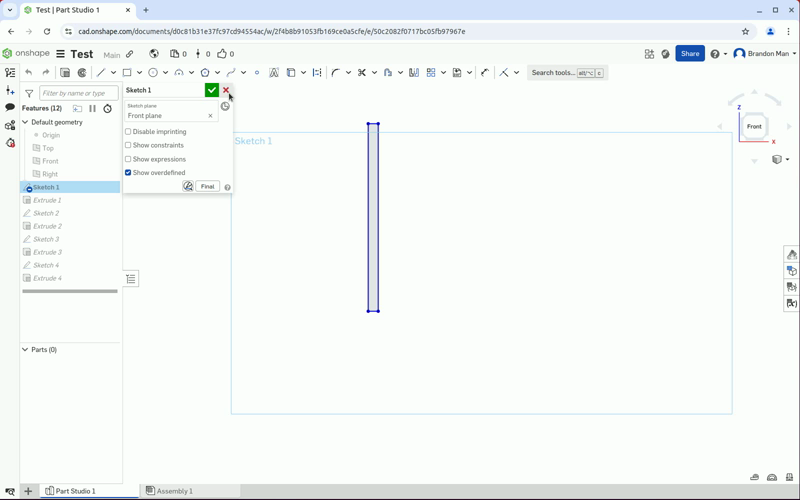
click(229, 92)
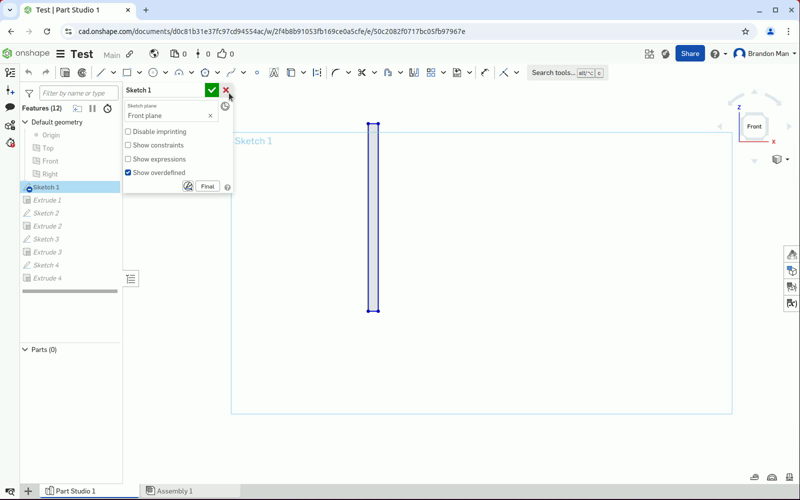
key(shift+s)
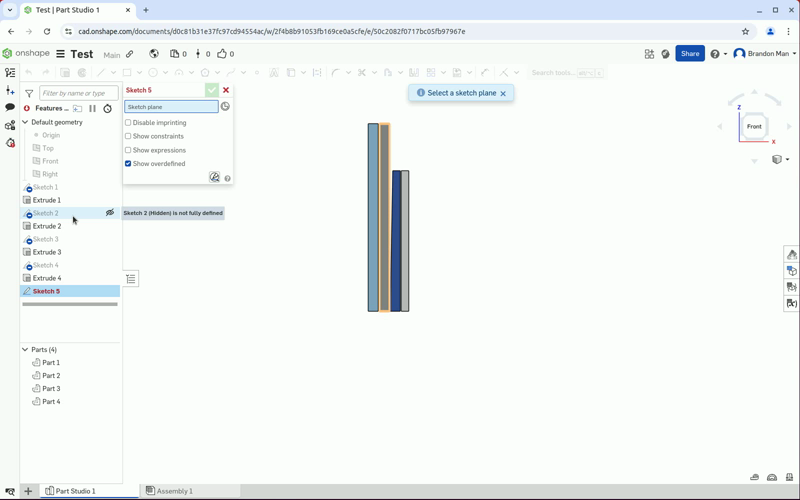
scroll(3)
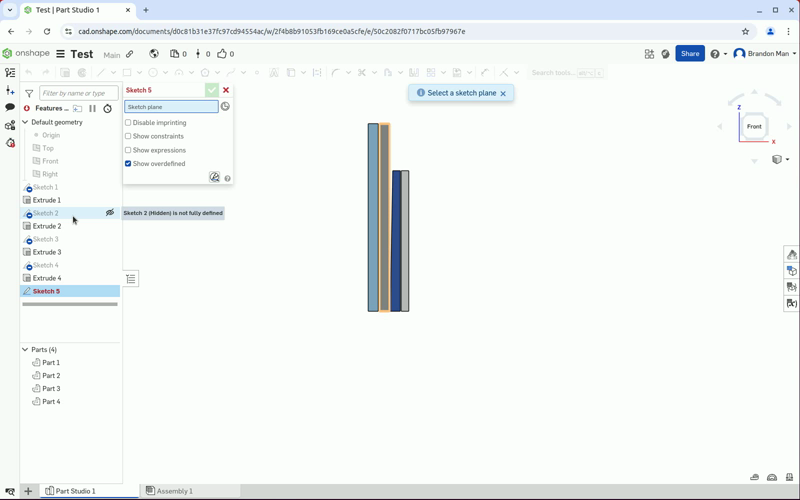
mouse_move(73, 163)
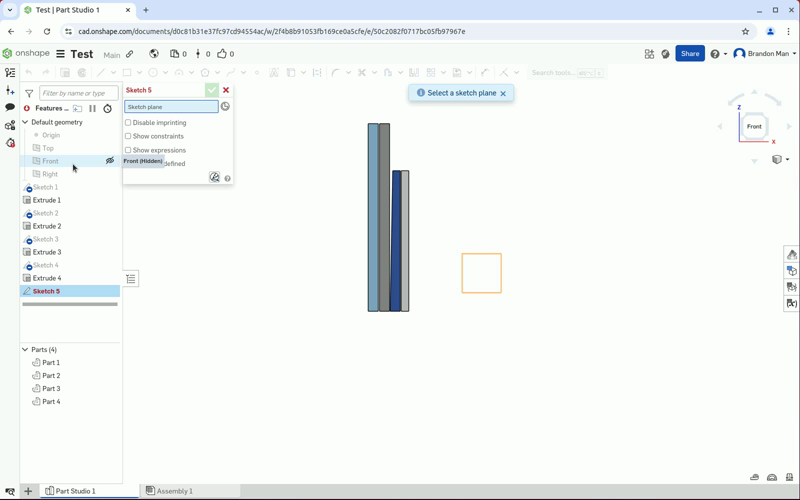
click(73, 163)
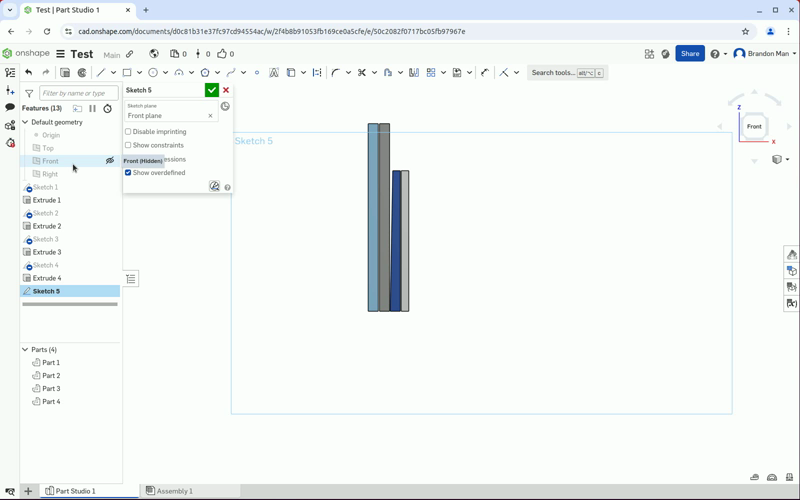
mouse_move(73, 352)
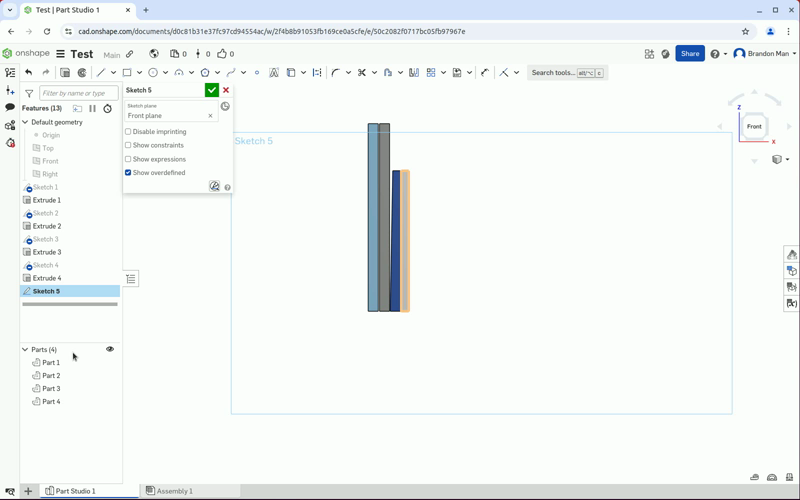
key(y)
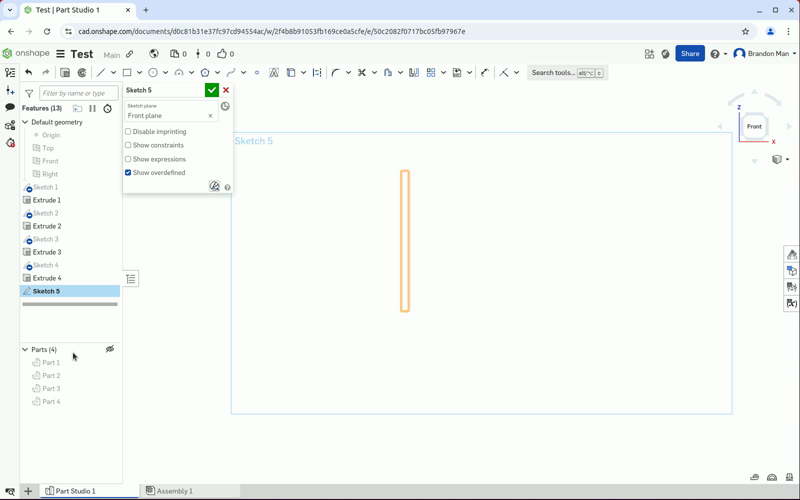
key(l)
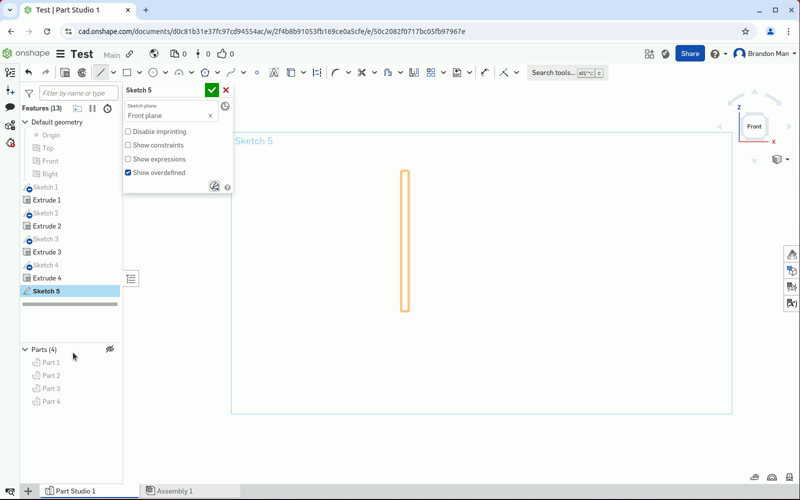
key_down(shift)
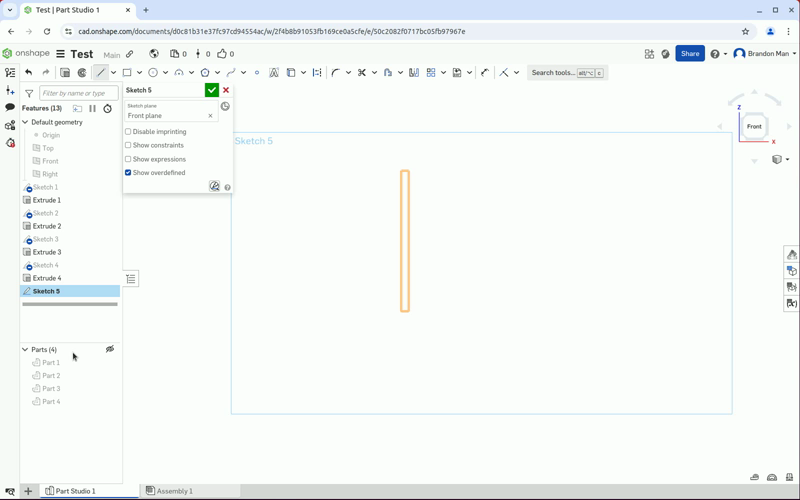
mouse_move(409, 311)
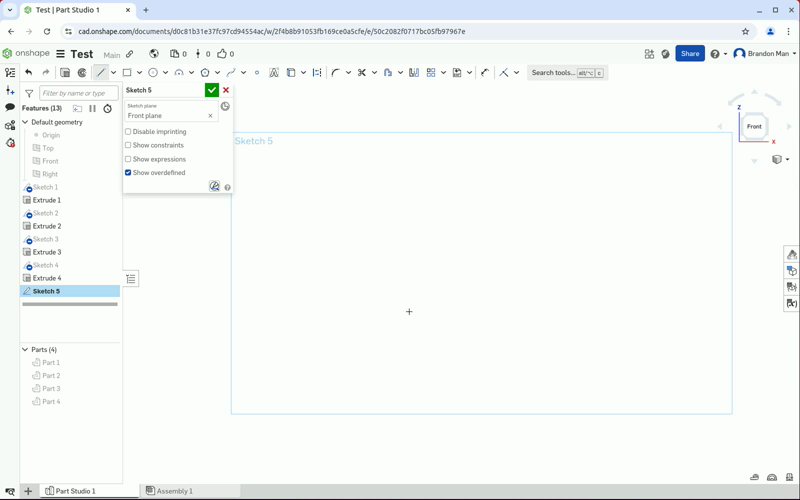
click(409, 311)
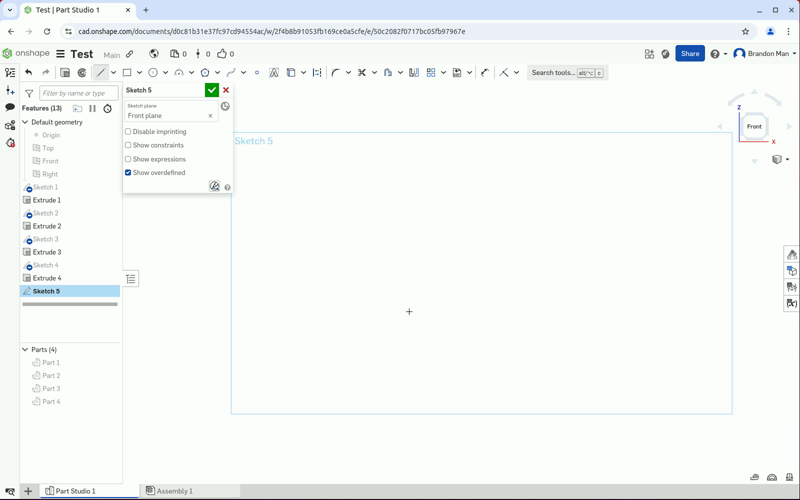
key_up(shift)
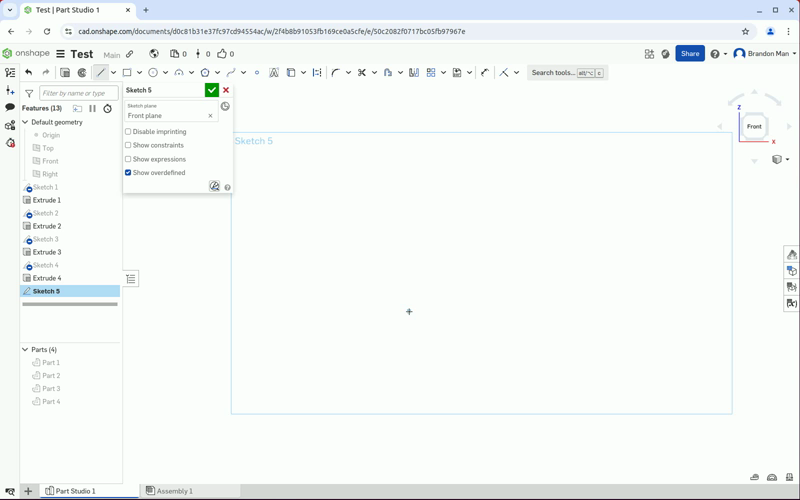
key_down(shift)
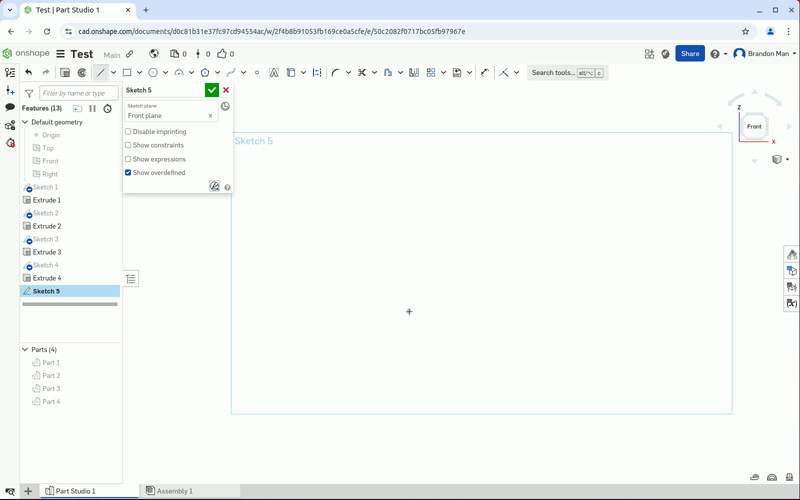
mouse_move(439, 311)
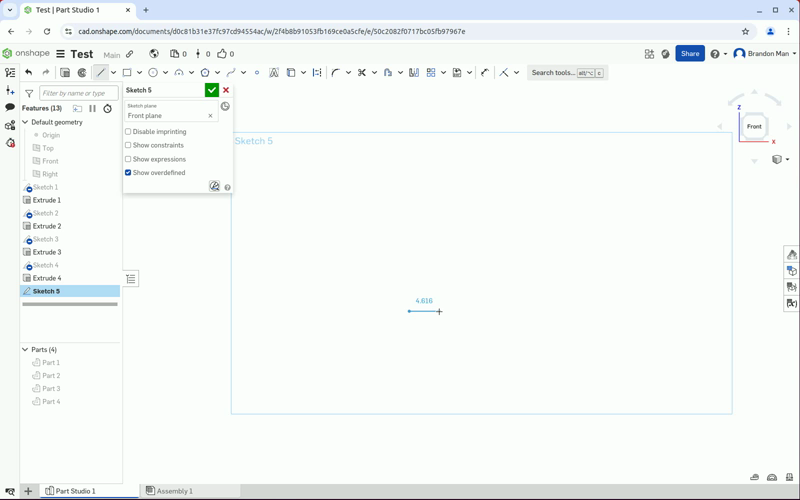
mouse_move(416, 311)
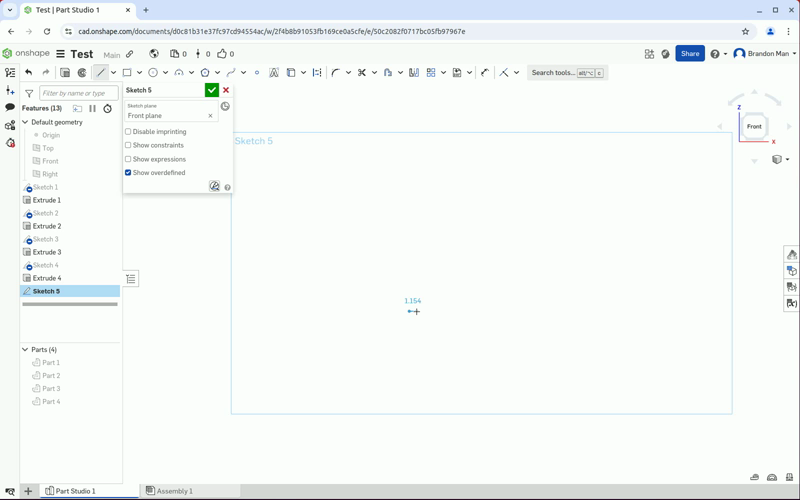
scroll(6)
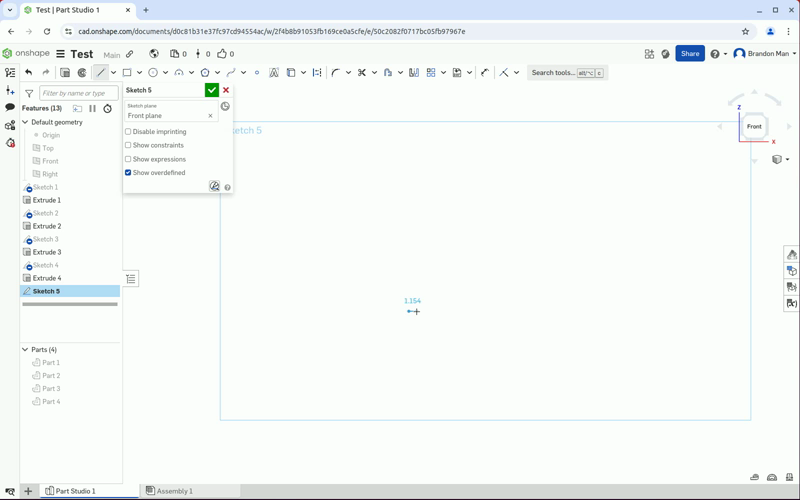
scroll(6)
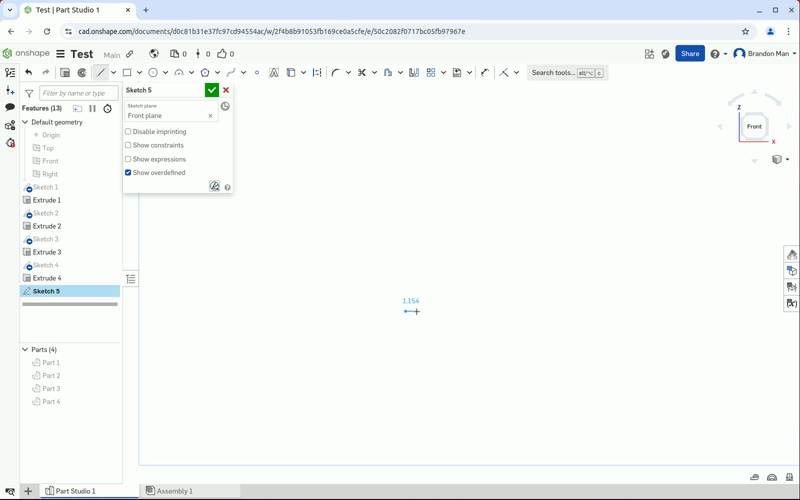
scroll(6)
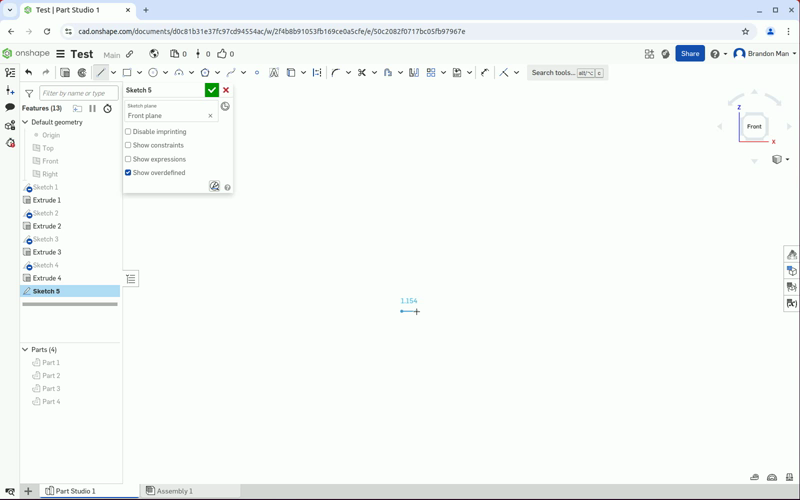
scroll(6)
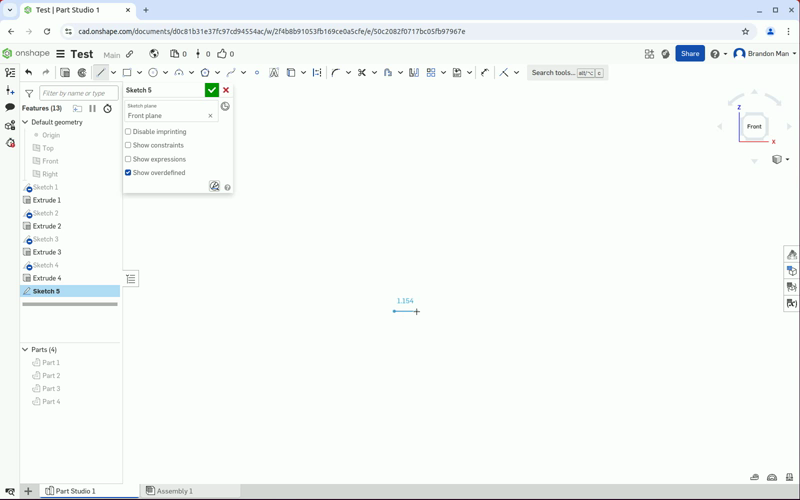
scroll(6)
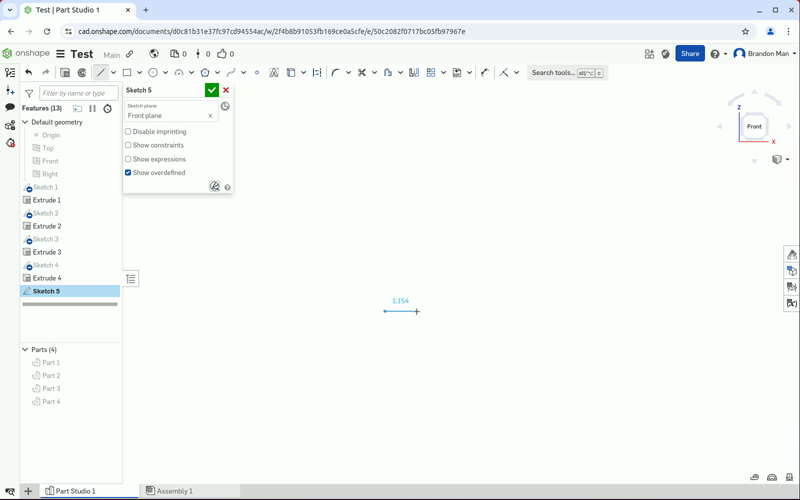
scroll(6)
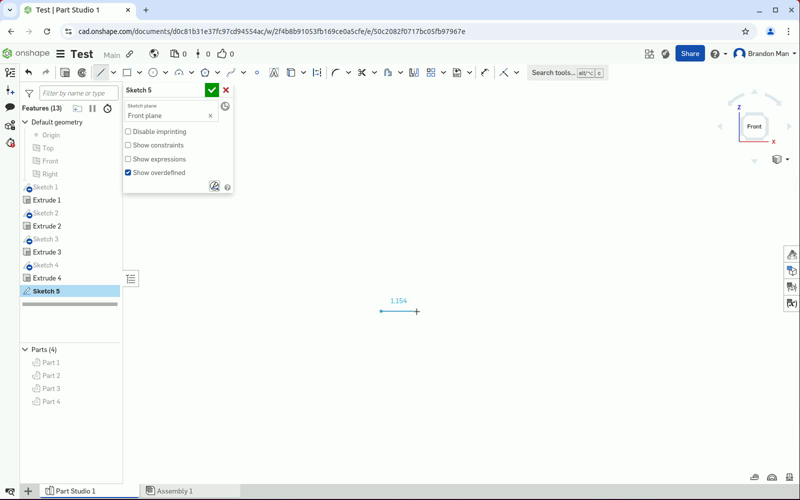
scroll(6)
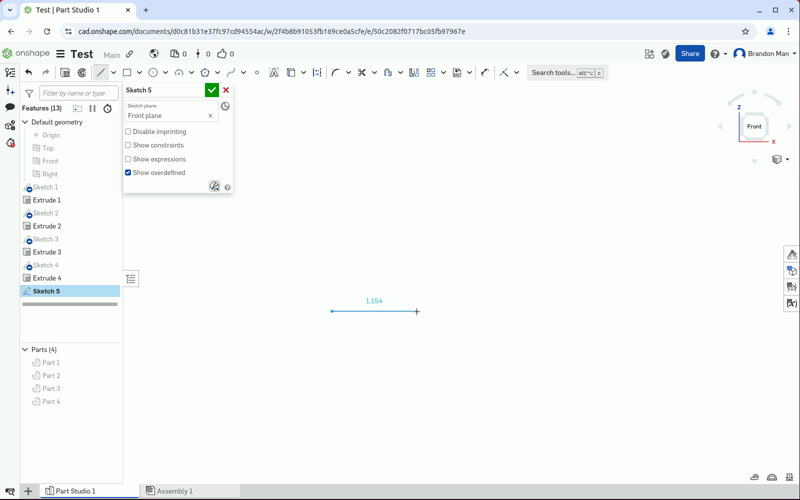
click(416, 311)
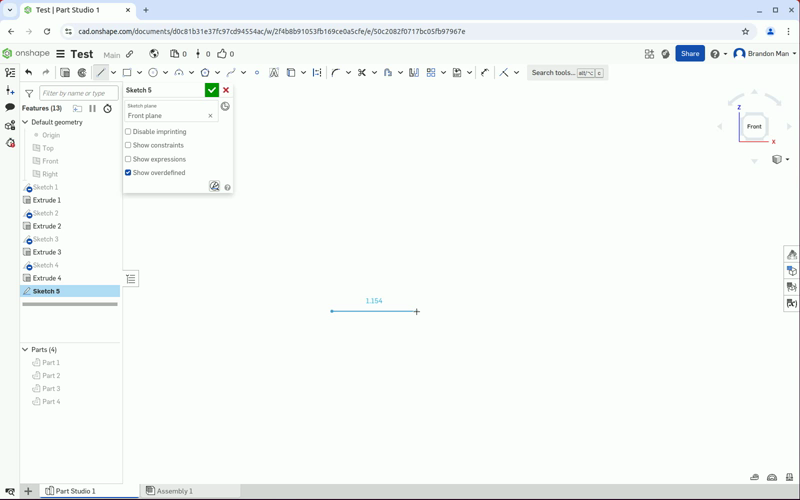
scroll(-6)
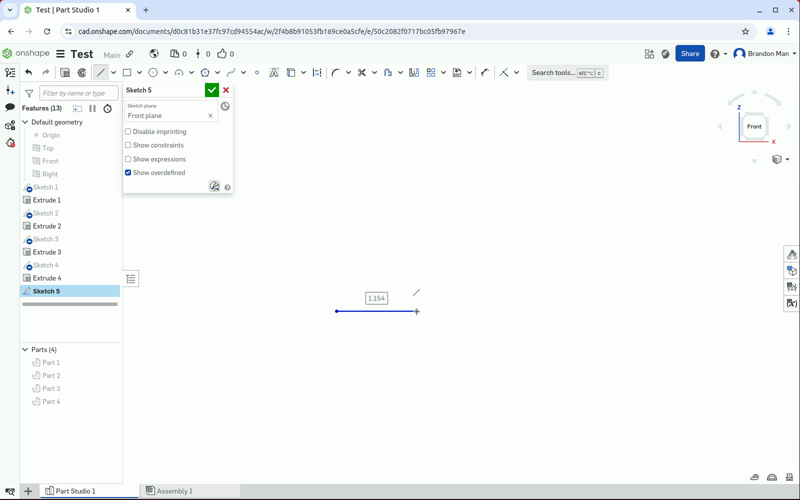
scroll(-6)
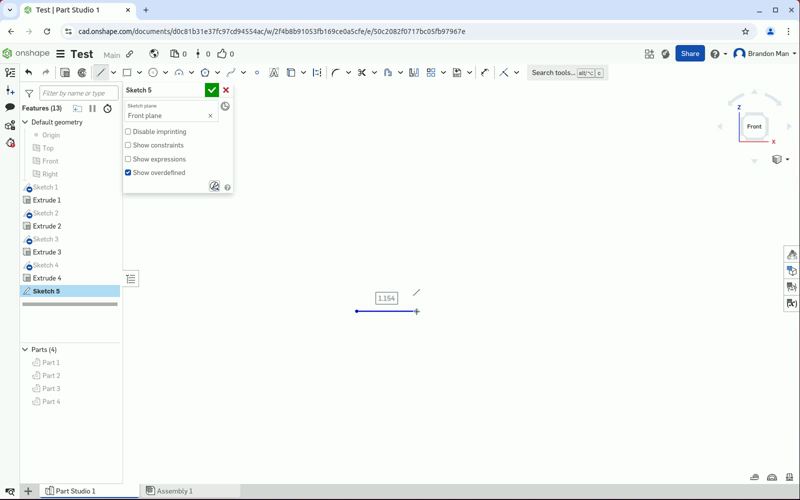
scroll(-6)
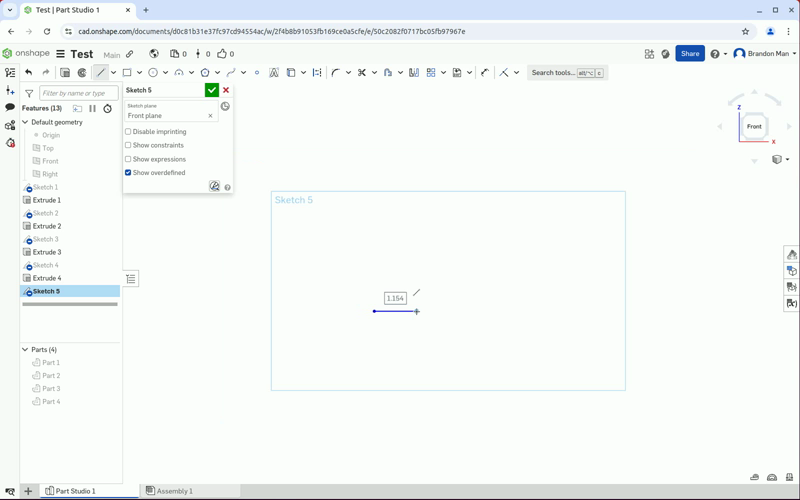
scroll(-6)
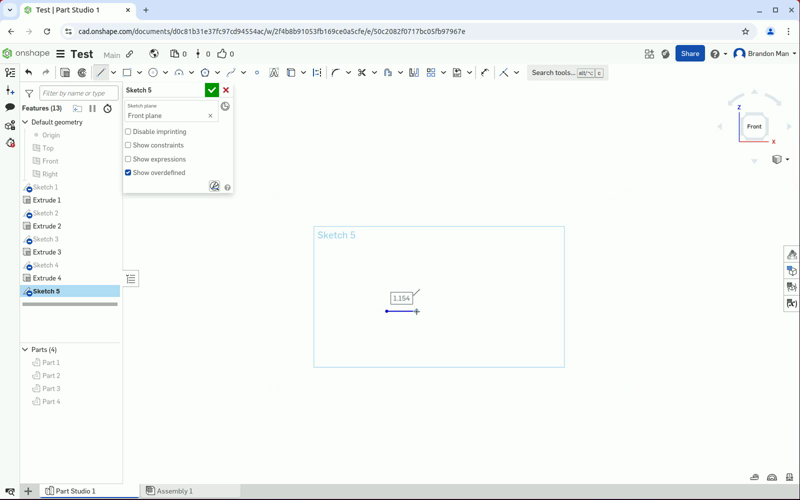
scroll(-6)
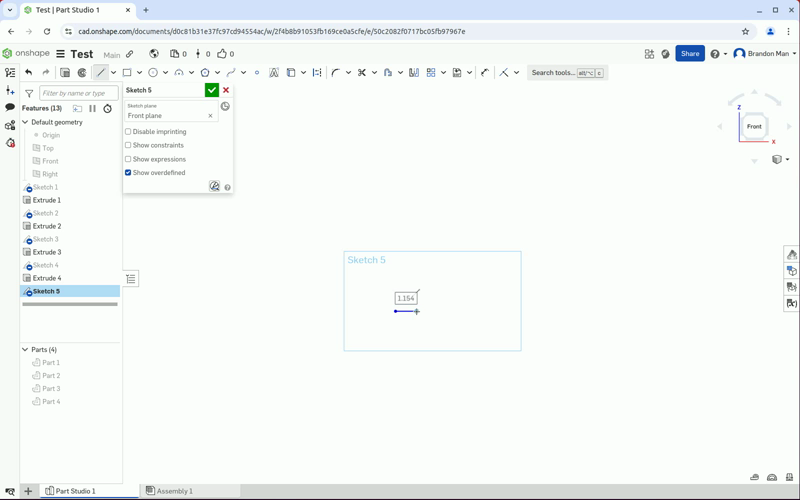
scroll(-6)
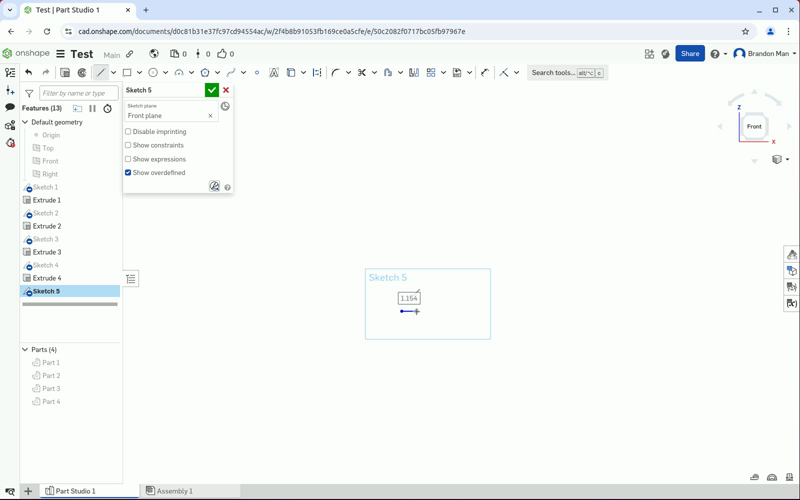
scroll(-6)
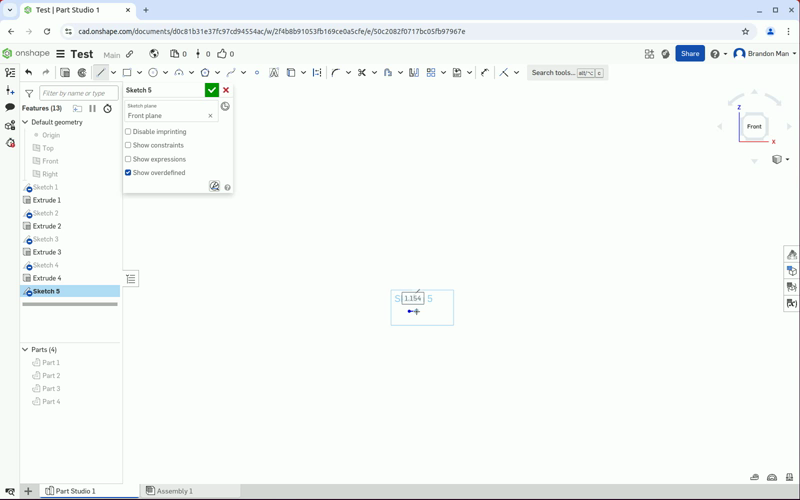
key_up(shift)
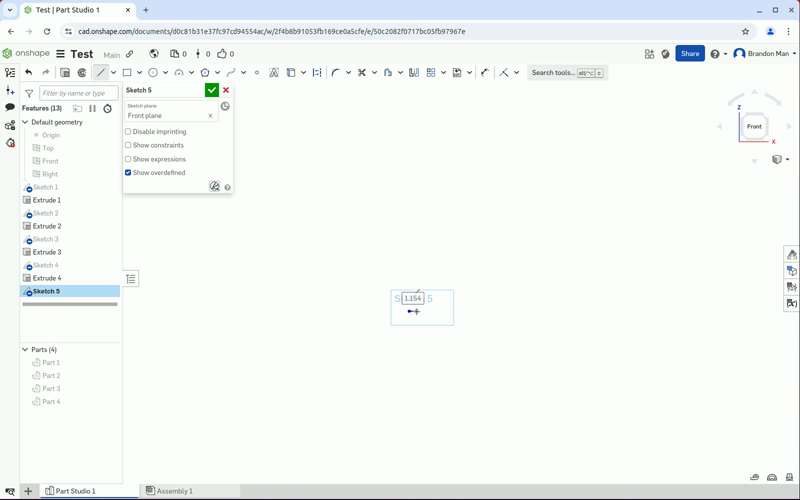
key_down(shift)
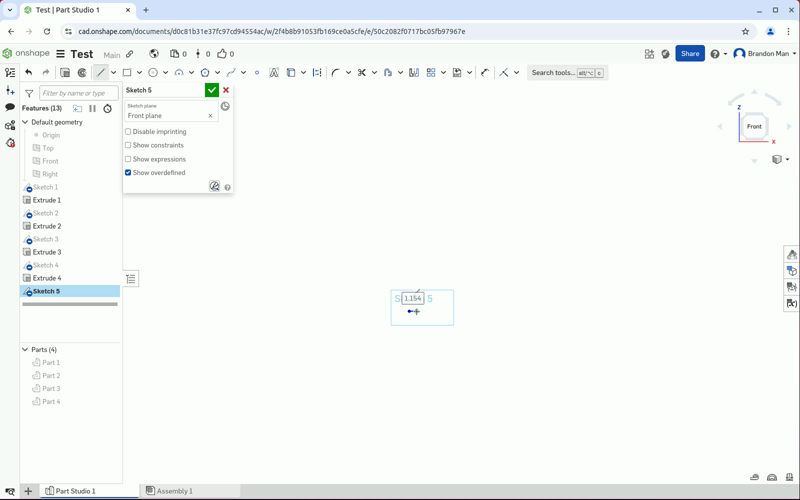
mouse_move(416, 170)
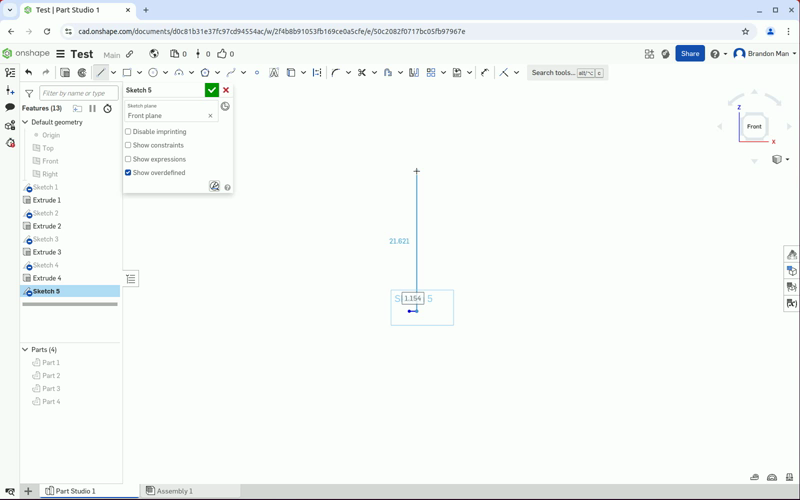
click(416, 170)
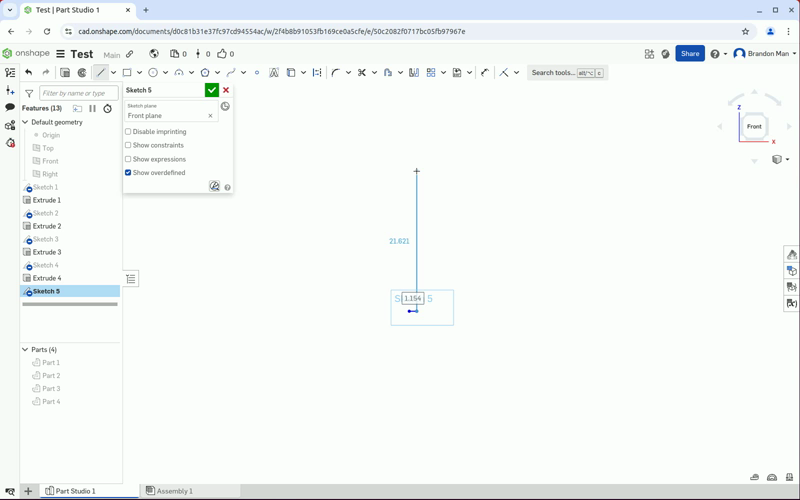
key_up(shift)
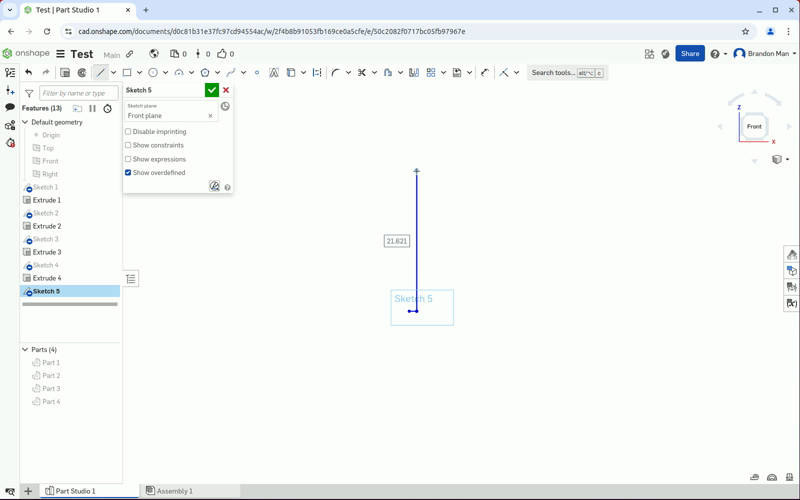
key_down(shift)
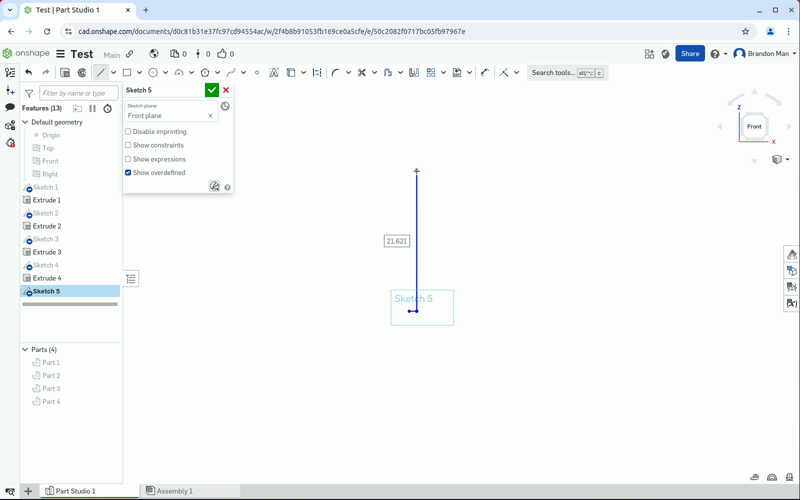
mouse_move(446, 170)
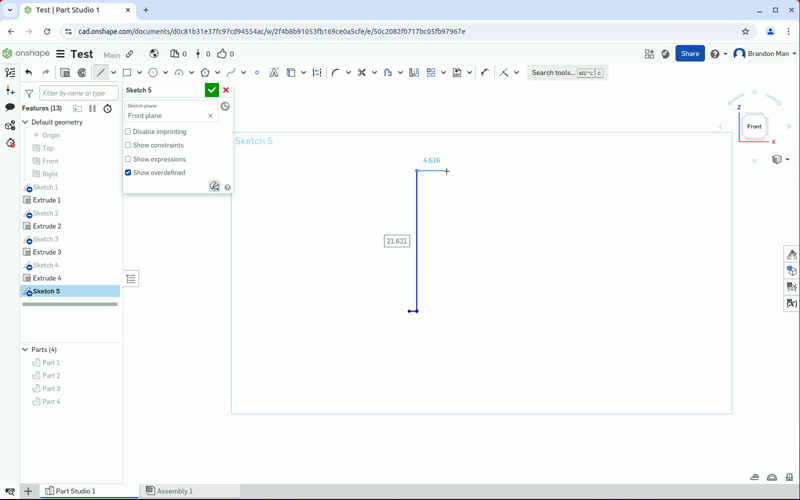
mouse_move(409, 170)
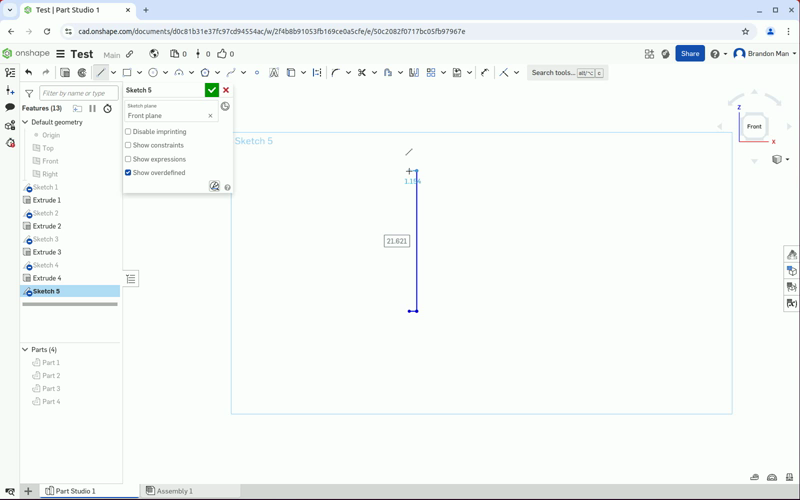
scroll(6)
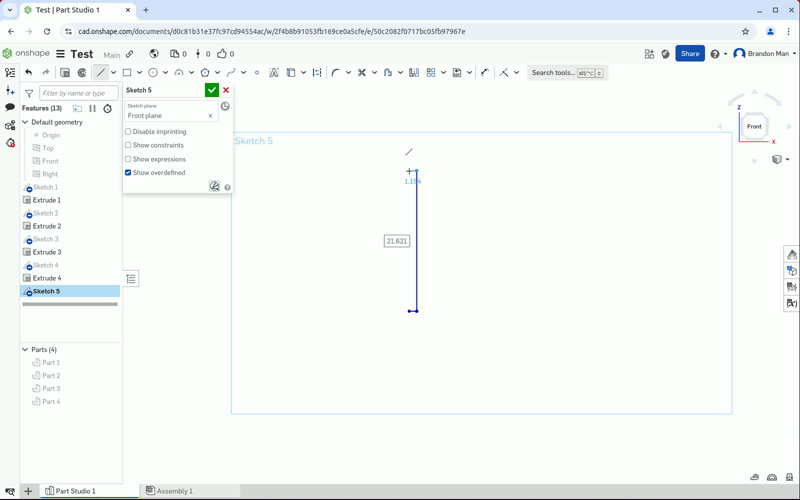
scroll(6)
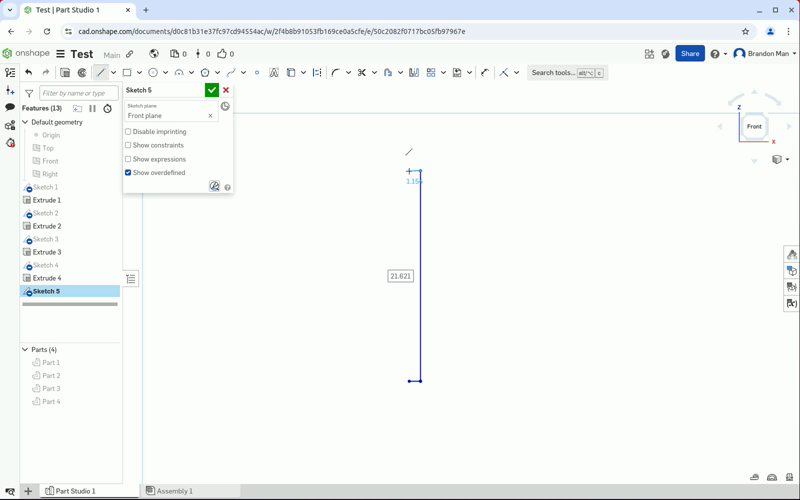
scroll(6)
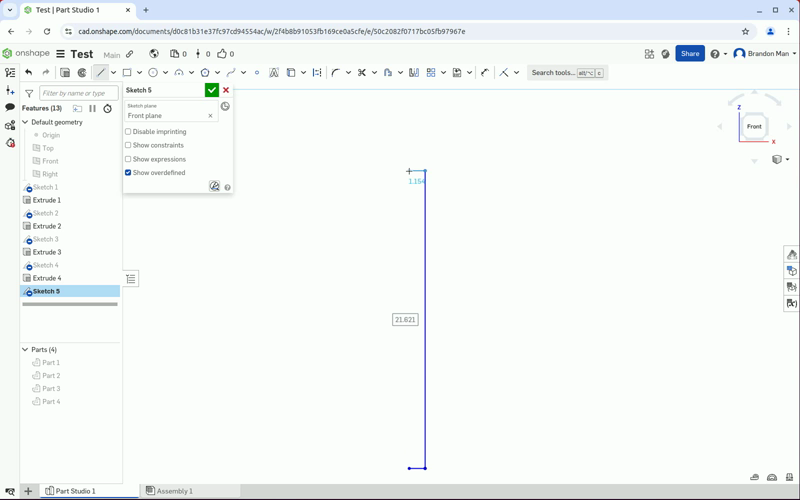
scroll(6)
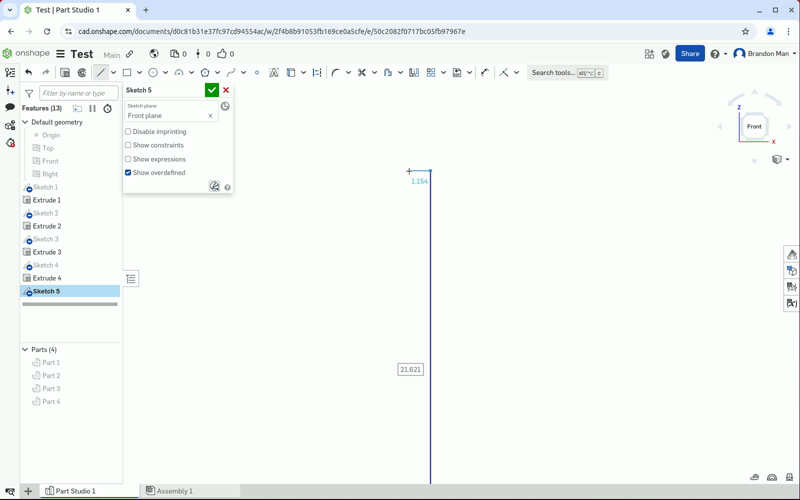
scroll(6)
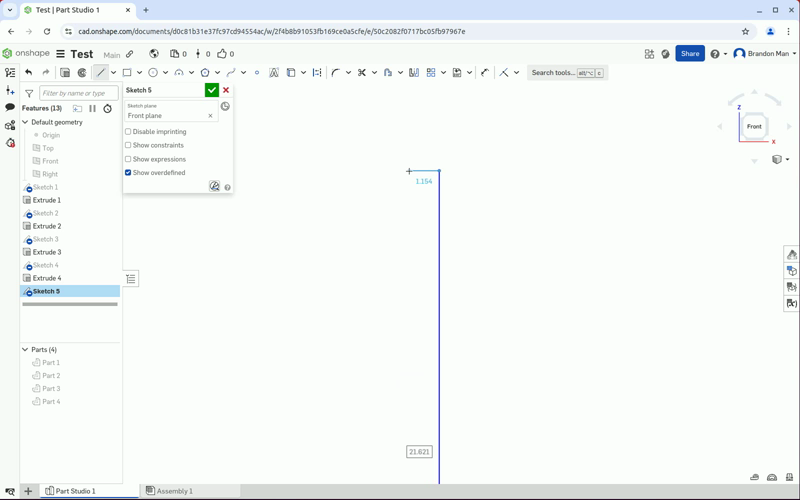
scroll(6)
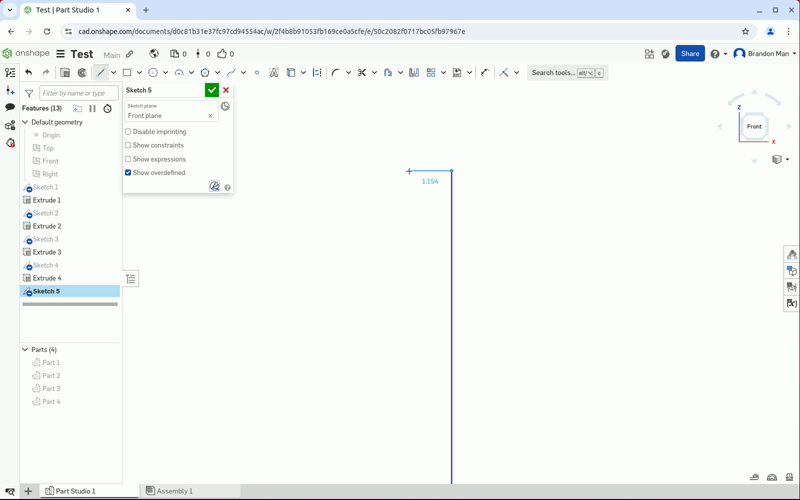
scroll(6)
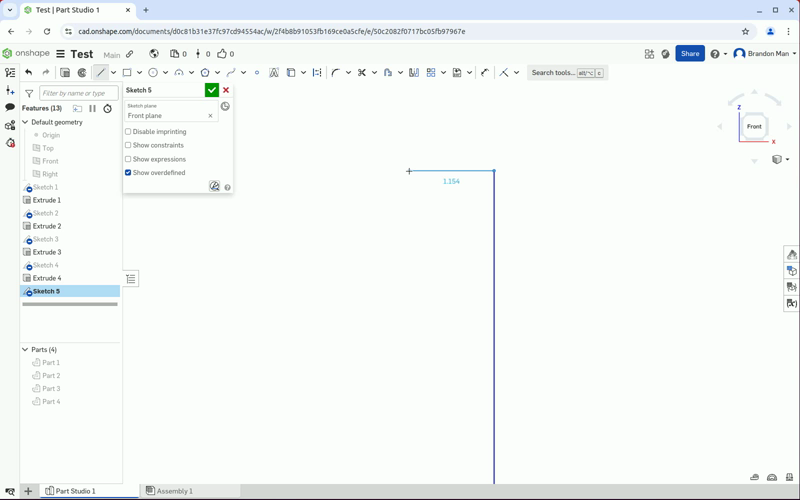
click(409, 170)
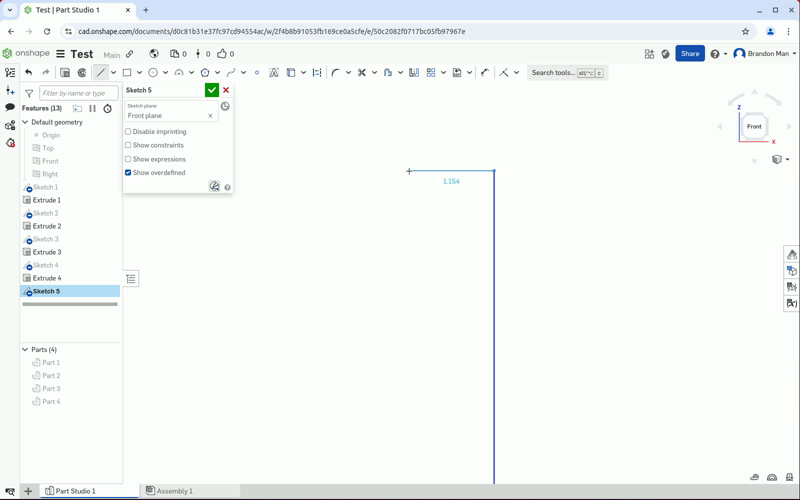
scroll(-6)
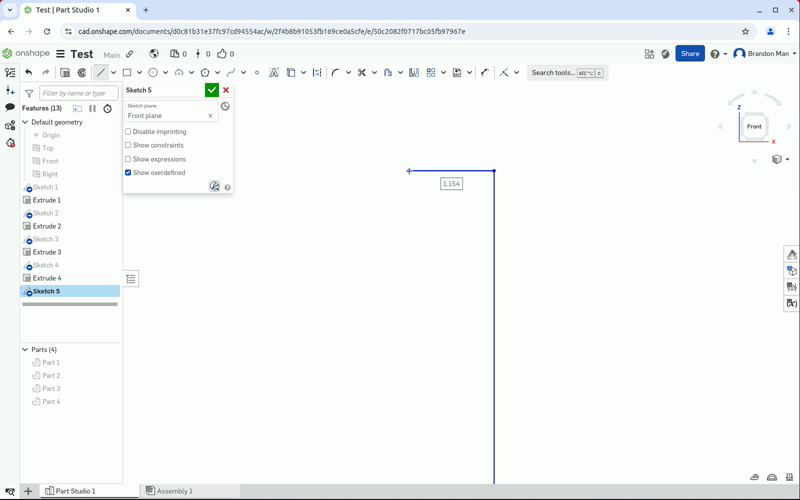
scroll(-6)
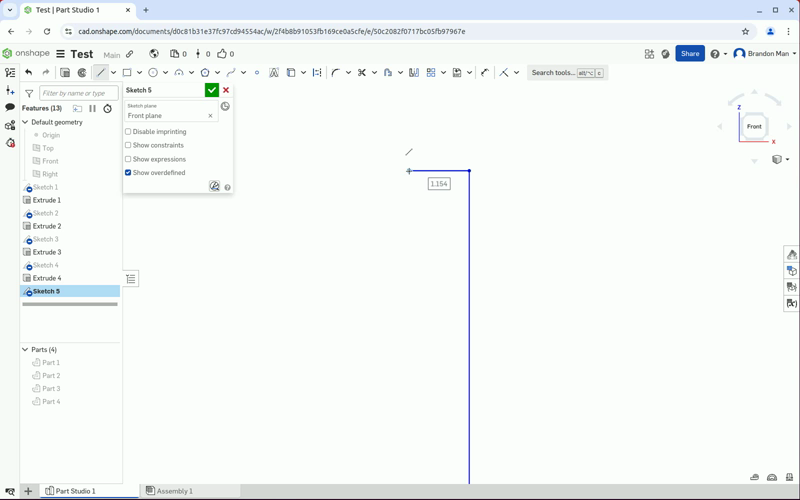
scroll(-6)
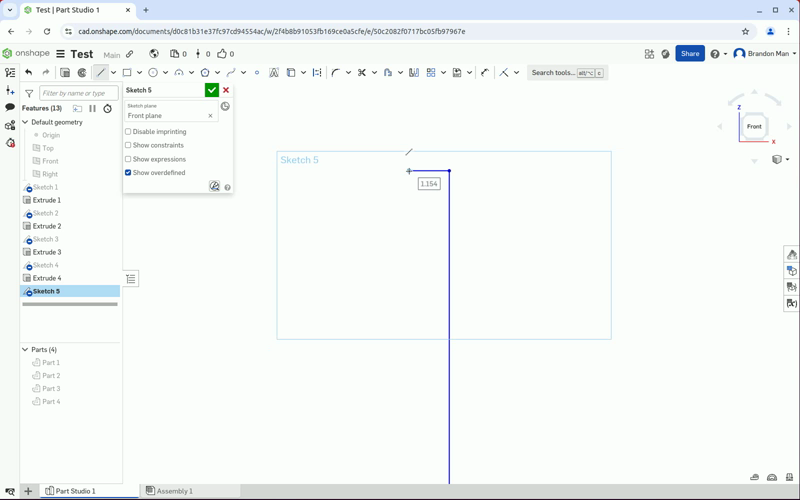
scroll(-6)
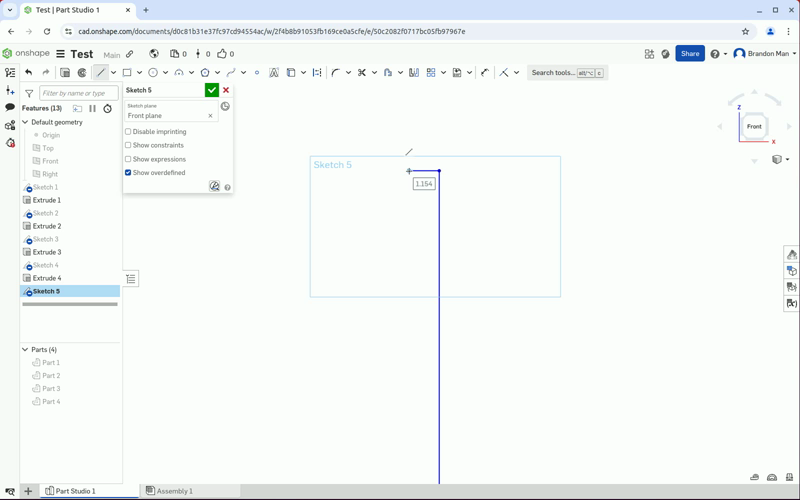
scroll(-6)
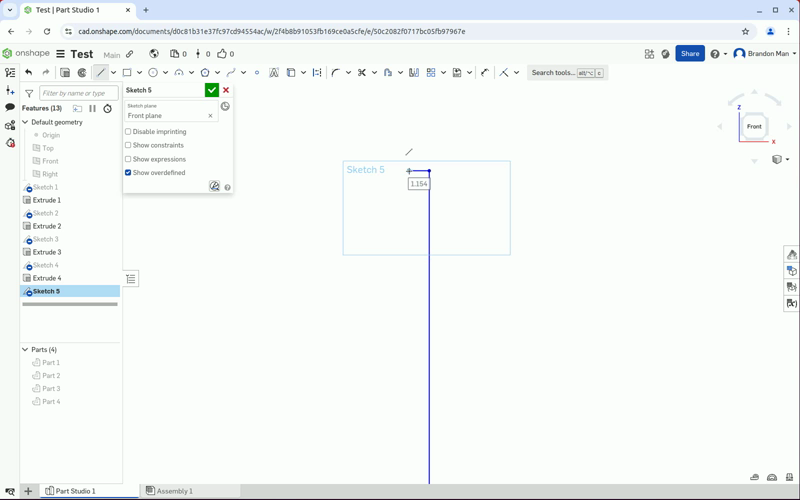
scroll(-6)
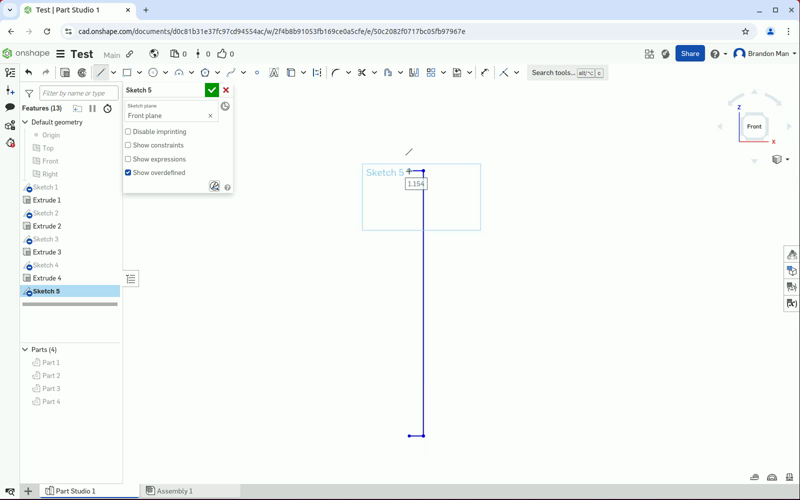
scroll(-6)
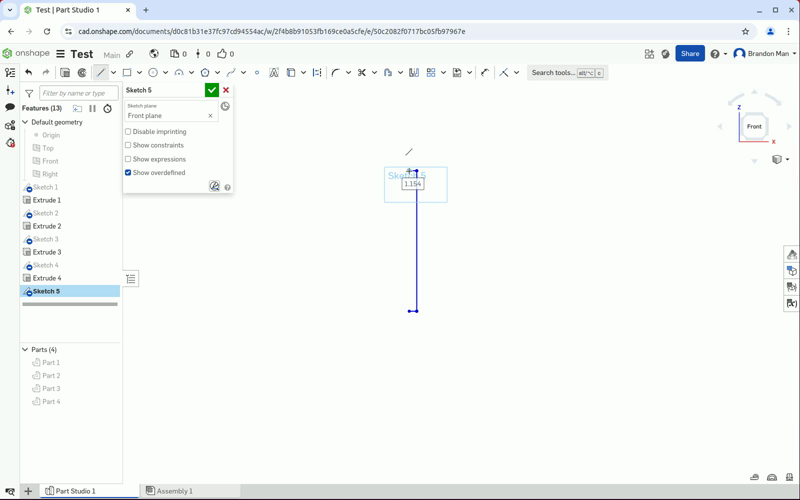
key_up(shift)
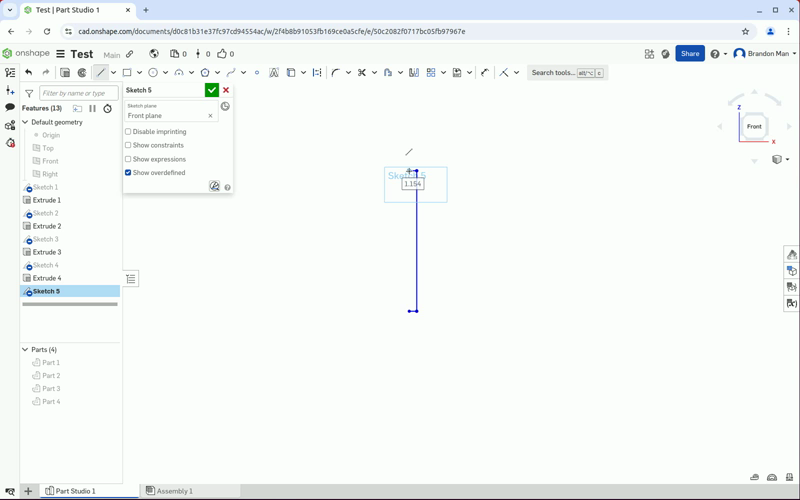
key_down(shift)
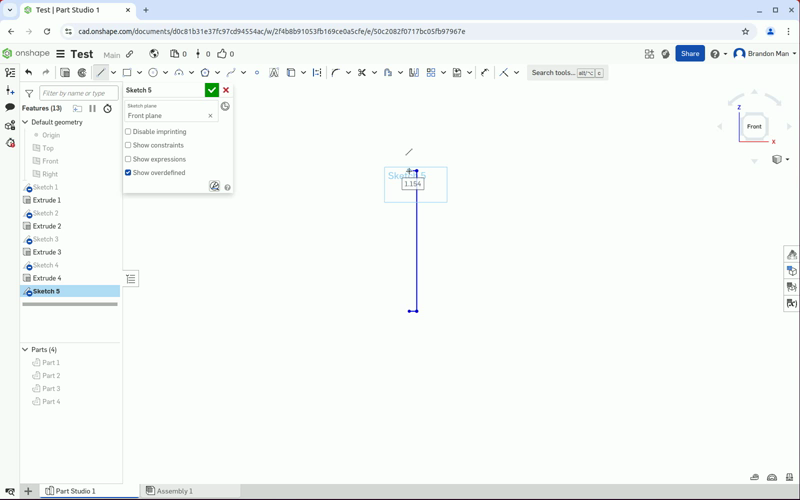
mouse_move(409, 311)
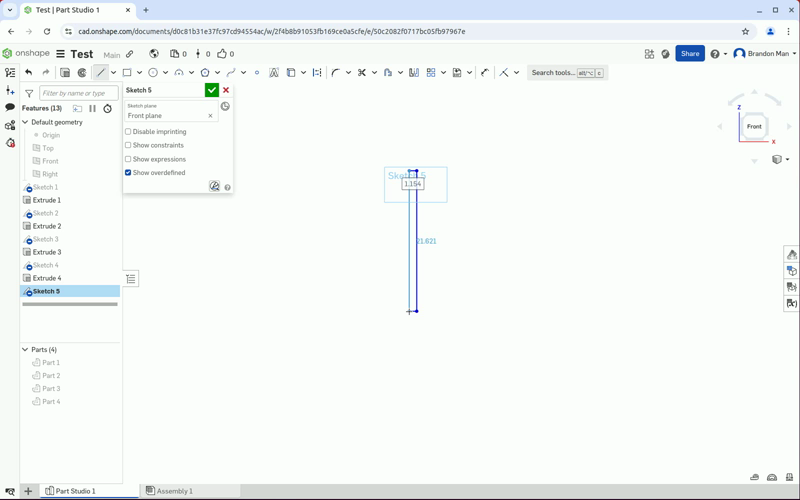
key_up(shift)
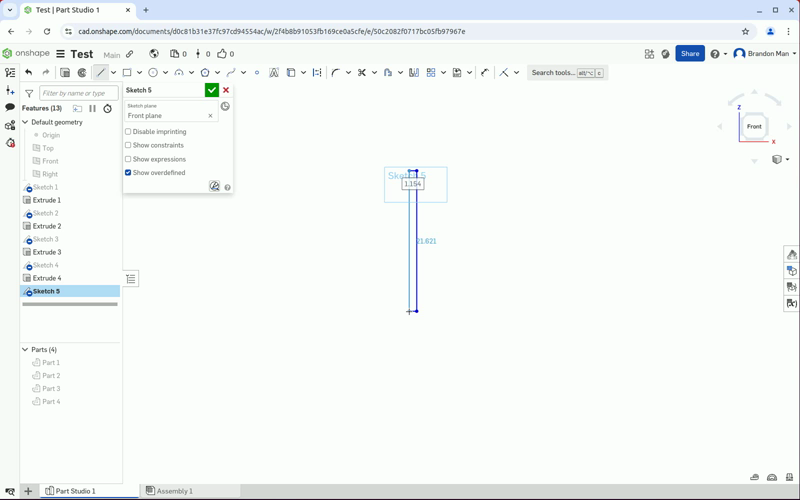
click(409, 311)
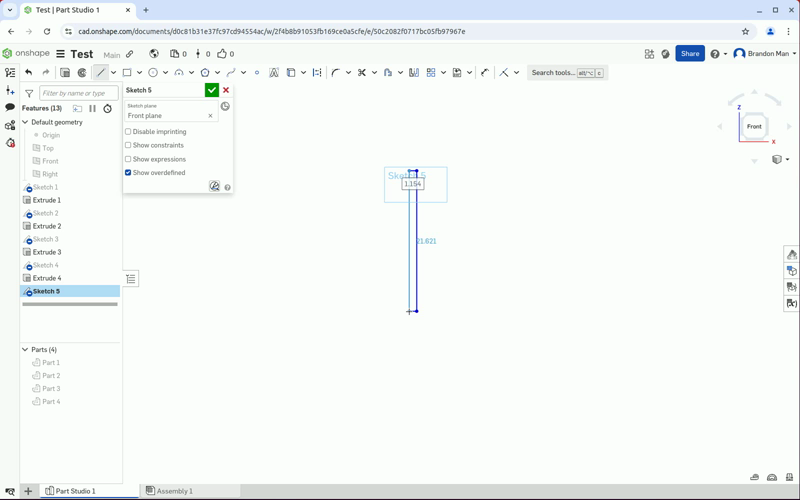
key(esc)
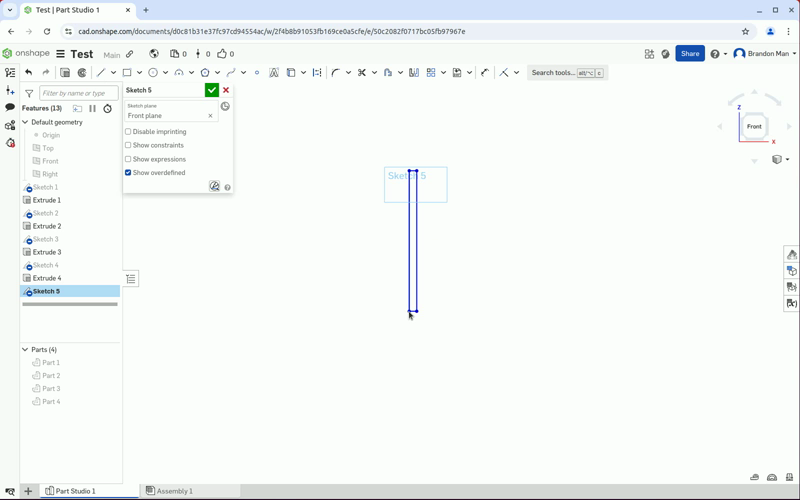
mouse_move(413, 272)
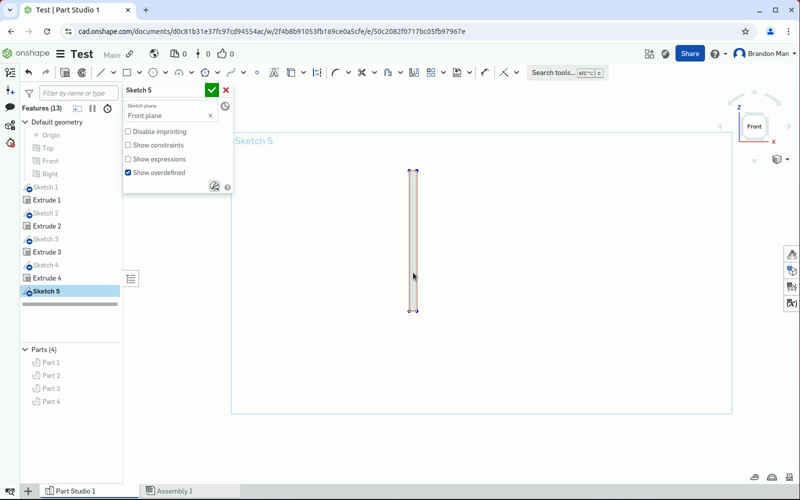
scroll(6)
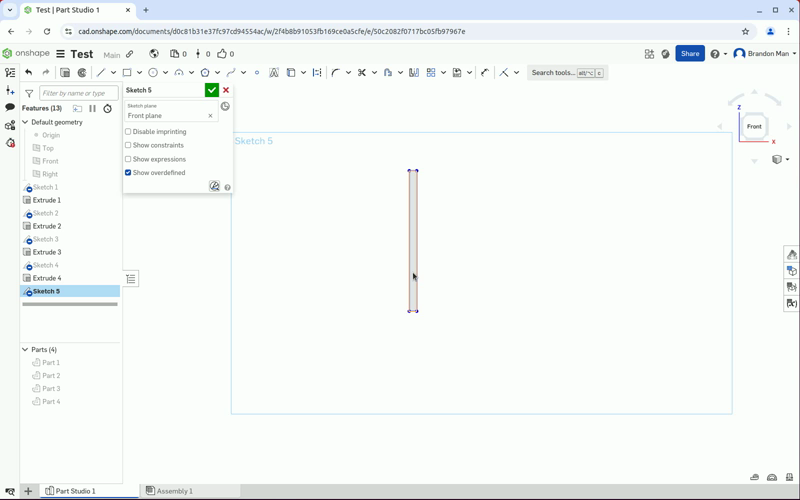
scroll(6)
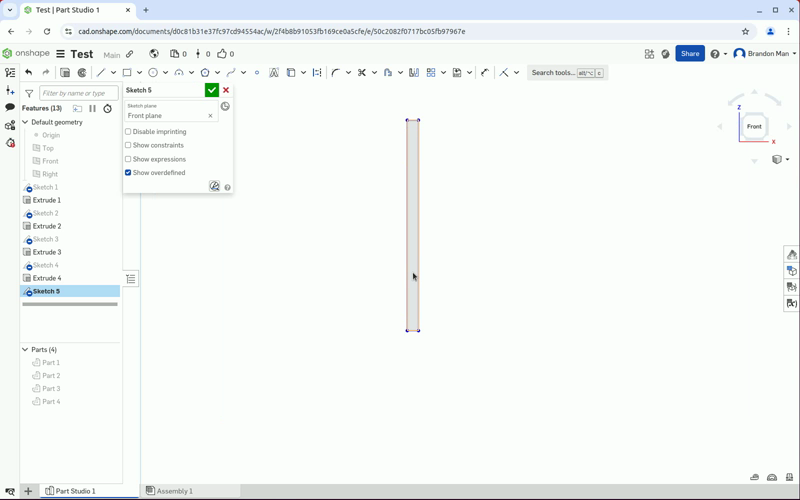
scroll(6)
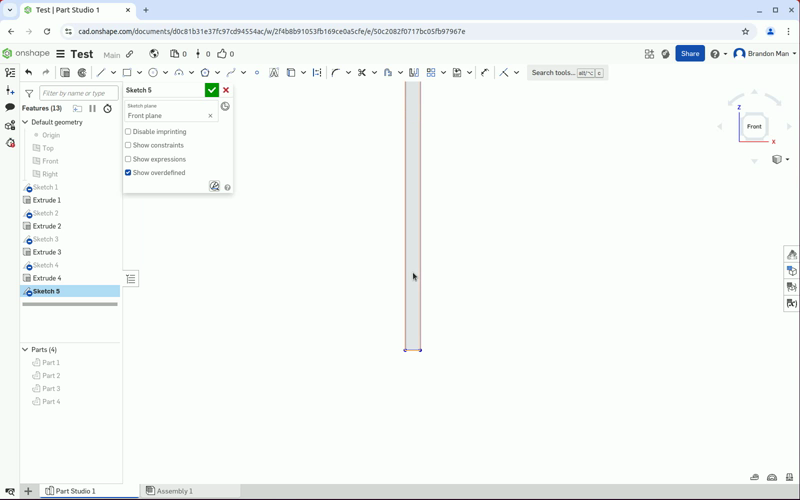
scroll(6)
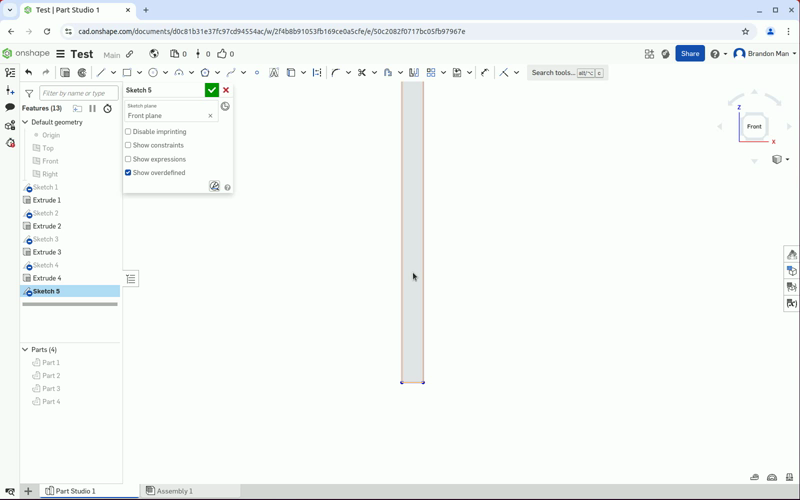
scroll(6)
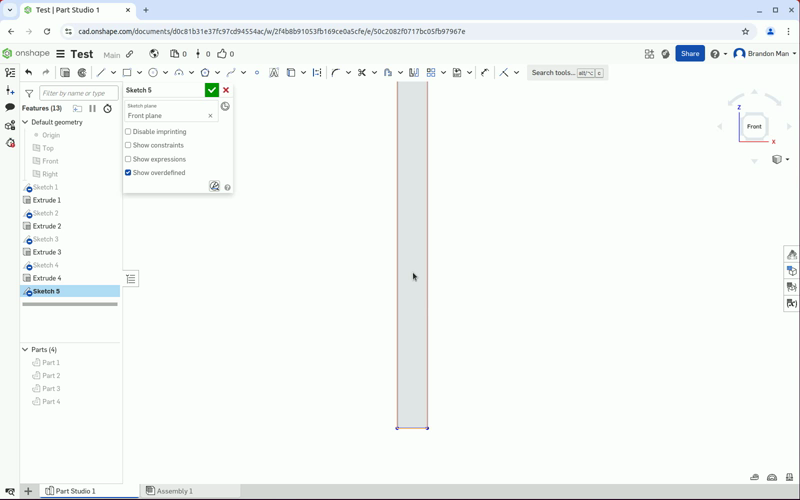
scroll(6)
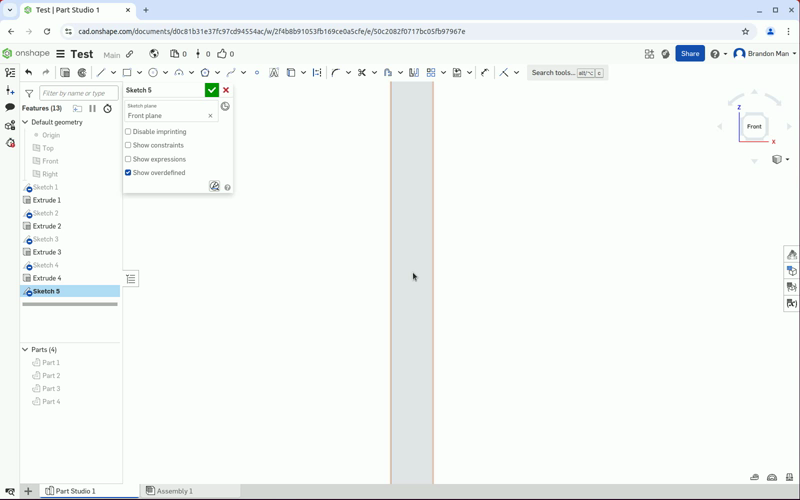
scroll(6)
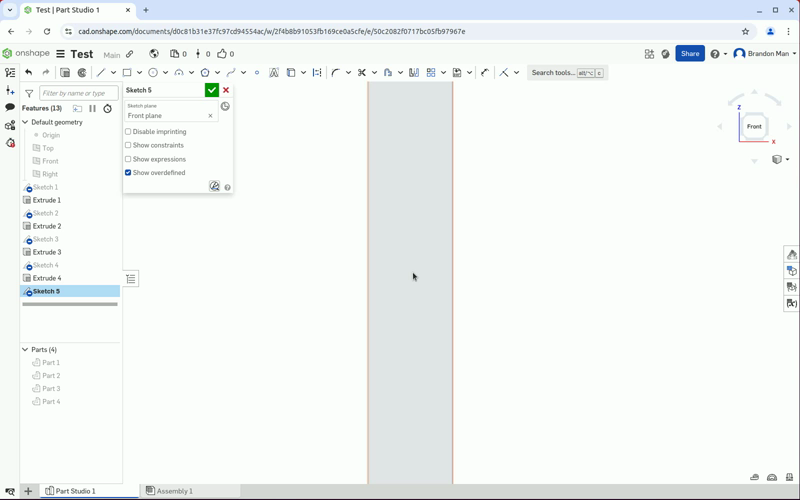
click(413, 272)
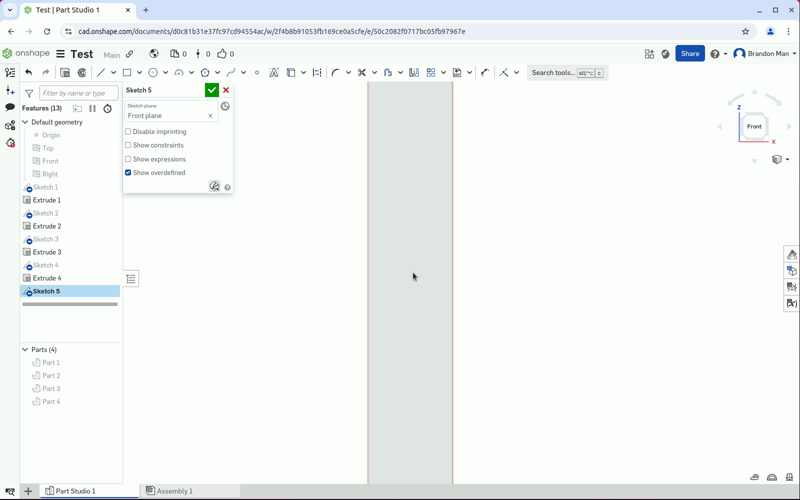
scroll(-6)
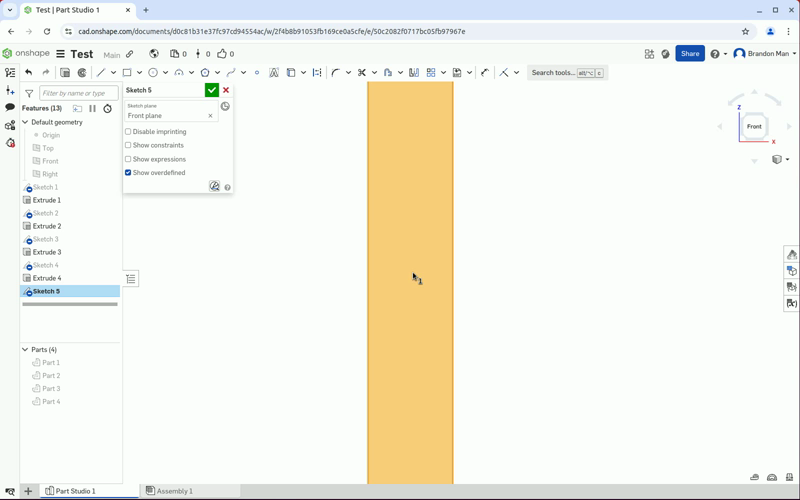
scroll(-6)
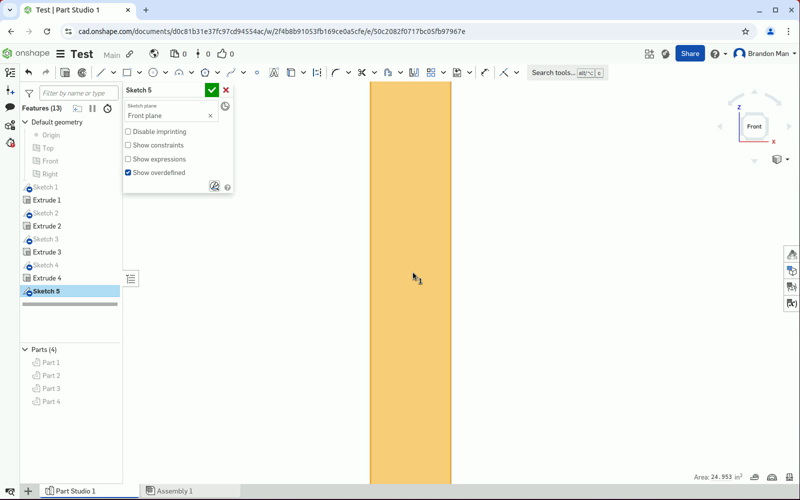
scroll(-6)
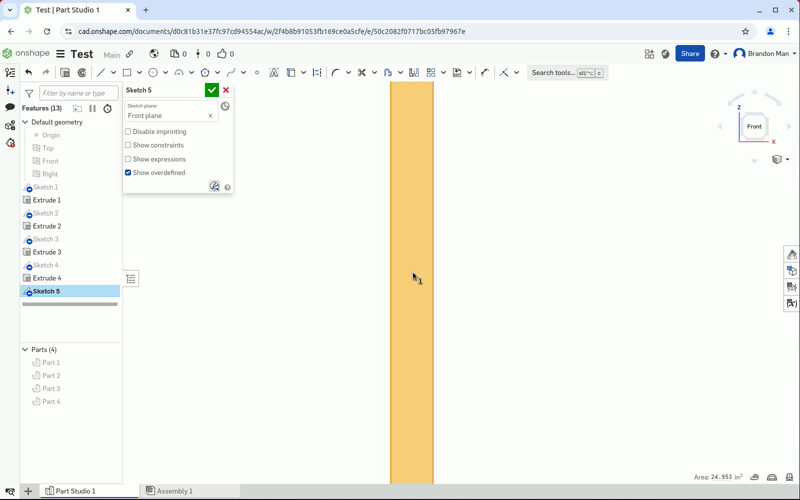
scroll(-6)
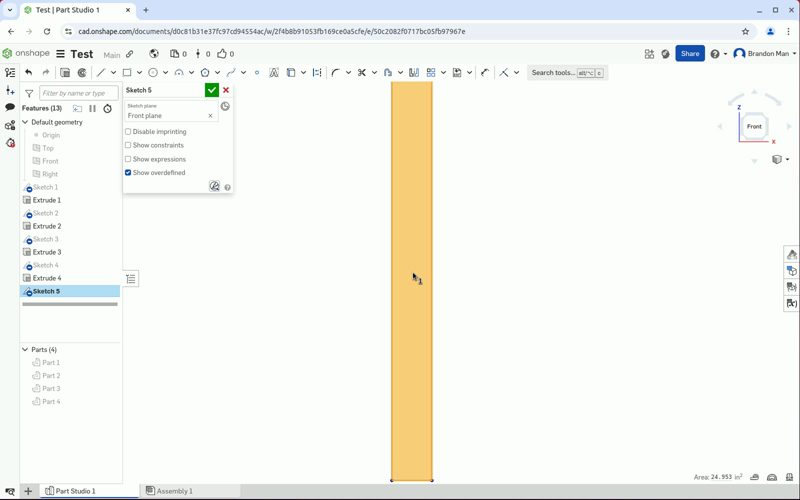
scroll(-6)
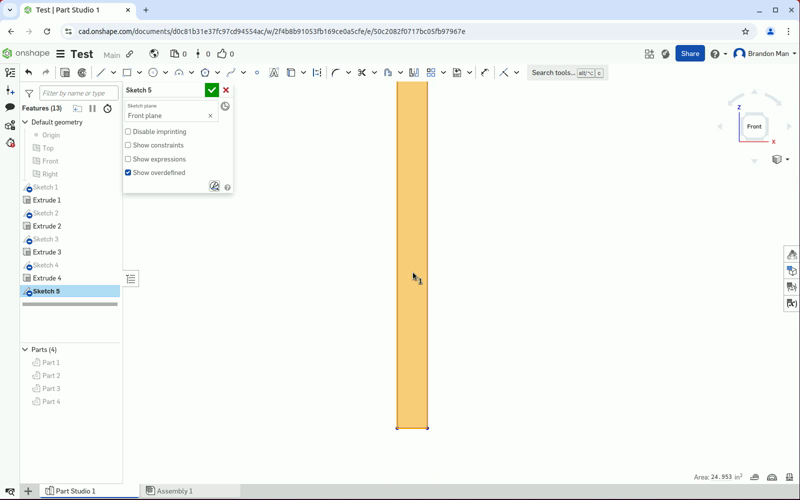
scroll(-6)
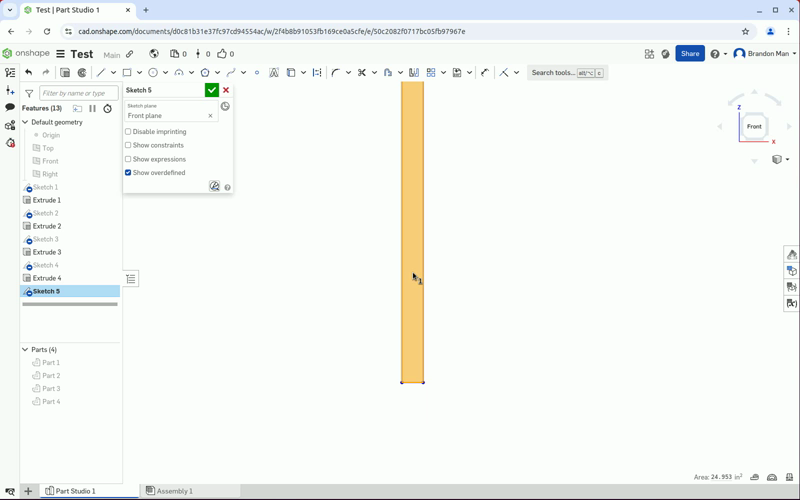
scroll(-6)
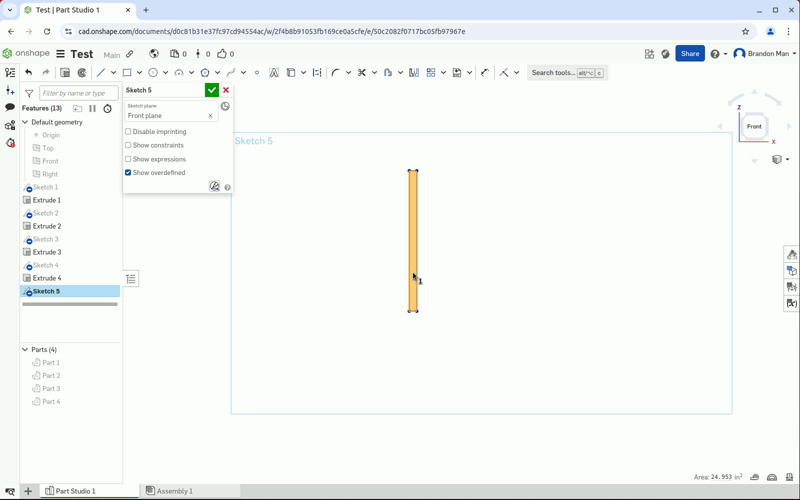
mouse_move(73, 352)
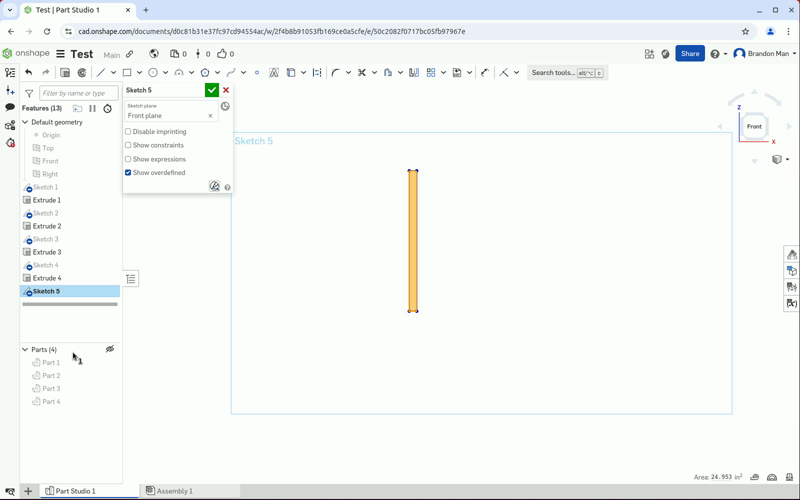
key(shift+y)
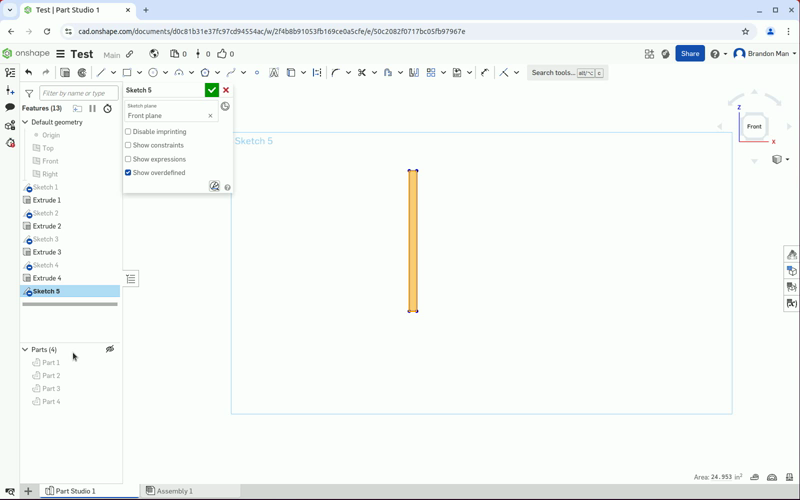
key(shift+e)
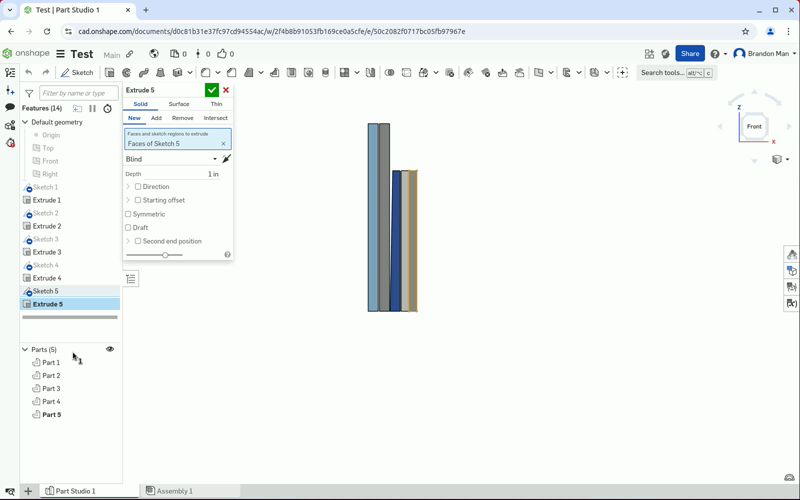
mouse_move(143, 106)
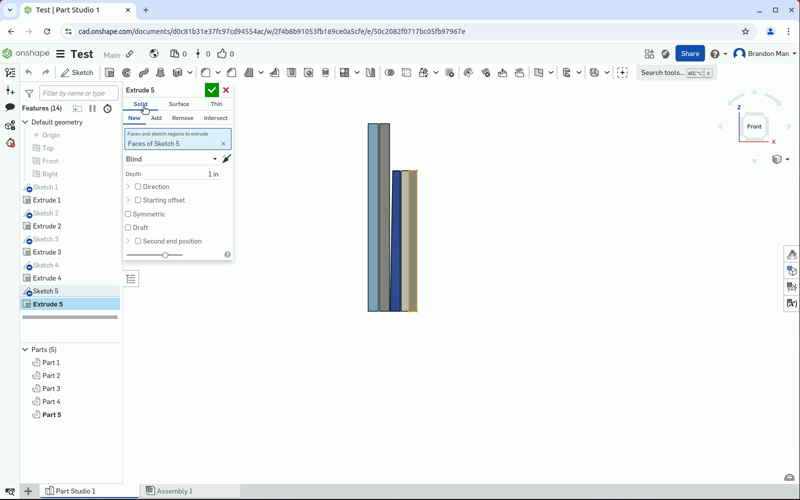
click(143, 106)
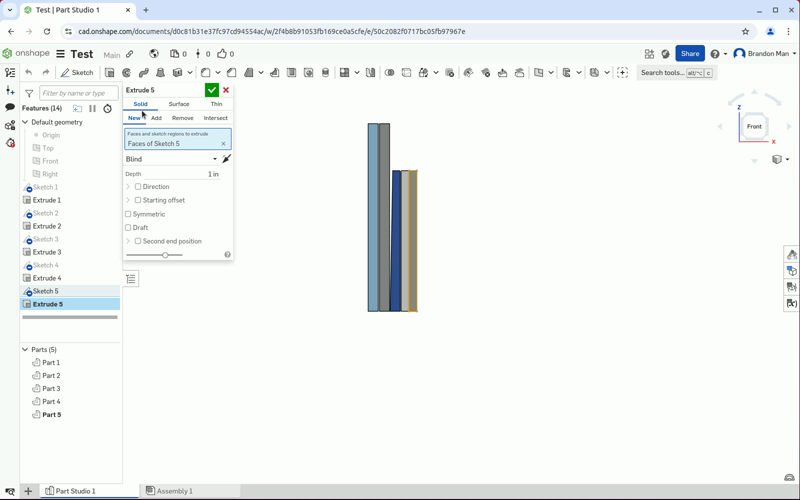
mouse_move(137, 120)
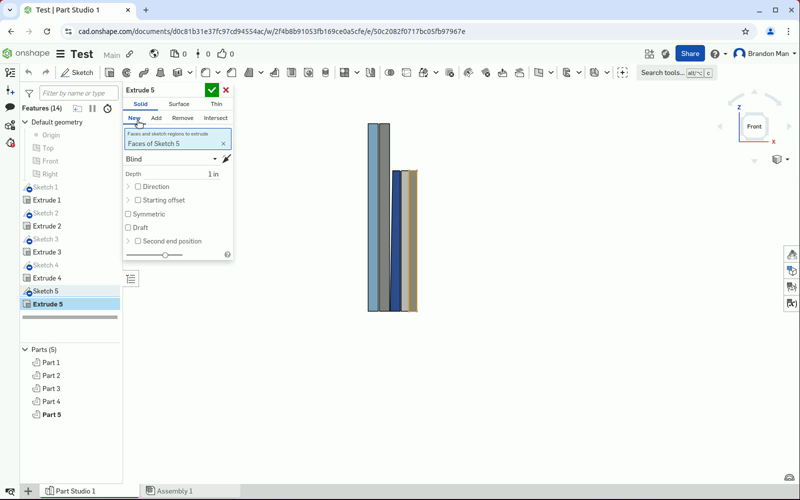
click(137, 120)
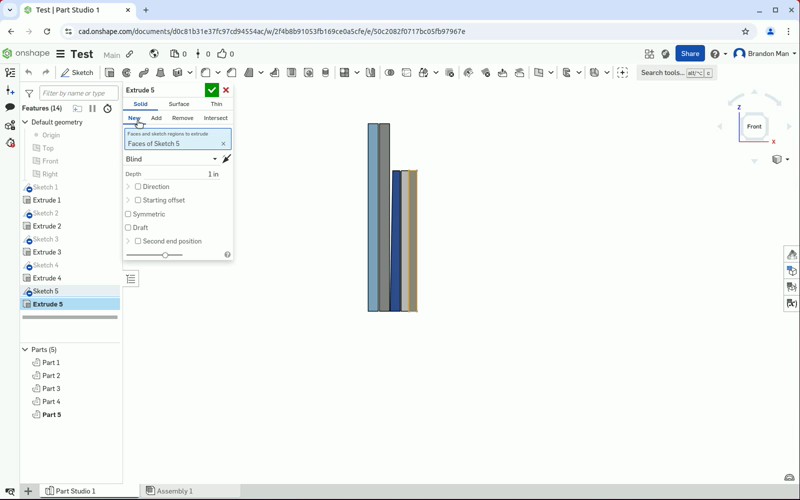
key(tab, 4)
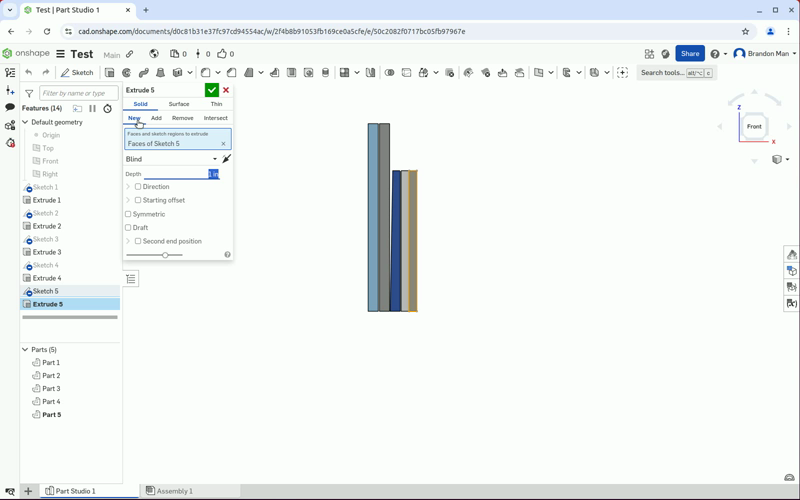
text(-0.241)
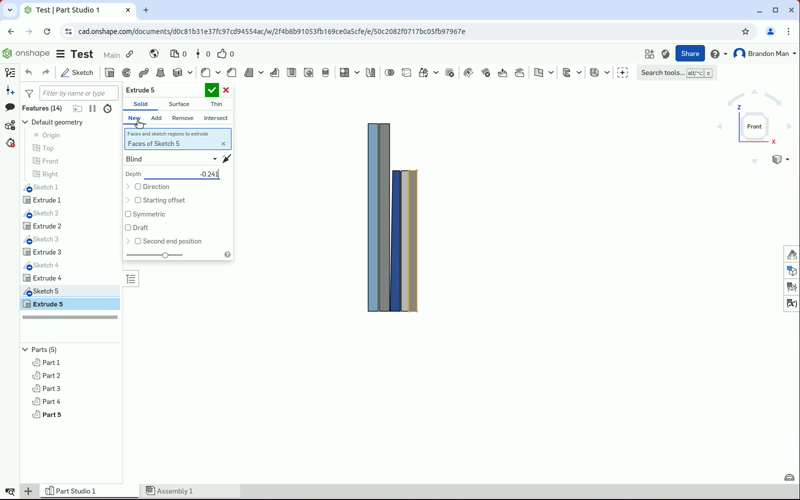
key(enter)
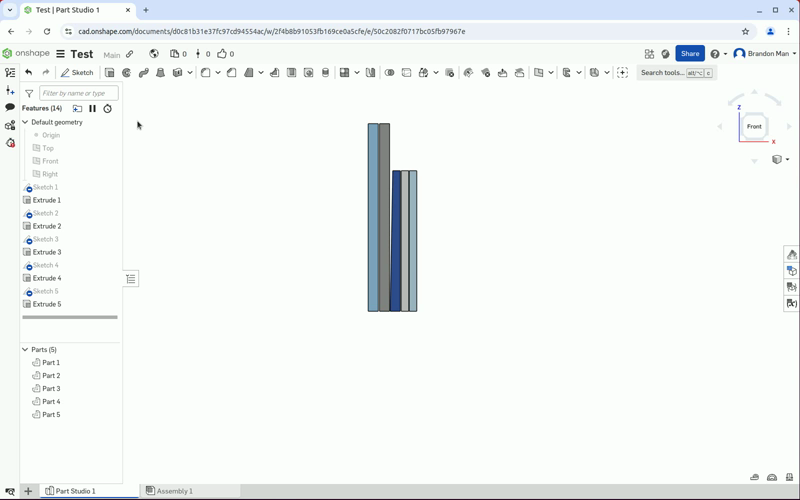
key(shift+h)
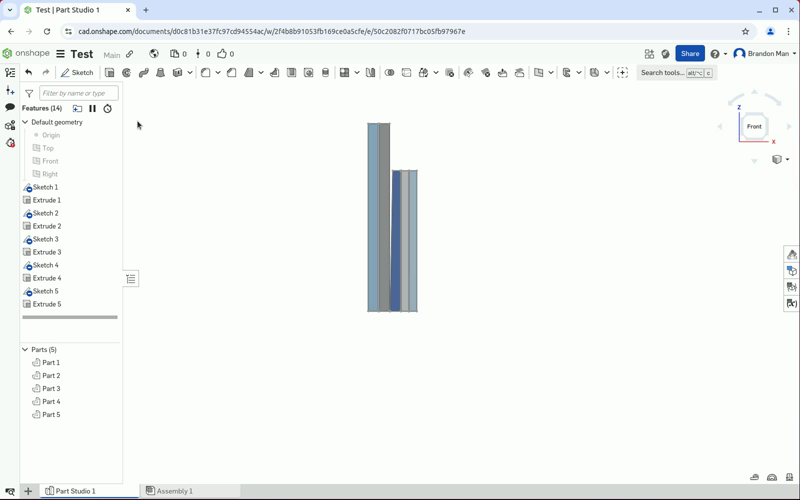
key(shift+h)
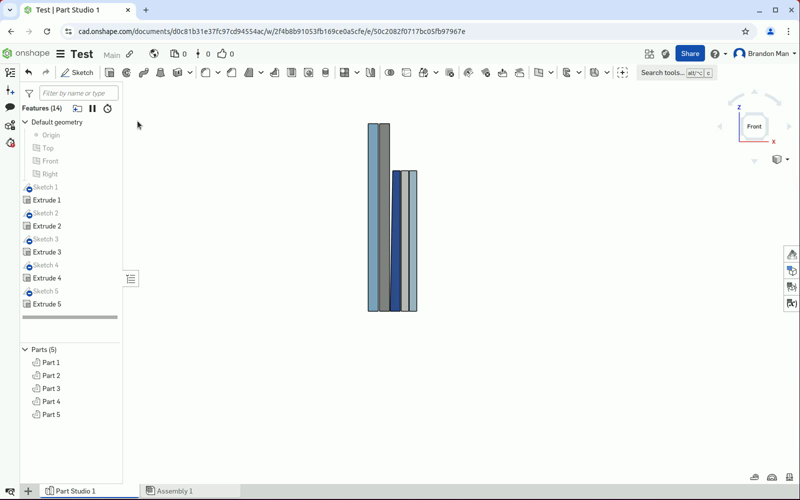
mouse_move(73, 189)
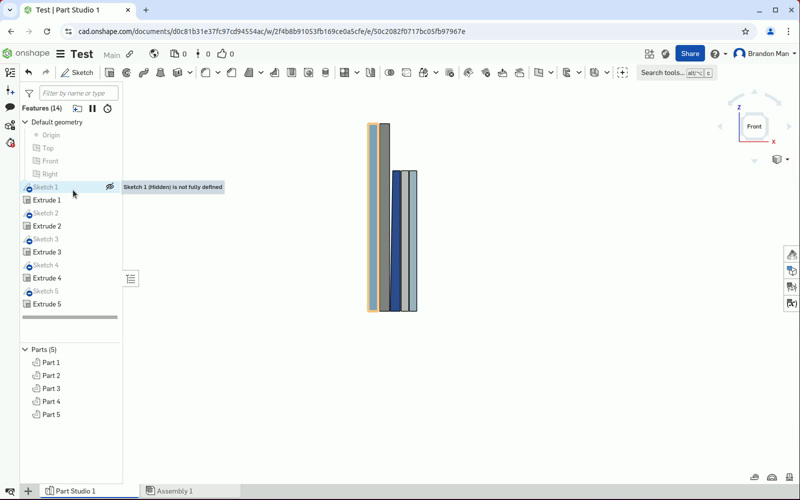
click(73, 189)
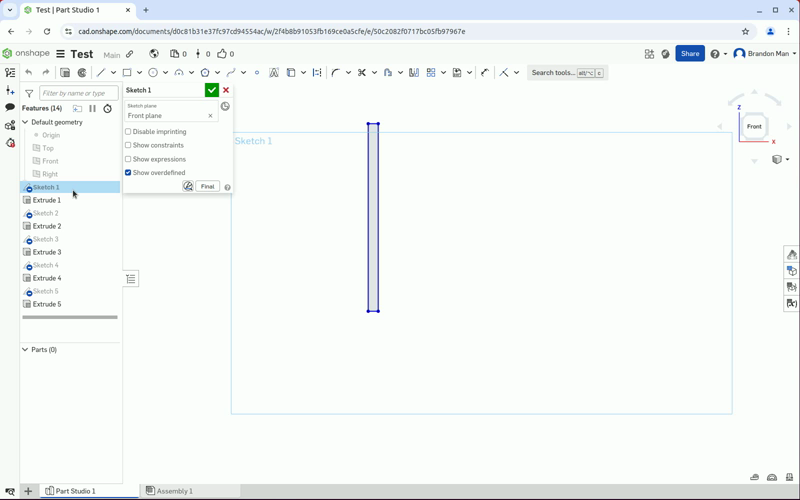
mouse_move(229, 92)
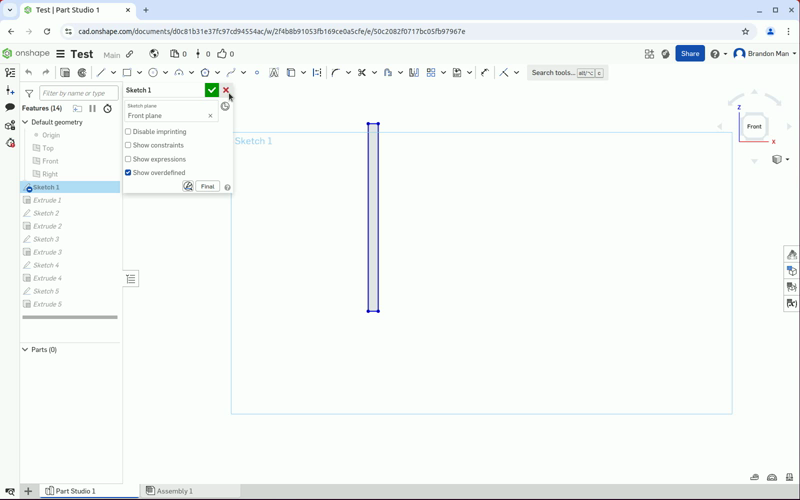
click(229, 92)
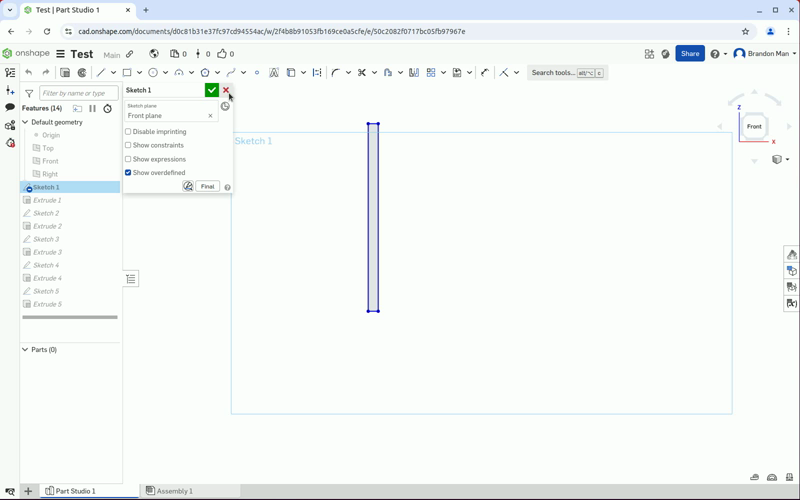
key(shift+s)
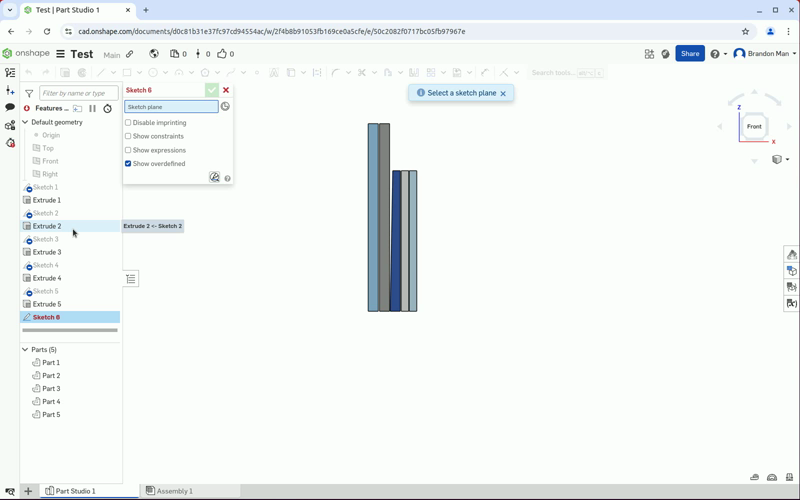
scroll(3)
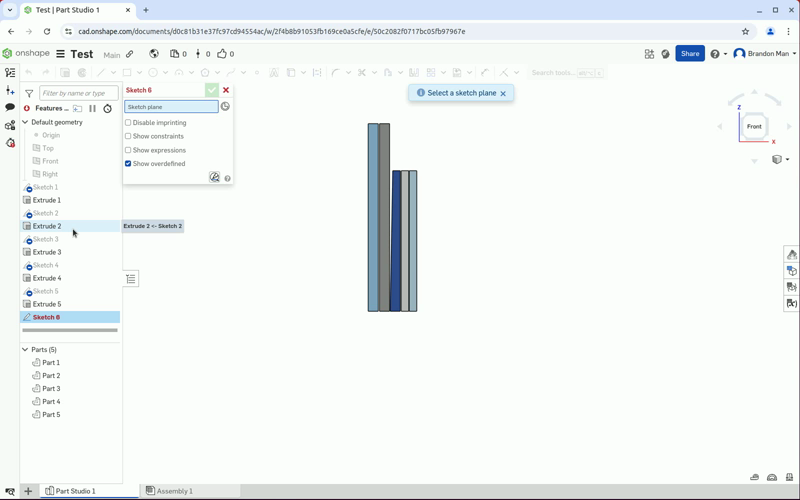
mouse_move(73, 163)
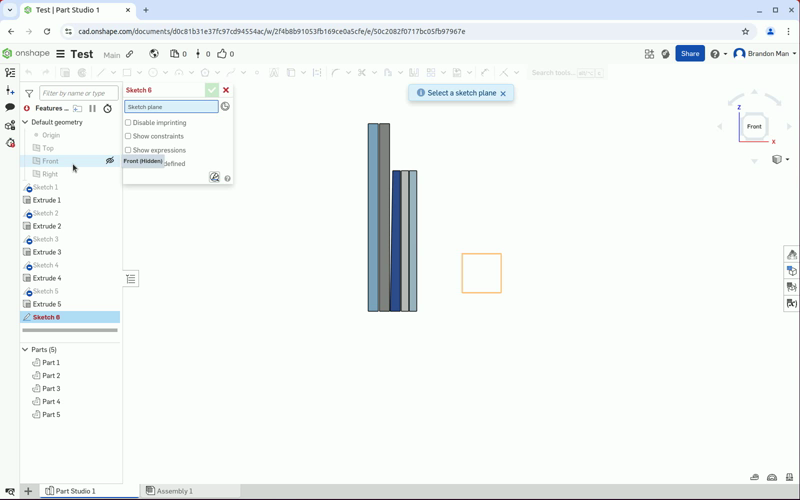
click(73, 163)
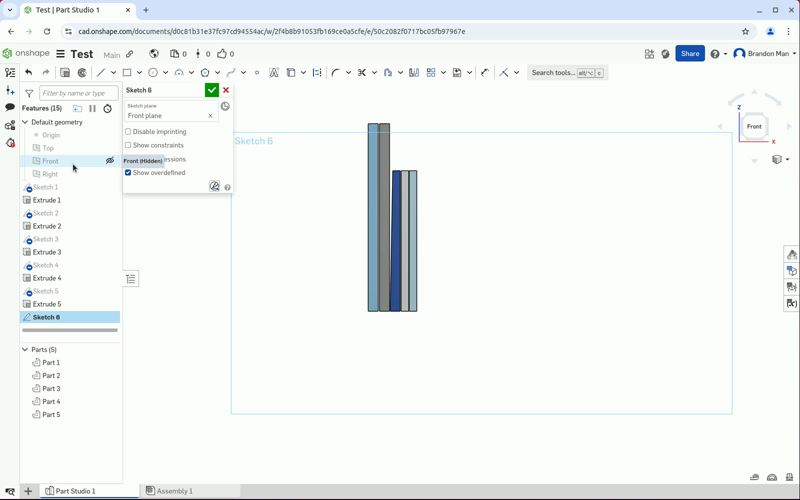
mouse_move(73, 352)
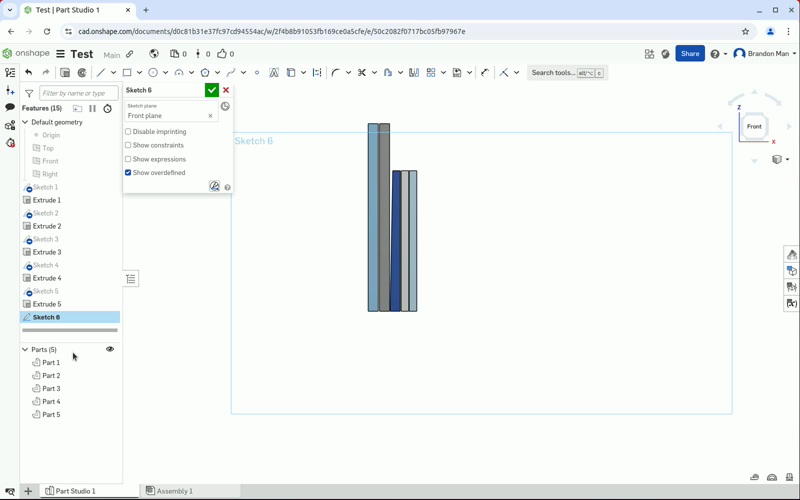
key(y)
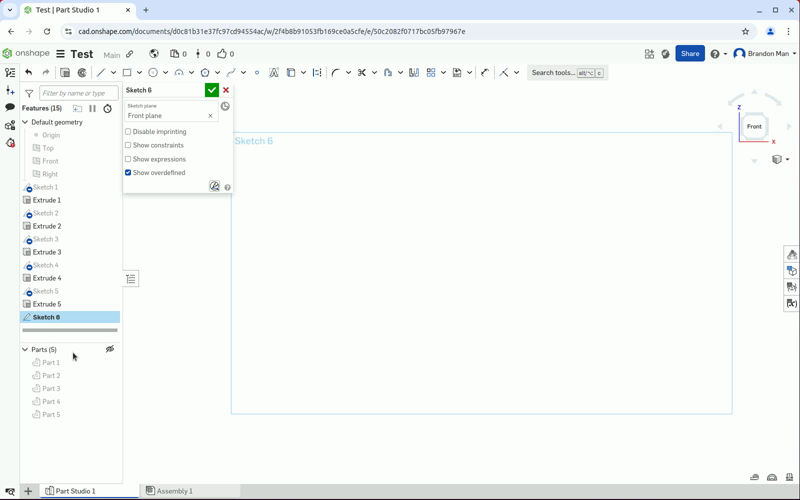
key(l)
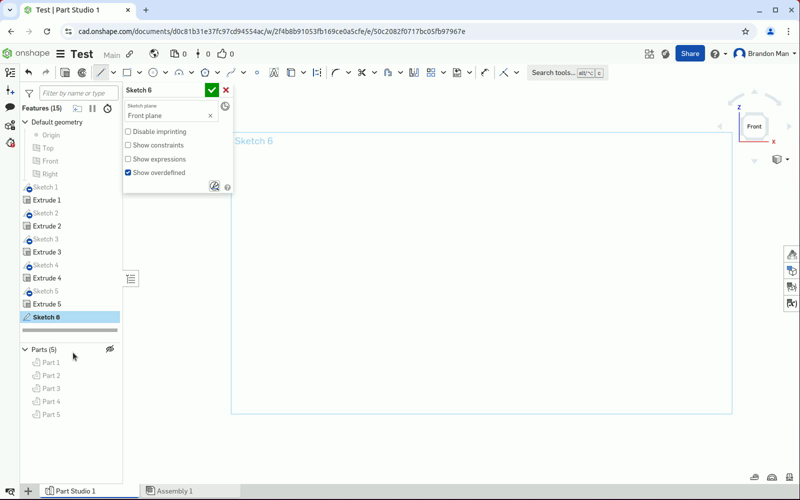
key_down(shift)
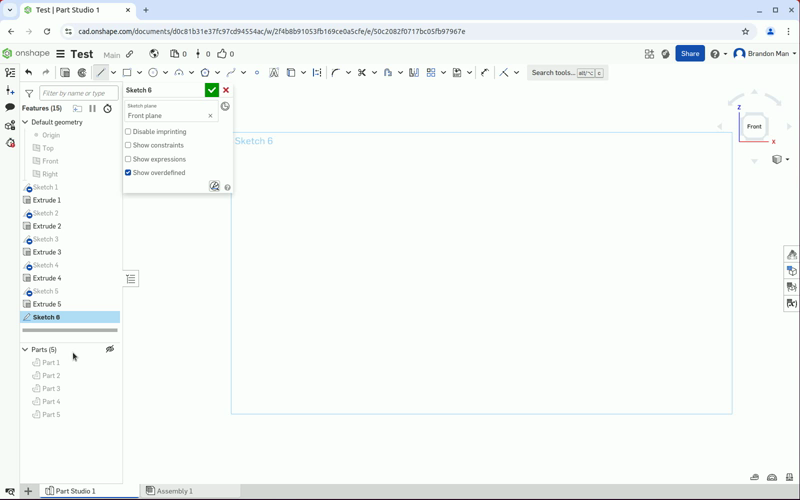
mouse_move(417, 311)
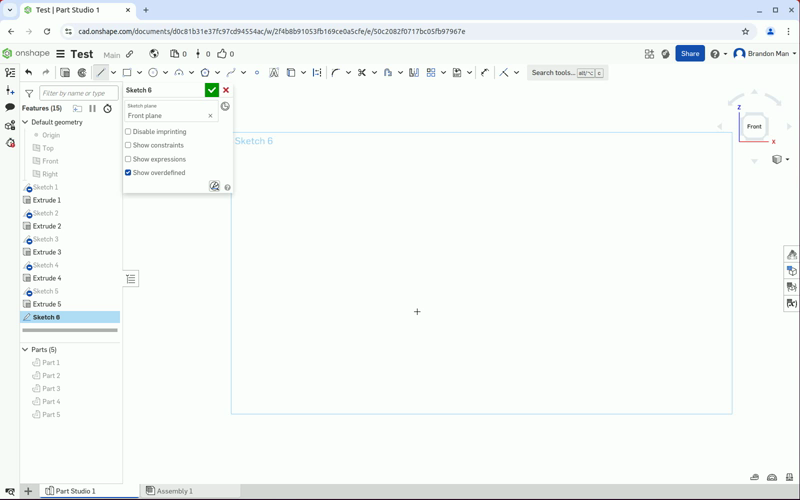
click(417, 311)
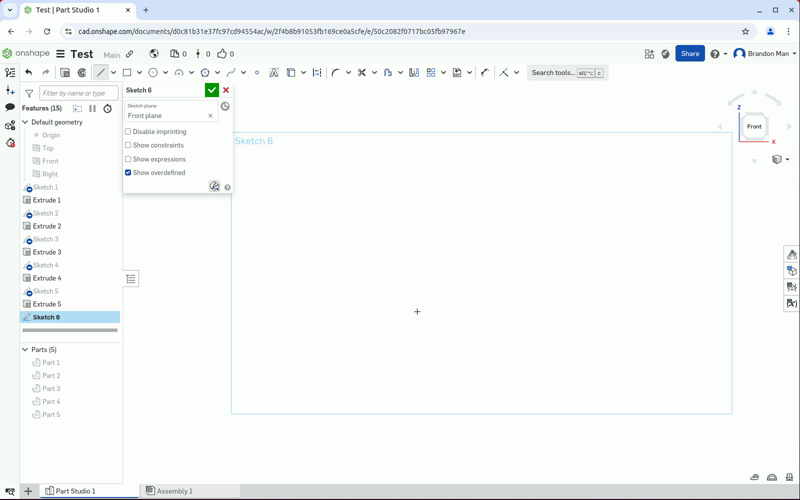
key_up(shift)
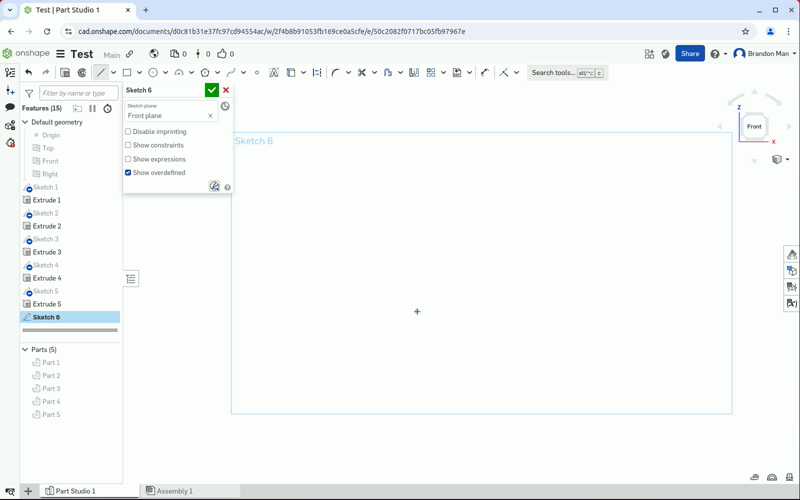
key_down(shift)
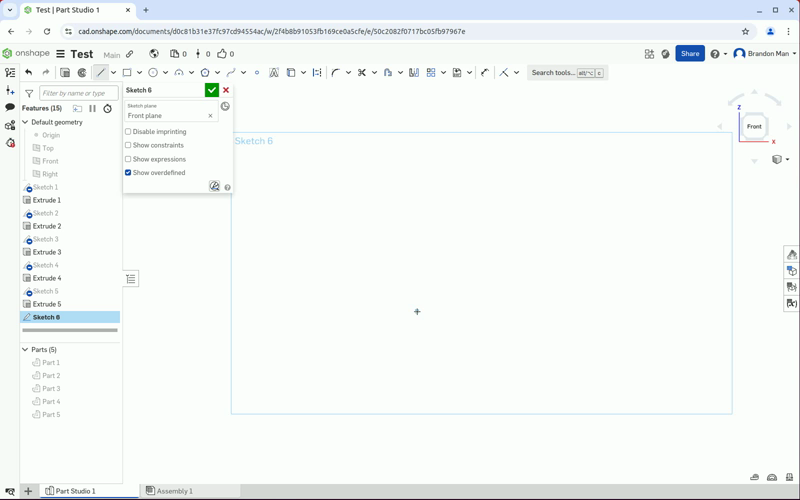
mouse_move(447, 311)
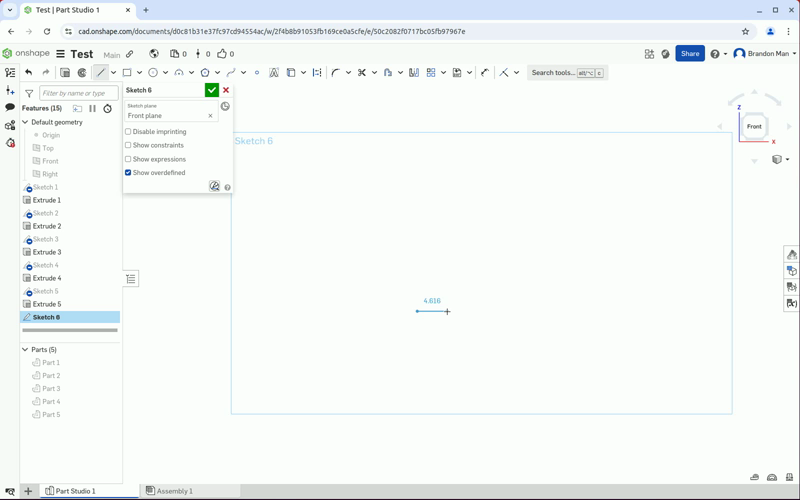
mouse_move(424, 311)
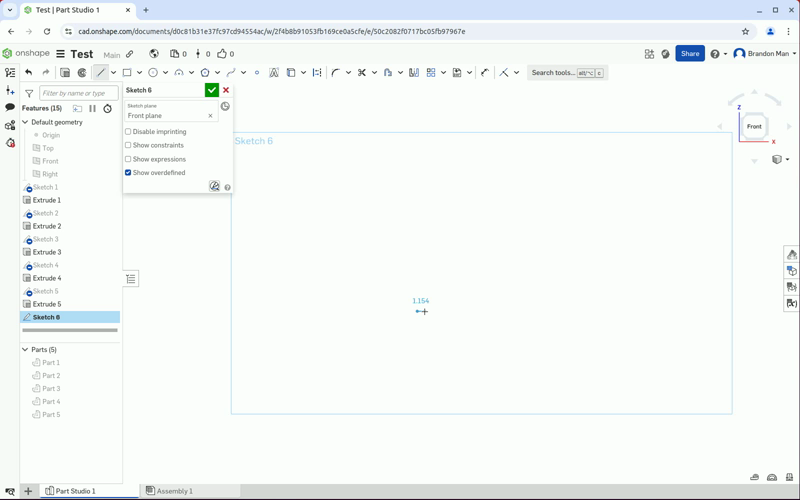
click(424, 311)
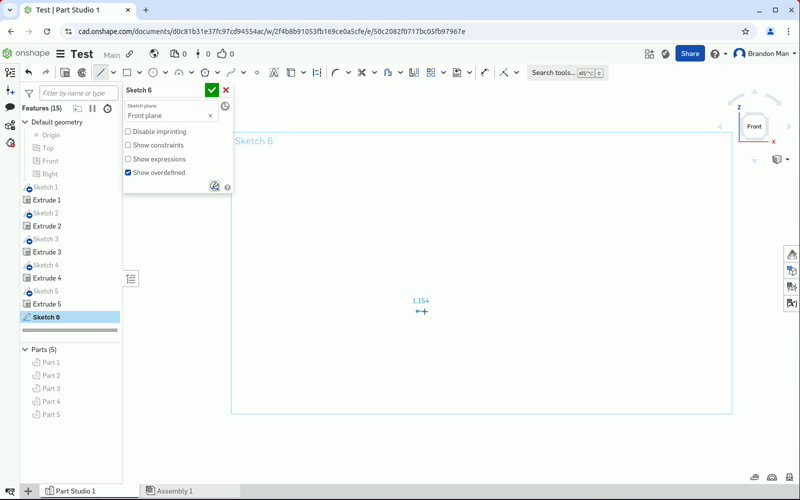
key_up(shift)
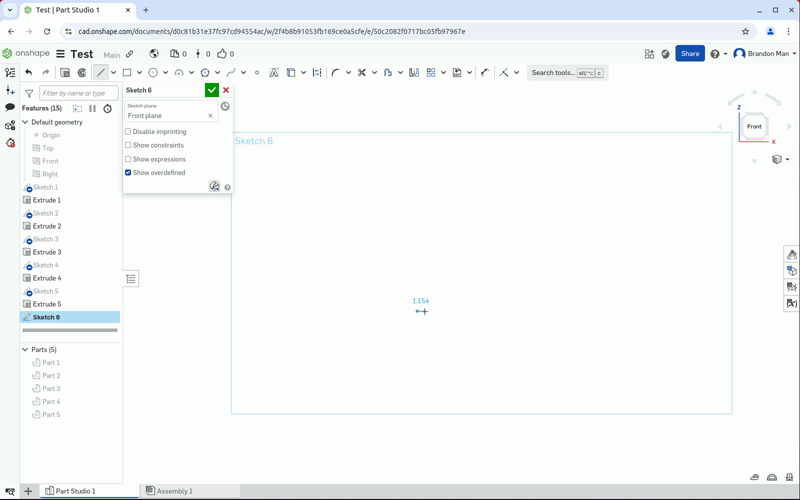
key_down(shift)
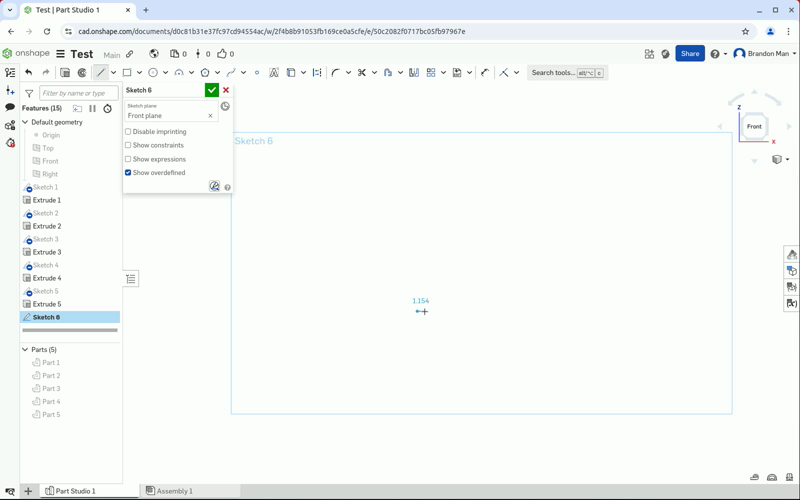
mouse_move(424, 170)
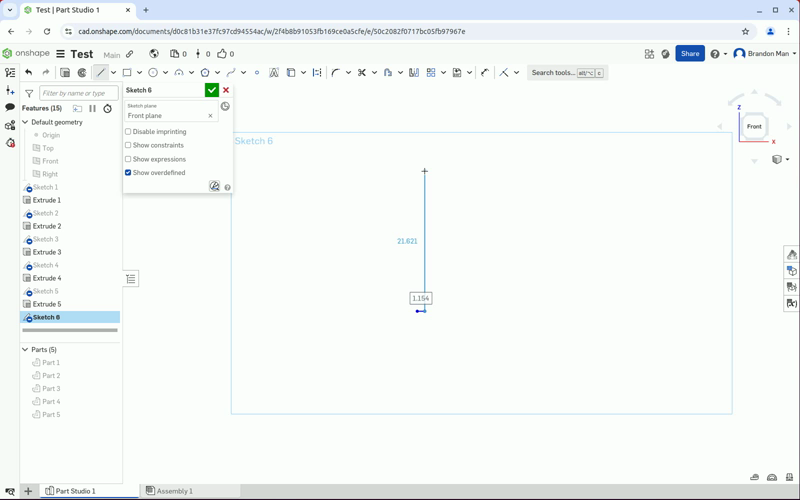
click(424, 170)
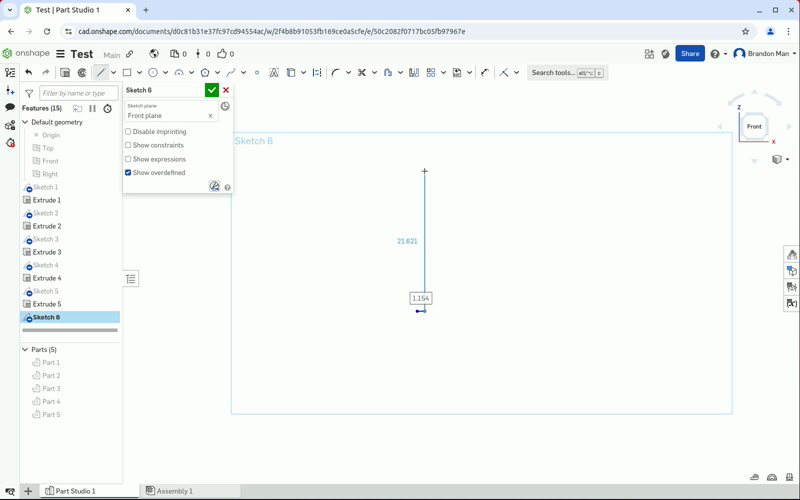
key_up(shift)
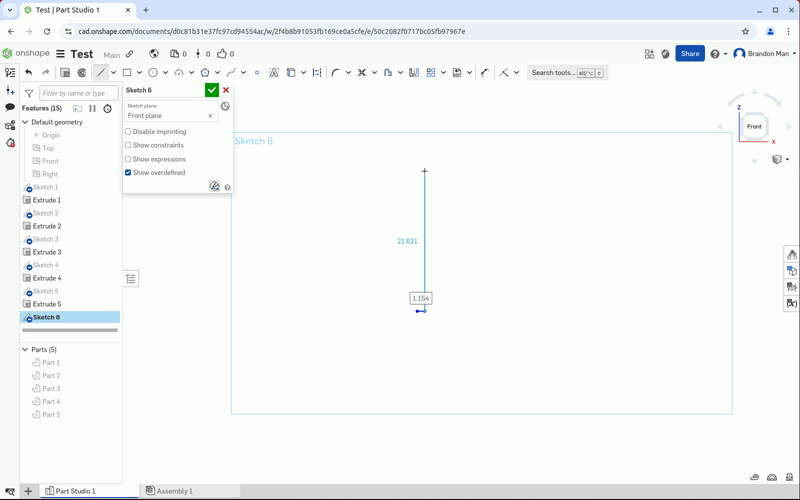
key_down(shift)
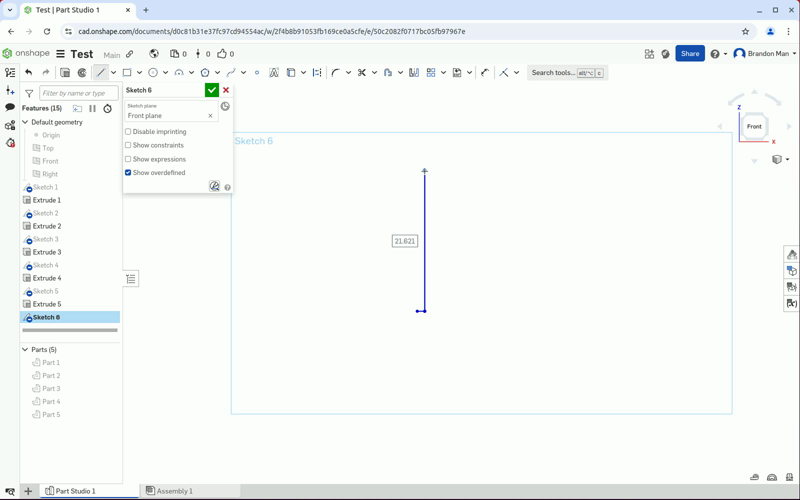
mouse_move(454, 170)
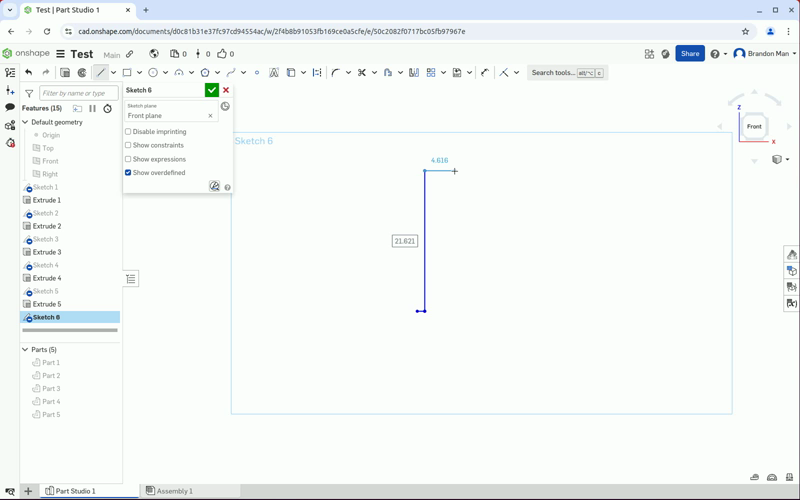
mouse_move(417, 170)
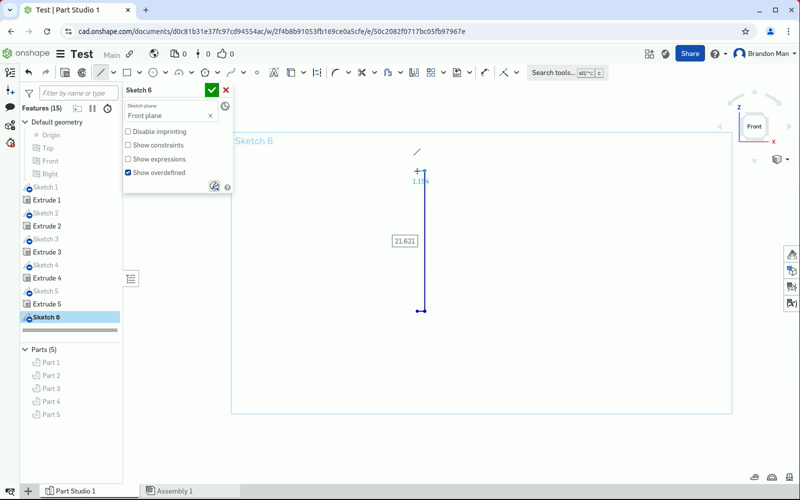
click(417, 170)
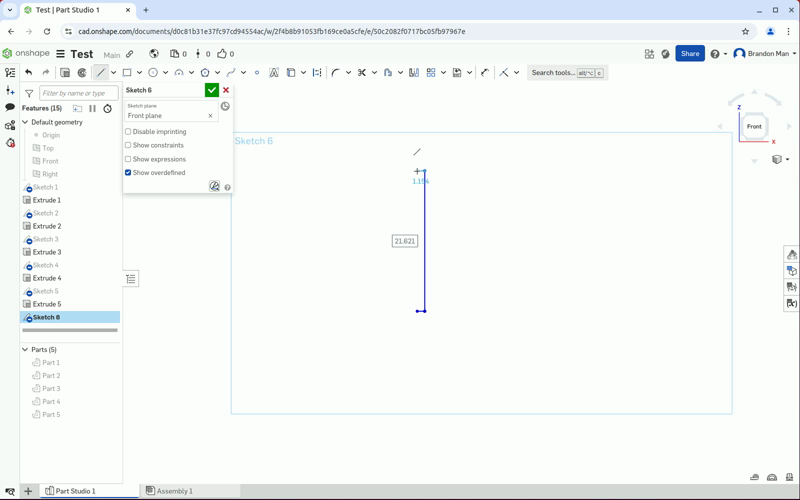
key_up(shift)
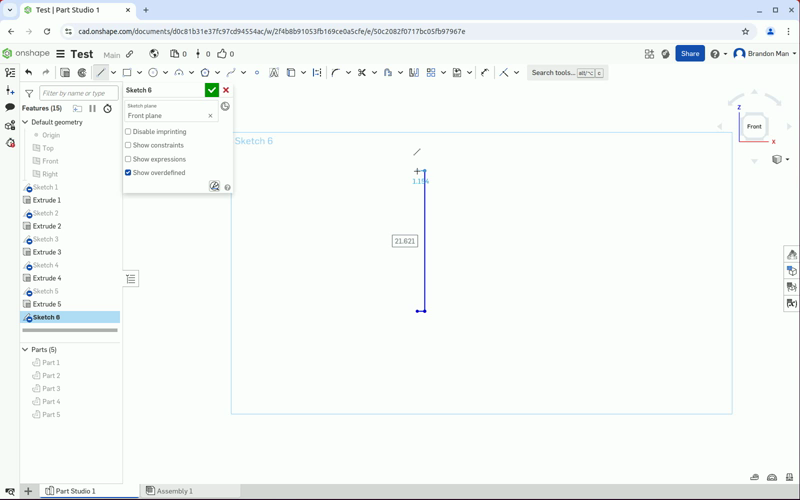
key_down(shift)
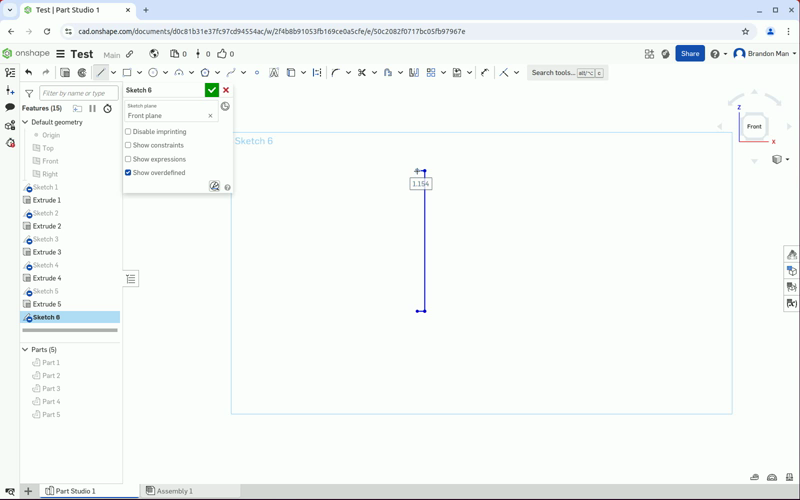
mouse_move(417, 311)
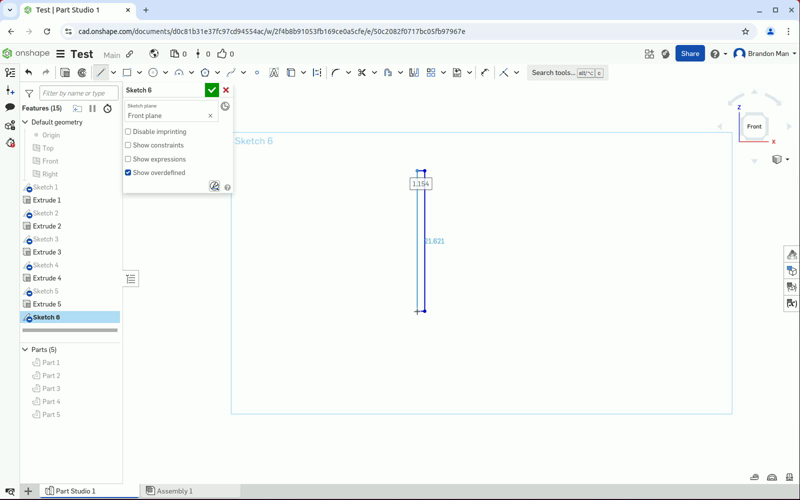
key_up(shift)
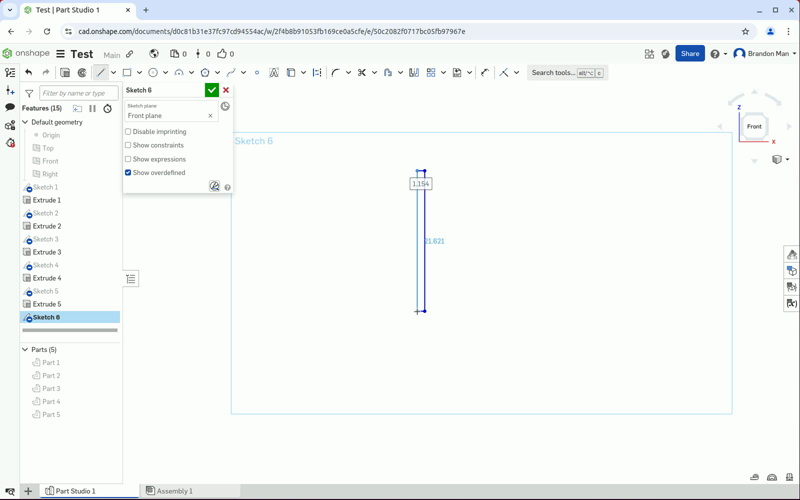
click(417, 311)
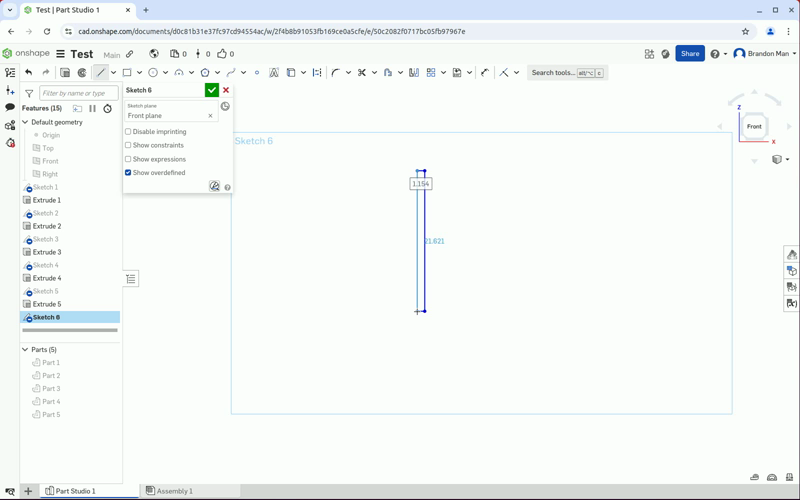
key(esc)
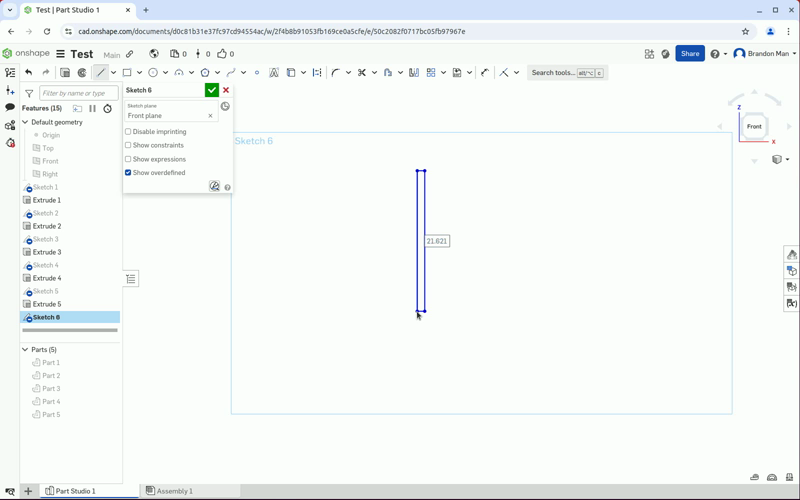
mouse_move(420, 236)
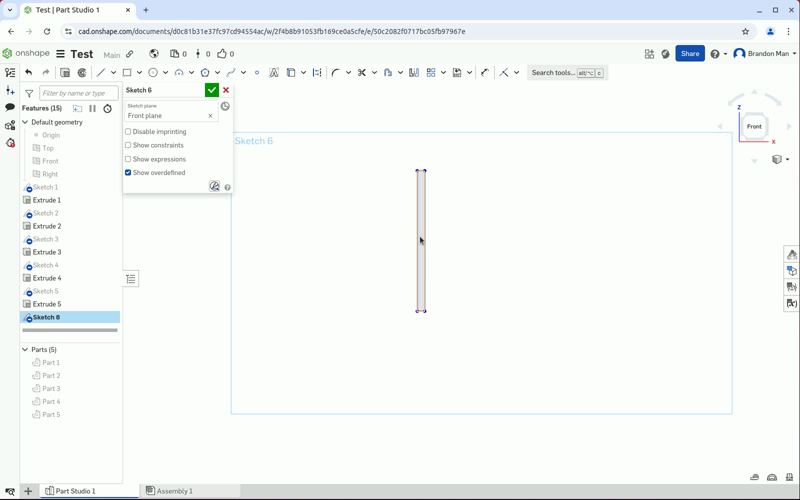
scroll(6)
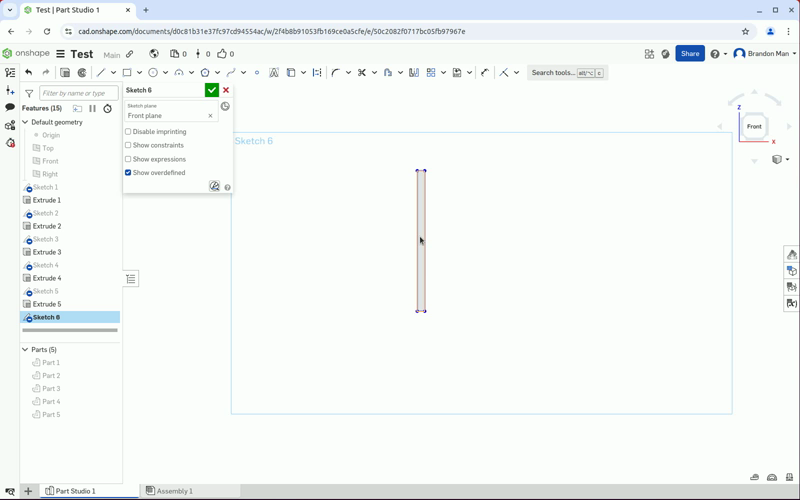
scroll(6)
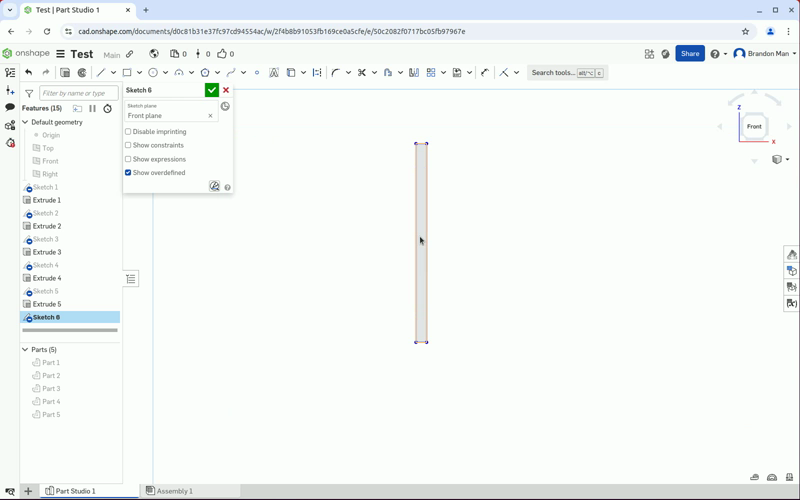
scroll(6)
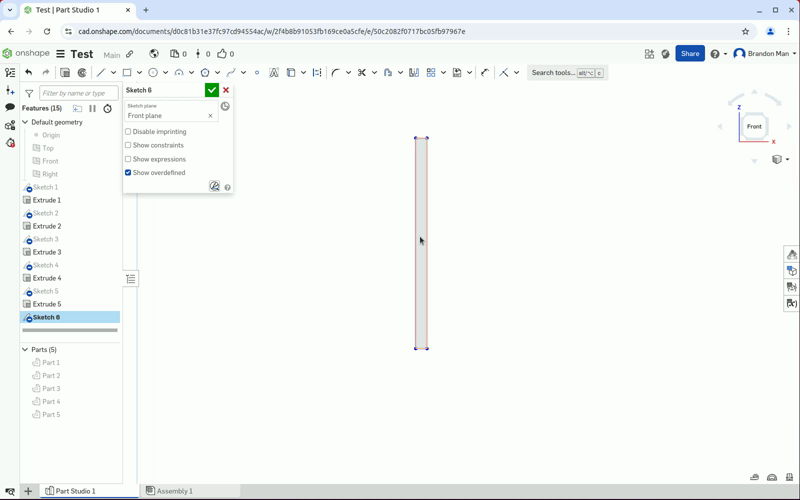
scroll(6)
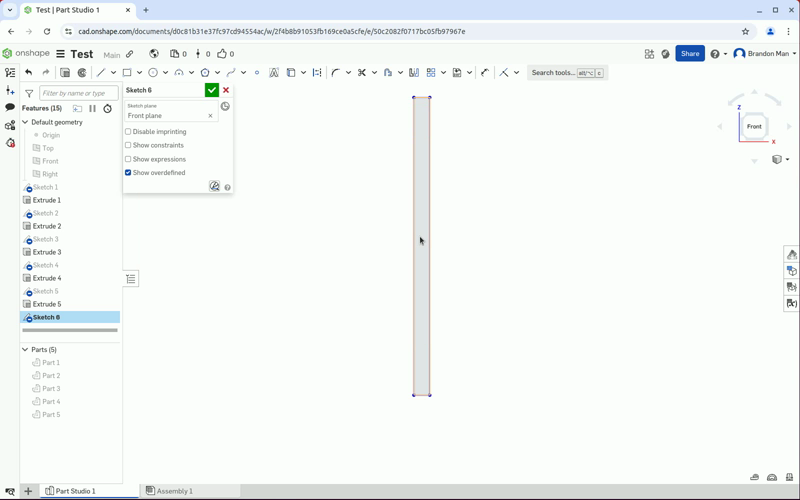
scroll(6)
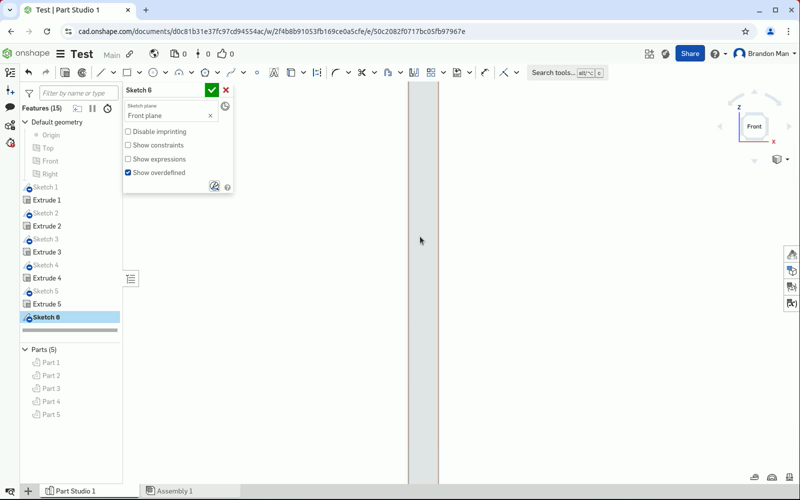
scroll(6)
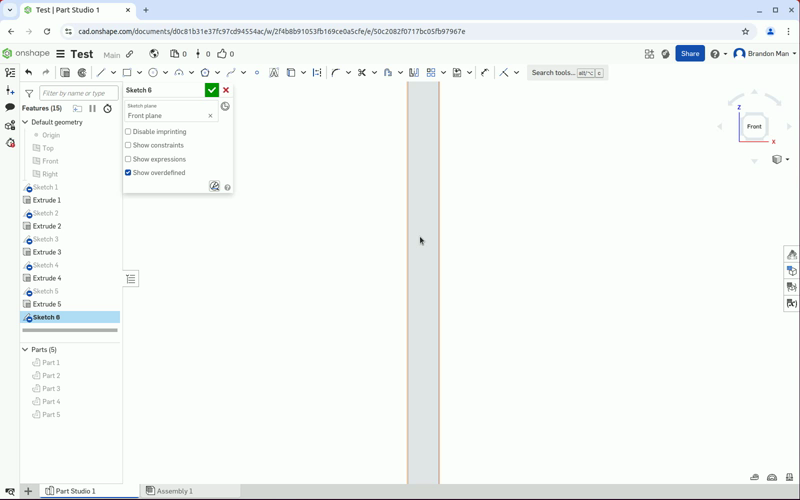
scroll(6)
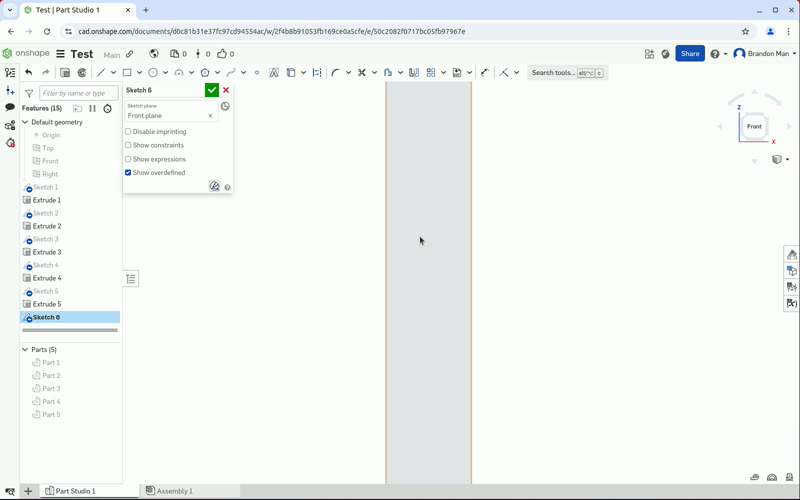
click(420, 236)
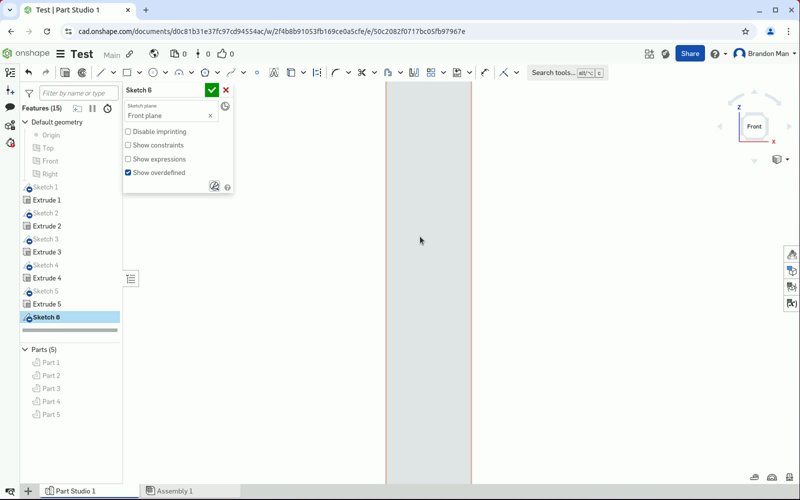
scroll(-6)
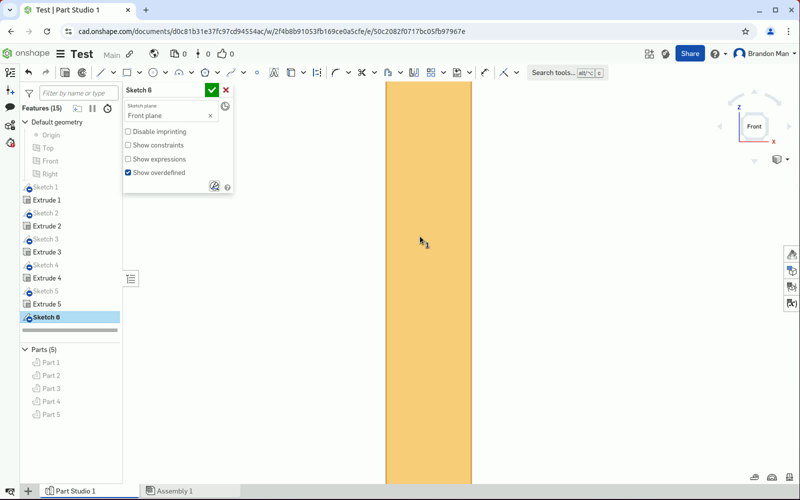
scroll(-6)
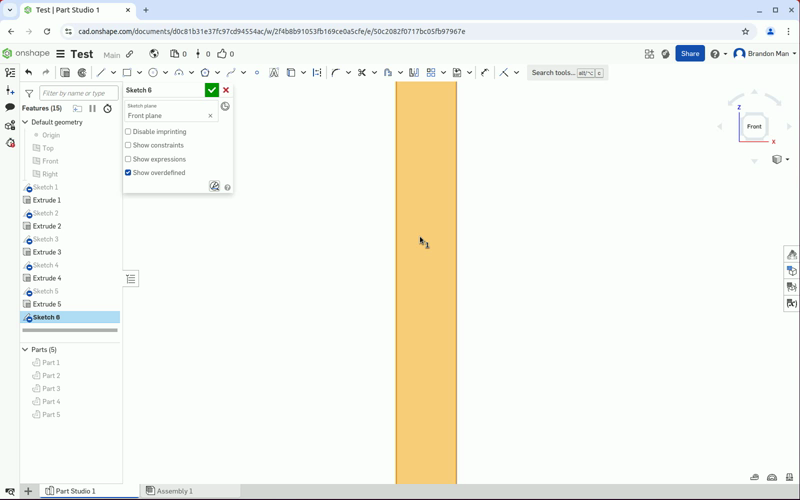
scroll(-6)
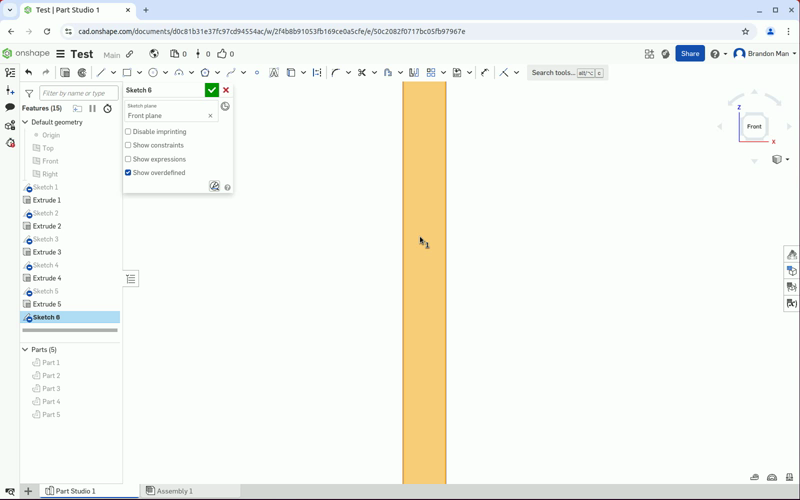
scroll(-6)
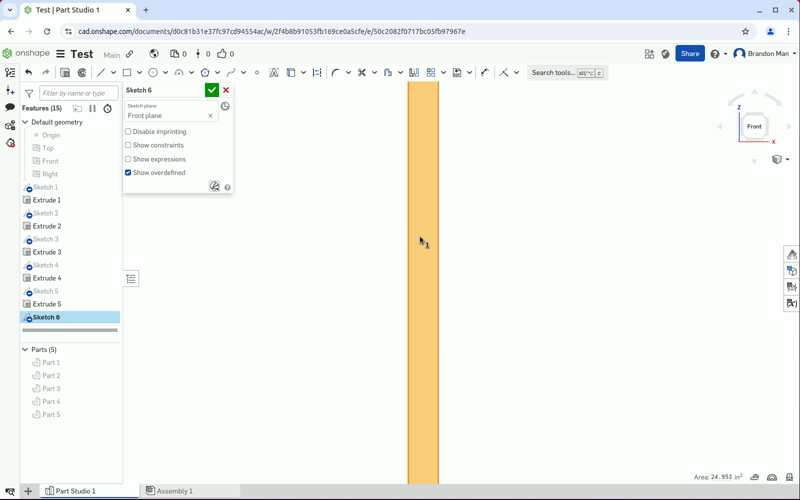
scroll(-6)
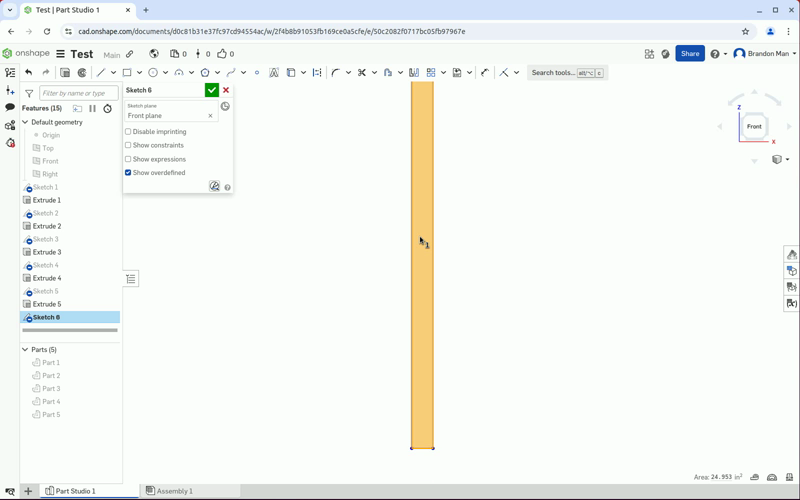
scroll(-6)
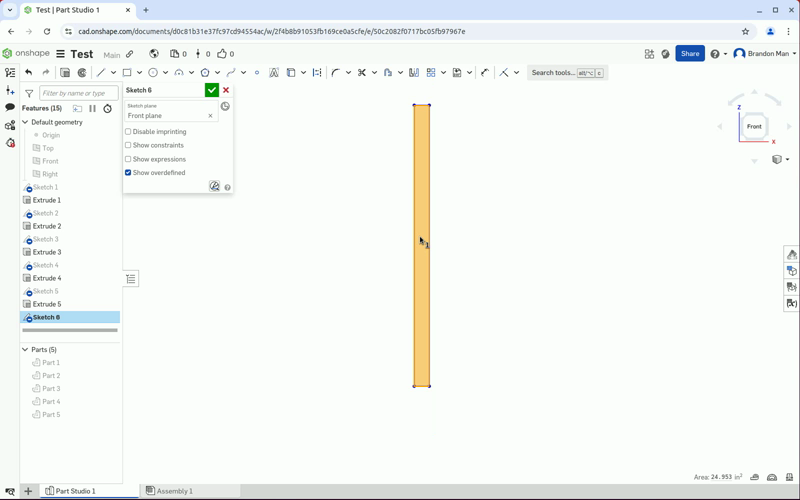
scroll(-6)
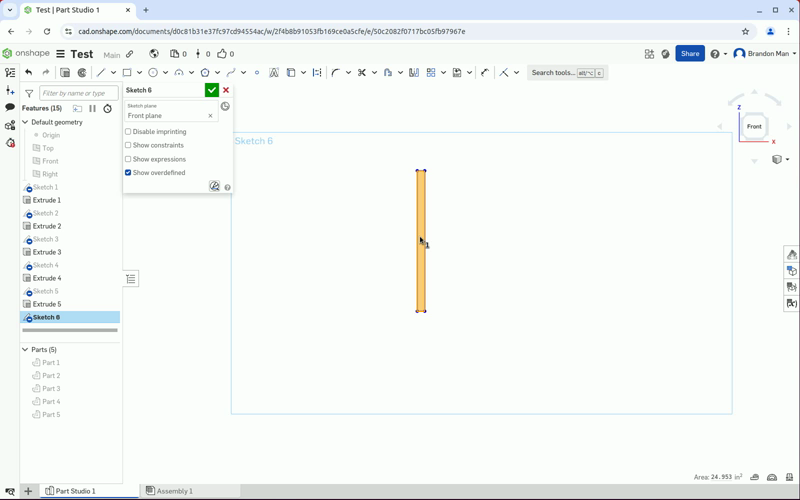
mouse_move(73, 352)
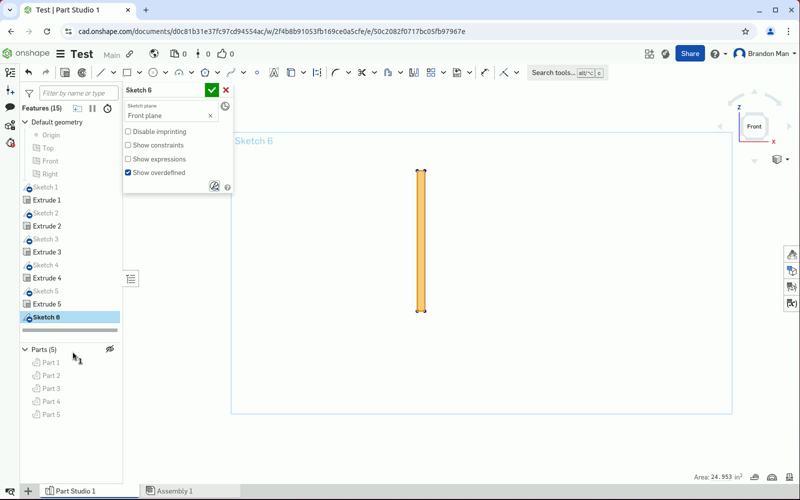
key(shift+y)
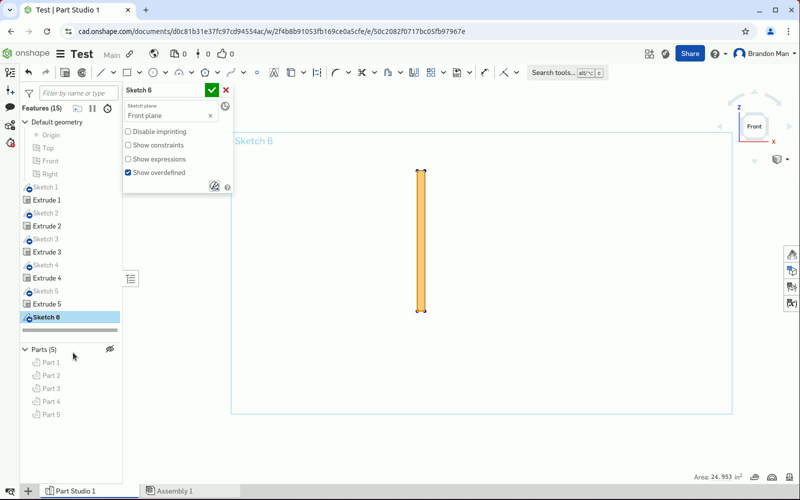
key(shift+e)
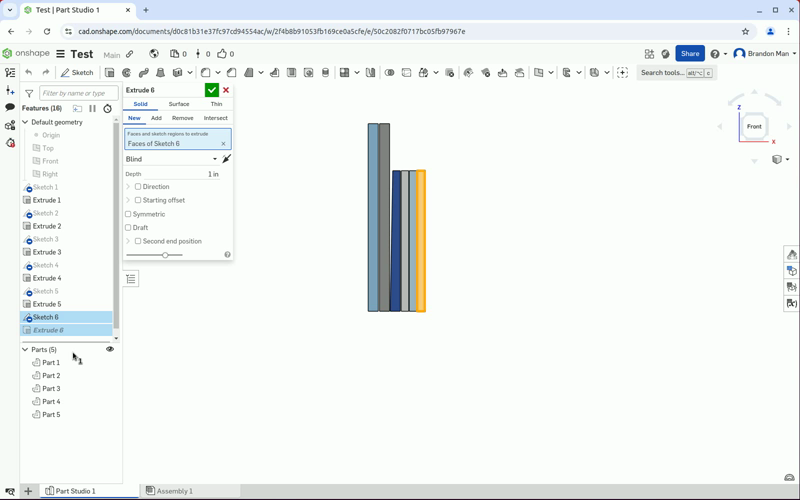
mouse_move(143, 106)
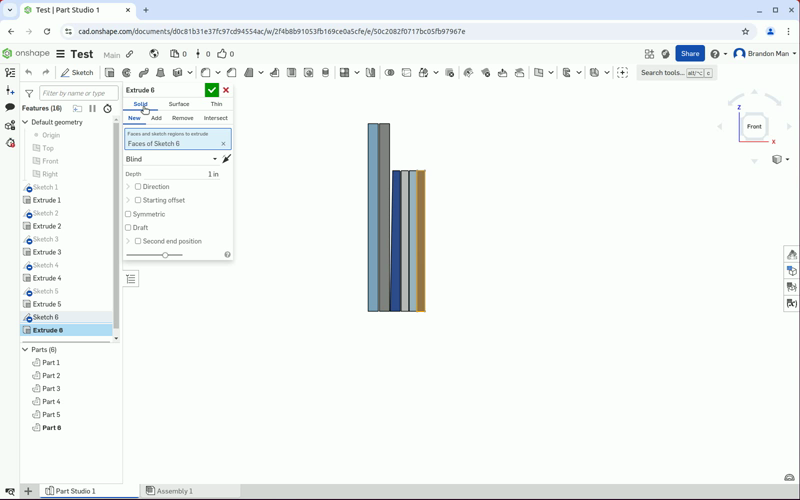
click(143, 106)
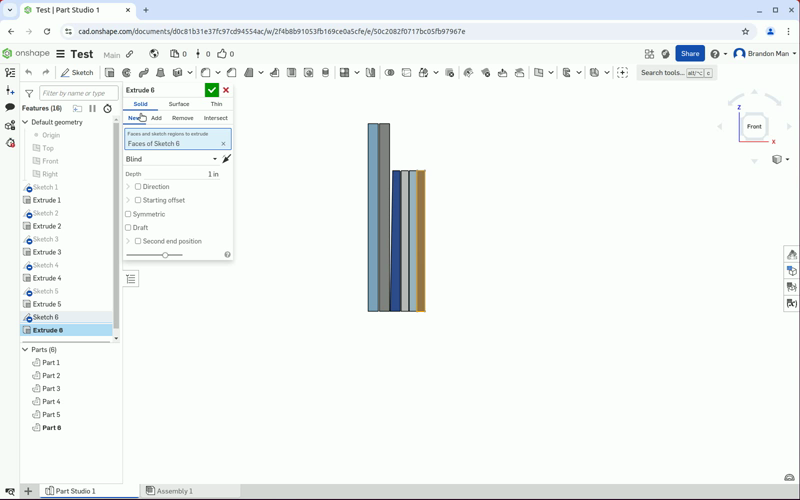
mouse_move(137, 120)
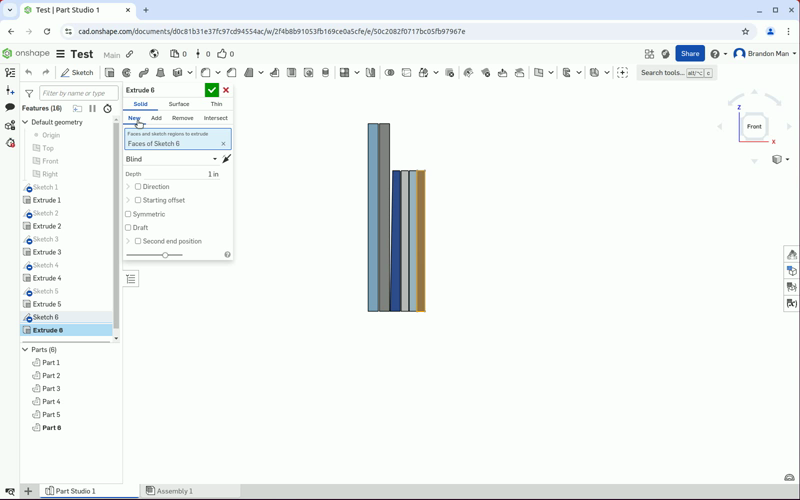
click(137, 120)
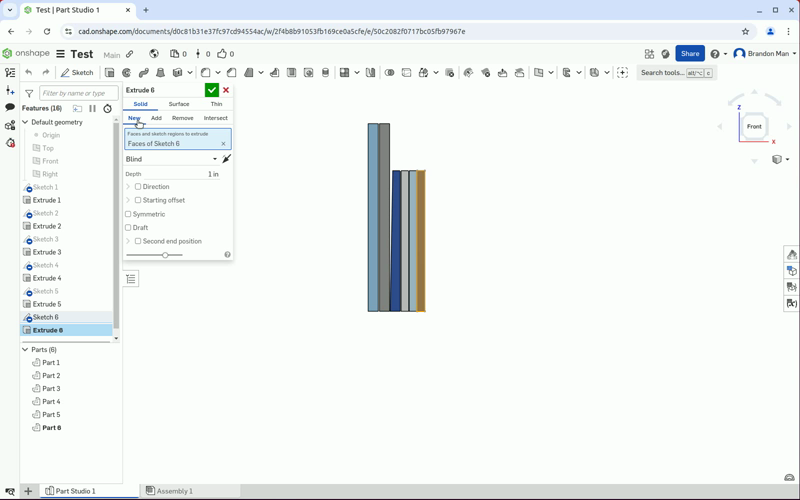
key(tab, 4)
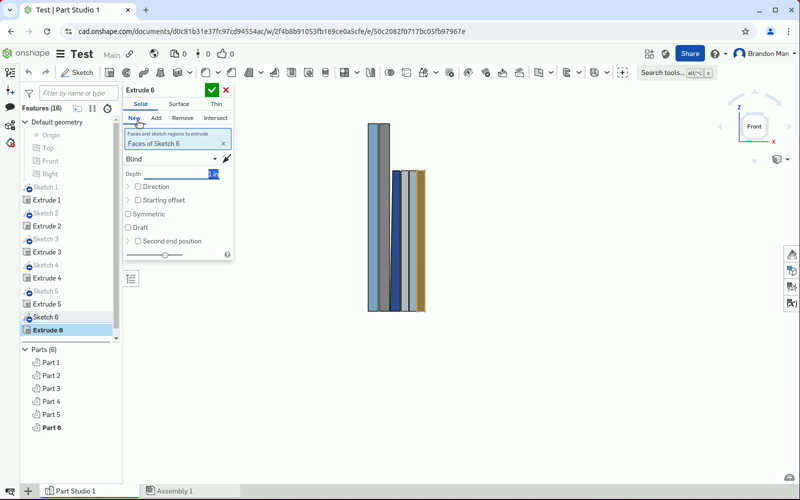
text(-0.241)
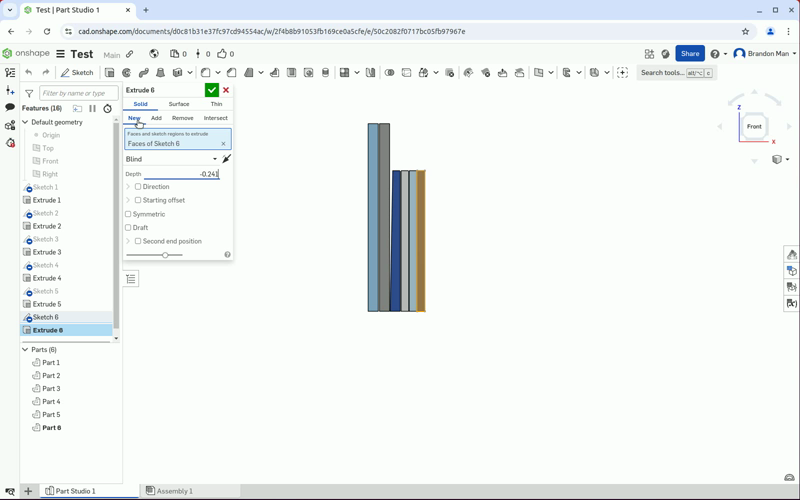
key(enter)
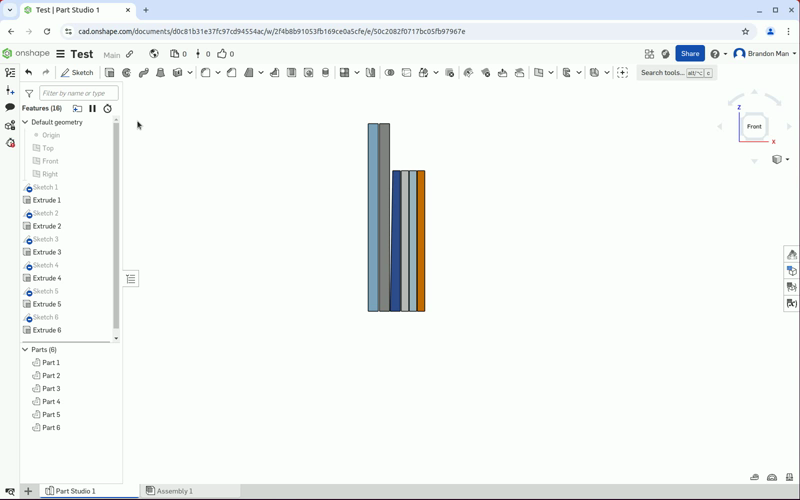
key(shift+h)
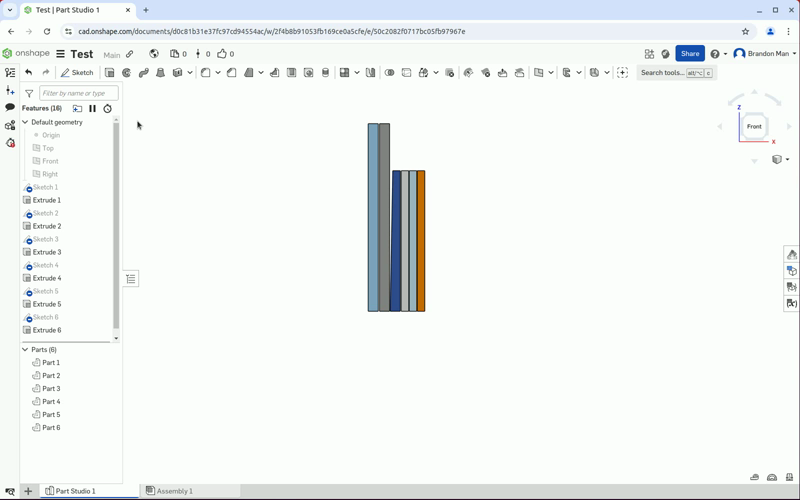
key(shift+h)
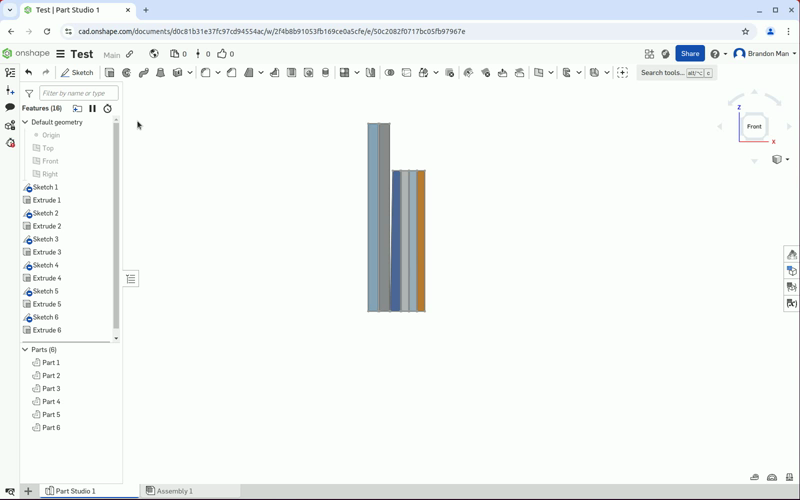
key(shift+7)
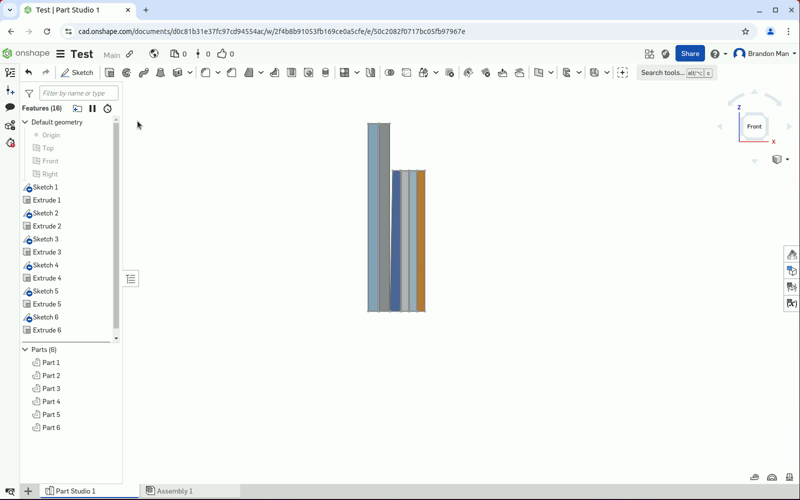
key(left, 2)
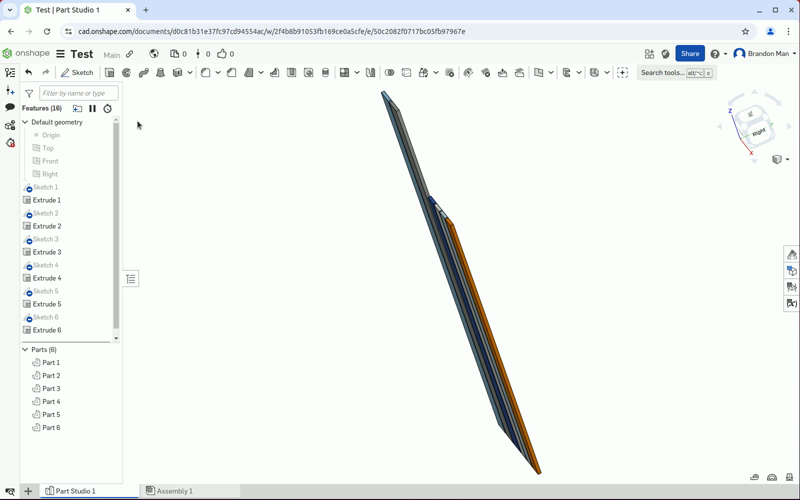
key(down, 2)
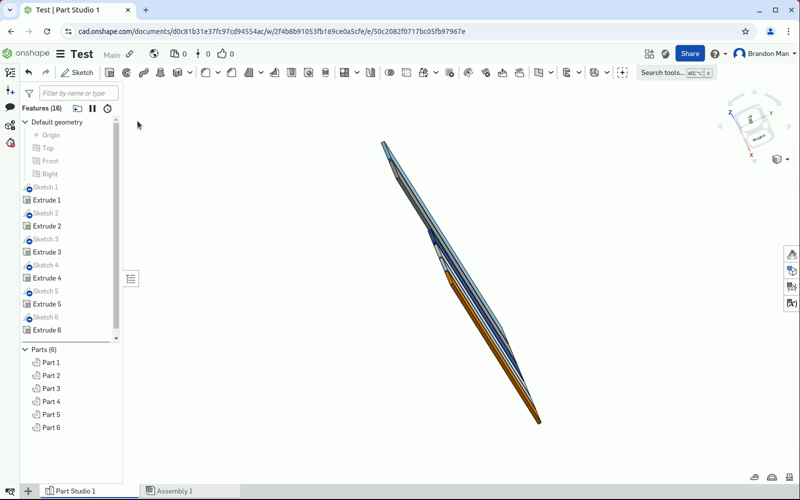
key(up, 2)
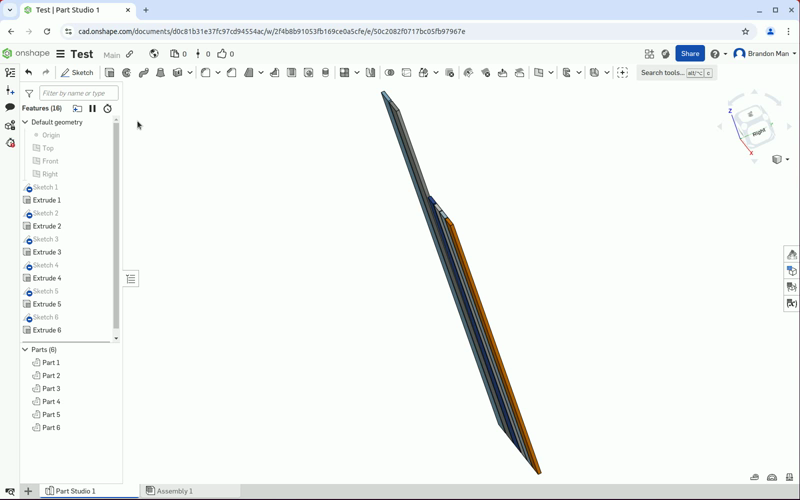
key(right, 2)
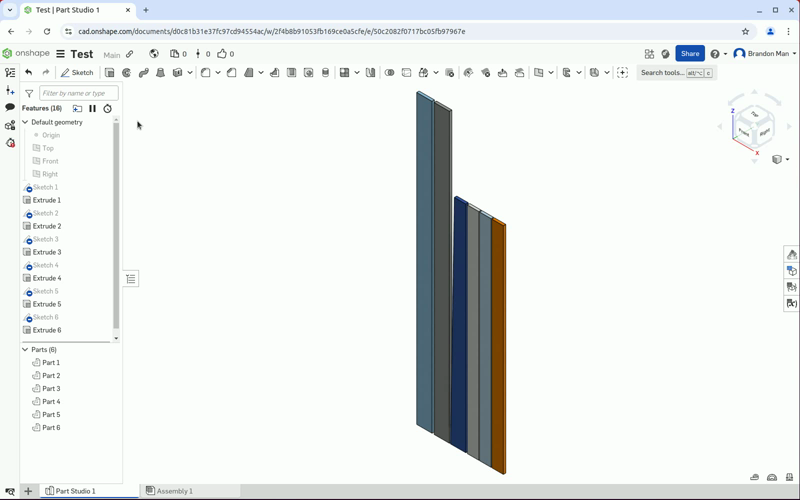
mouse_move(69, 189)
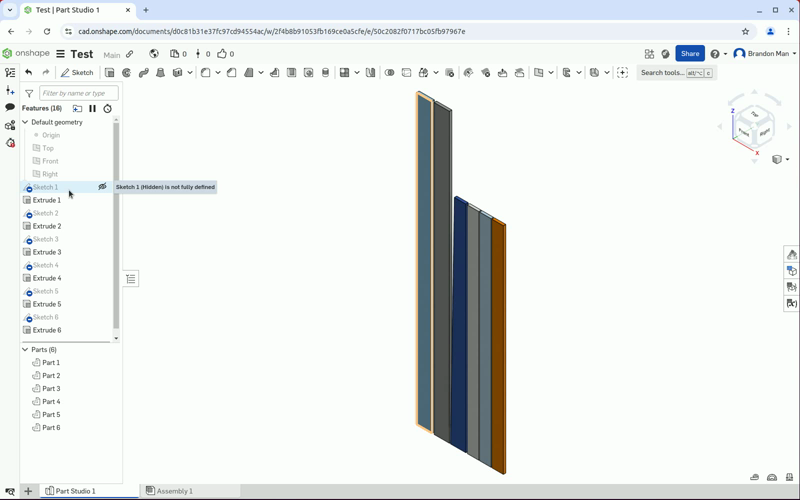
click(69, 189)